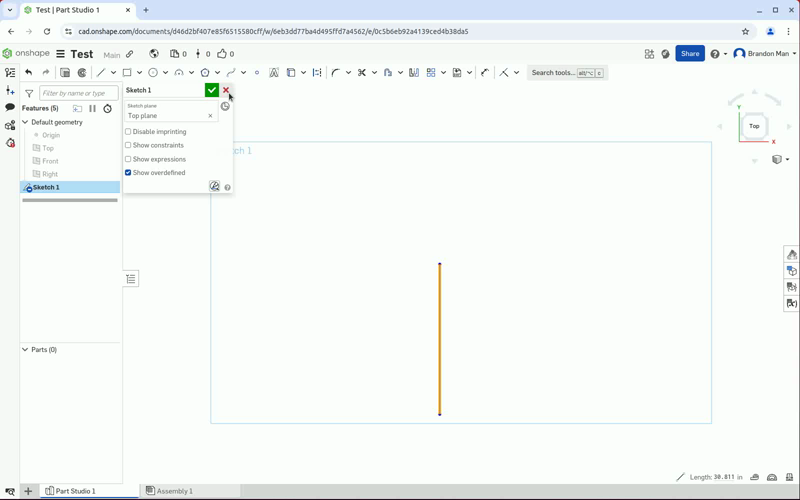
key(shift+h)
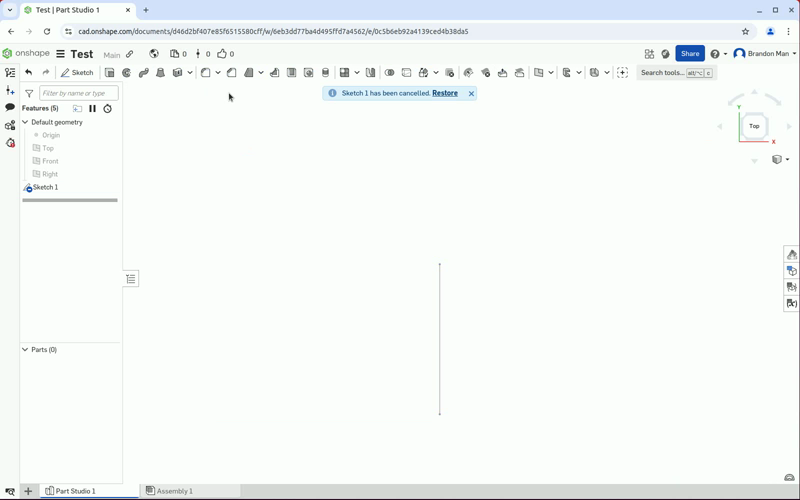
key(shift+s)
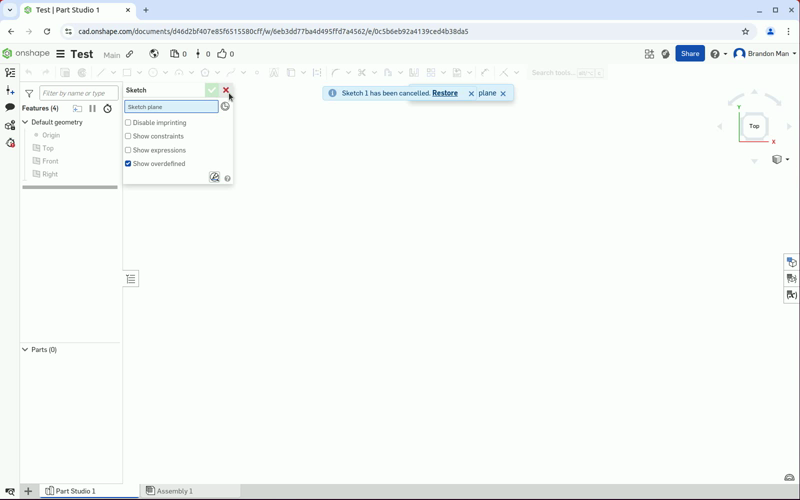
mouse_move(73, 150)
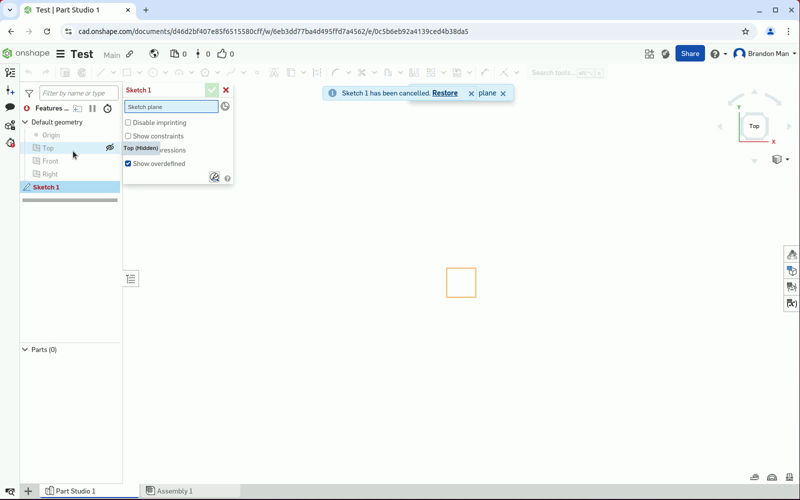
click(73, 150)
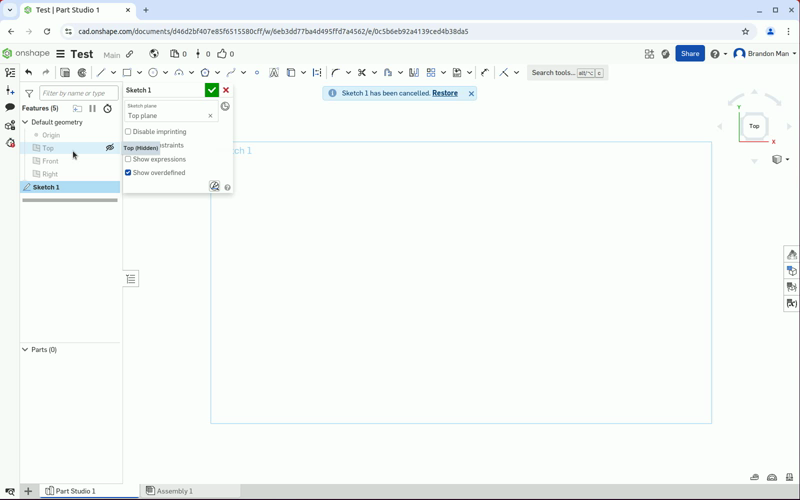
mouse_move(73, 352)
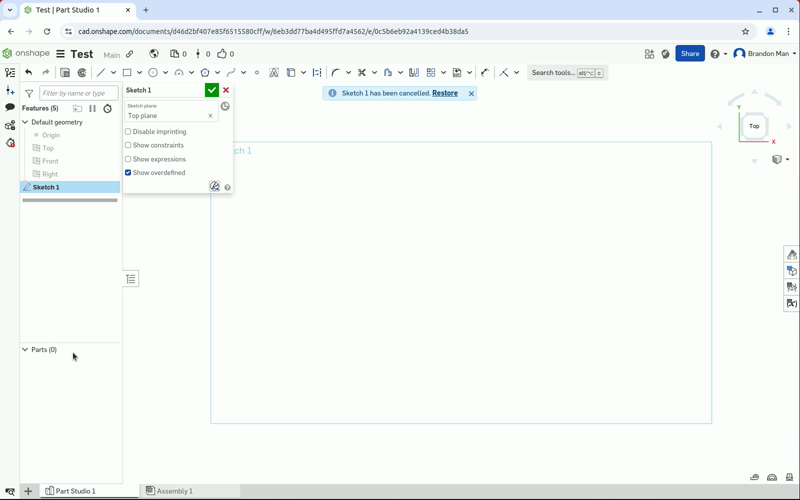
key(y)
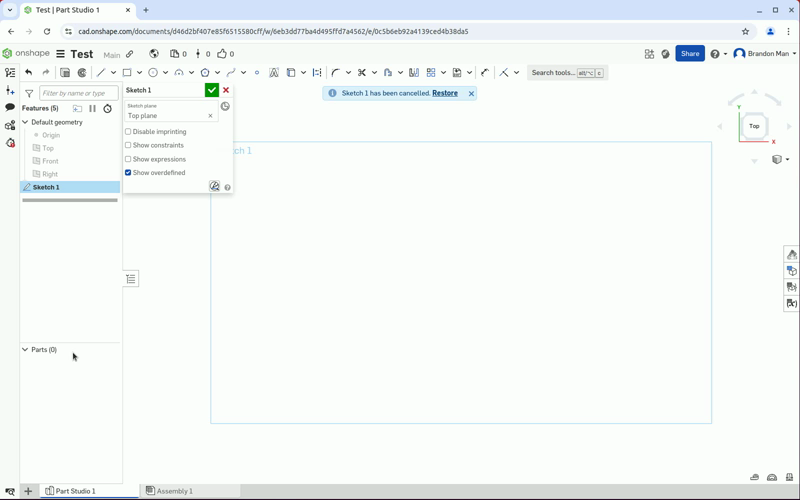
key(c)
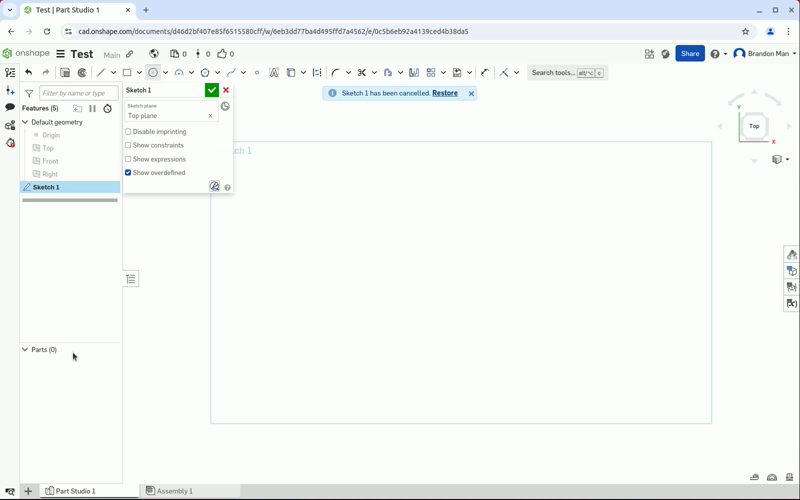
key_down(shift)
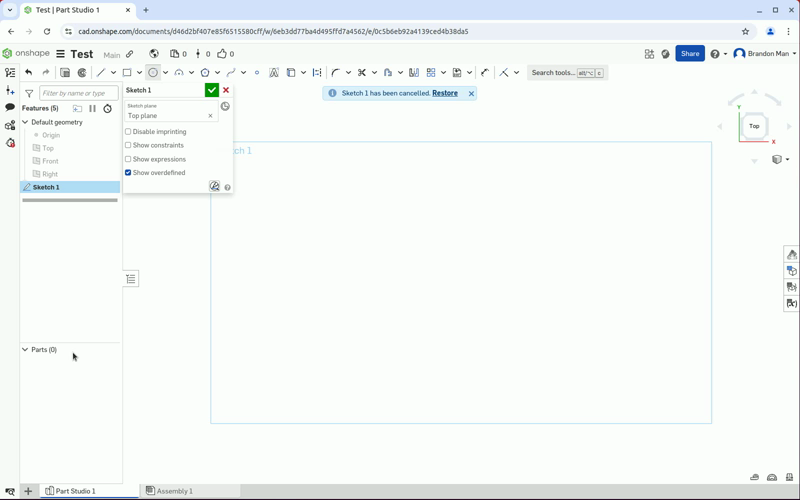
mouse_move(461, 282)
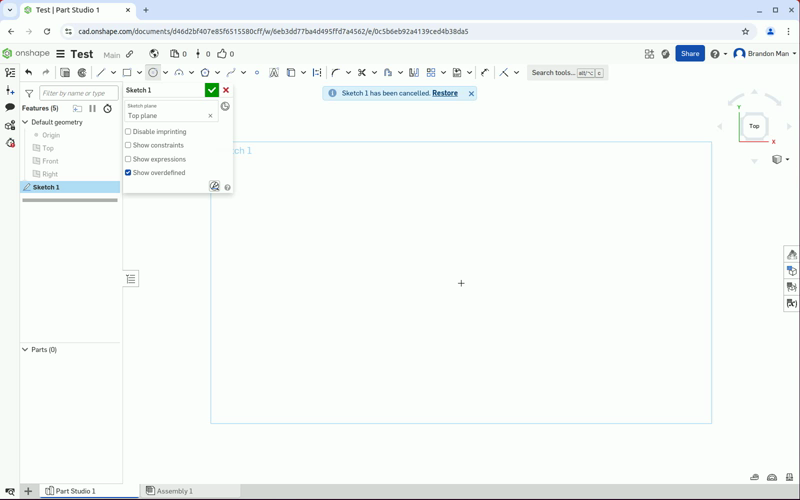
click(461, 282)
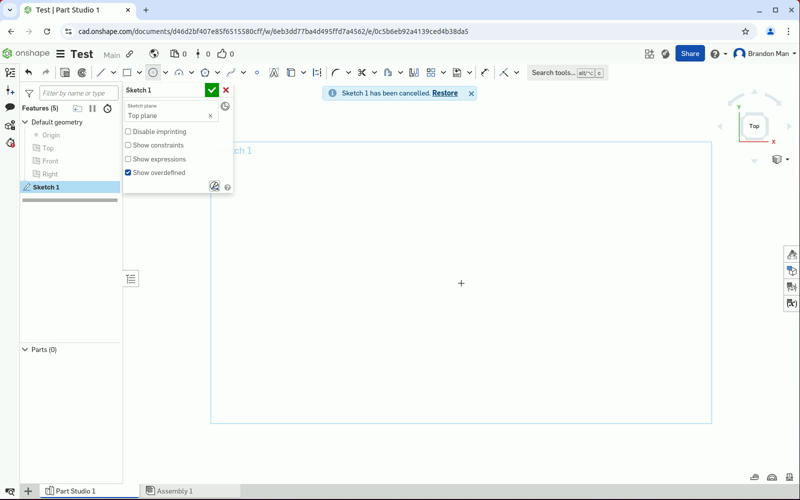
key_up(shift)
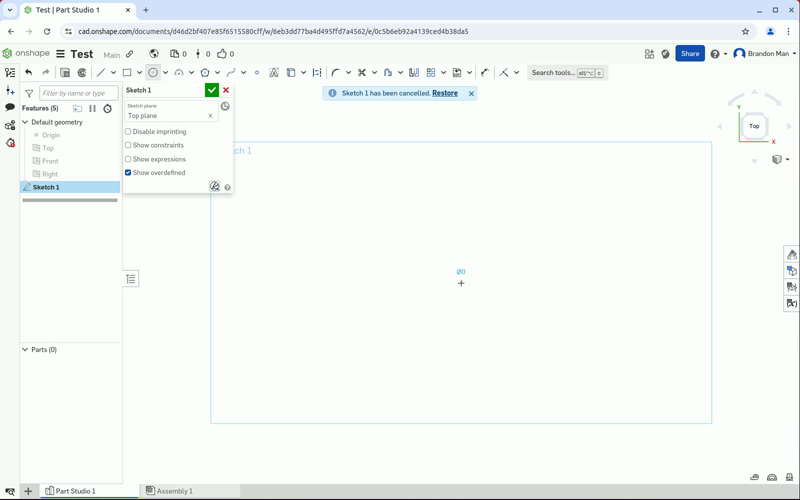
mouse_move(574, 282)
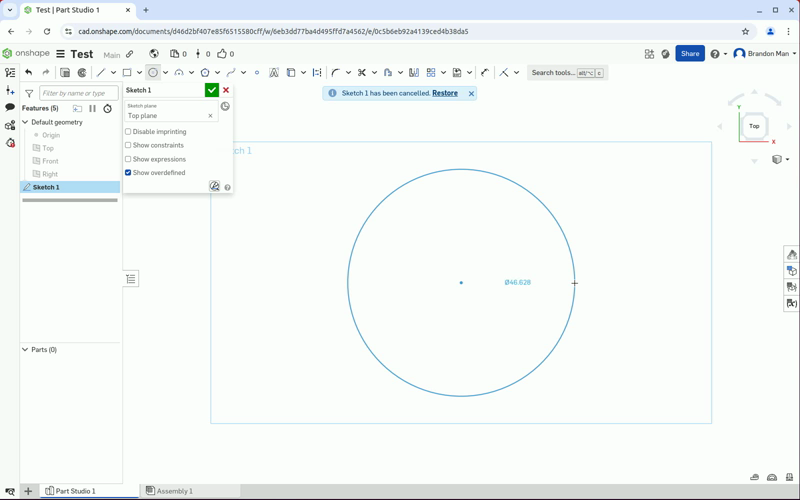
click(574, 282)
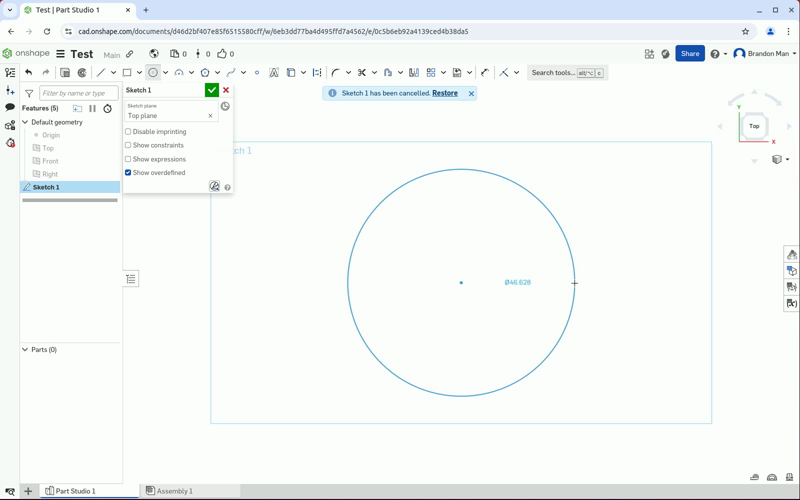
key(esc)
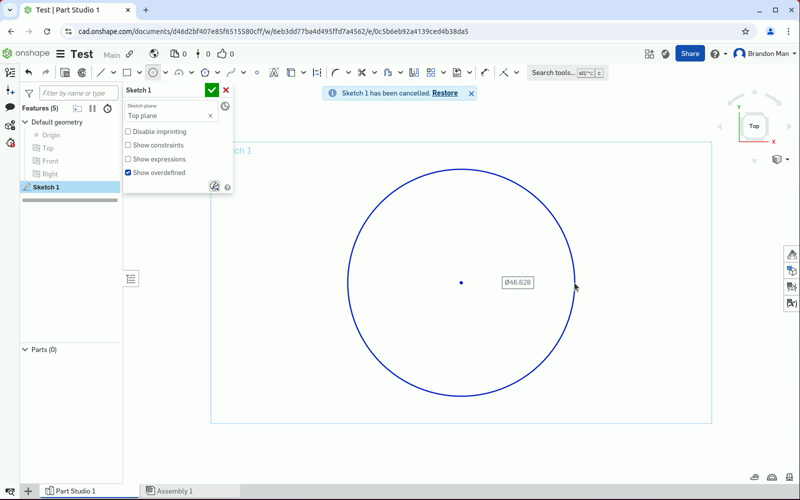
key(a)
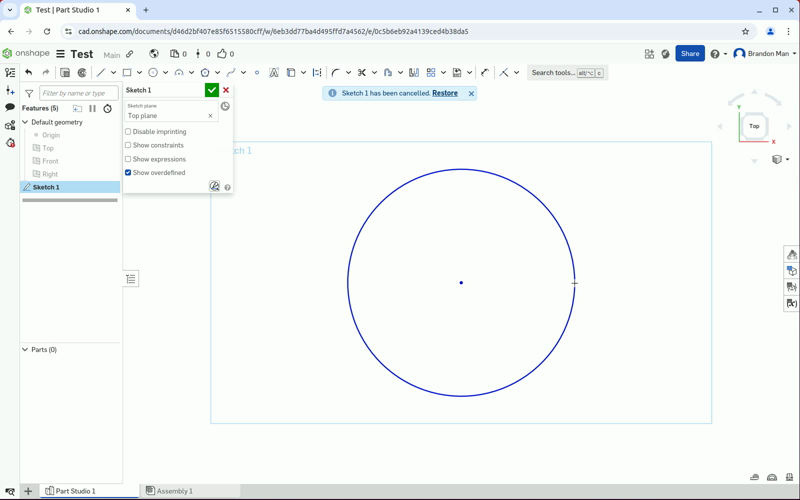
key_down(shift)
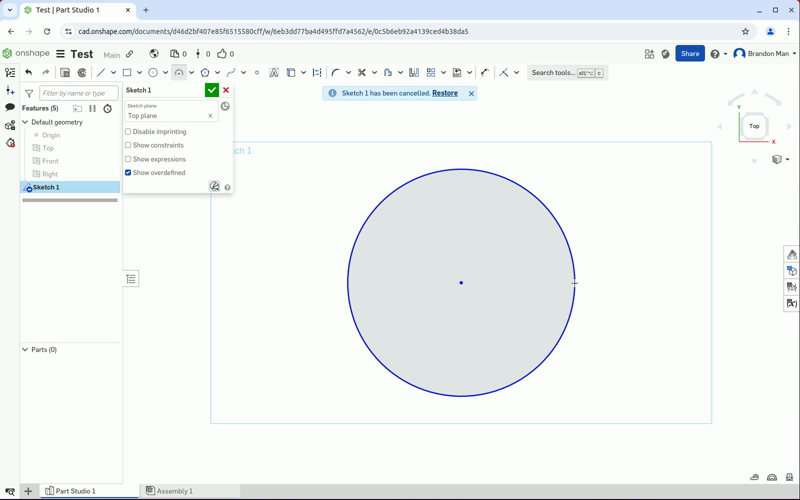
mouse_move(374, 315)
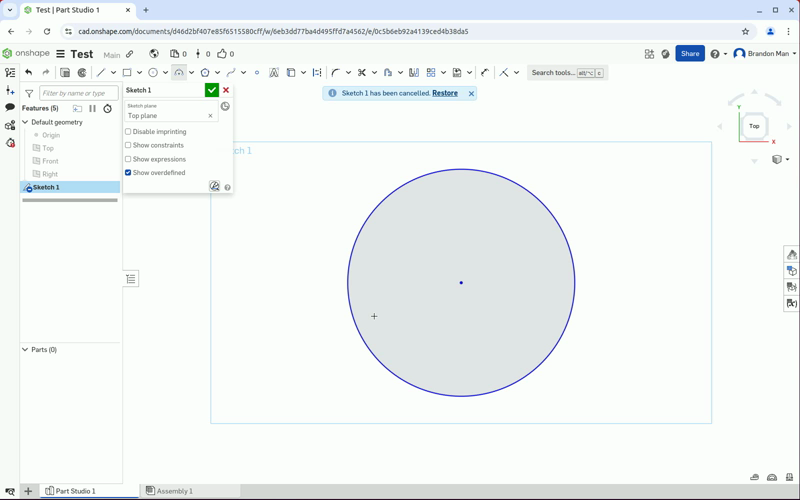
click(374, 315)
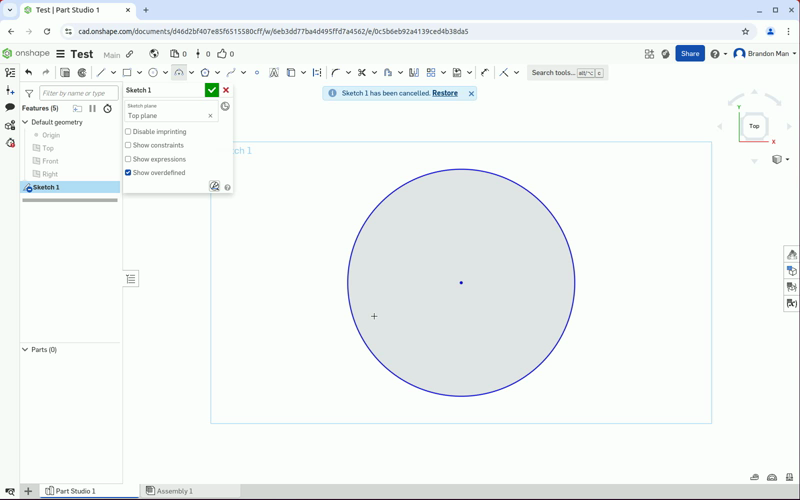
key_up(shift)
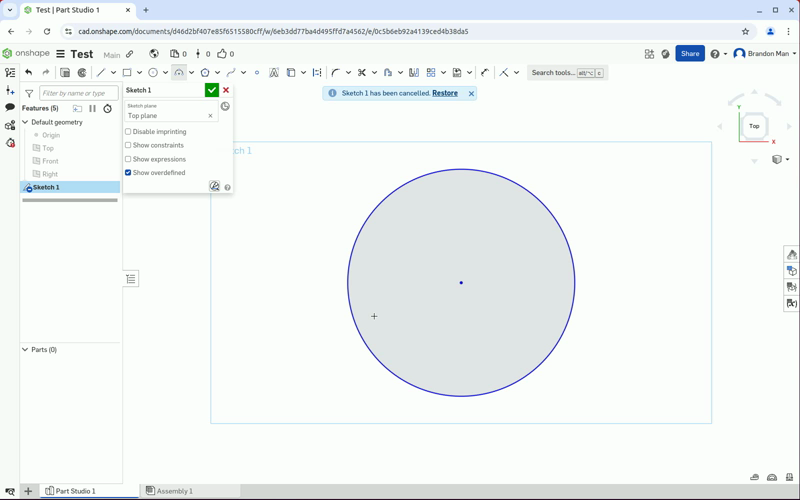
key_down(shift)
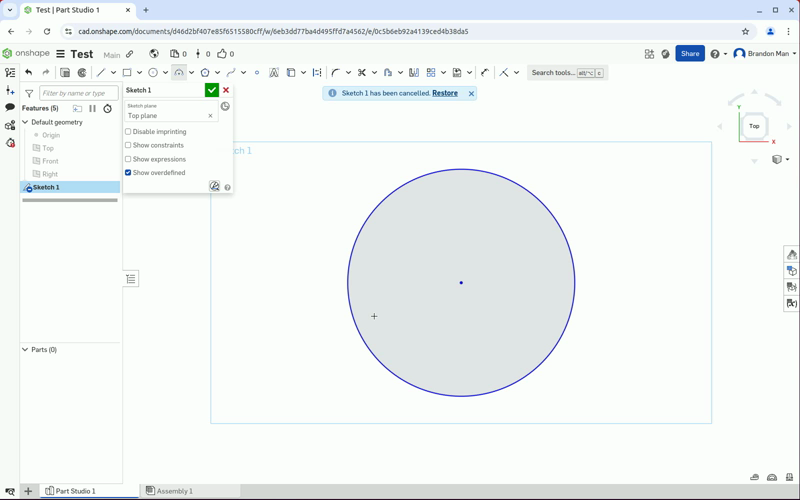
mouse_move(447, 191)
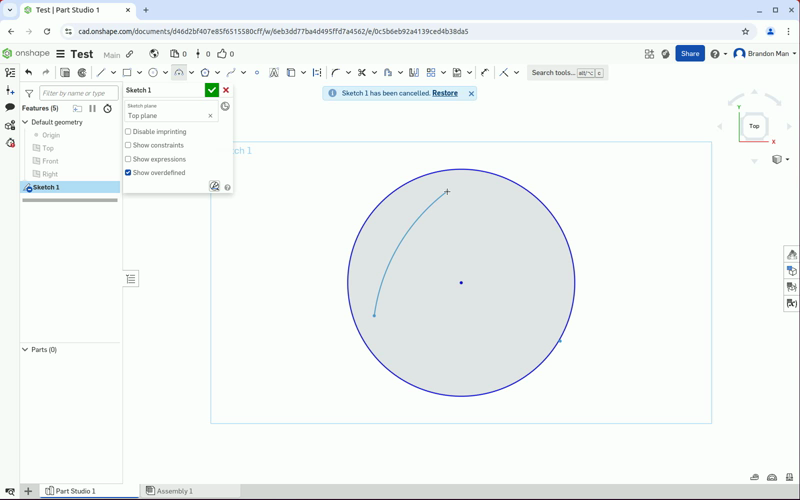
click(447, 191)
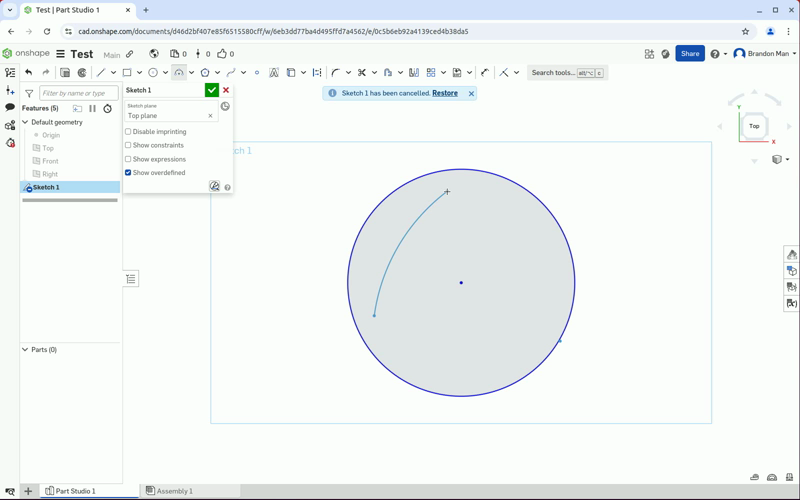
mouse_move(380, 235)
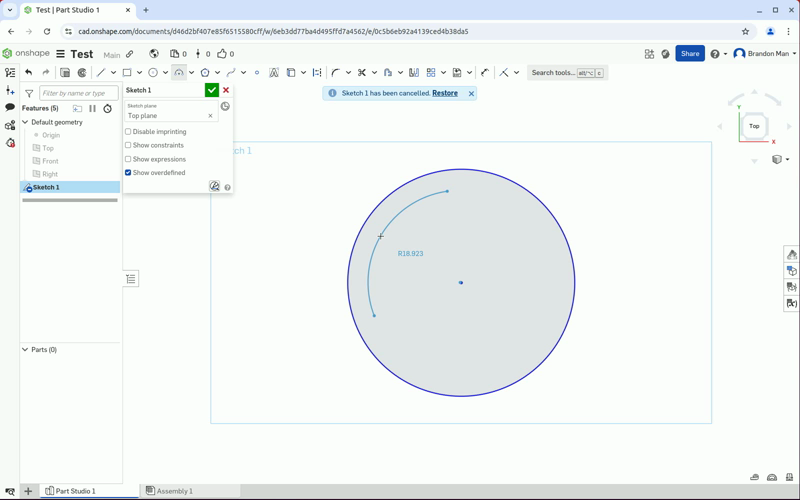
click(380, 235)
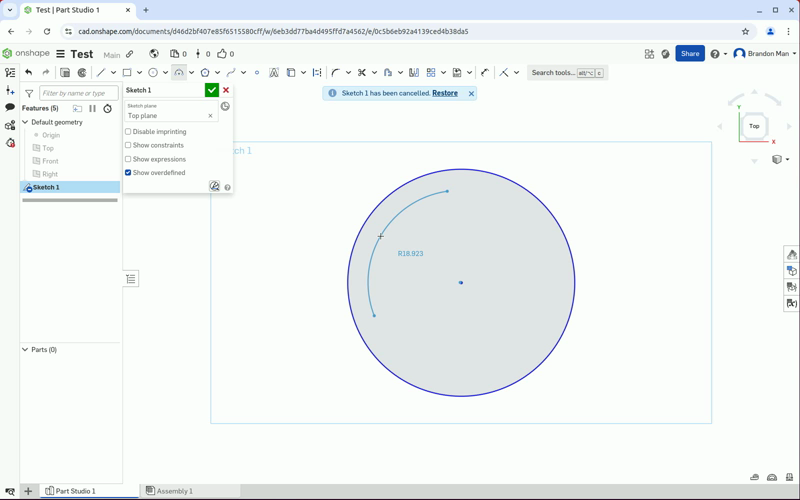
key_up(shift)
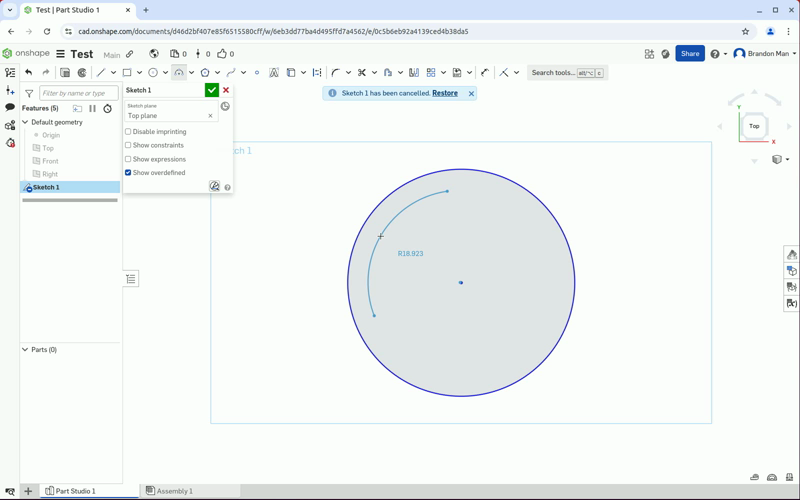
mouse_move(447, 191)
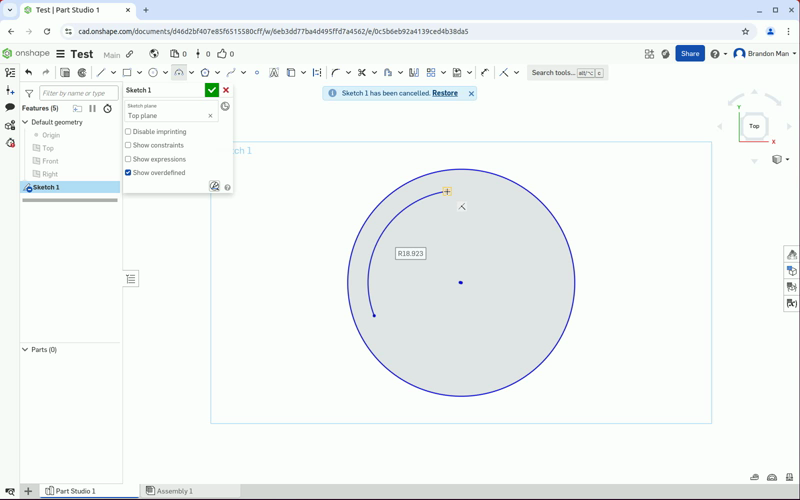
click(447, 191)
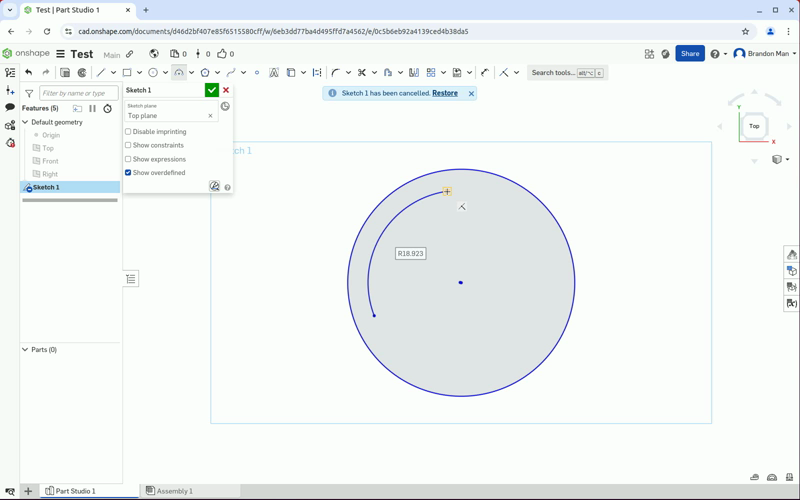
key_down(shift)
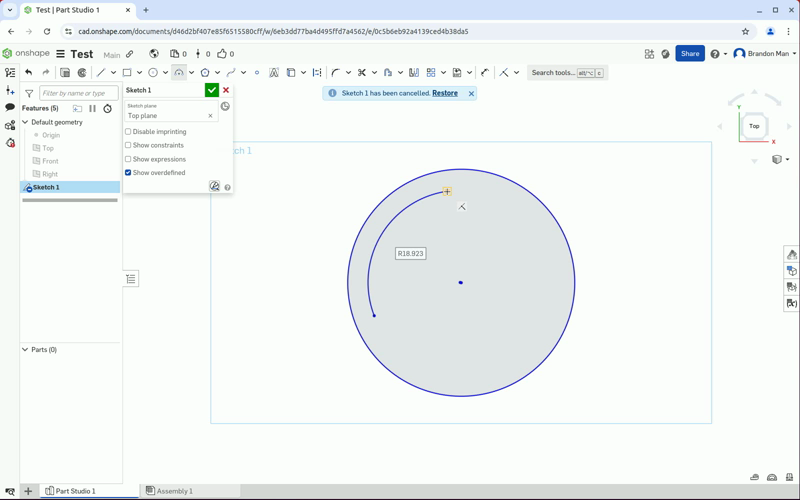
mouse_move(473, 191)
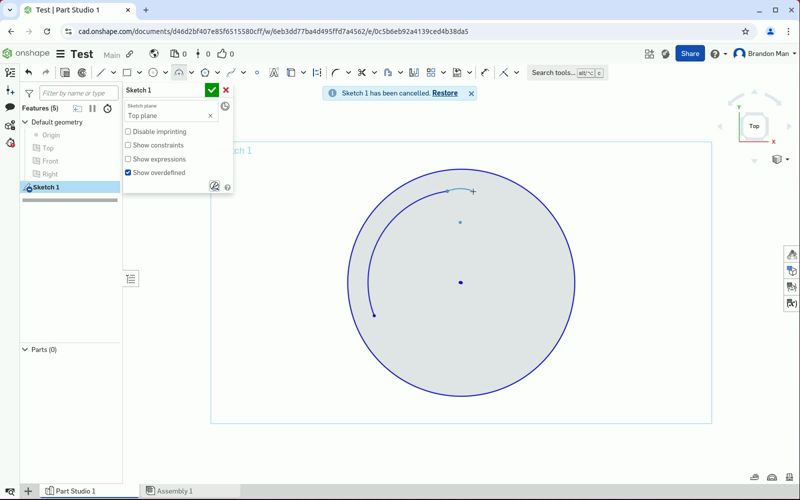
click(473, 191)
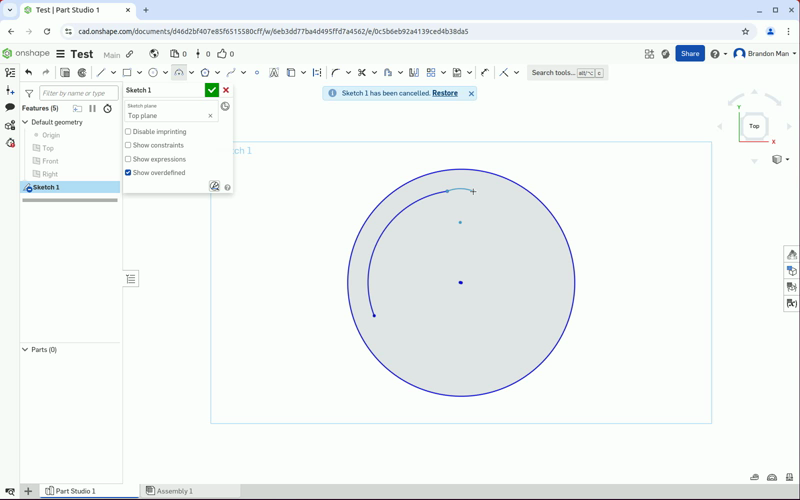
mouse_move(460, 177)
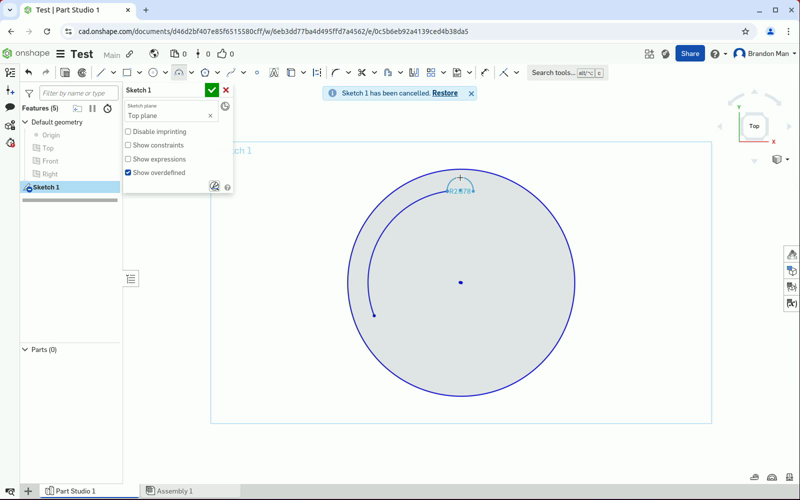
click(460, 177)
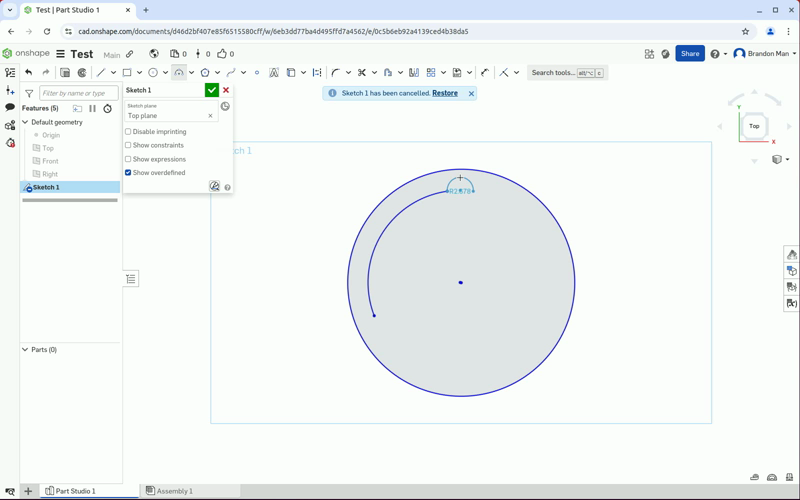
key_up(shift)
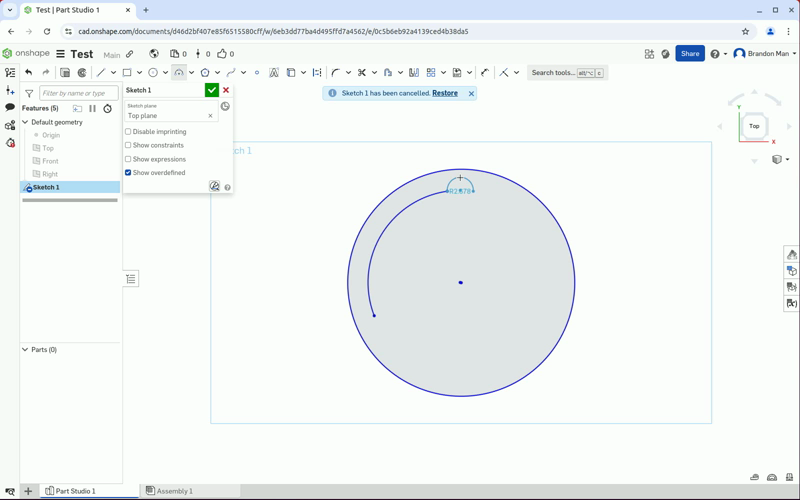
mouse_move(473, 191)
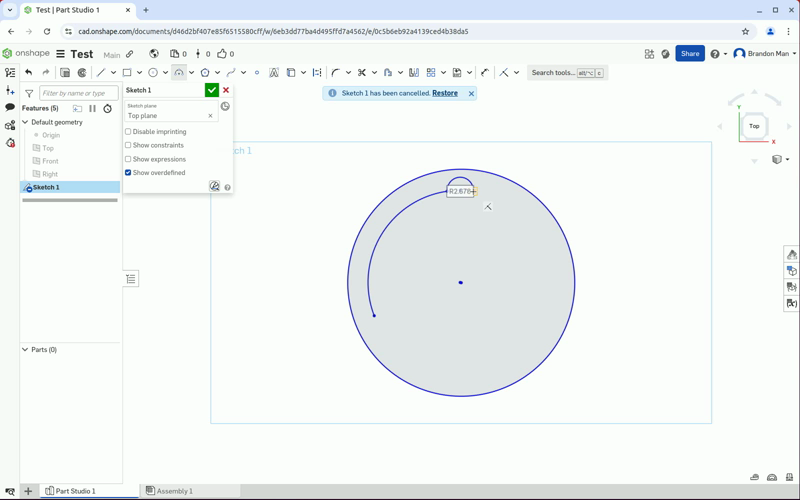
click(473, 191)
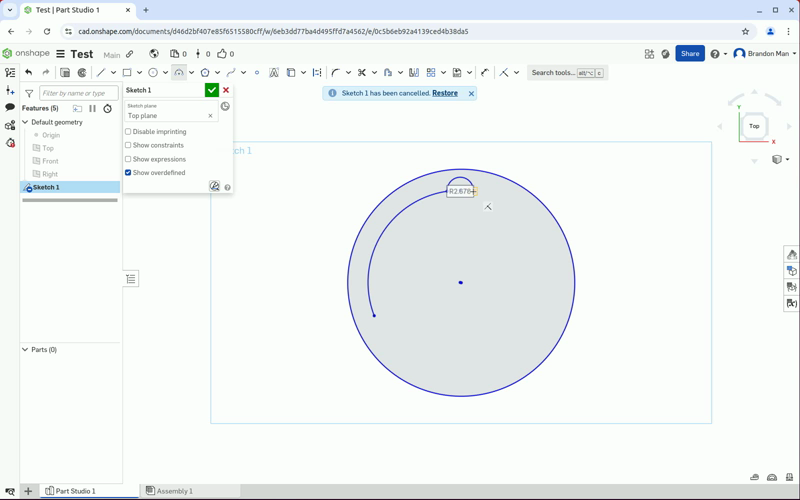
key_down(shift)
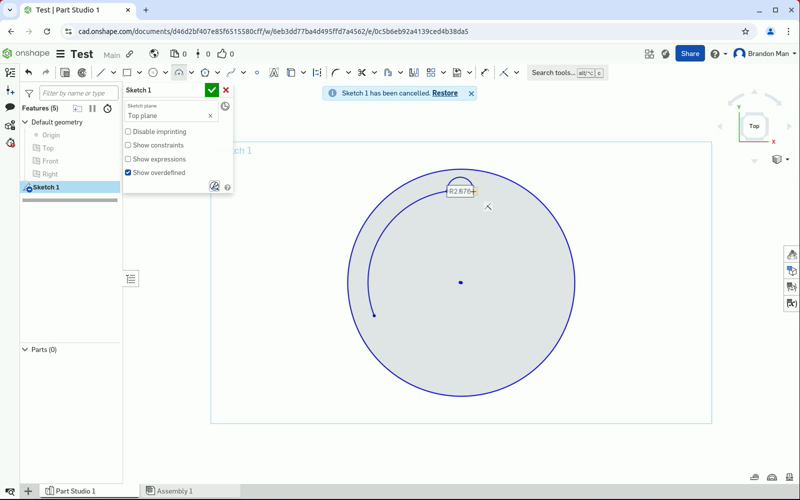
mouse_move(546, 315)
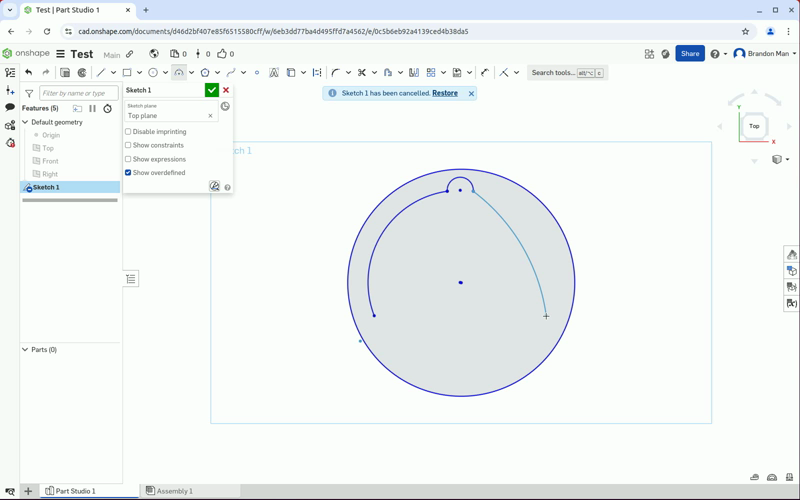
click(546, 315)
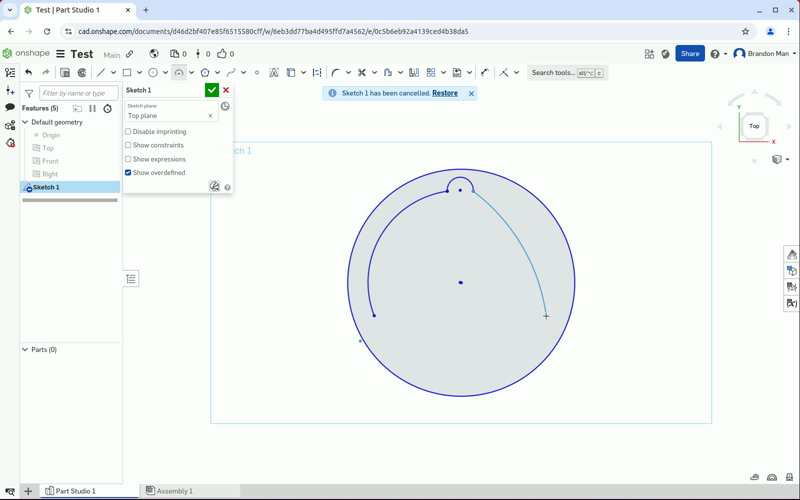
mouse_move(539, 235)
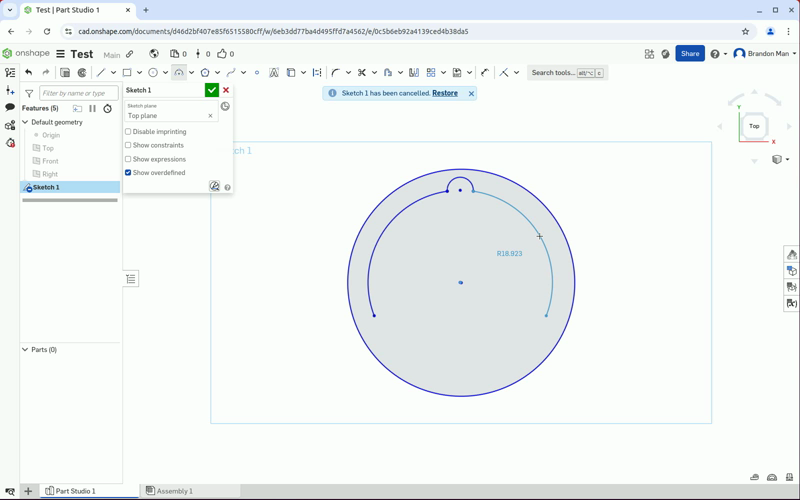
click(539, 235)
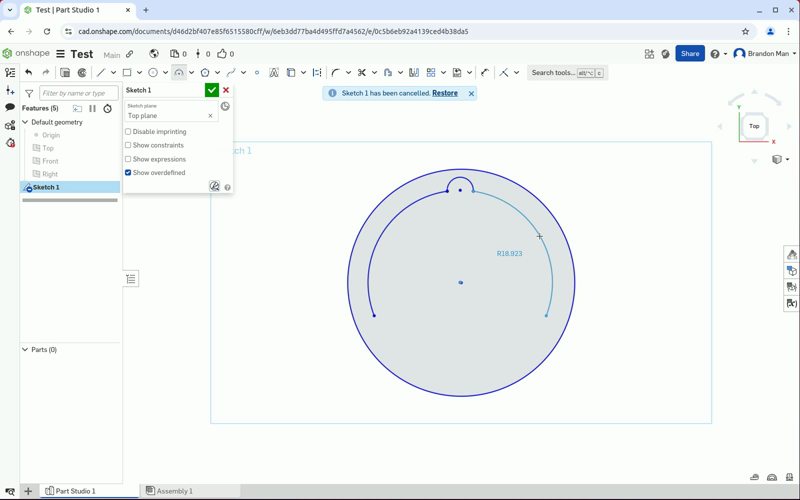
key_up(shift)
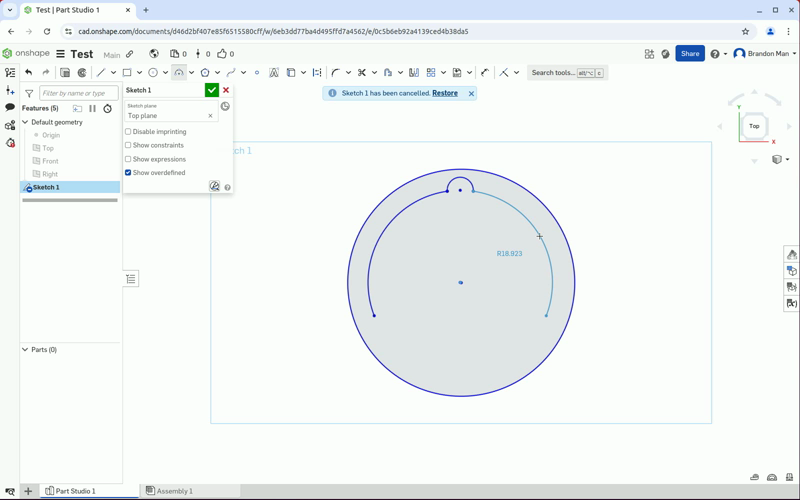
mouse_move(546, 315)
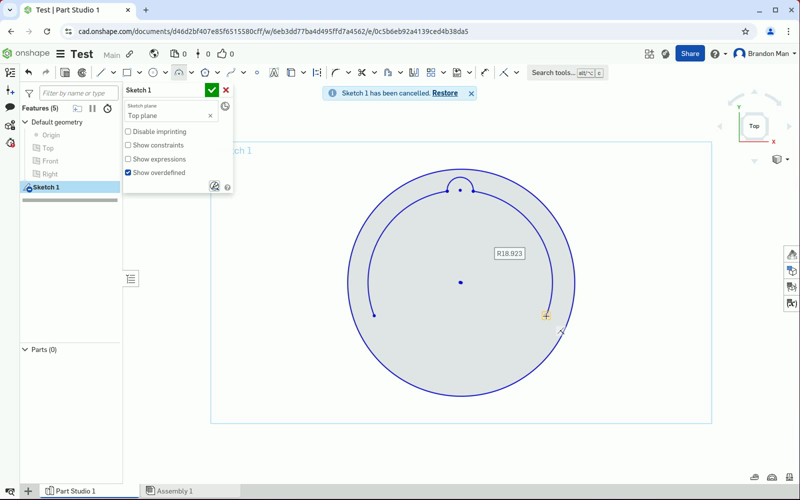
click(546, 315)
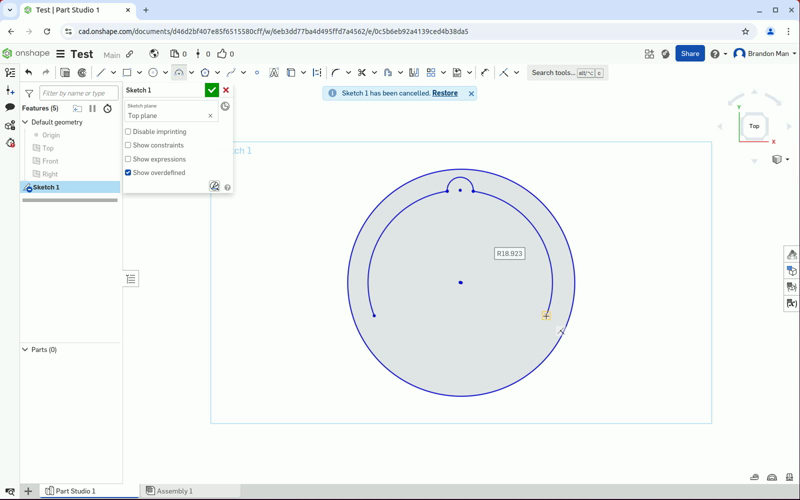
key_down(shift)
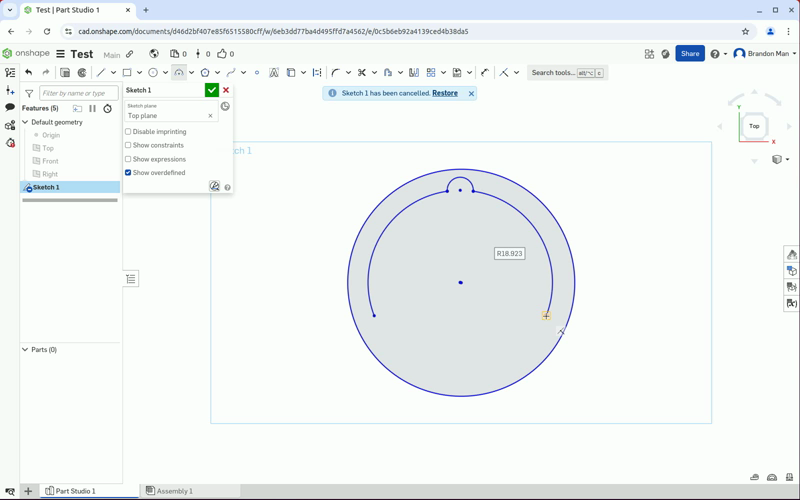
mouse_move(532, 341)
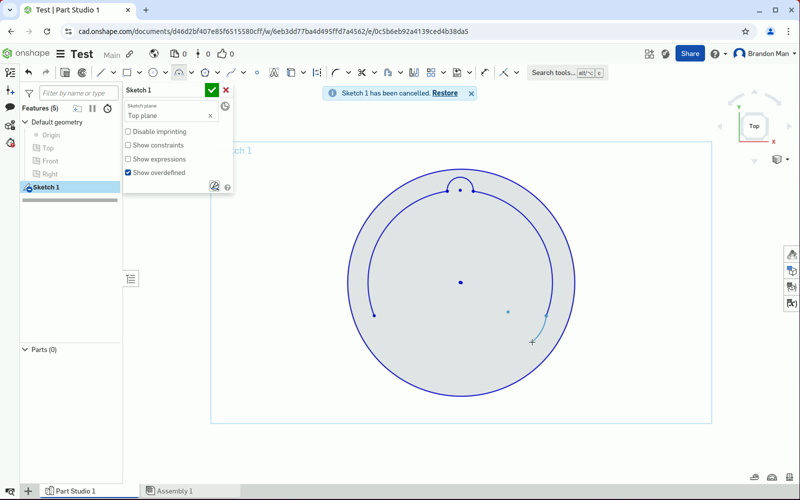
click(532, 341)
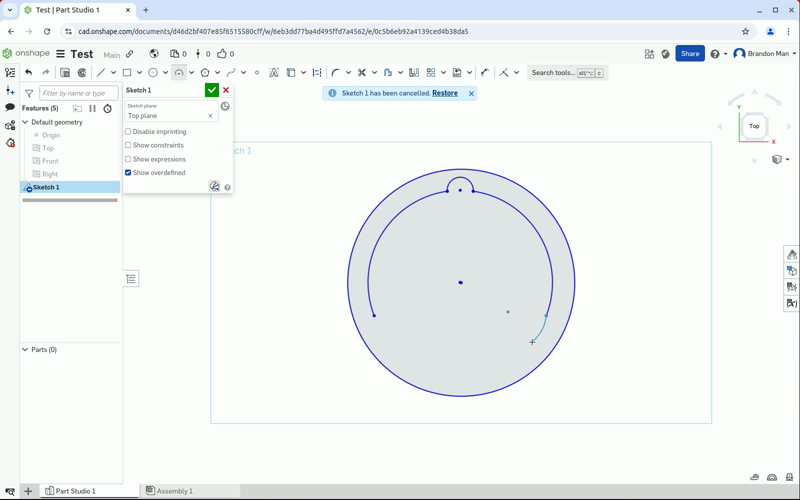
mouse_move(553, 336)
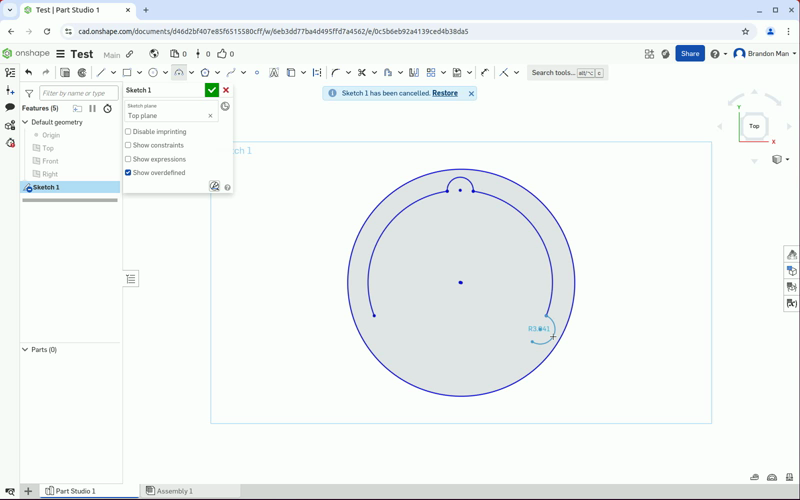
click(553, 336)
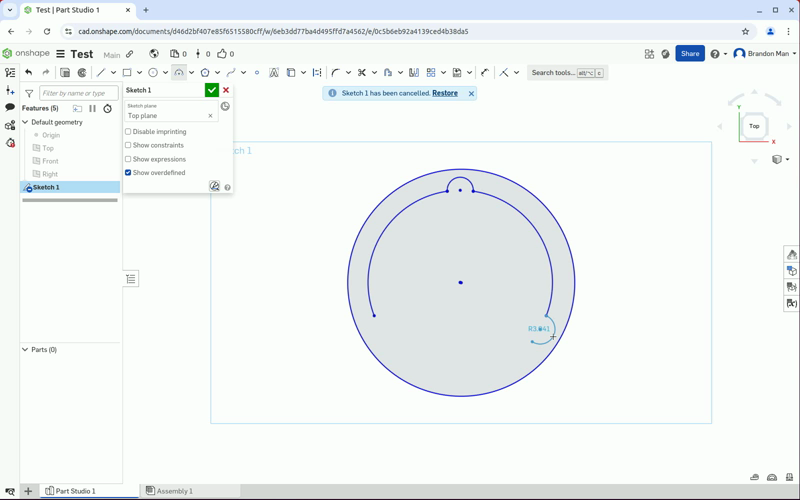
key_up(shift)
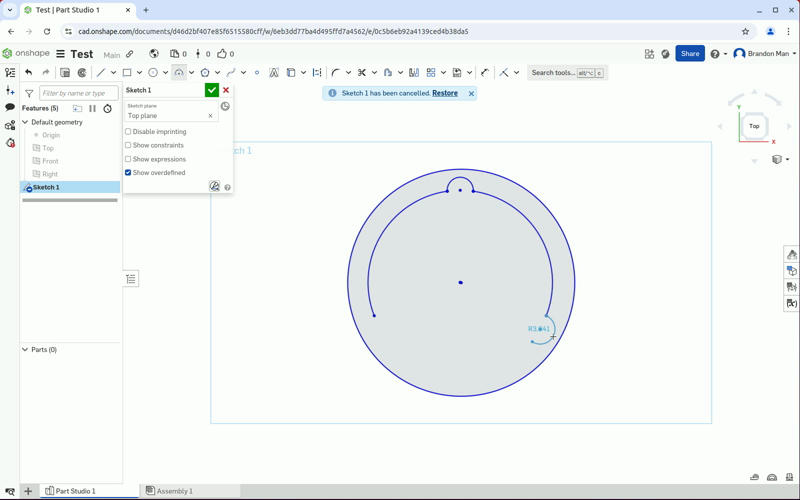
mouse_move(532, 341)
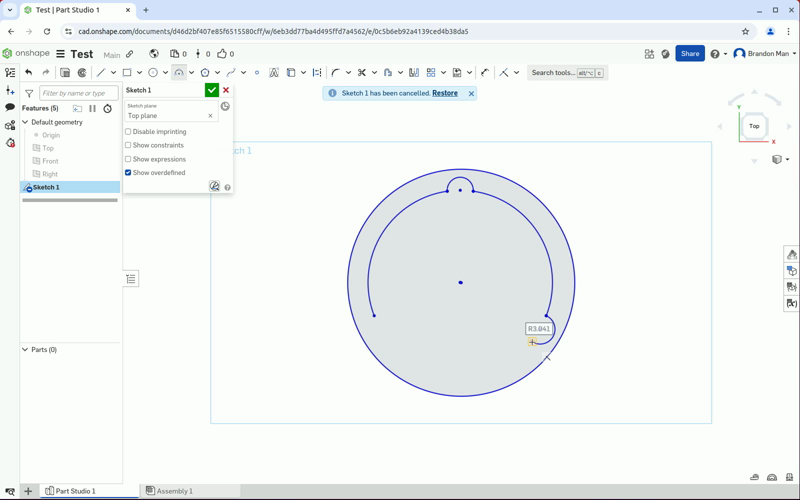
click(532, 341)
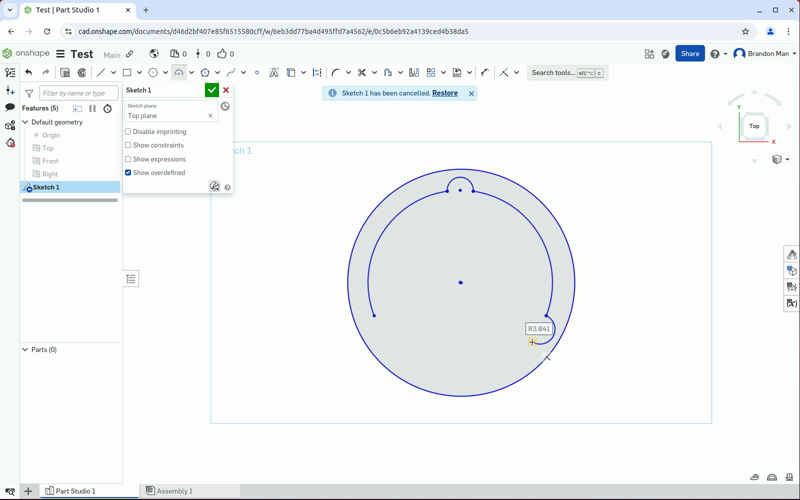
key_down(shift)
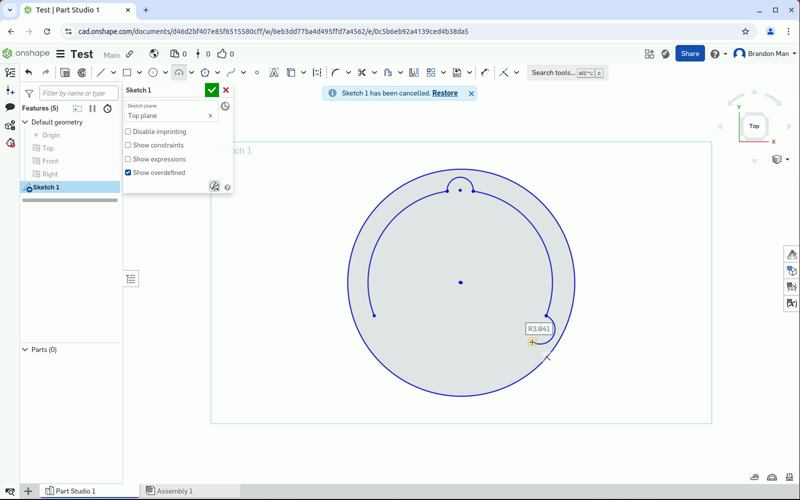
mouse_move(388, 341)
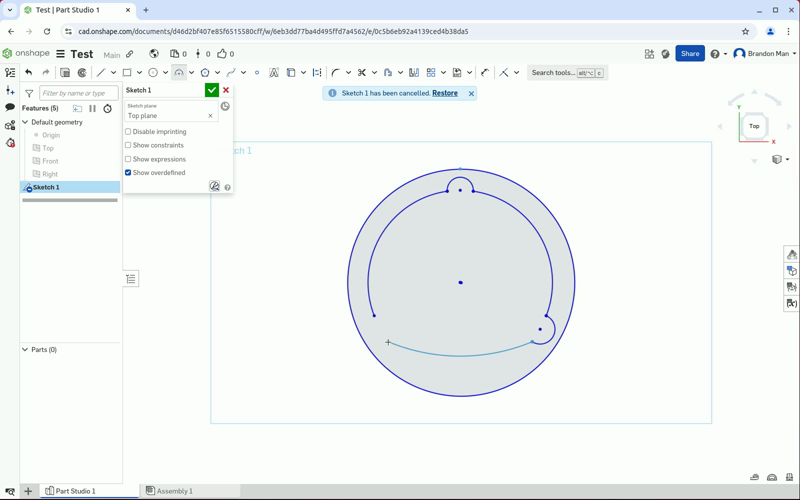
click(388, 341)
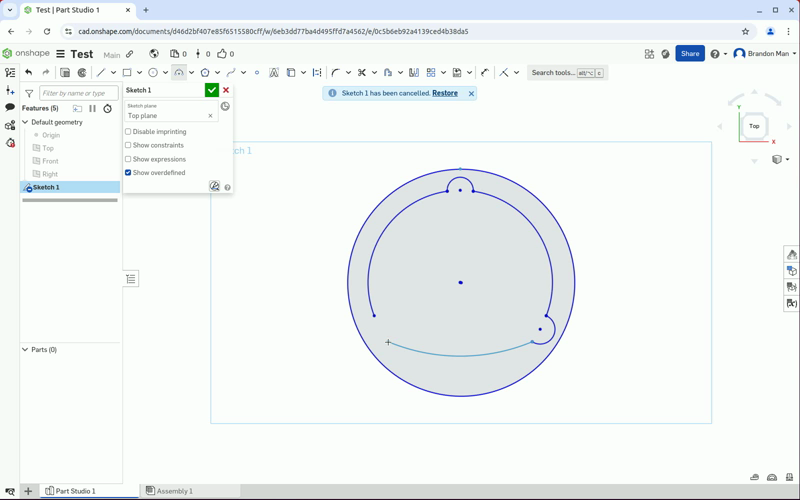
mouse_move(460, 376)
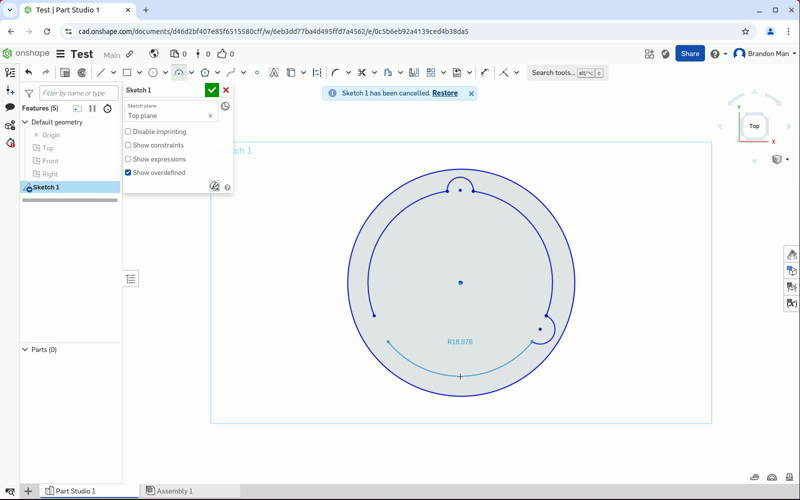
click(460, 376)
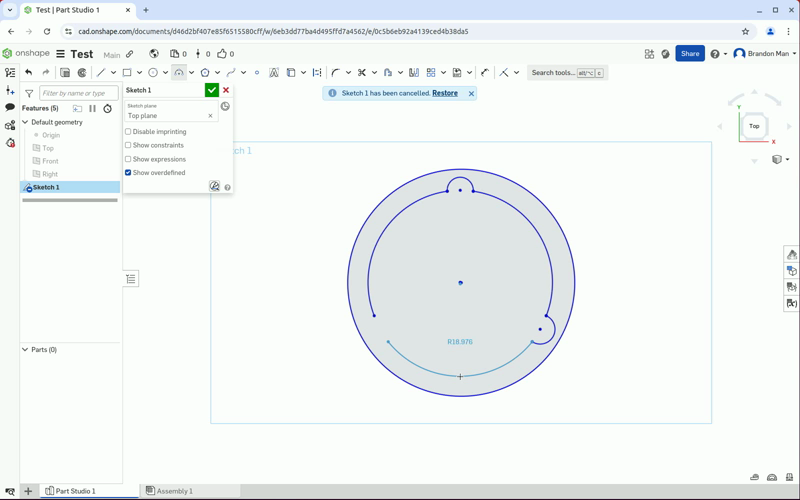
key_up(shift)
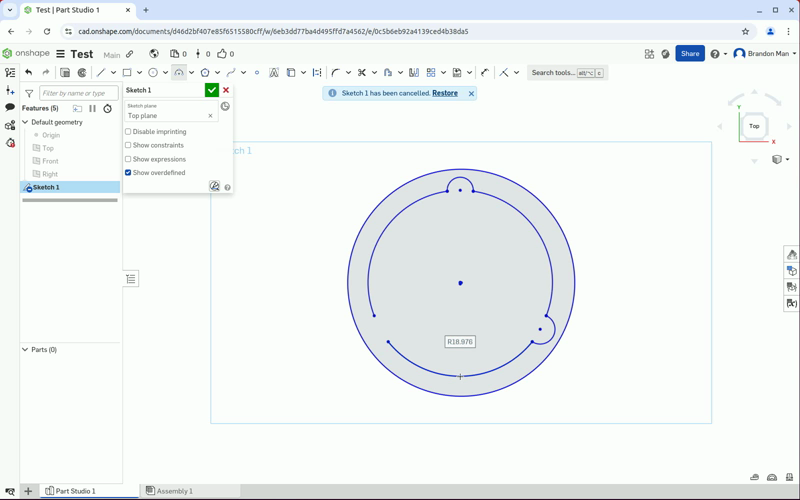
mouse_move(388, 341)
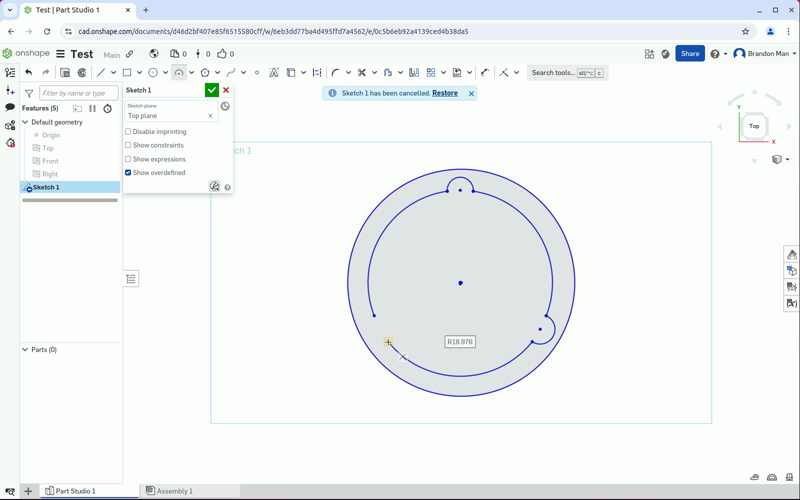
click(388, 341)
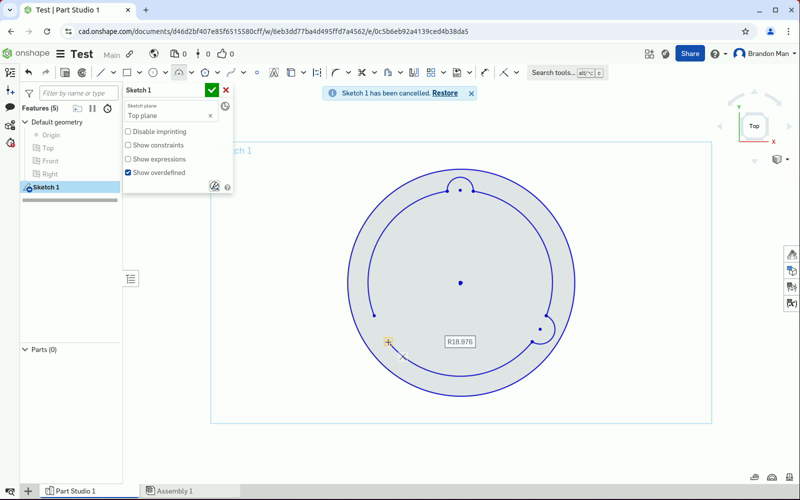
mouse_move(374, 315)
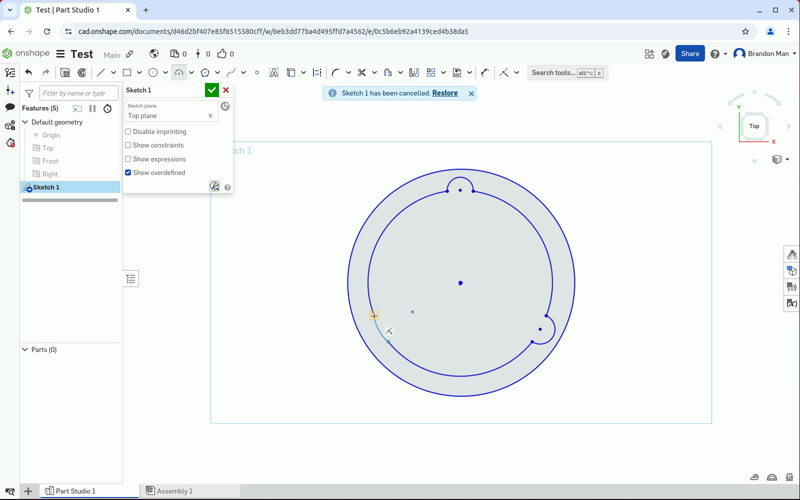
click(374, 315)
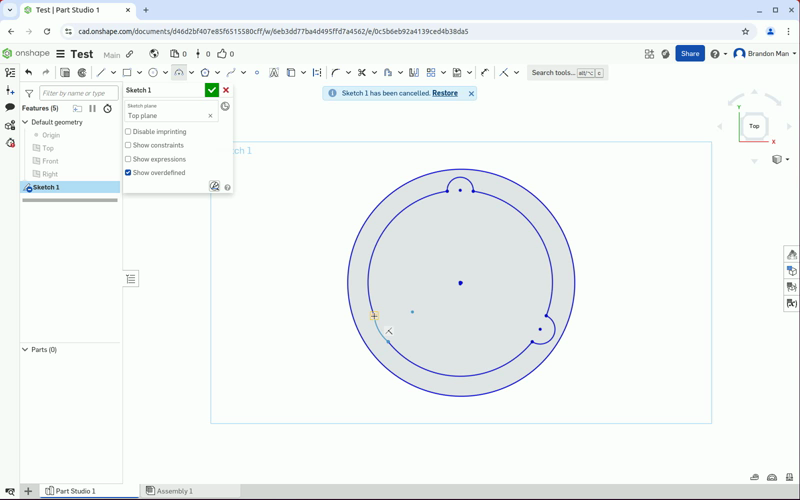
key_down(shift)
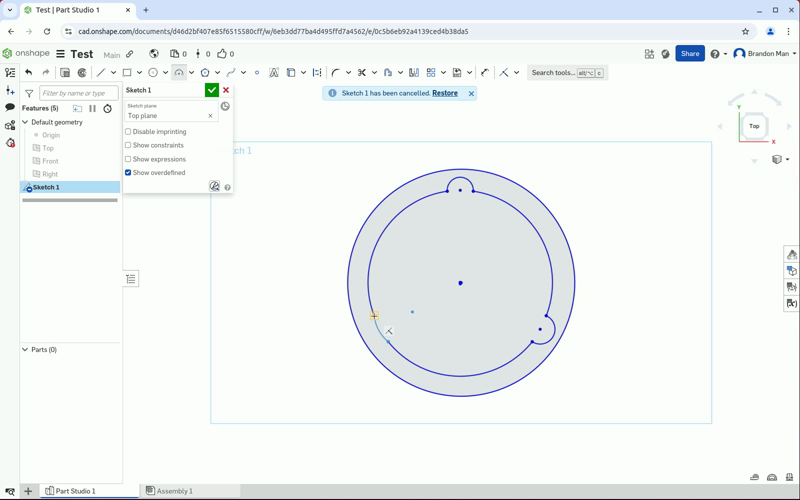
mouse_move(367, 336)
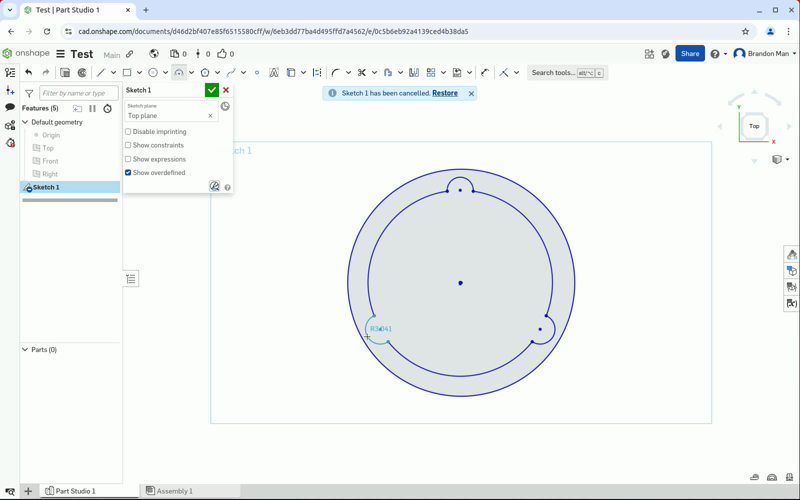
click(367, 336)
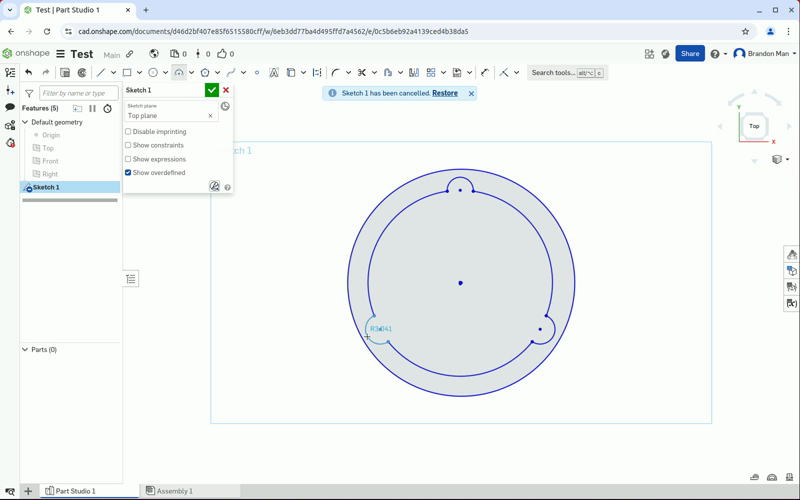
key_up(shift)
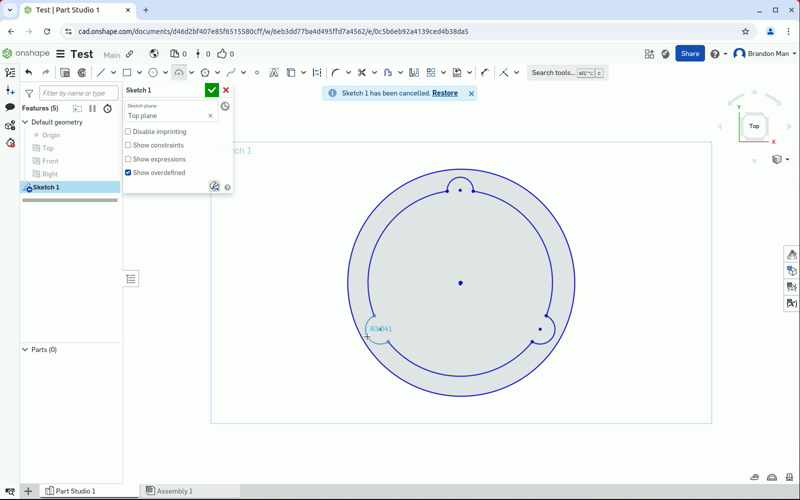
key(esc)
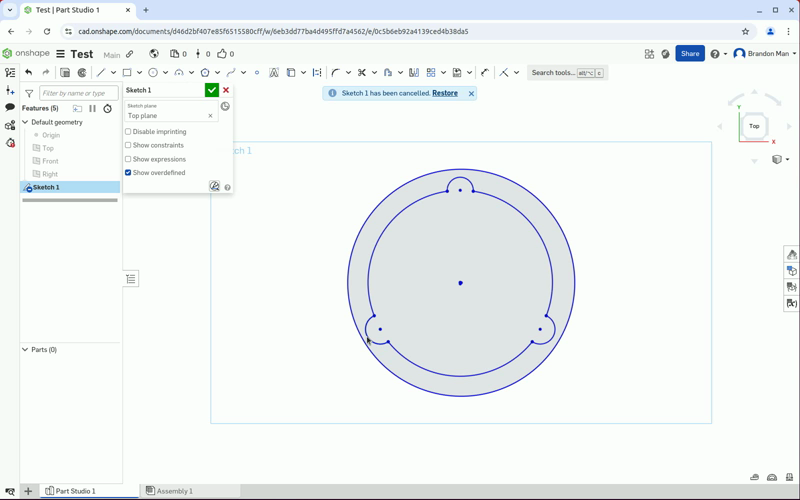
mouse_move(558, 253)
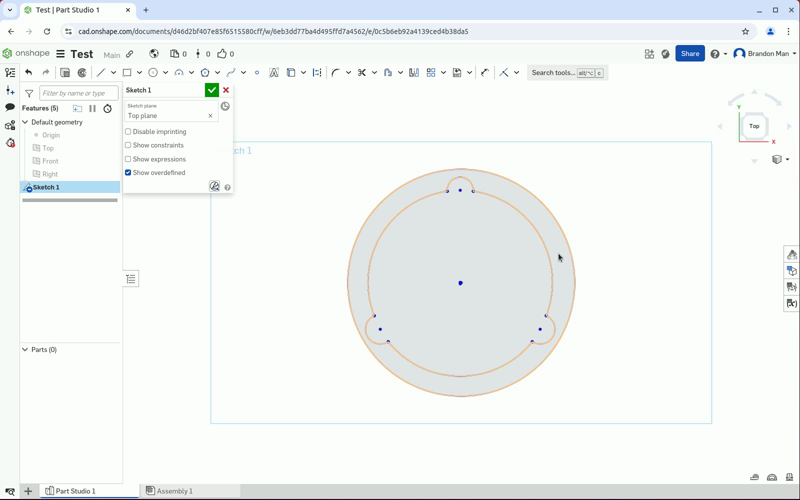
click(558, 253)
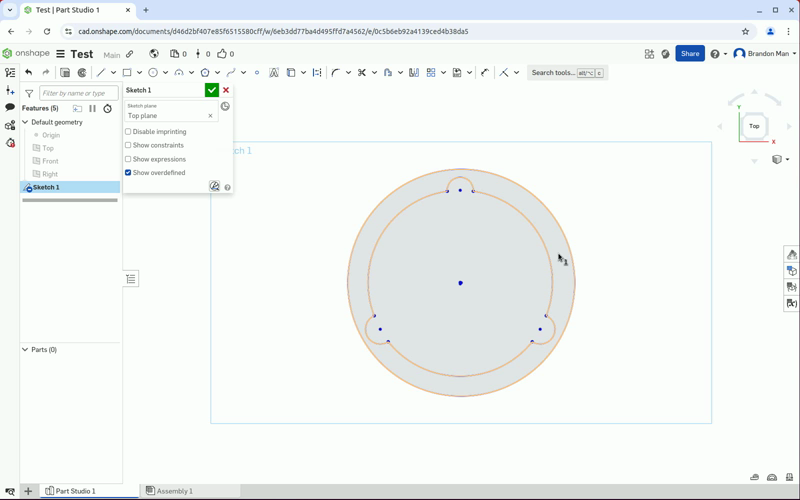
mouse_move(73, 352)
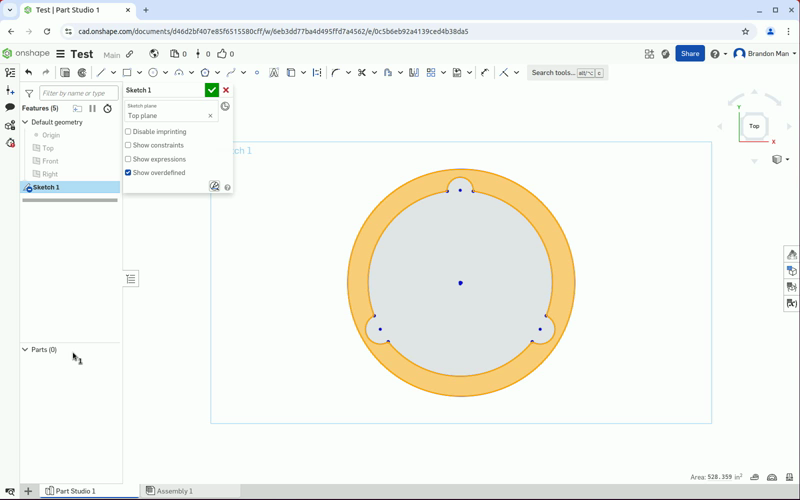
key(shift+y)
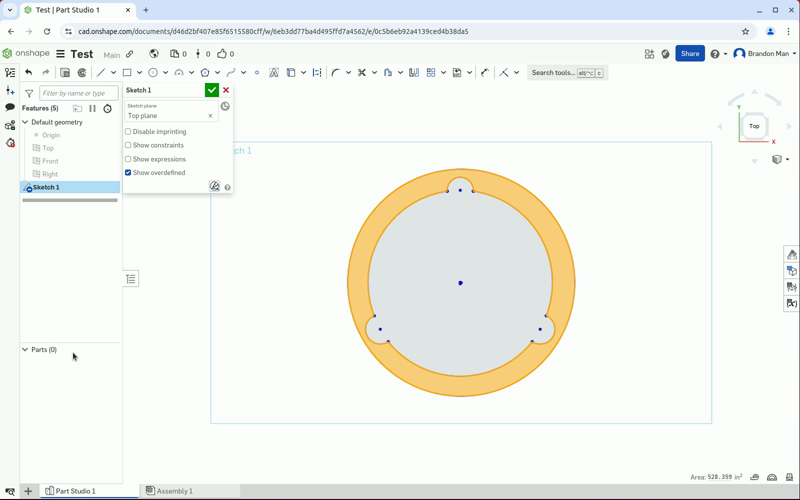
key(shift+e)
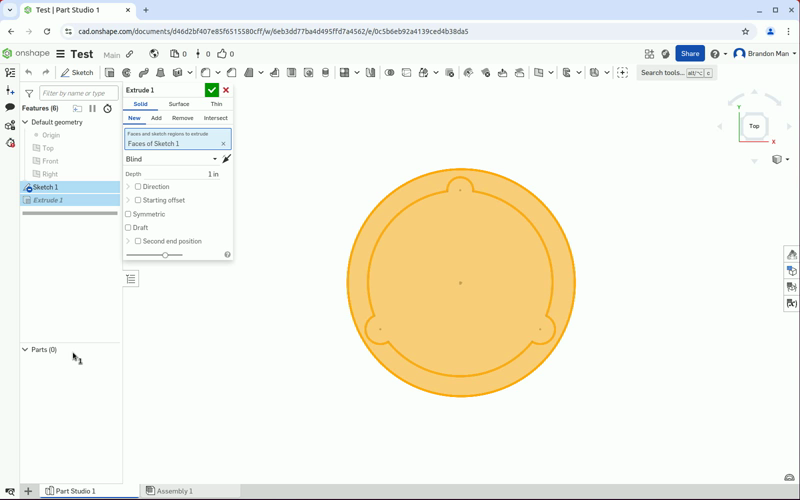
mouse_move(143, 106)
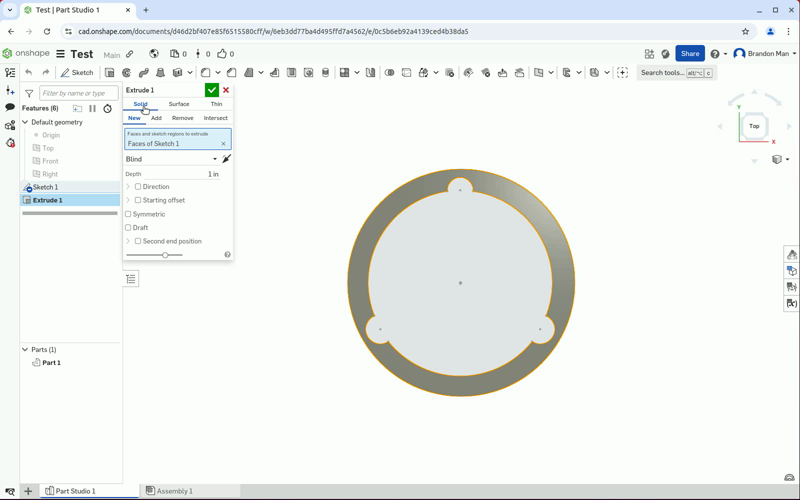
click(143, 106)
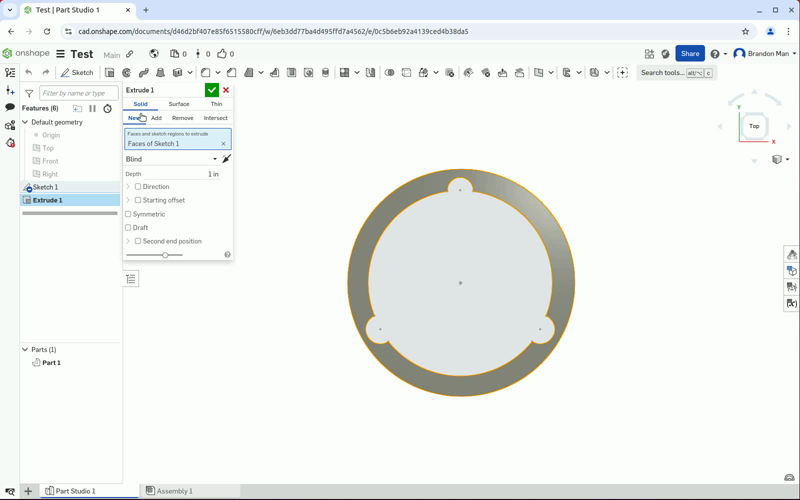
mouse_move(137, 120)
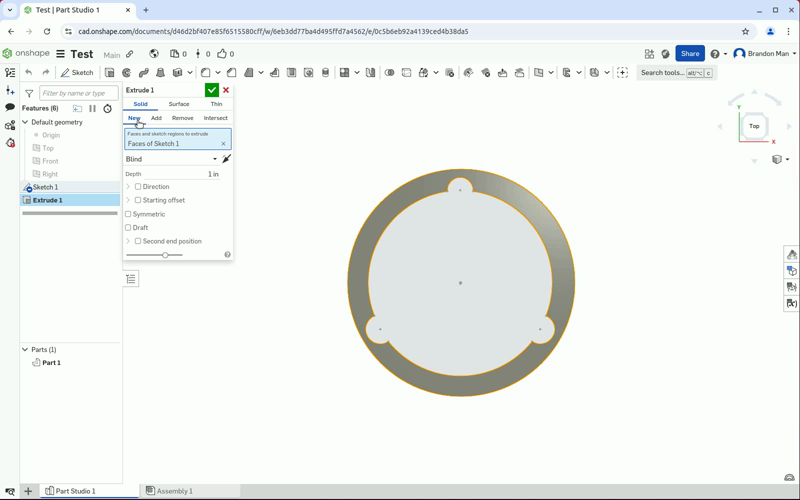
click(137, 120)
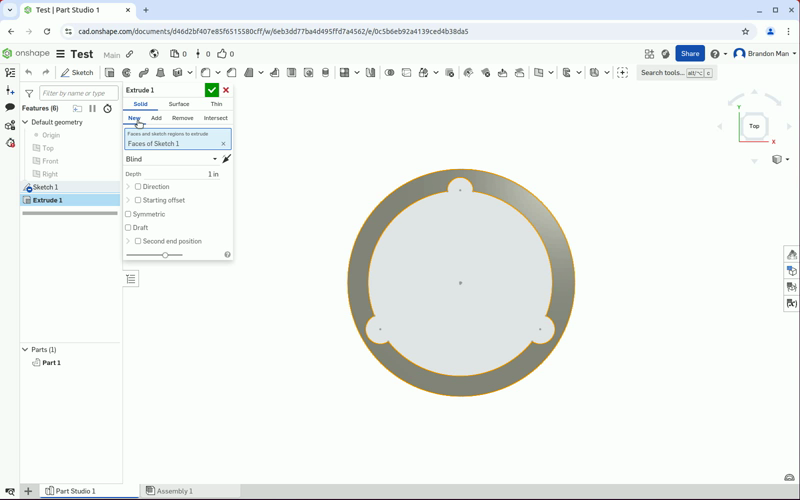
key(tab, 4)
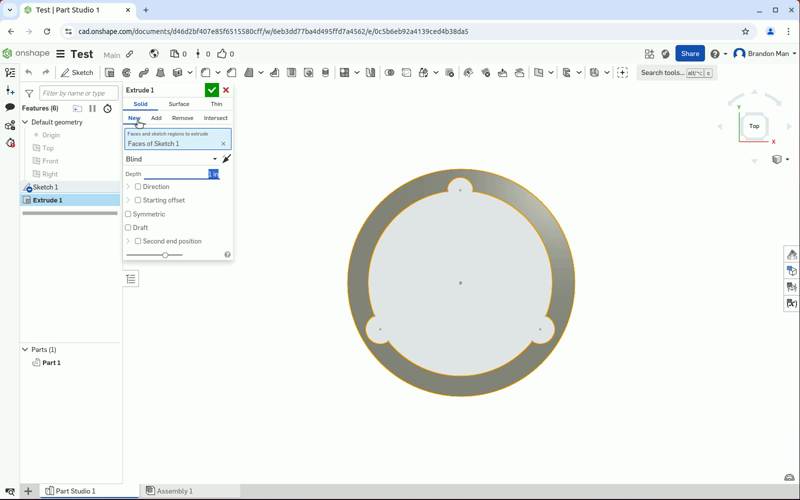
text(4.092)
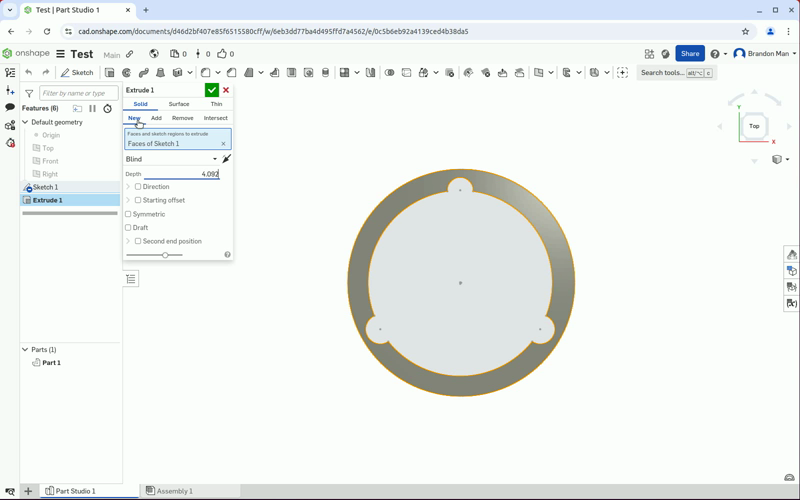
key(enter)
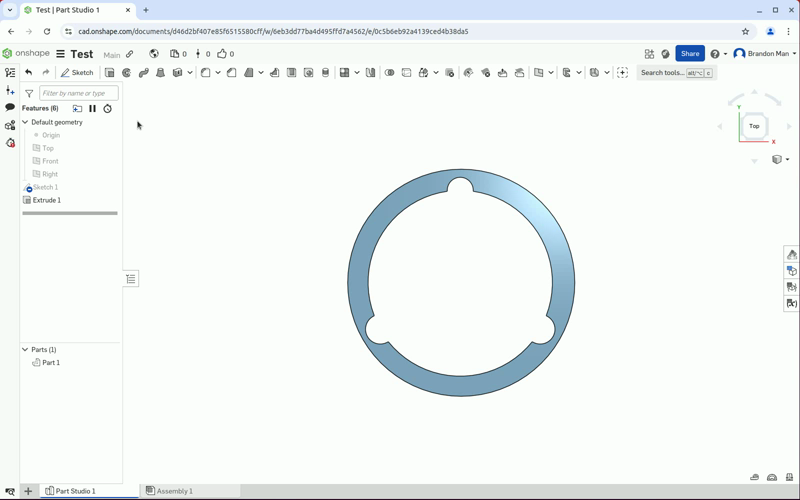
key(shift+h)
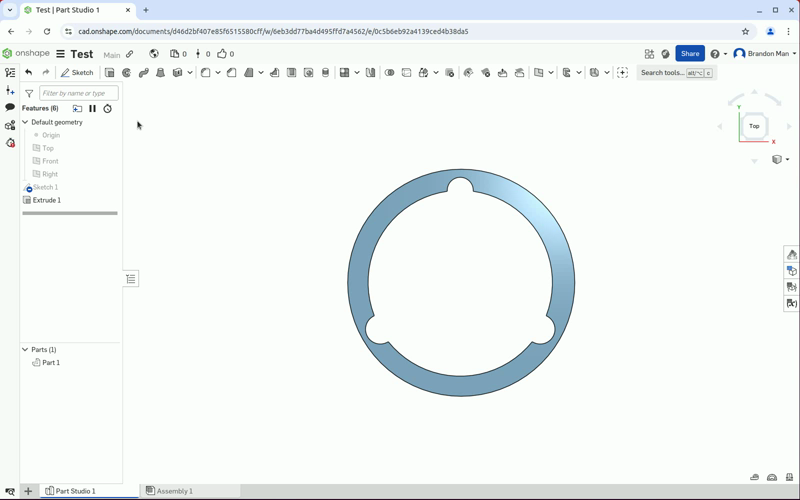
key(shift+h)
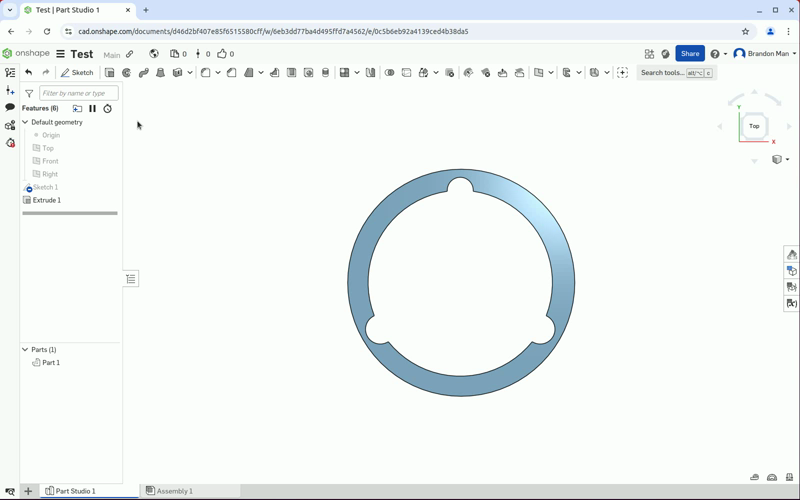
mouse_move(73, 189)
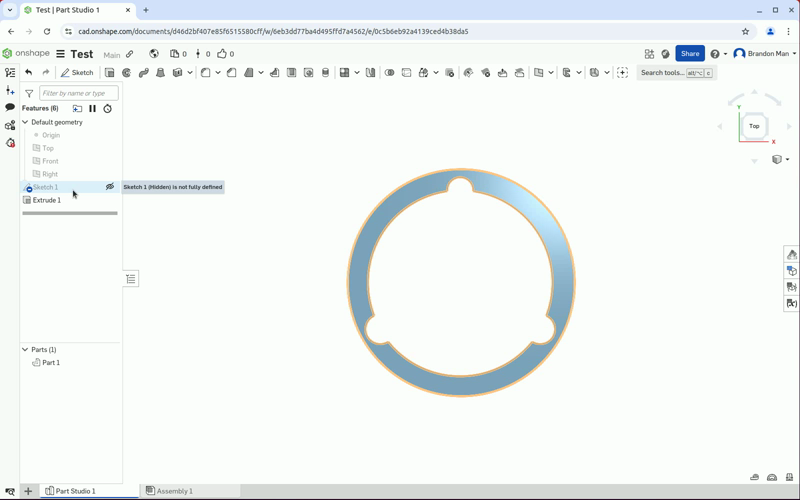
click(73, 189)
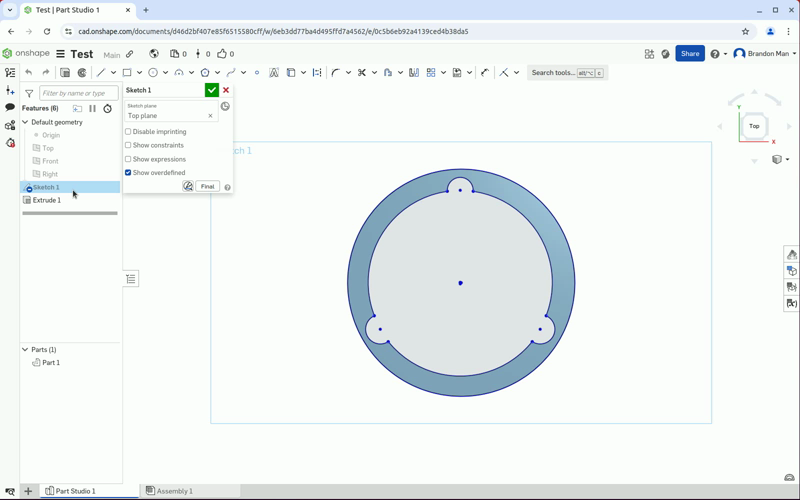
mouse_move(229, 92)
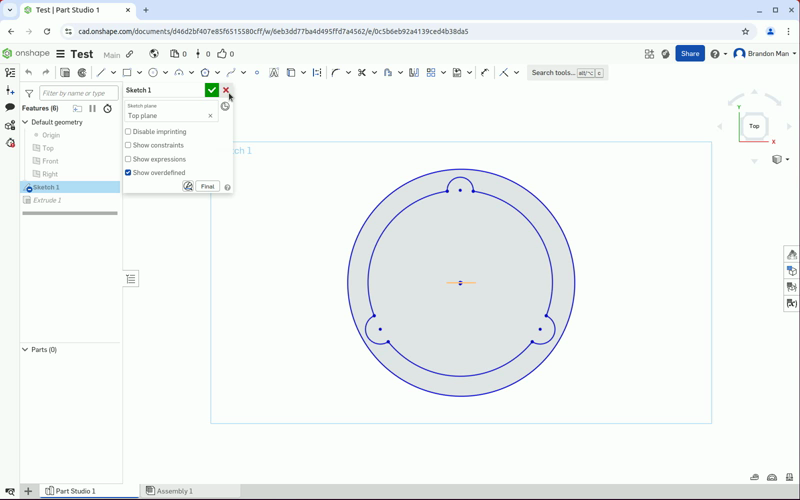
click(229, 92)
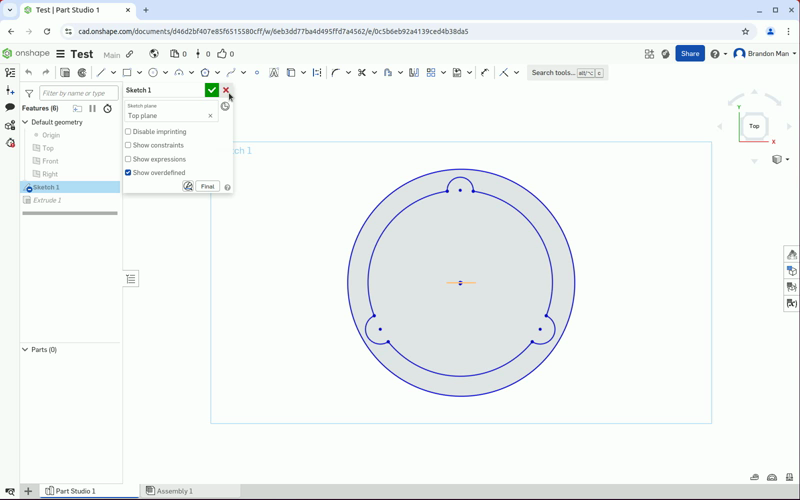
key(shift+s)
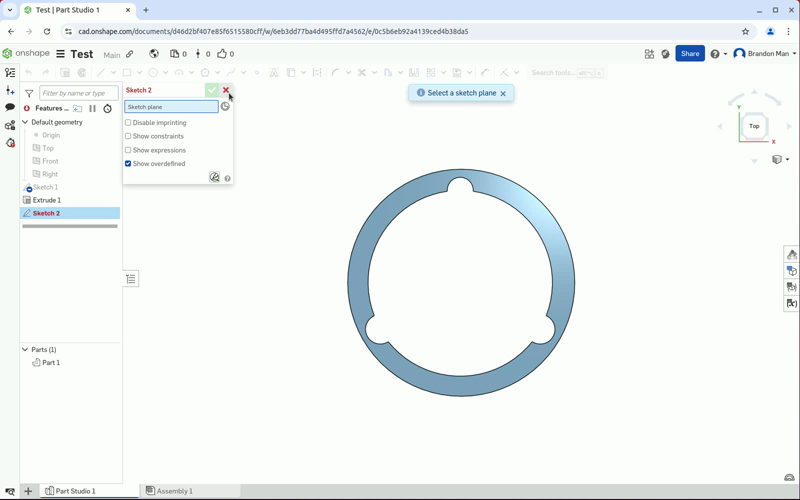
mouse_move(73, 150)
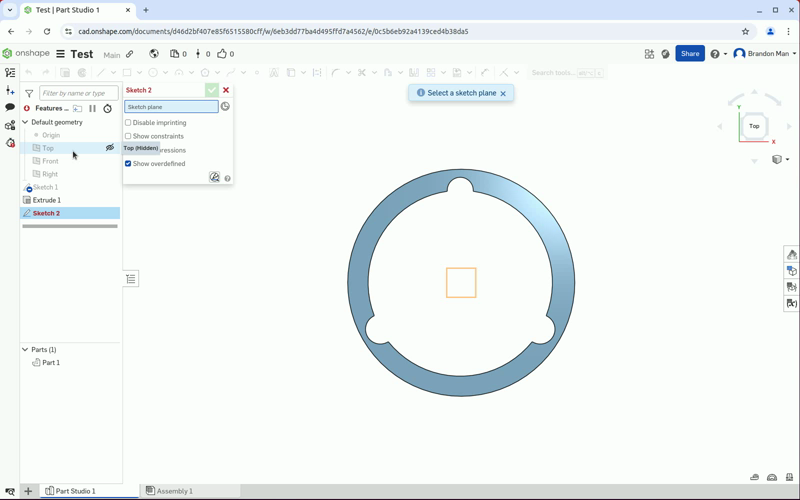
click(73, 150)
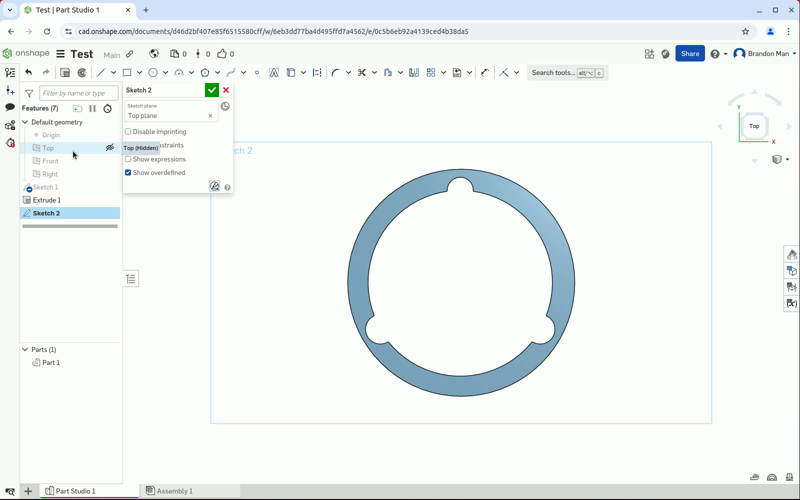
mouse_move(73, 352)
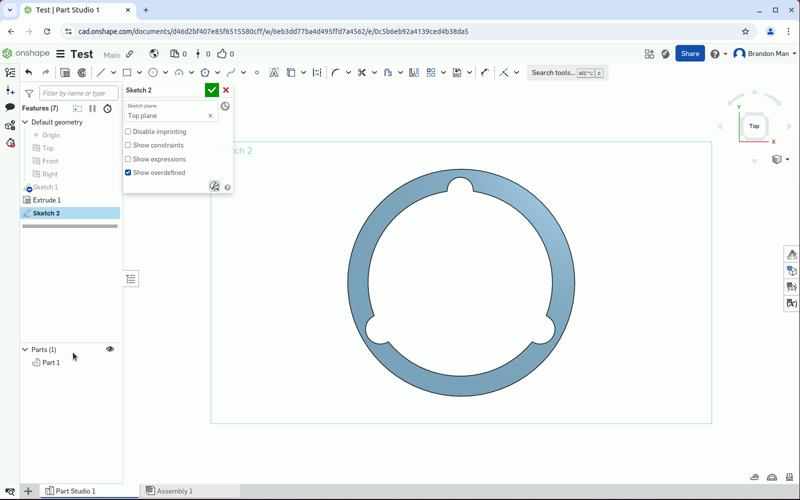
key(y)
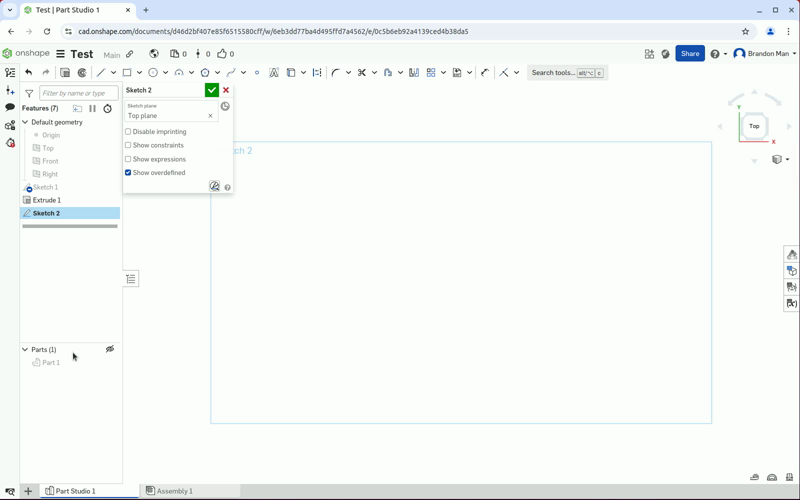
key(a)
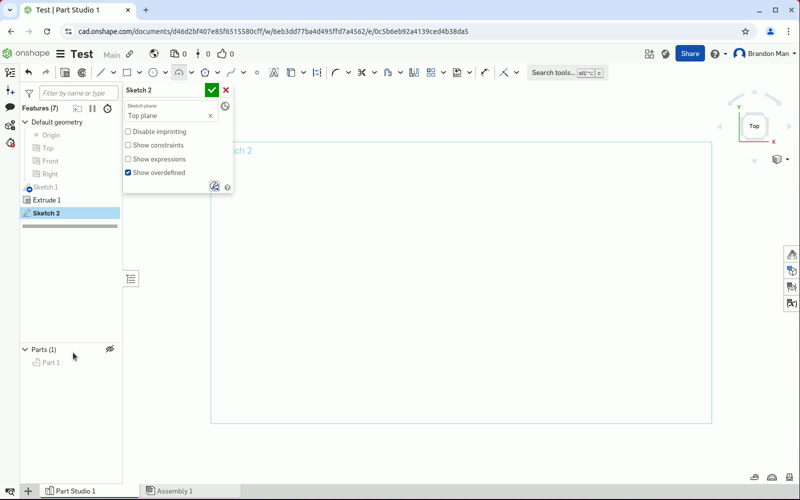
key_down(shift)
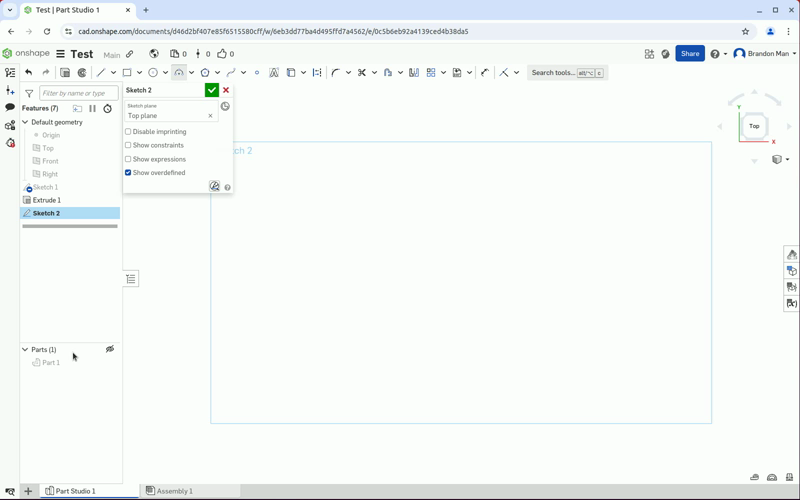
mouse_move(449, 207)
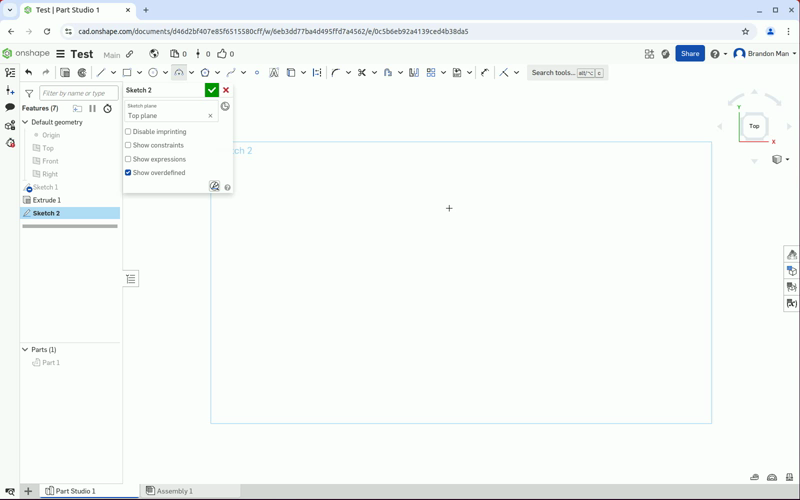
click(449, 207)
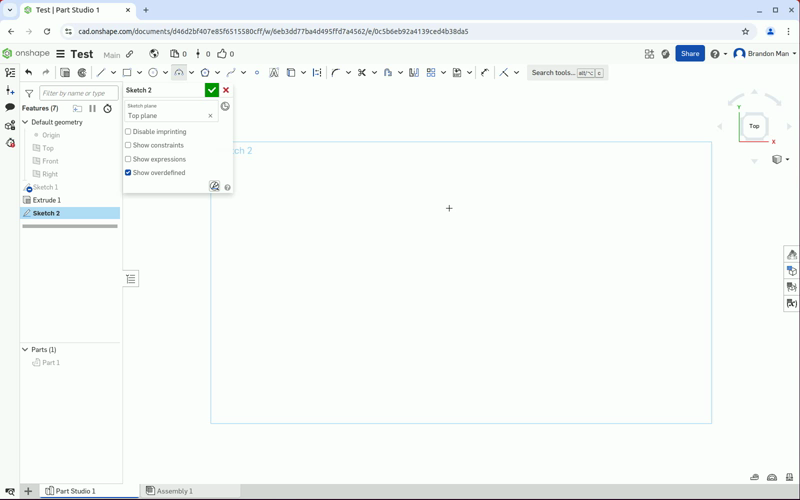
key_up(shift)
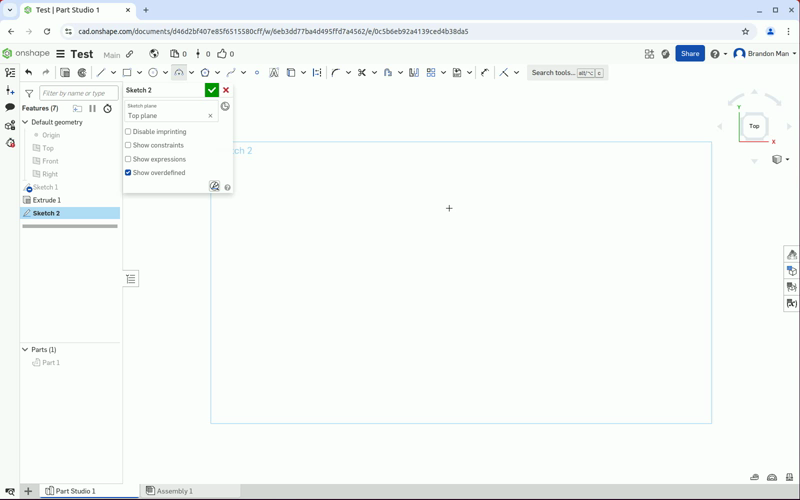
key_down(shift)
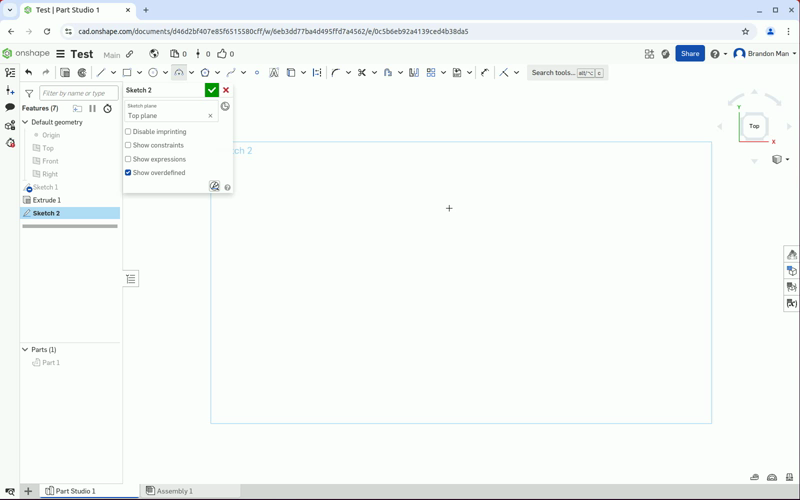
mouse_move(472, 207)
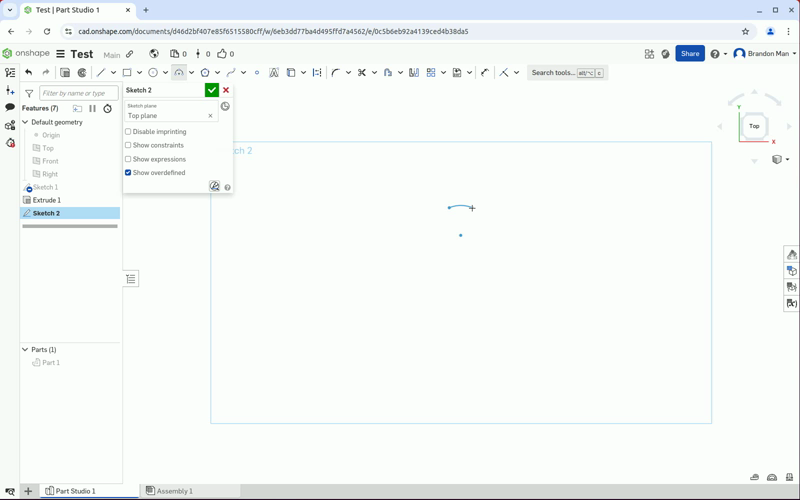
click(472, 207)
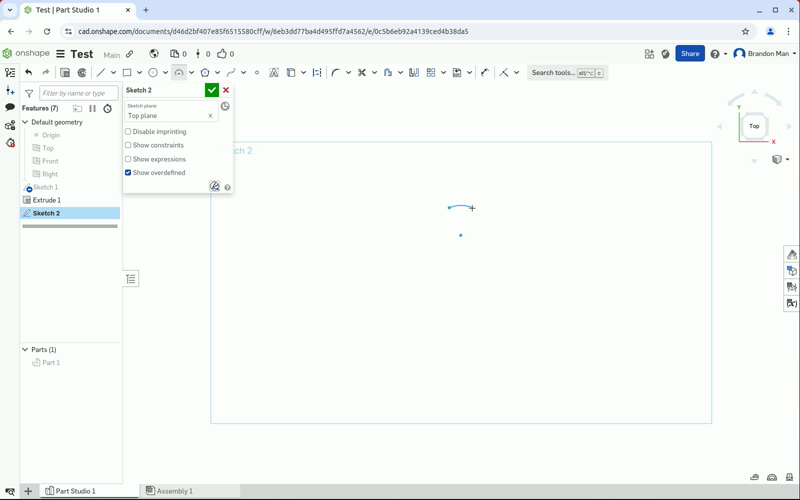
mouse_move(460, 207)
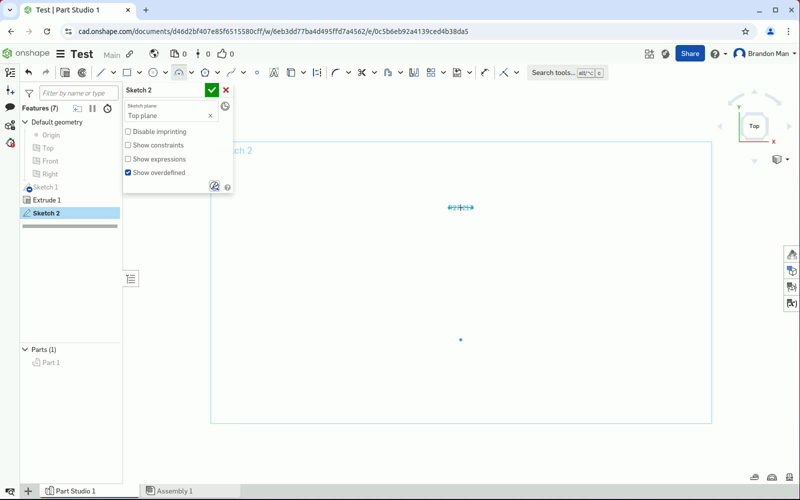
click(460, 207)
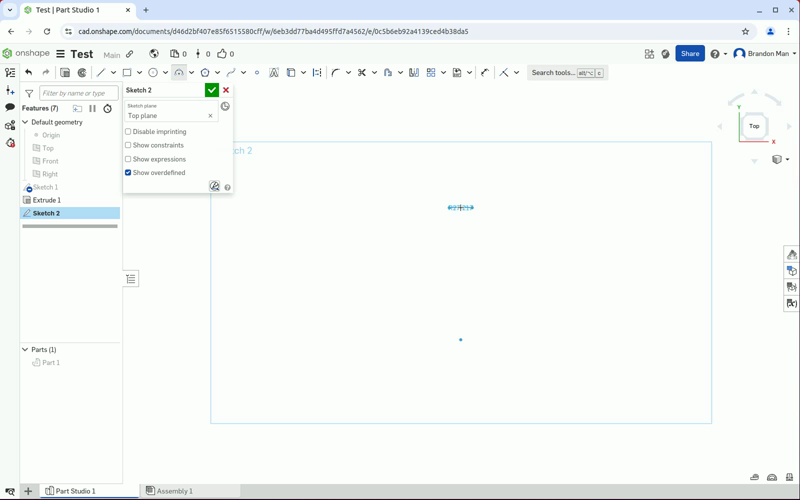
key_up(shift)
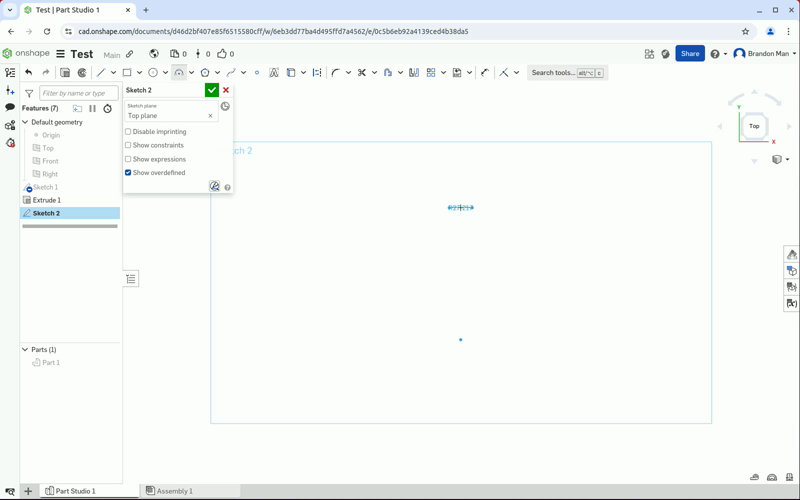
key(esc)
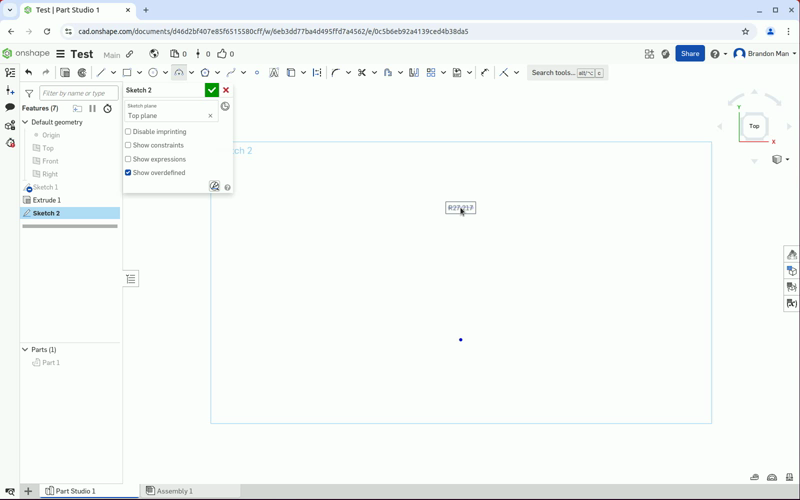
key(l)
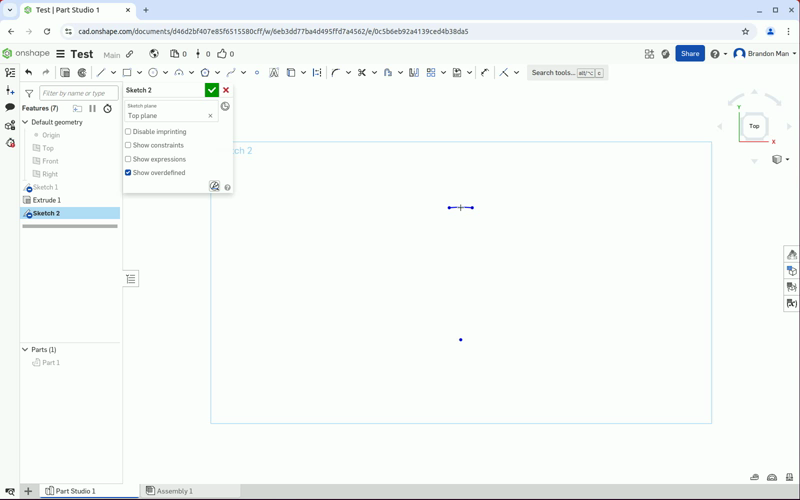
mouse_move(472, 207)
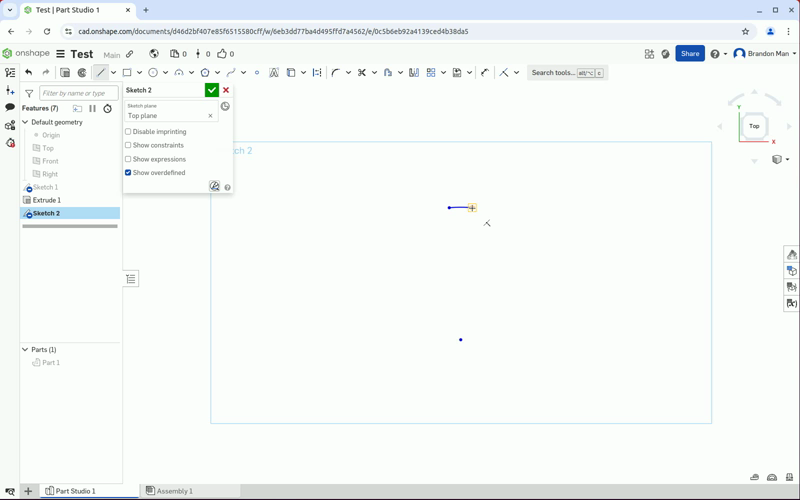
click(472, 207)
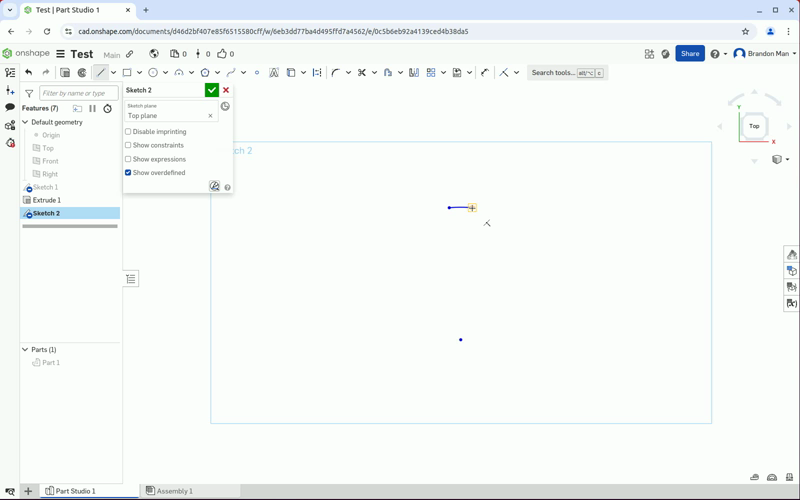
key_down(shift)
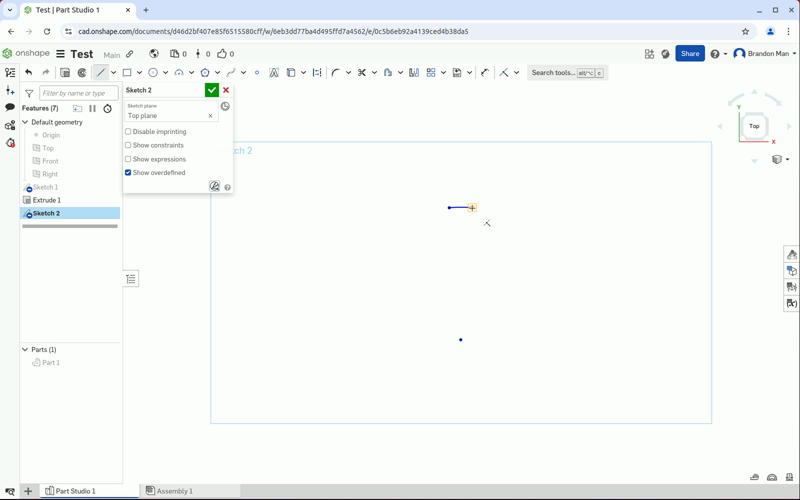
mouse_move(502, 207)
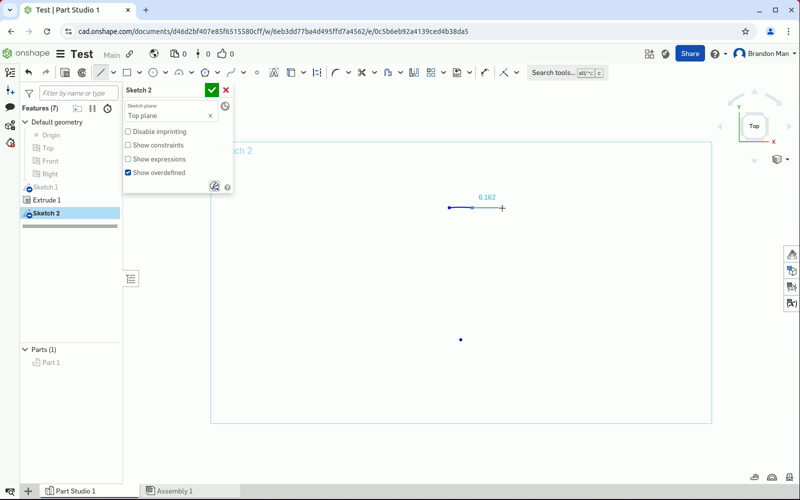
mouse_move(467, 200)
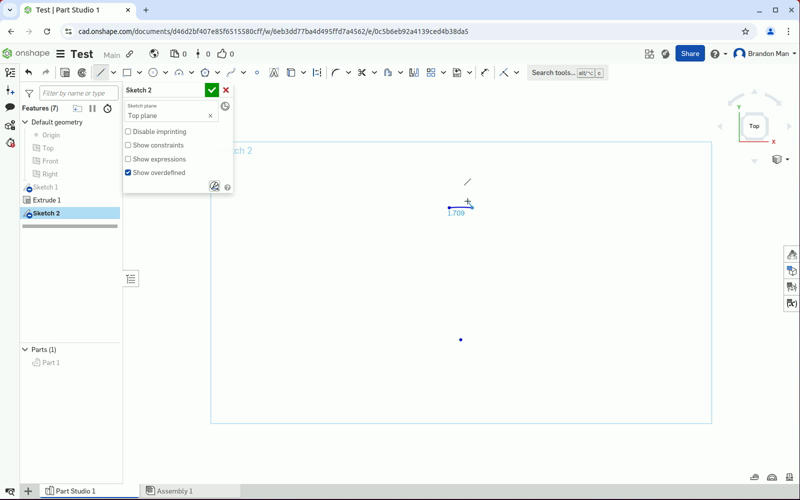
click(467, 200)
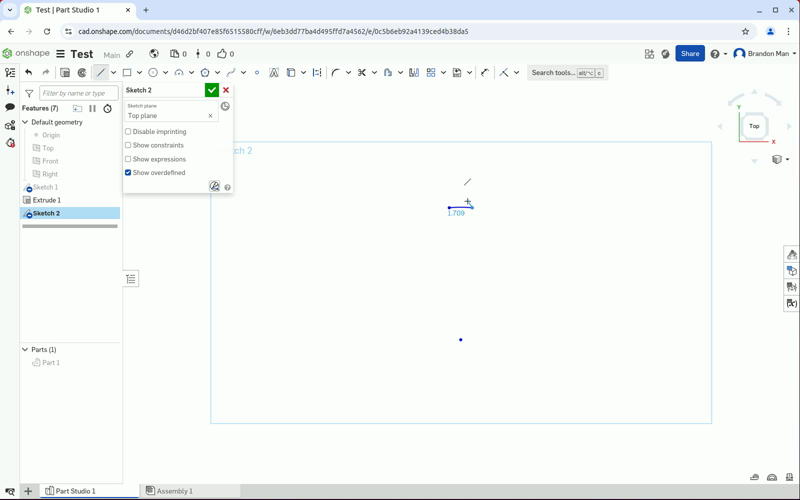
key_up(shift)
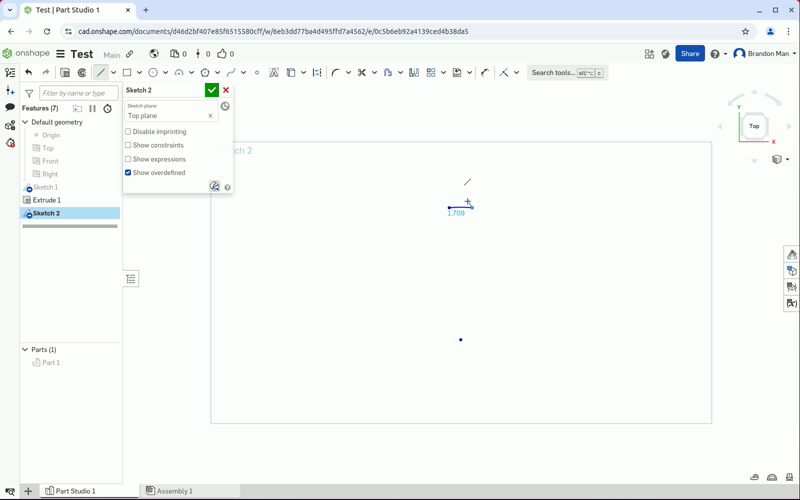
key(esc)
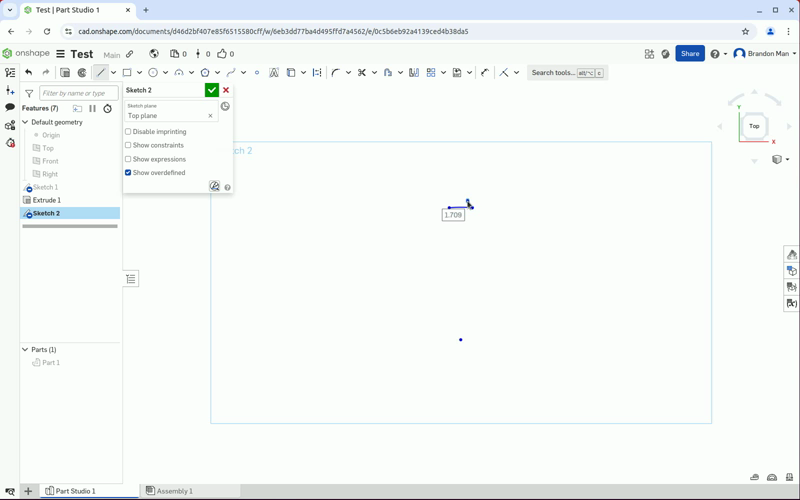
key(a)
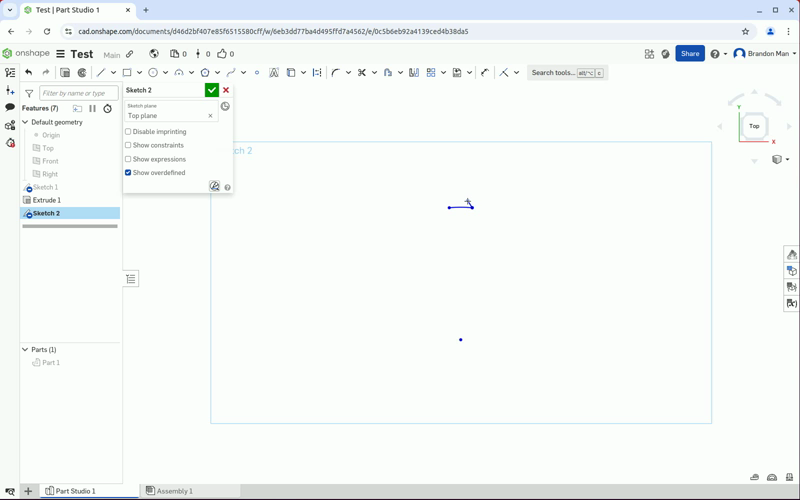
mouse_move(467, 200)
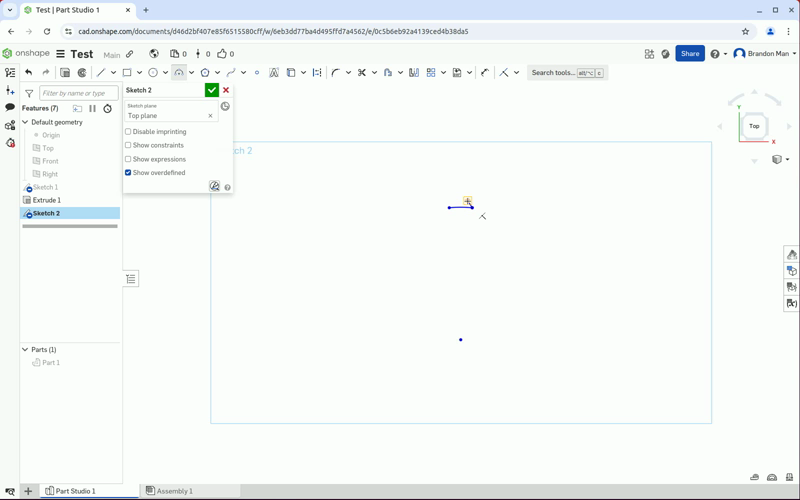
click(467, 200)
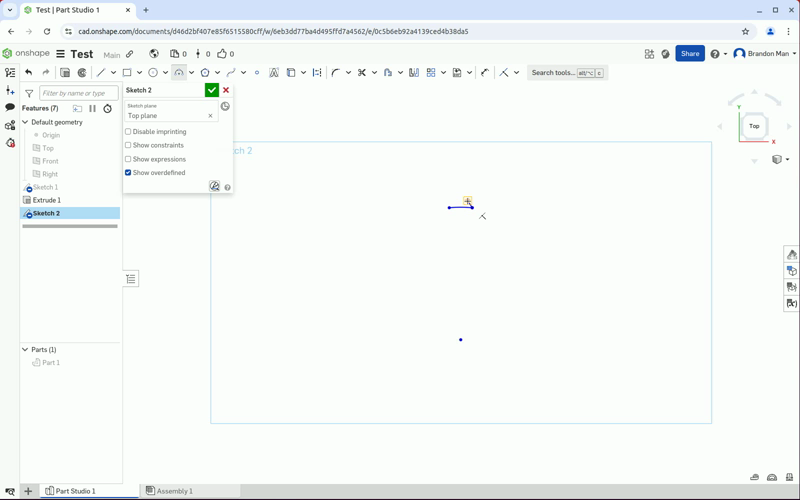
key_down(shift)
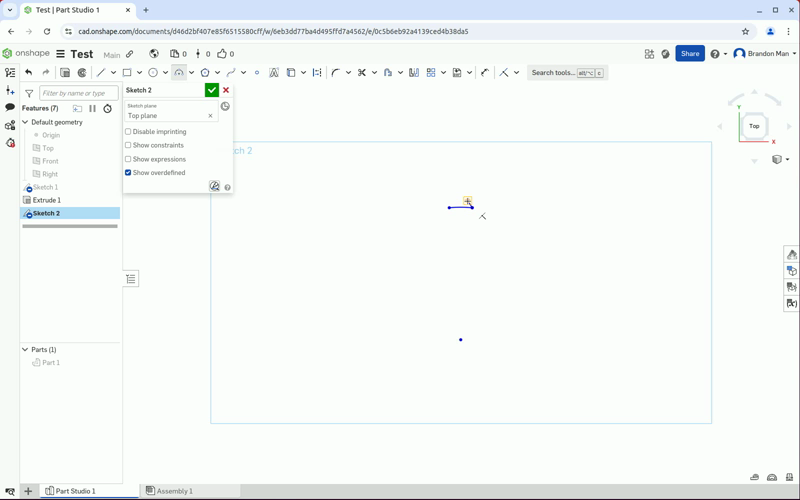
mouse_move(453, 200)
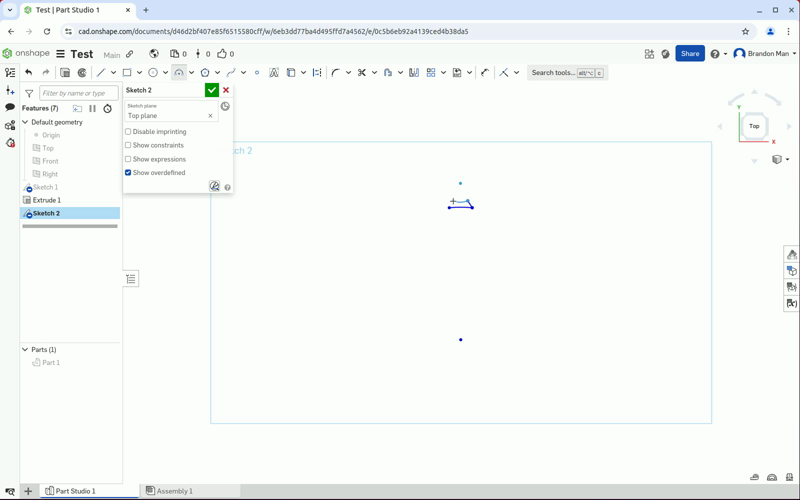
click(453, 200)
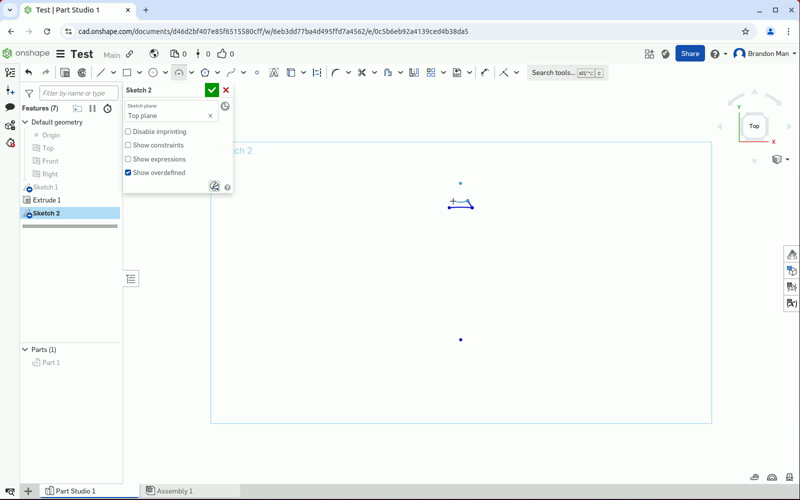
mouse_move(460, 202)
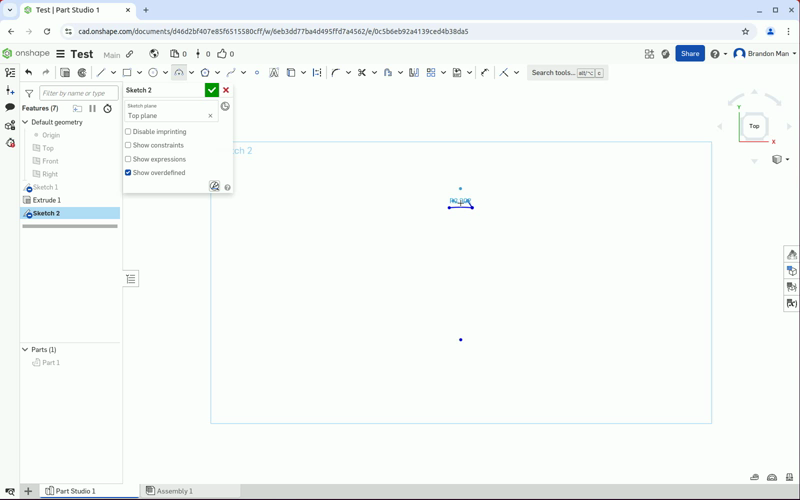
click(460, 202)
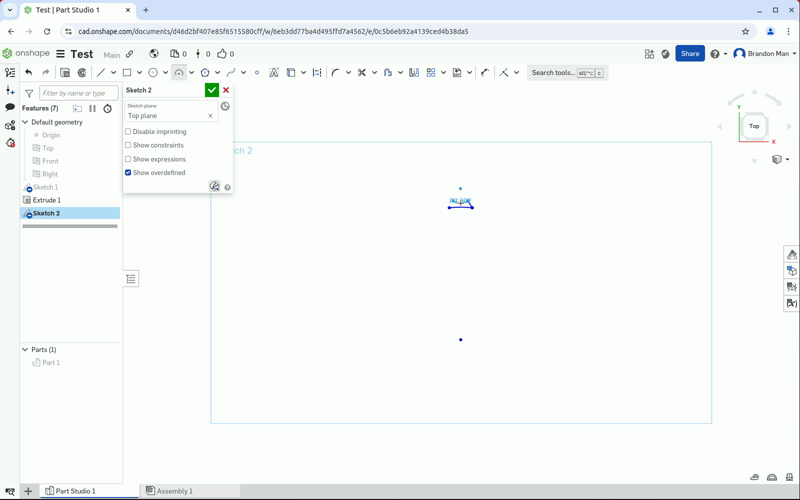
key_up(shift)
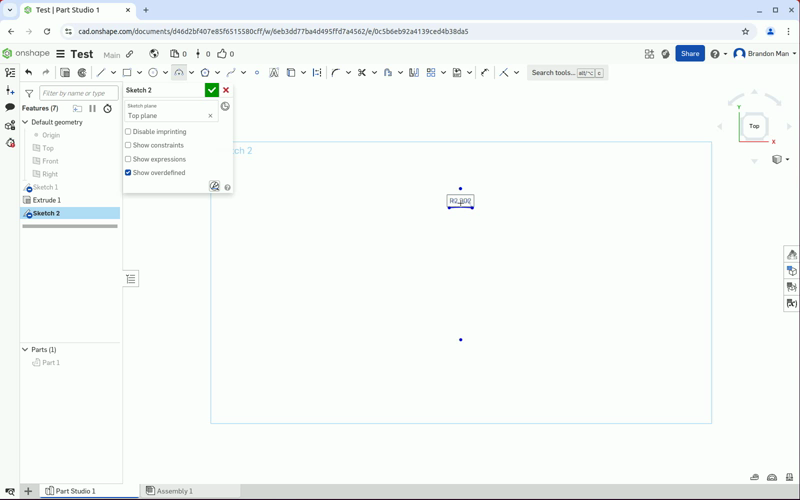
key(esc)
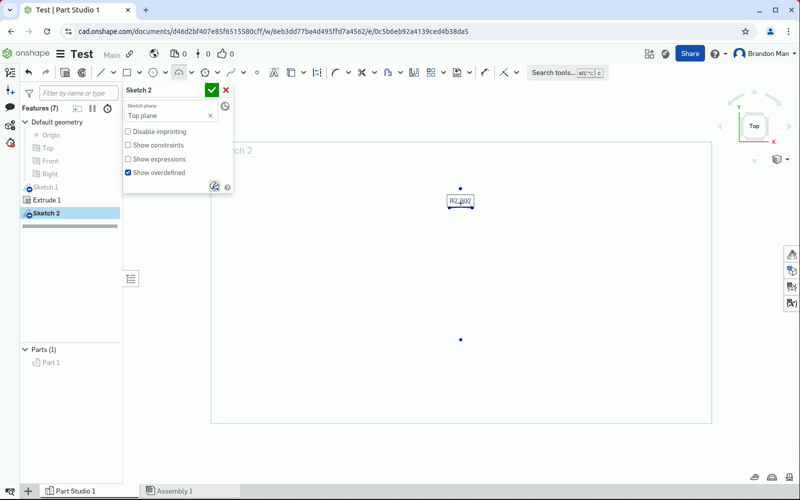
key(l)
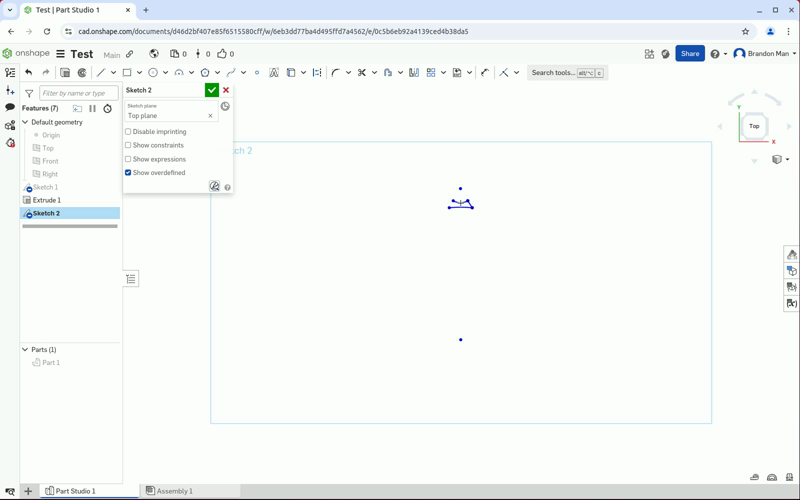
mouse_move(453, 200)
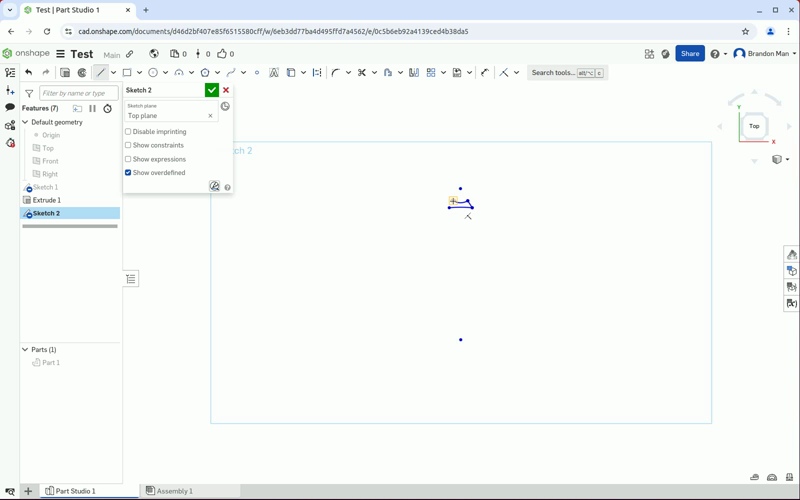
click(453, 200)
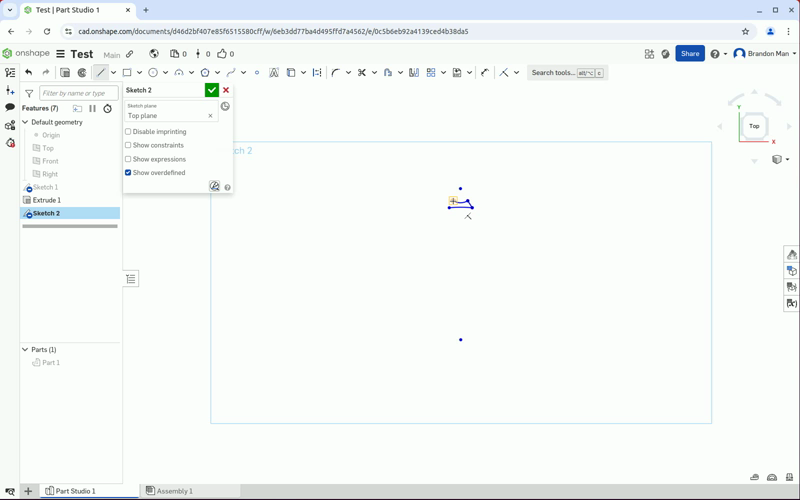
mouse_move(483, 200)
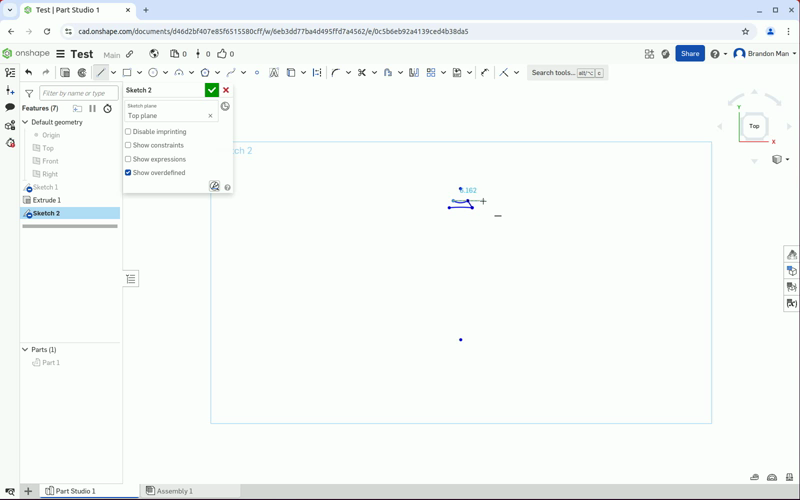
key_down(shift)
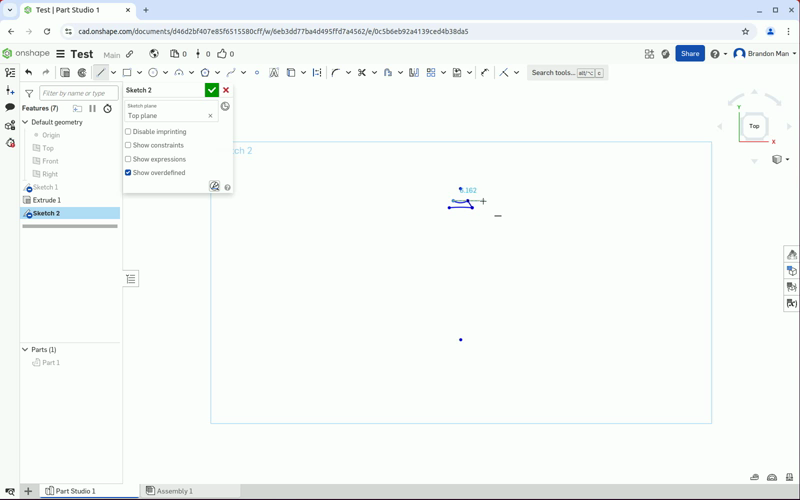
mouse_move(449, 207)
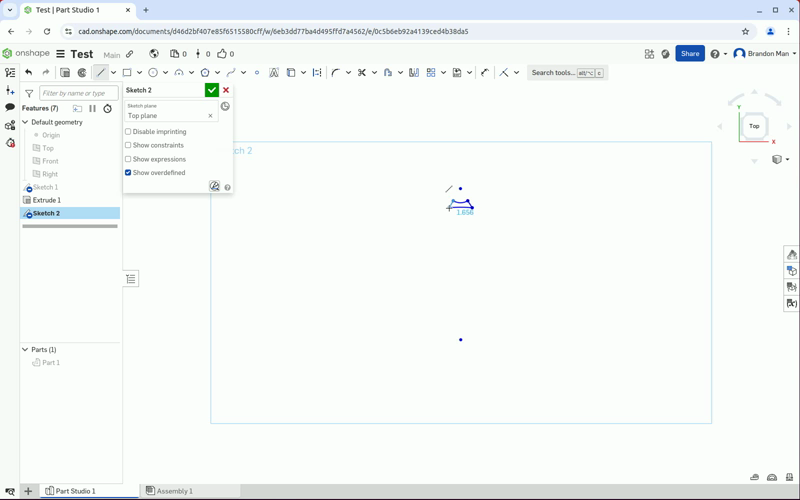
key_up(shift)
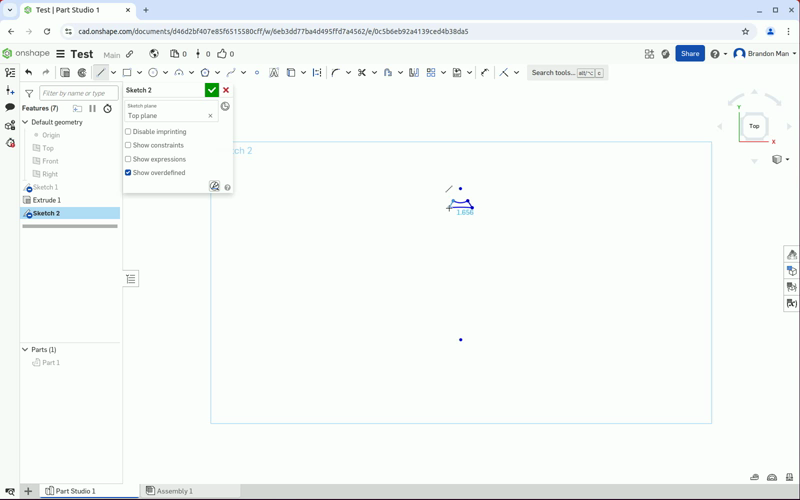
click(449, 207)
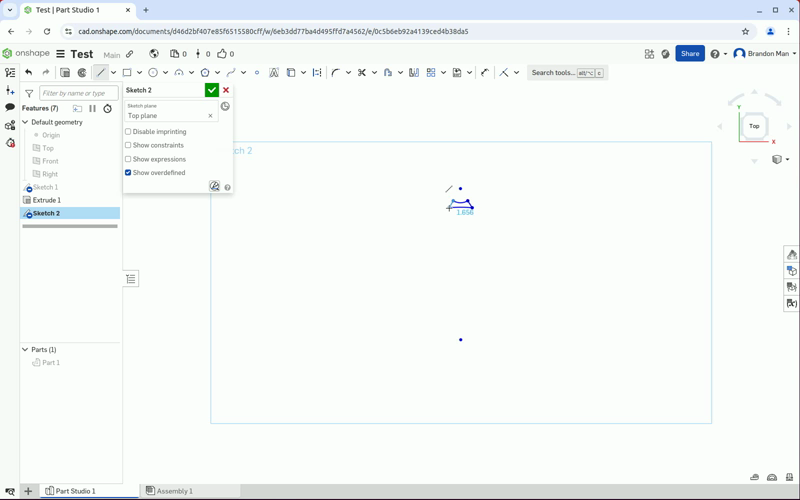
key(esc)
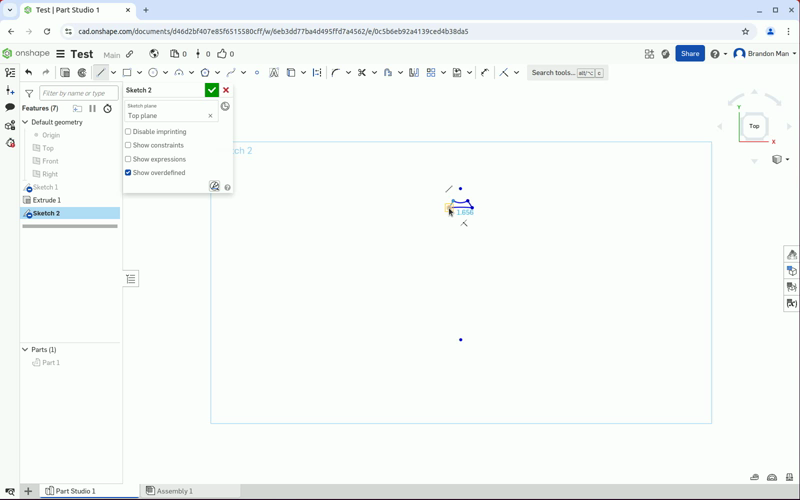
mouse_move(465, 205)
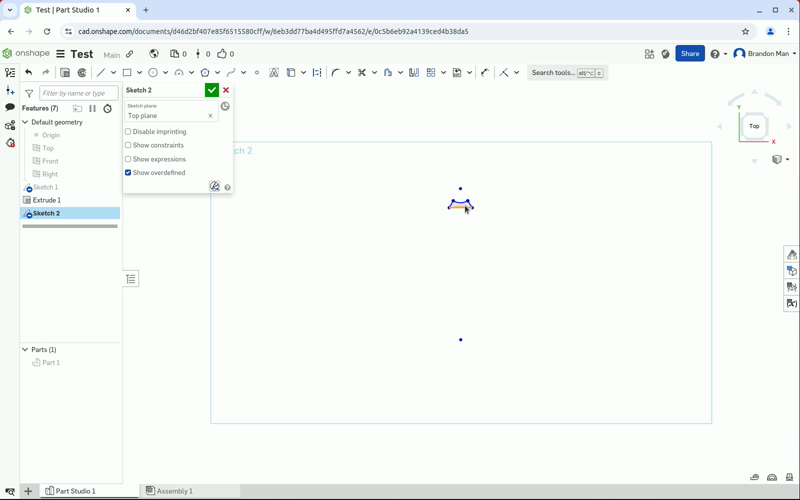
scroll(6)
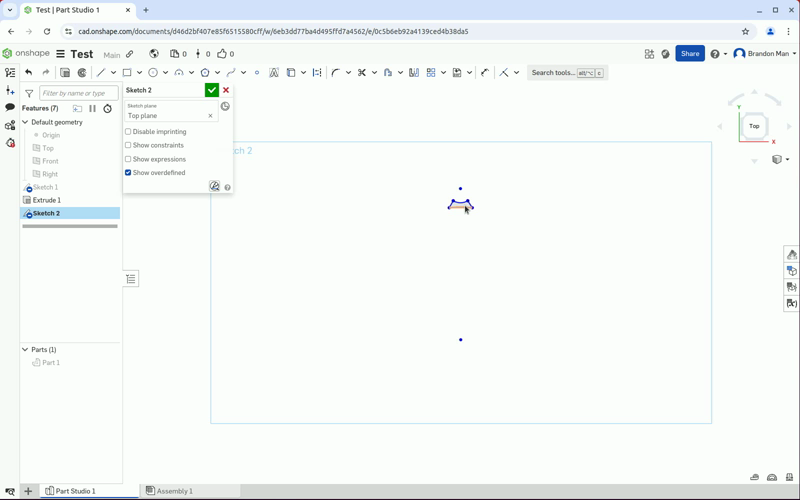
scroll(6)
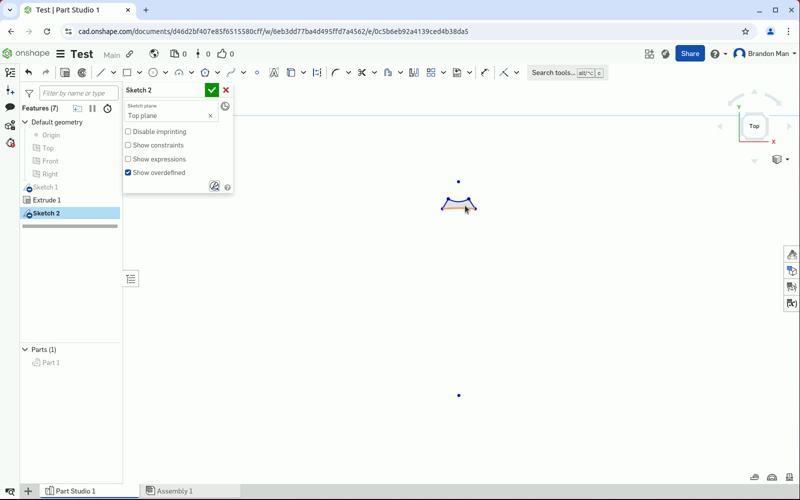
scroll(6)
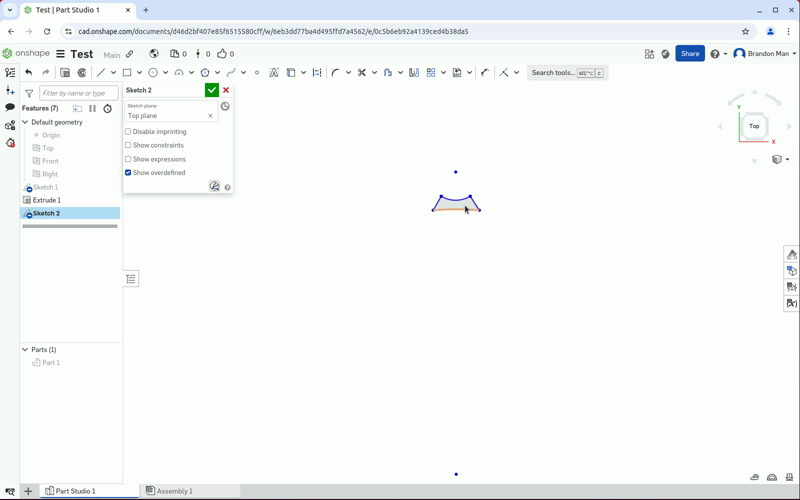
scroll(6)
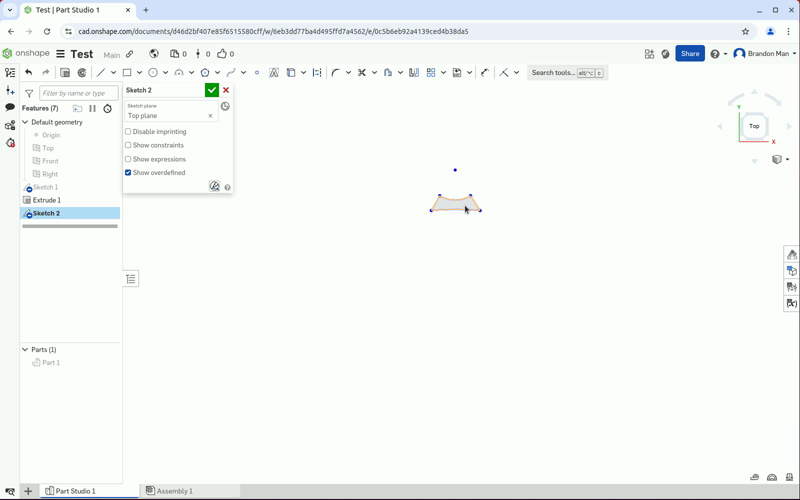
scroll(6)
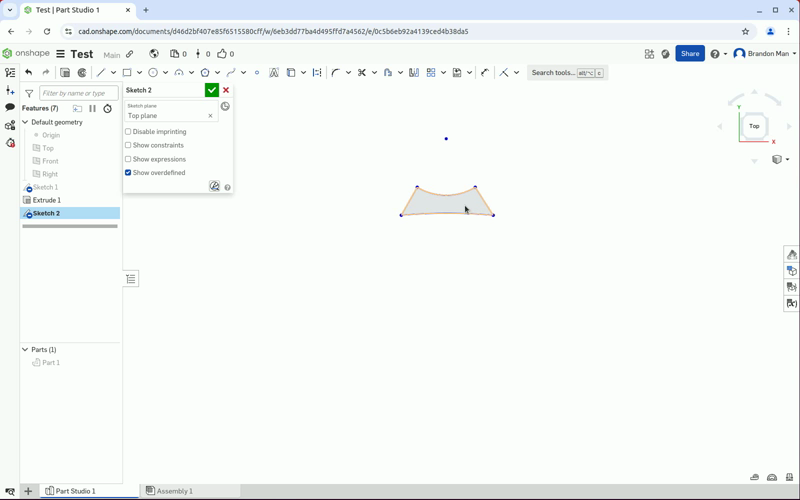
scroll(6)
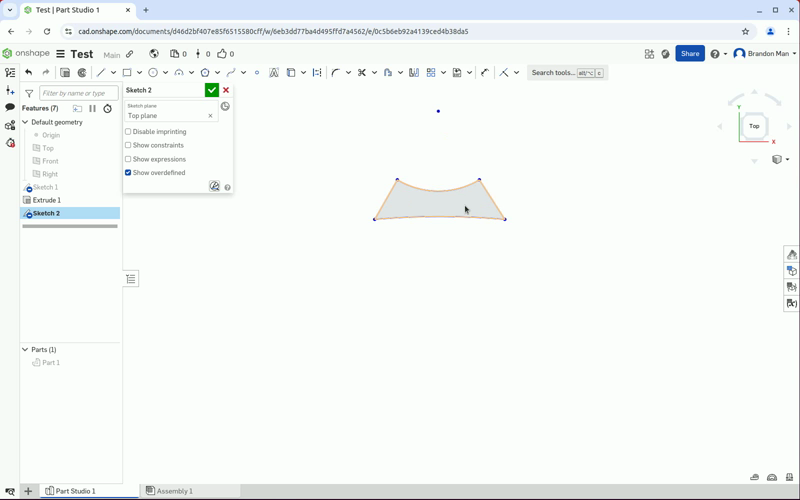
scroll(6)
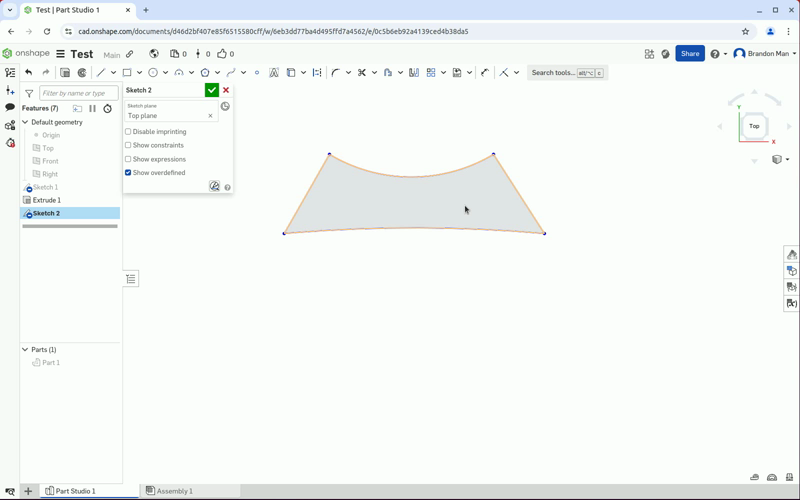
click(465, 205)
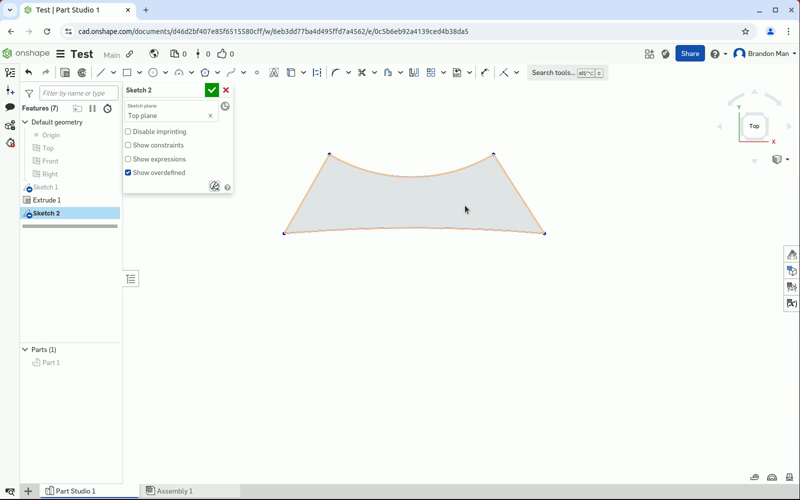
scroll(-6)
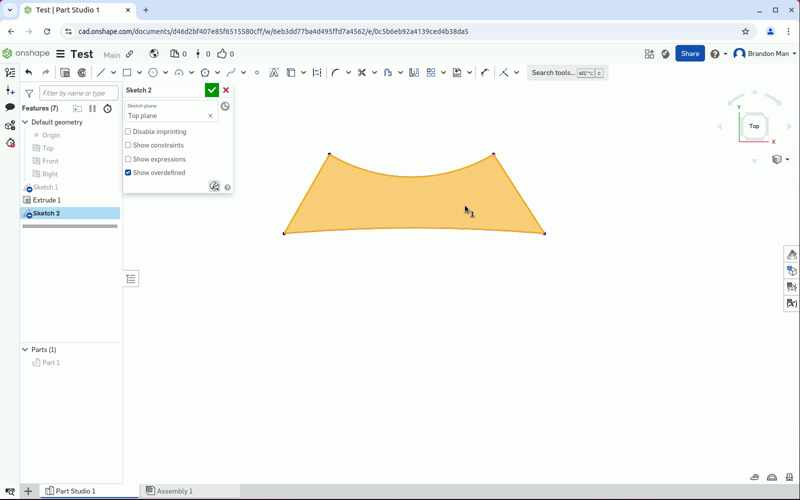
scroll(-6)
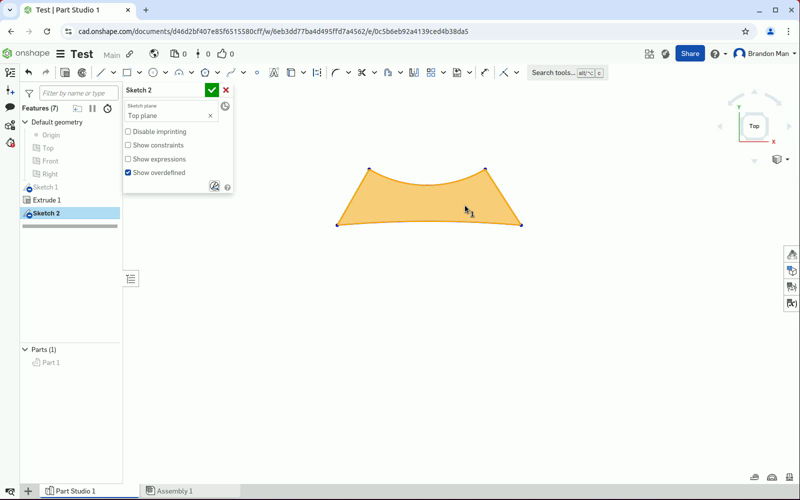
scroll(-6)
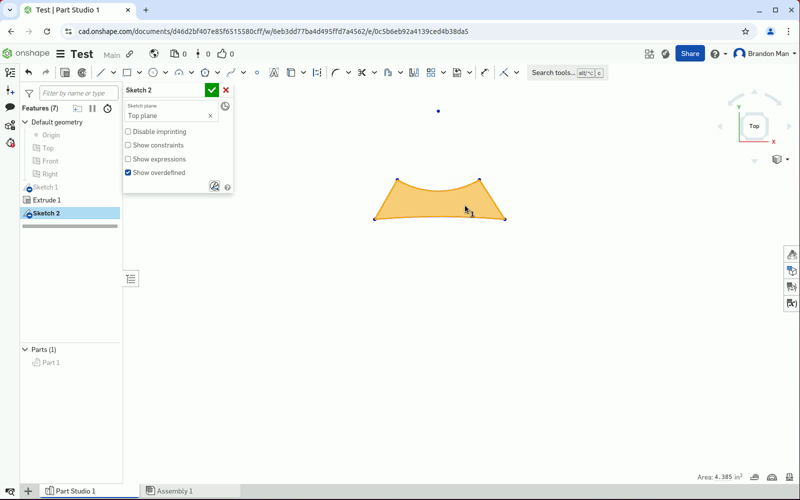
scroll(-6)
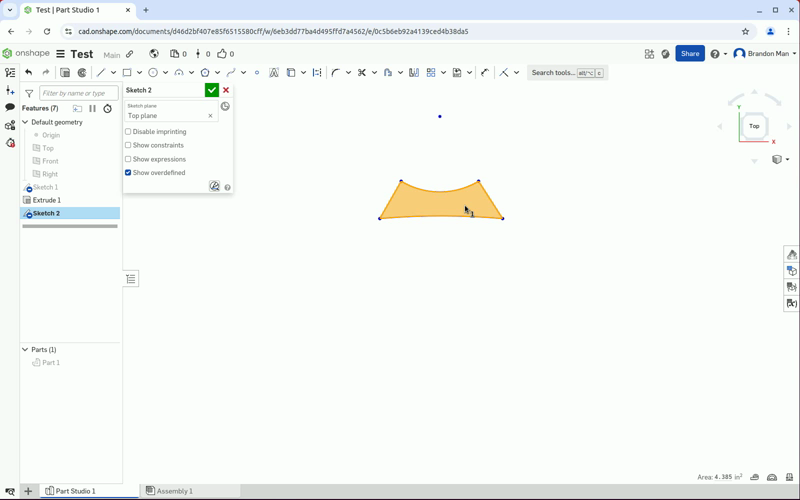
scroll(-6)
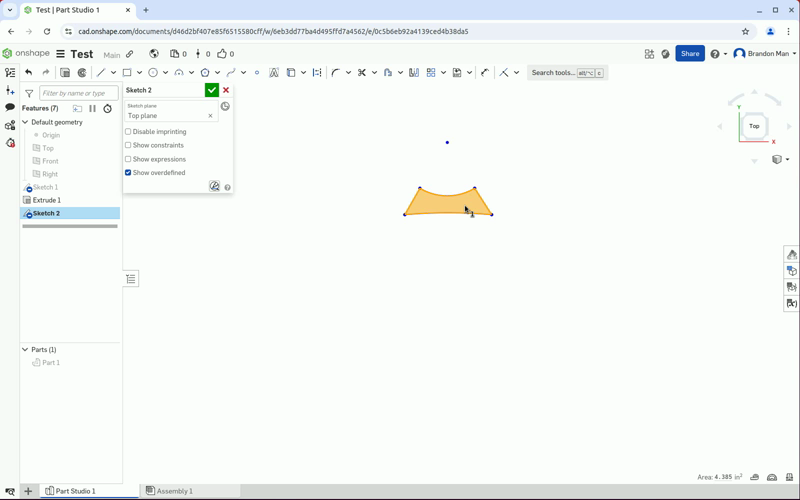
scroll(-6)
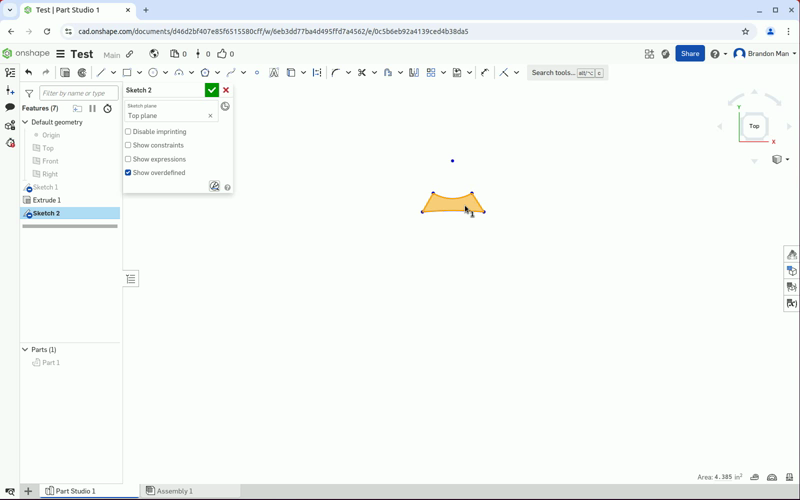
scroll(-6)
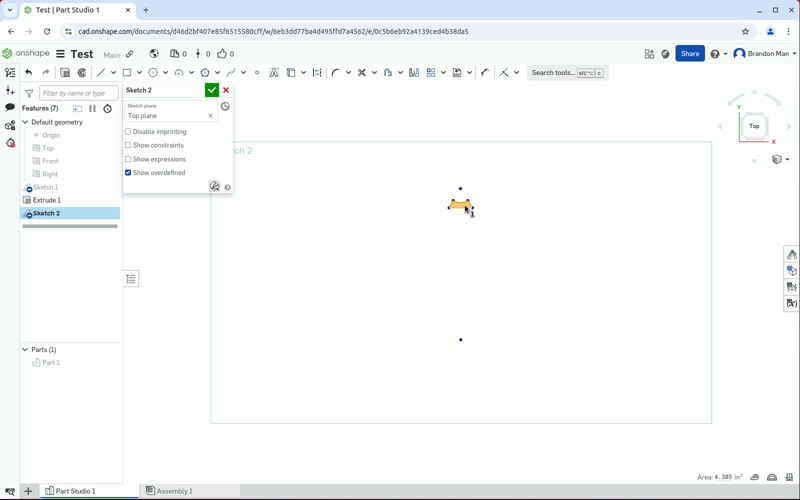
mouse_move(73, 352)
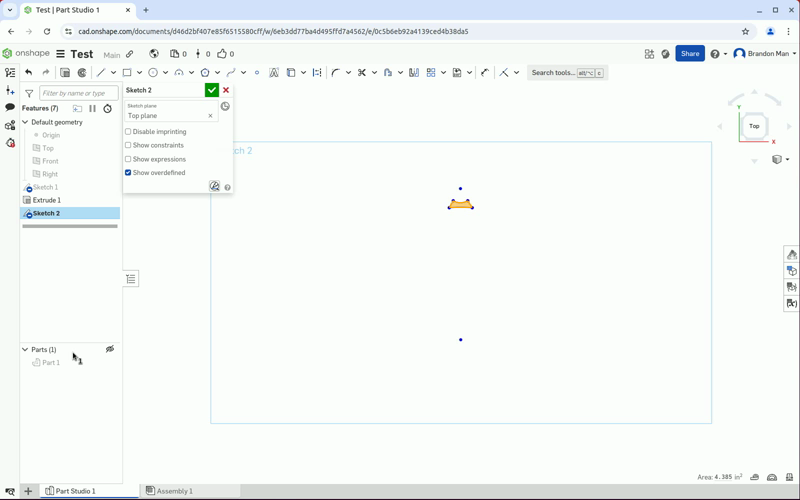
key(shift+y)
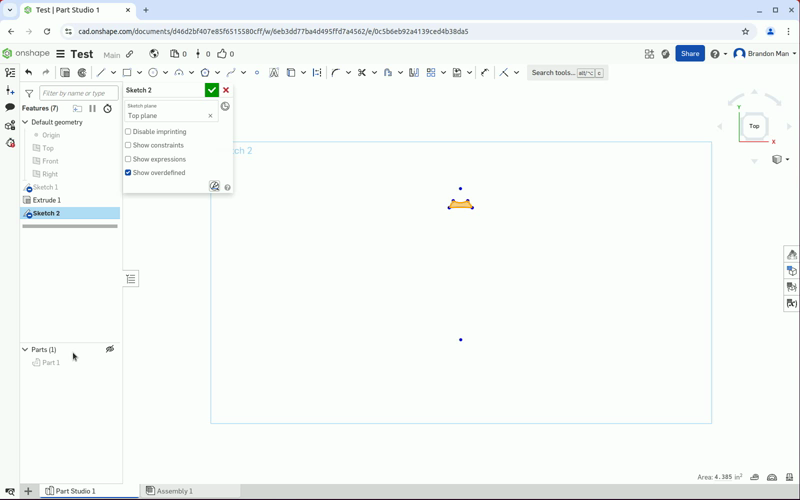
key(shift+e)
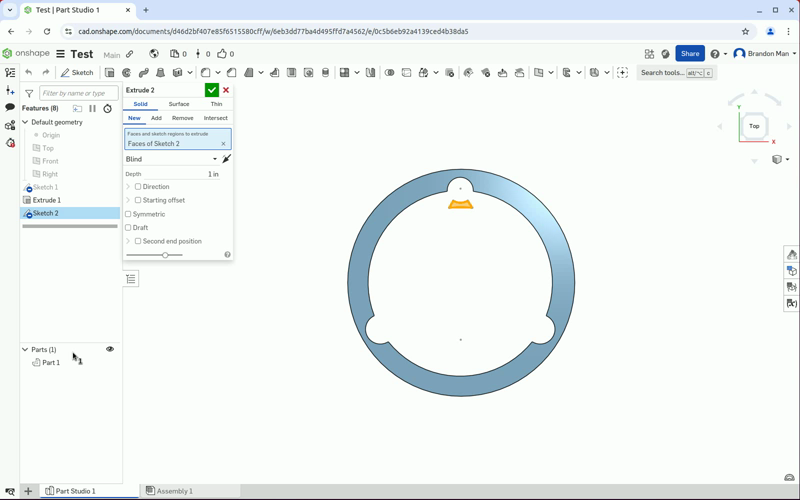
mouse_move(143, 106)
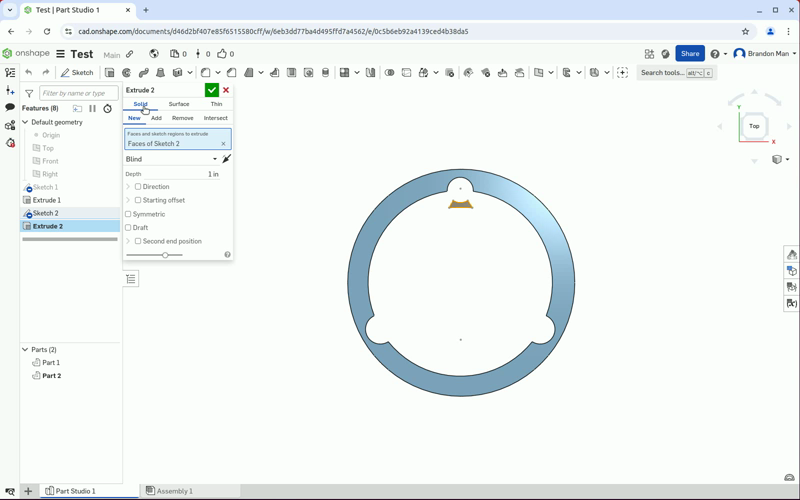
click(143, 106)
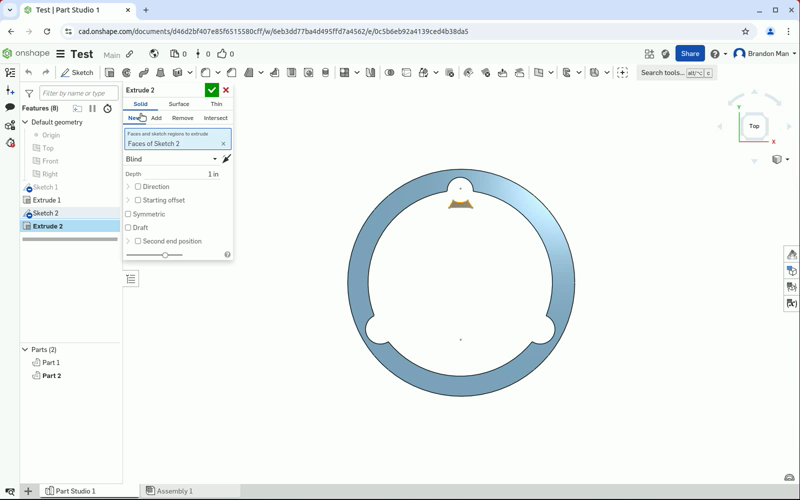
mouse_move(137, 120)
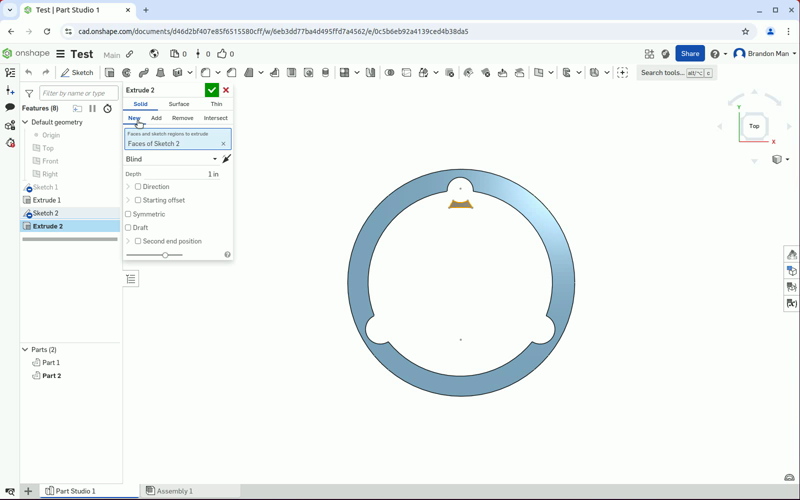
click(137, 120)
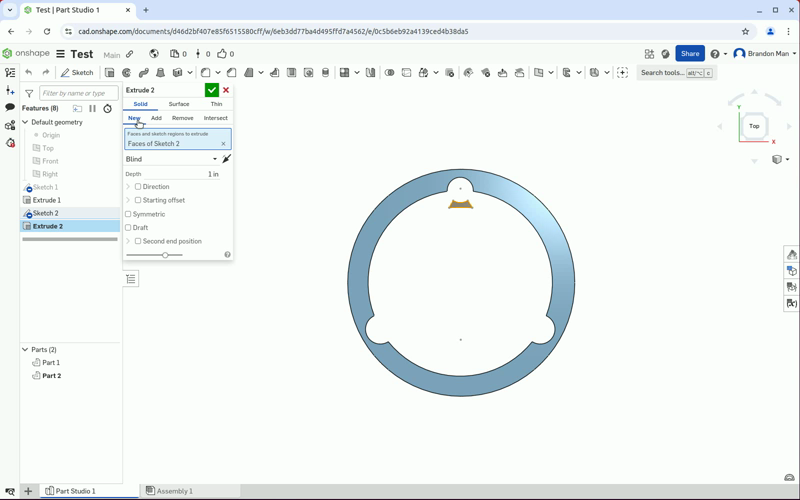
key(tab, 4)
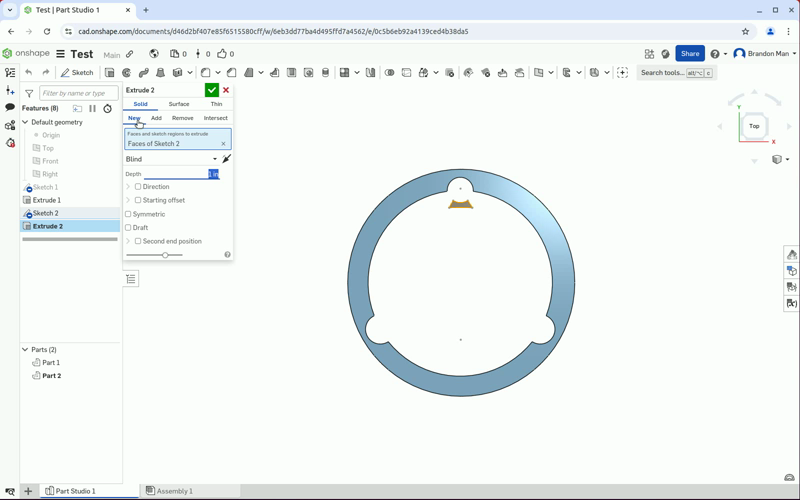
text(4.092)
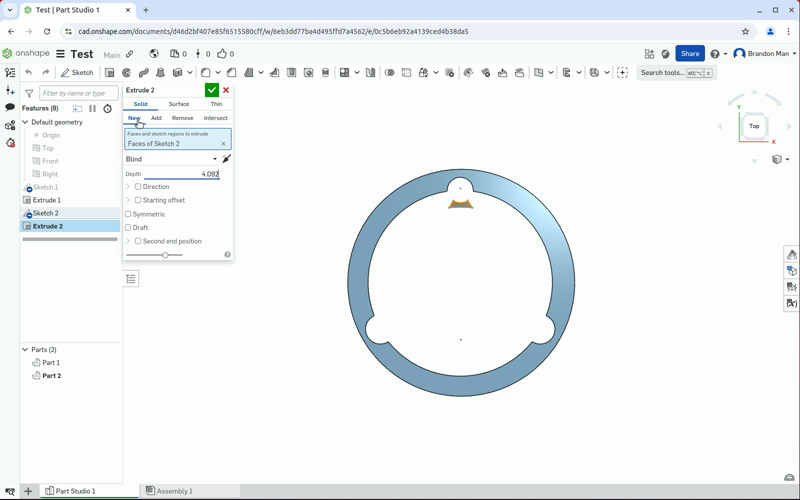
key(enter)
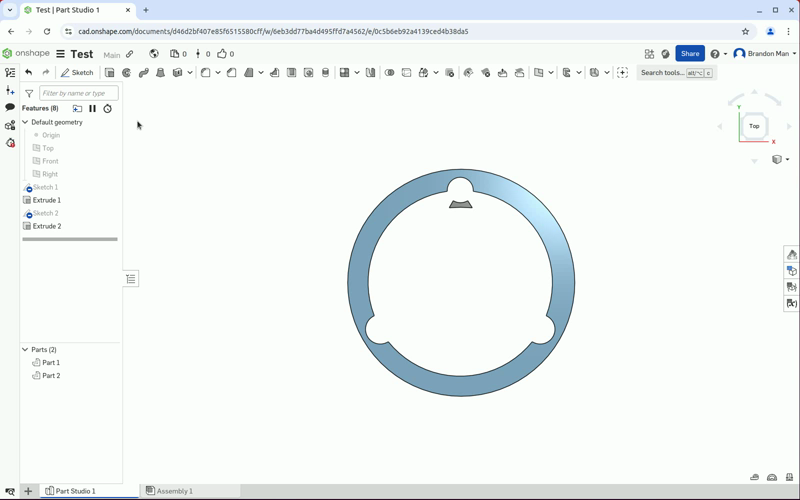
key(shift+h)
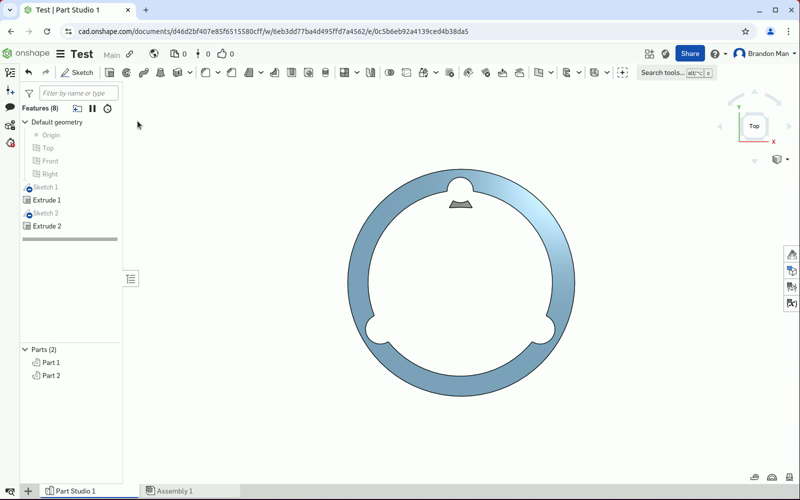
key(shift+h)
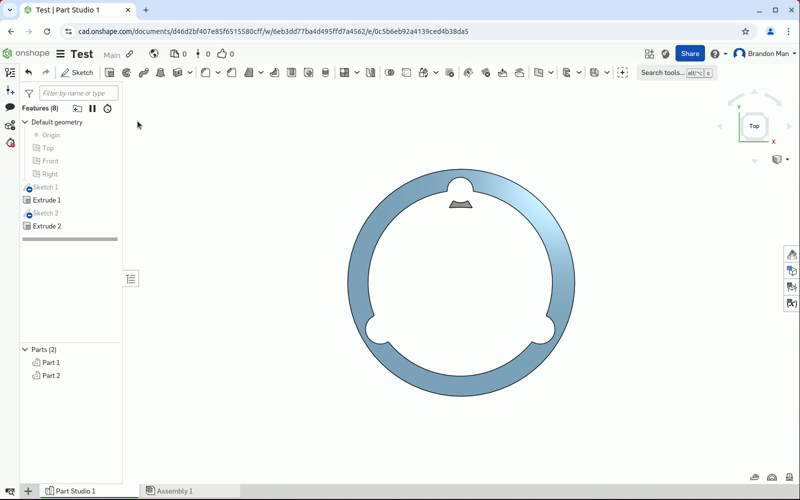
mouse_move(73, 189)
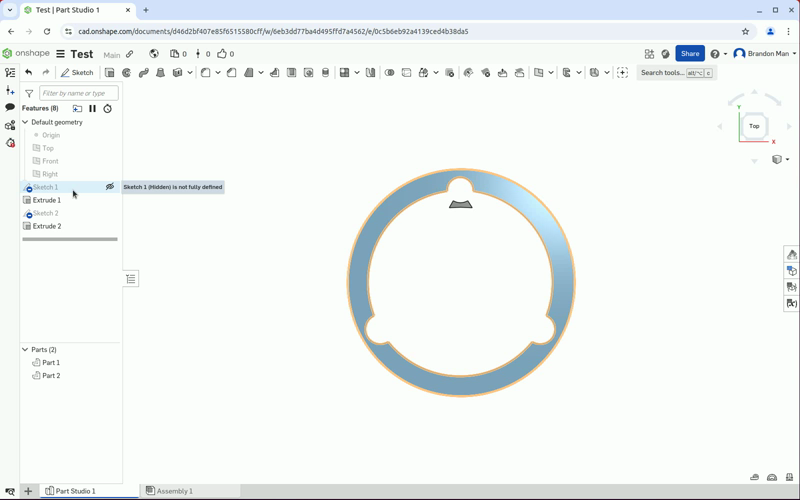
click(73, 189)
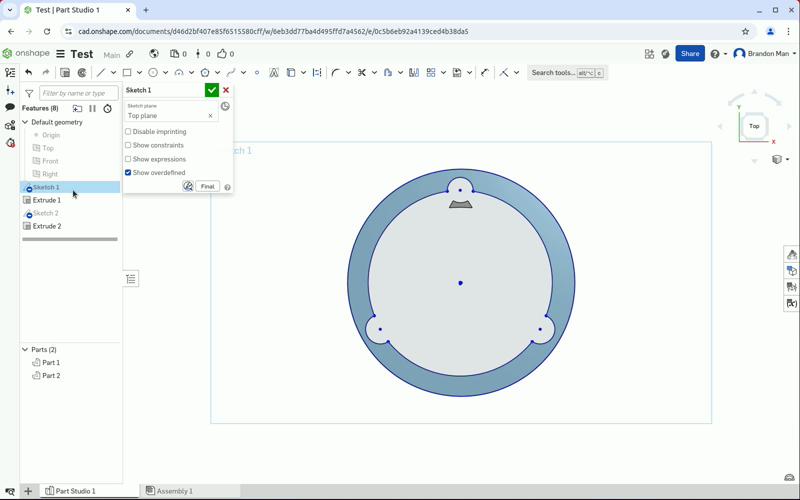
mouse_move(229, 92)
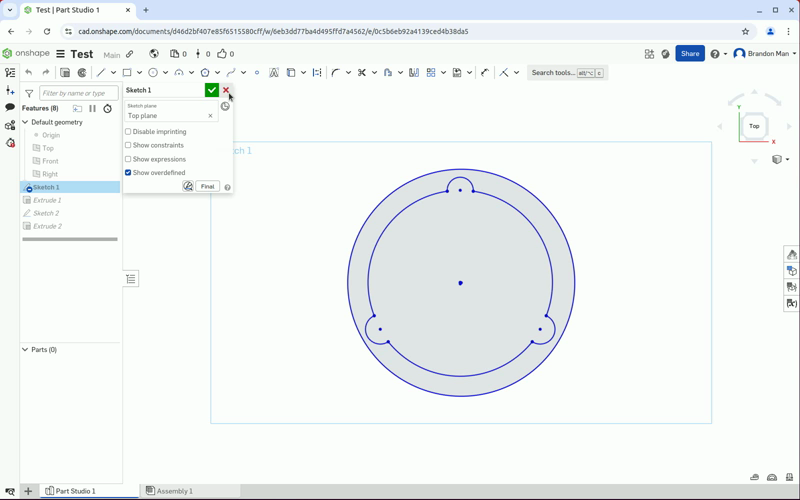
click(229, 92)
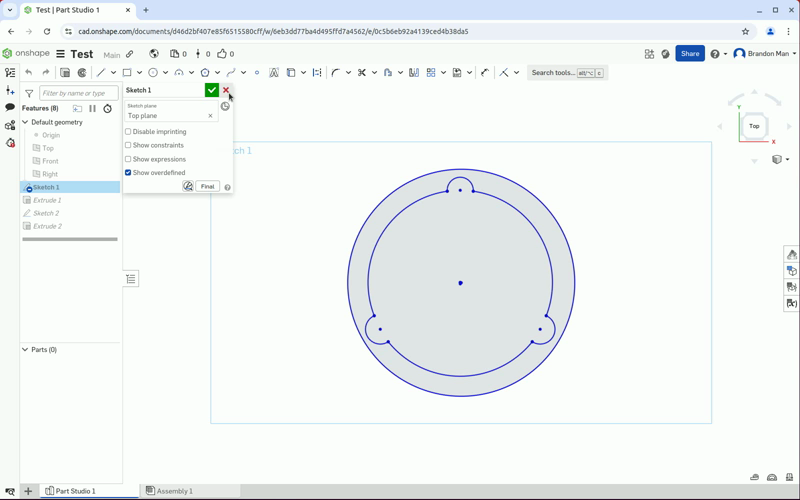
key(shift+s)
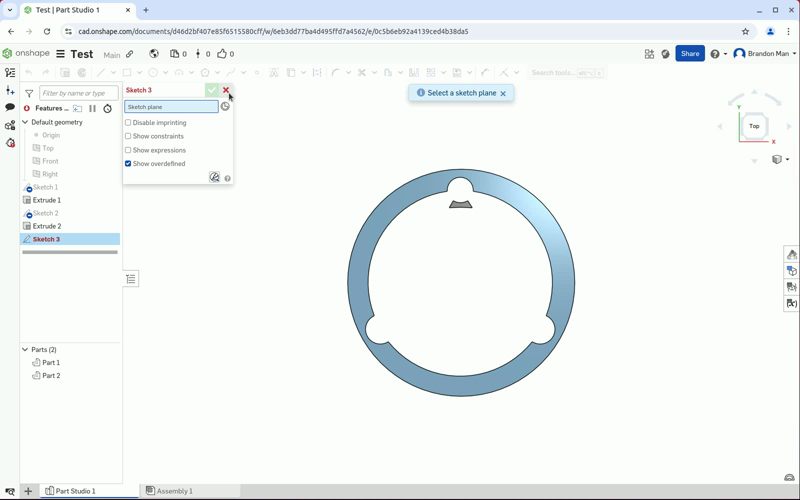
mouse_move(73, 150)
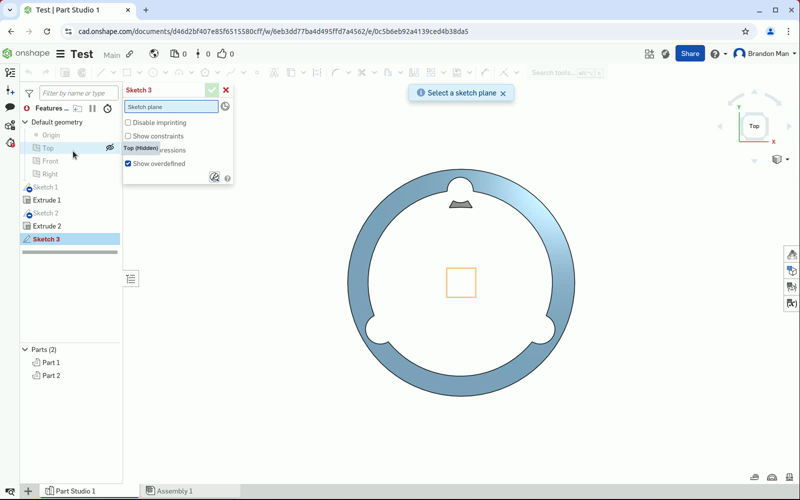
click(73, 150)
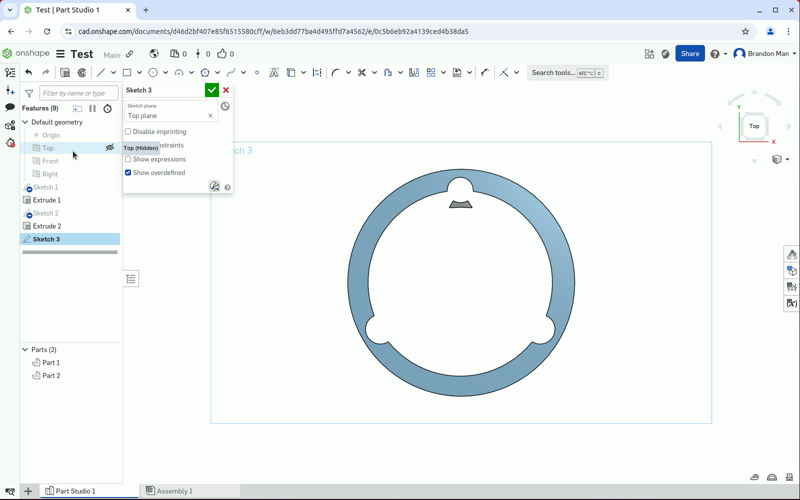
mouse_move(73, 352)
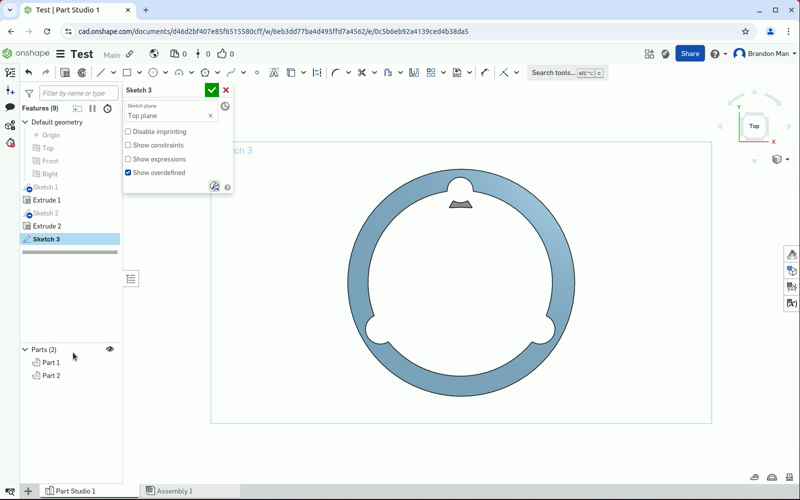
key(y)
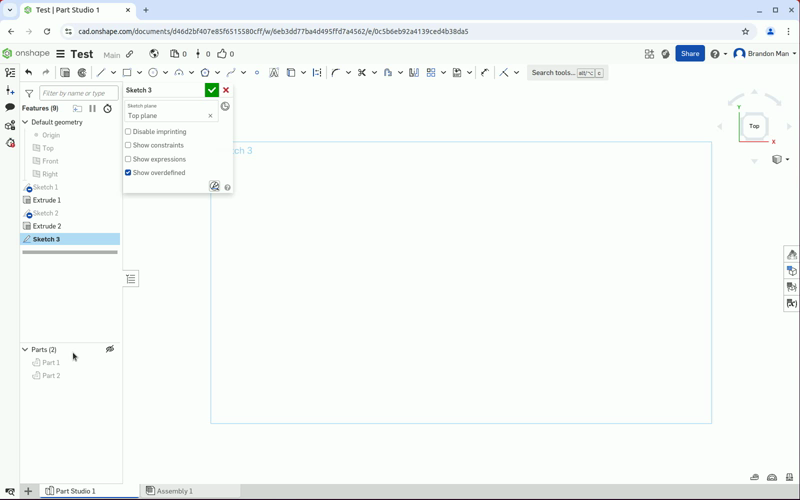
key(a)
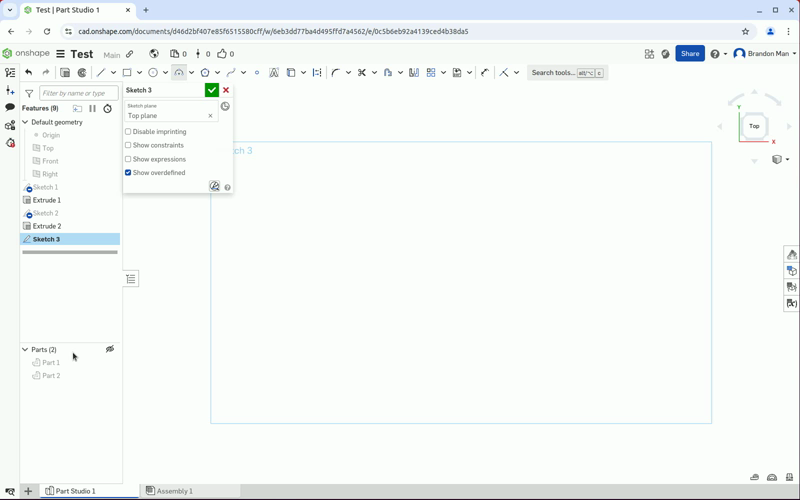
key_down(shift)
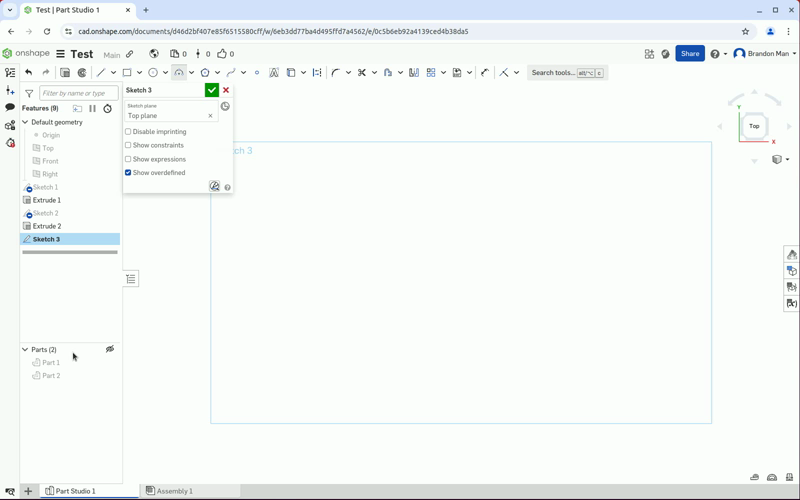
mouse_move(386, 318)
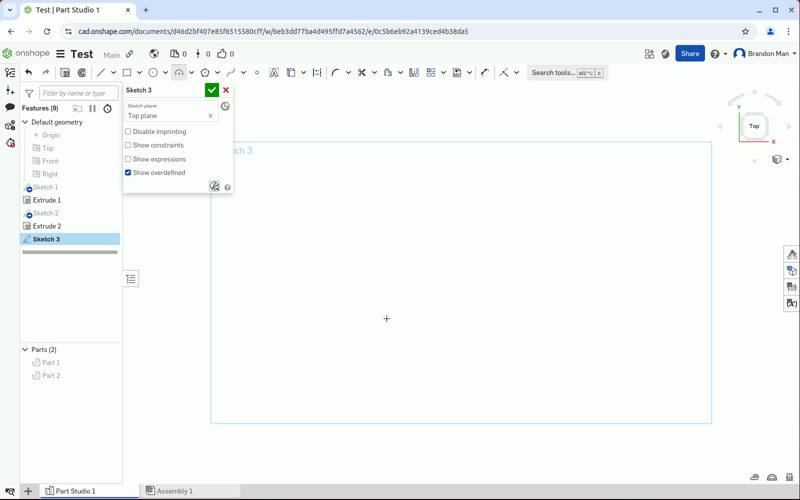
click(386, 318)
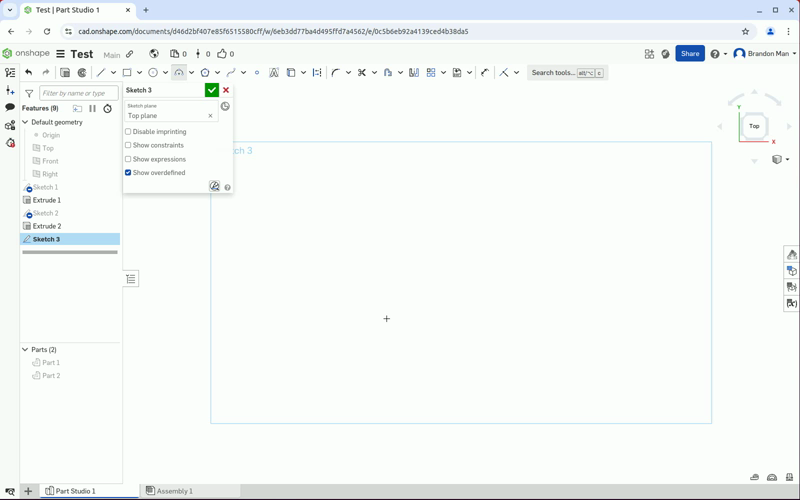
key_up(shift)
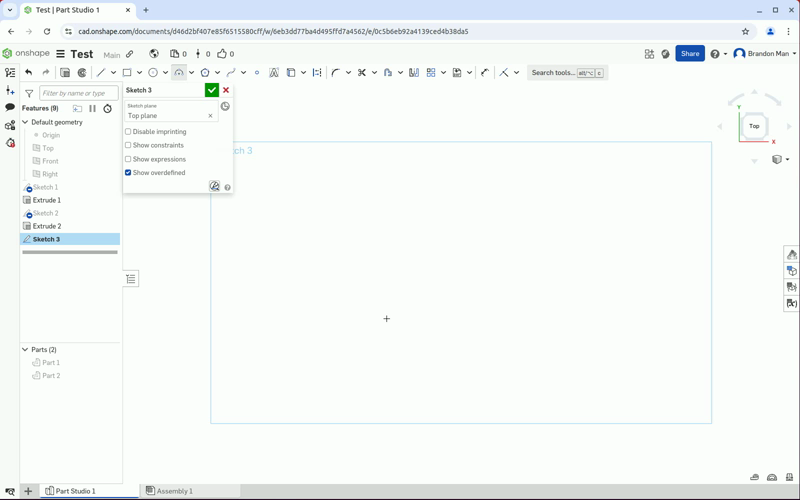
key_down(shift)
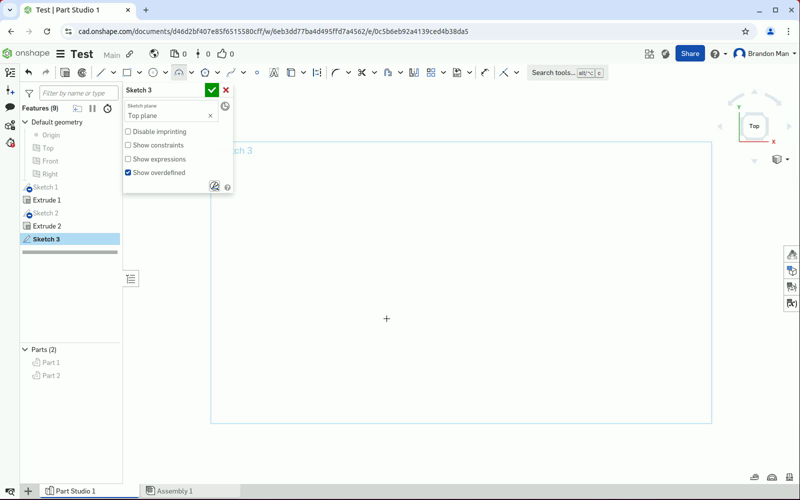
mouse_move(394, 331)
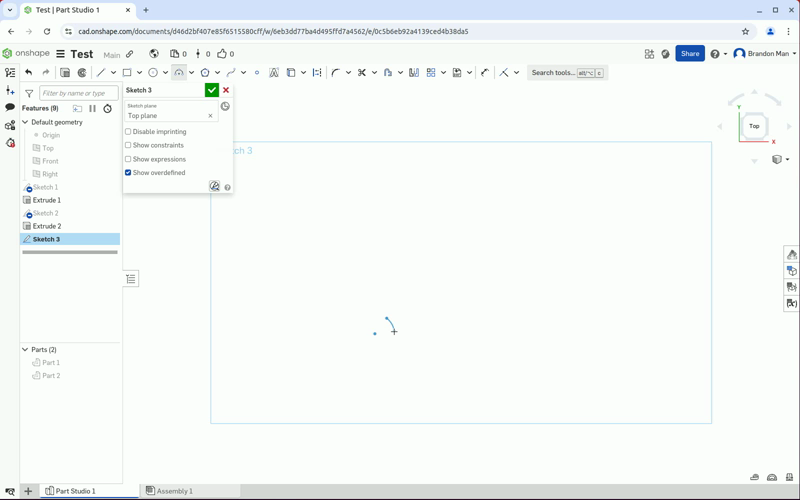
click(394, 331)
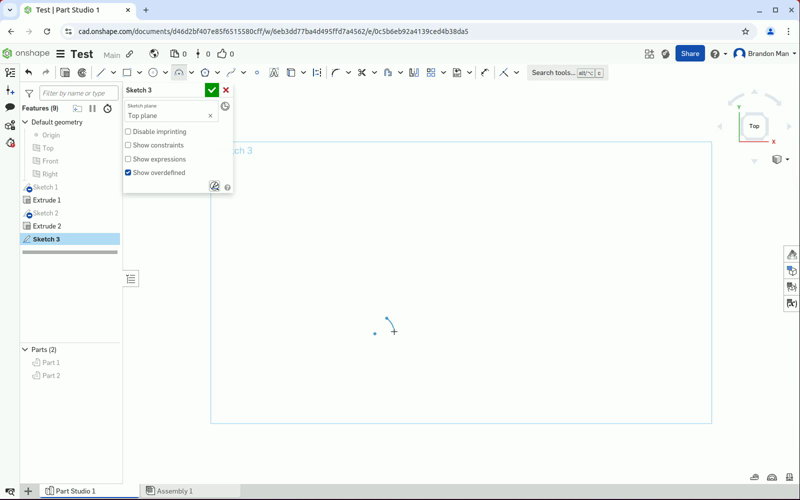
mouse_move(392, 323)
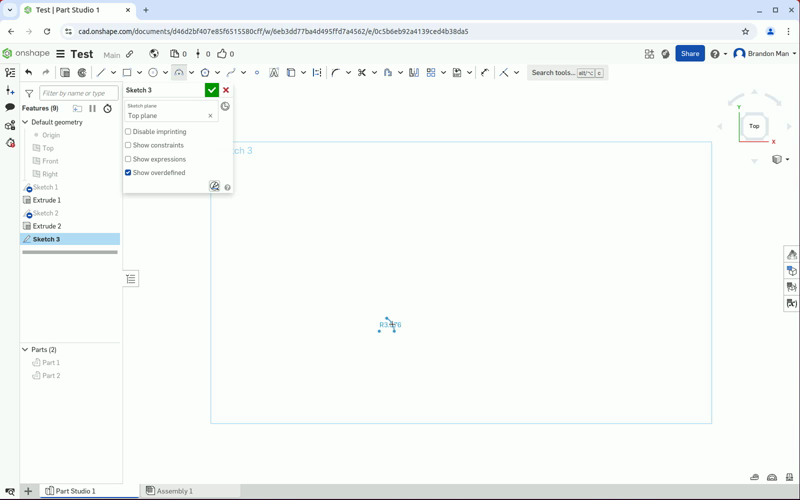
click(392, 323)
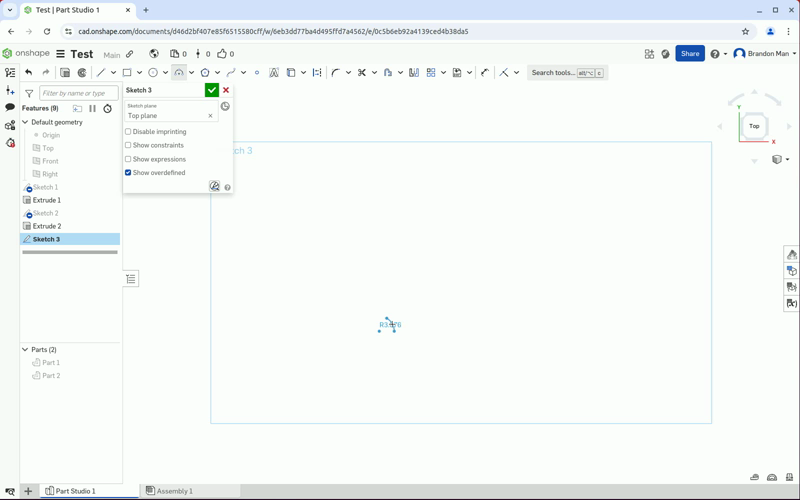
key_up(shift)
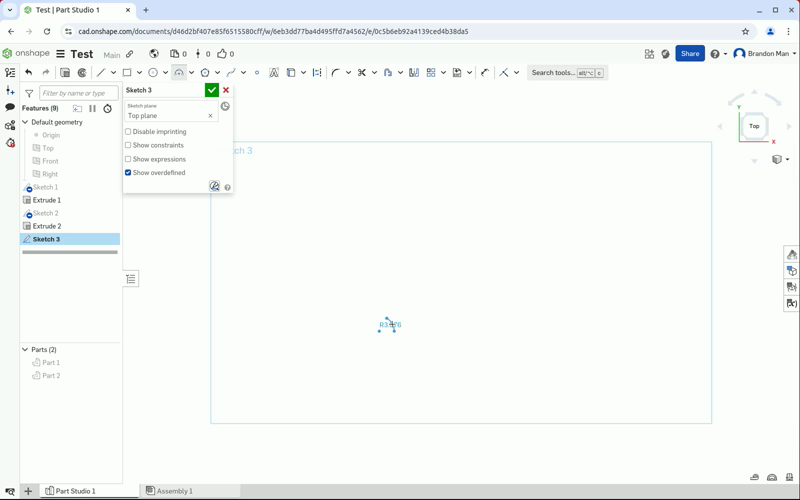
key(esc)
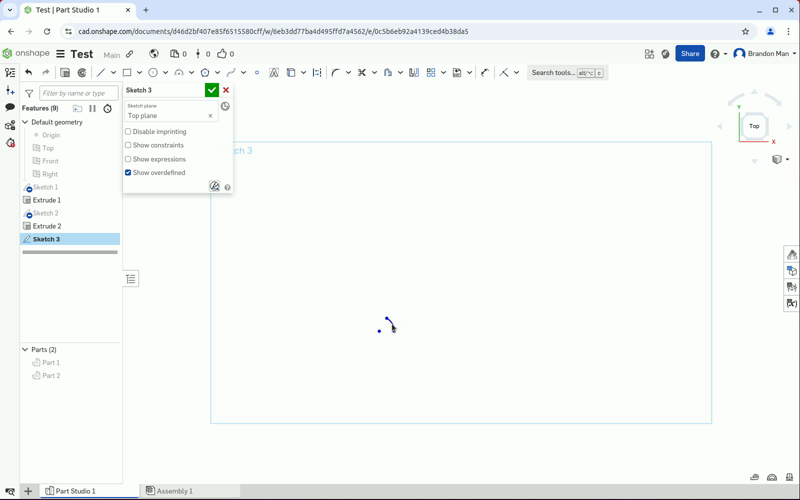
key(l)
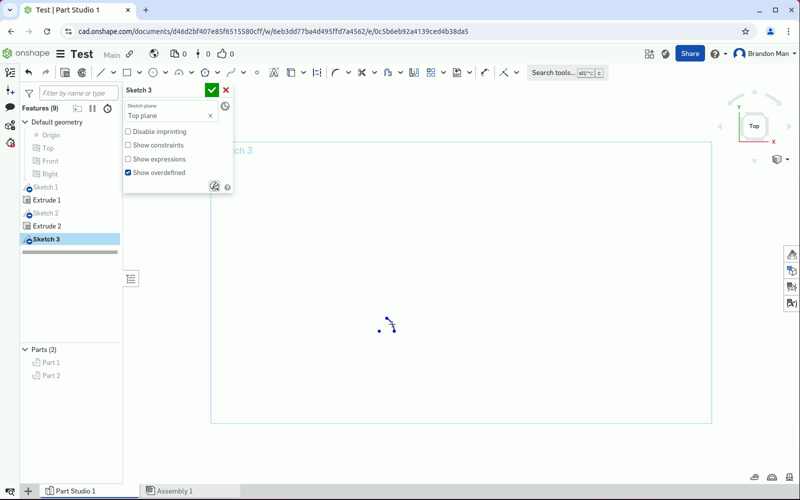
mouse_move(394, 331)
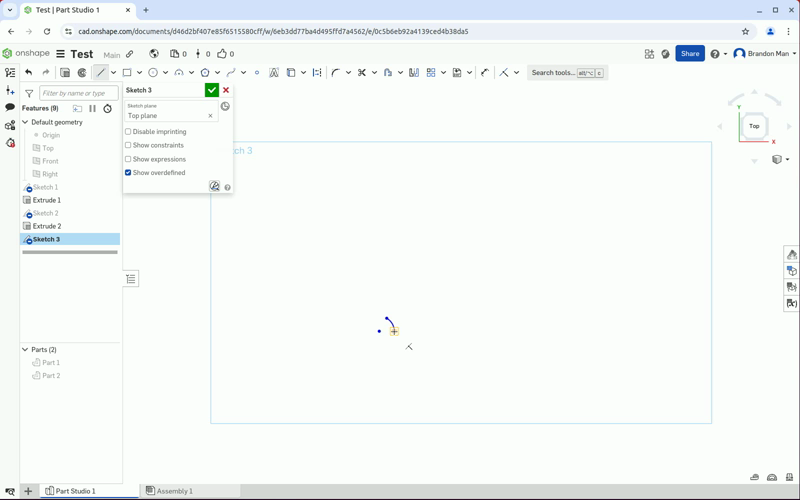
click(394, 331)
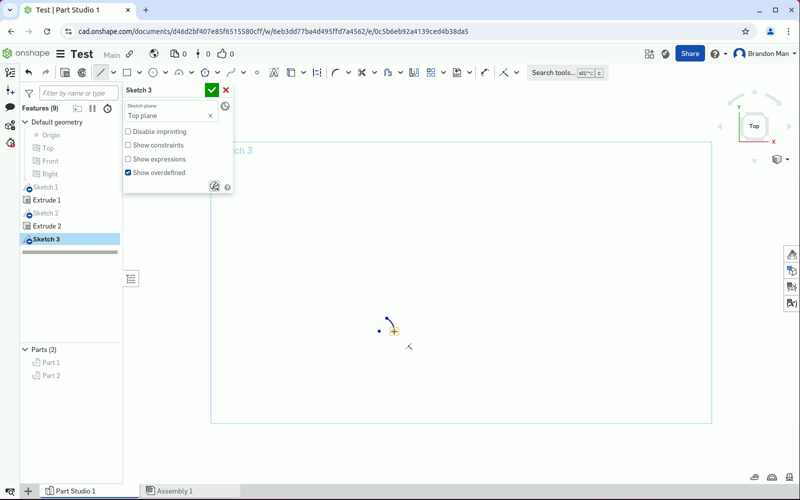
key_down(shift)
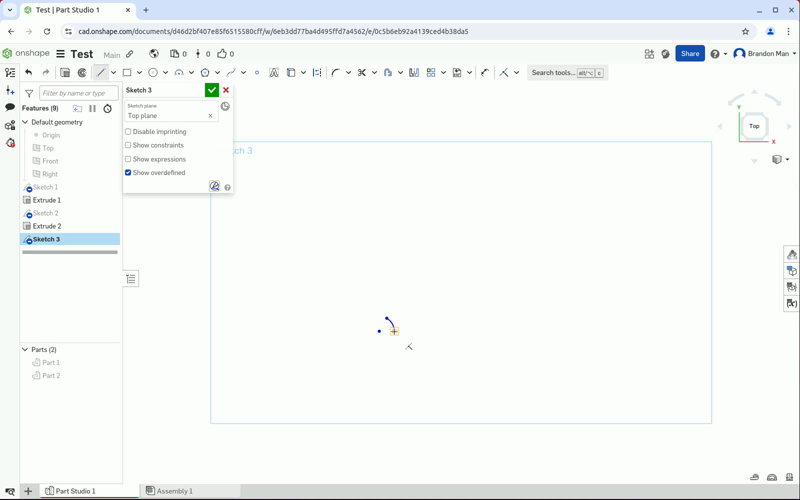
mouse_move(424, 331)
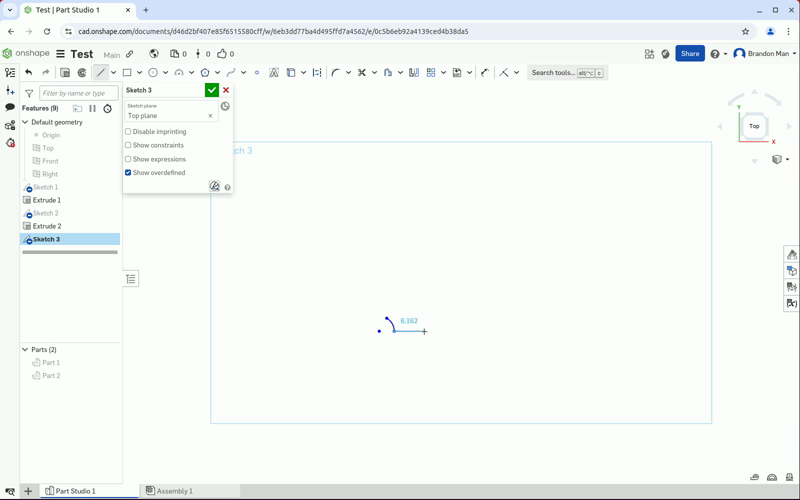
mouse_move(403, 331)
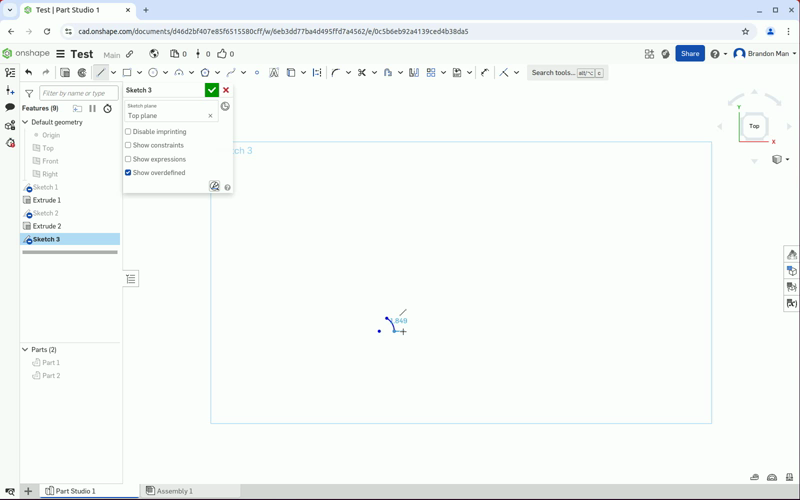
click(403, 331)
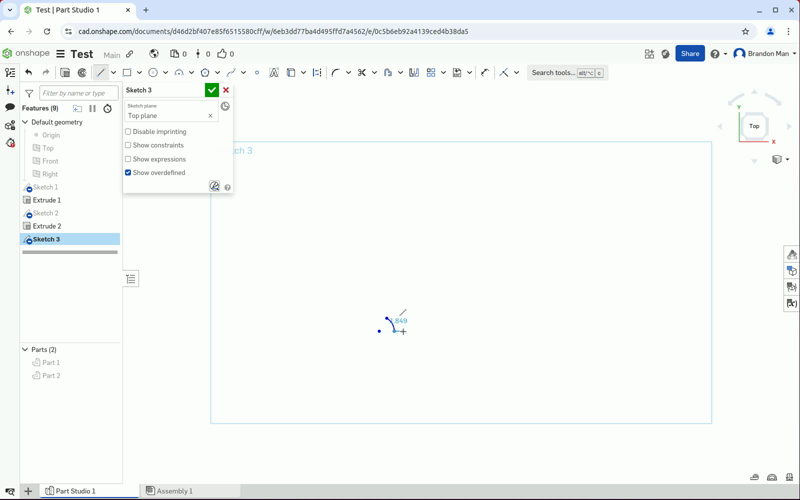
key_up(shift)
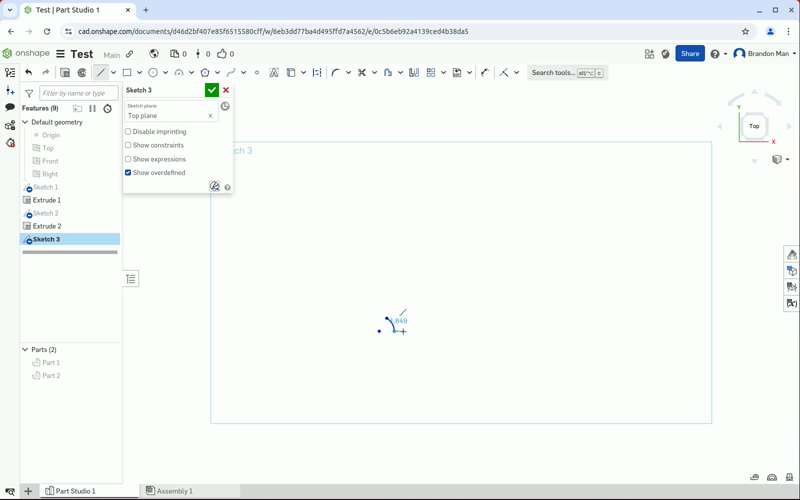
key(esc)
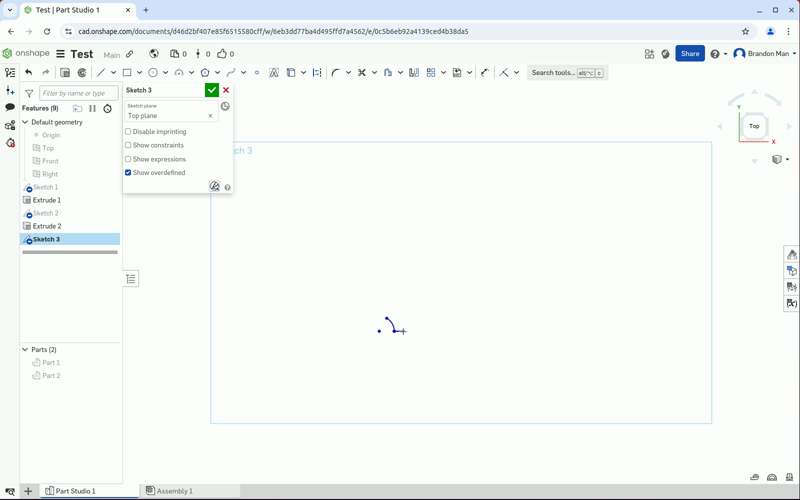
key(a)
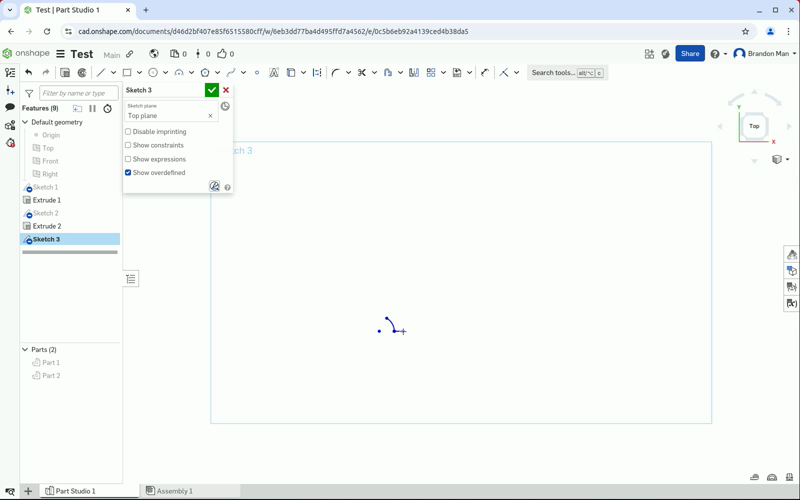
mouse_move(403, 331)
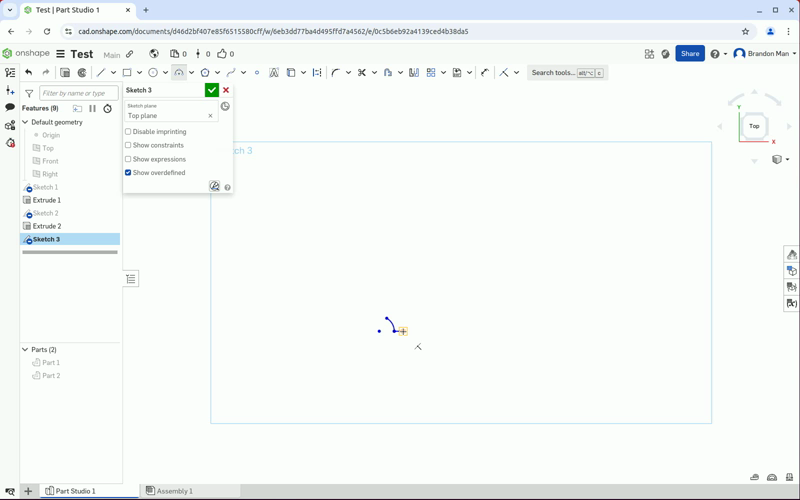
click(403, 331)
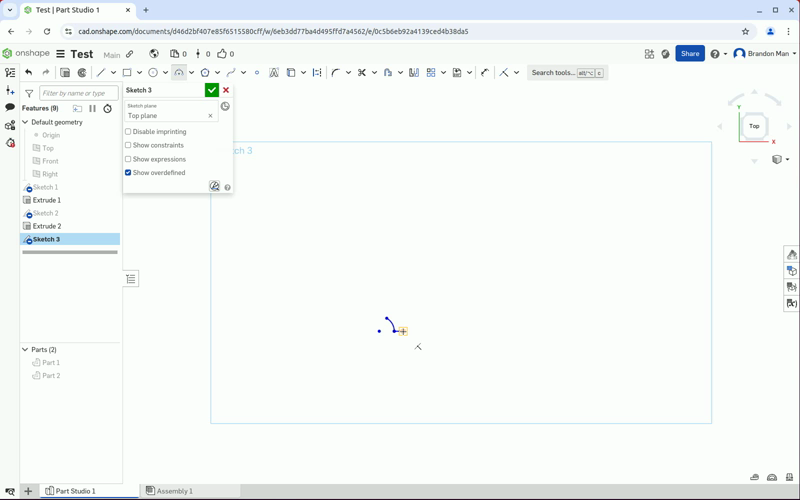
key_down(shift)
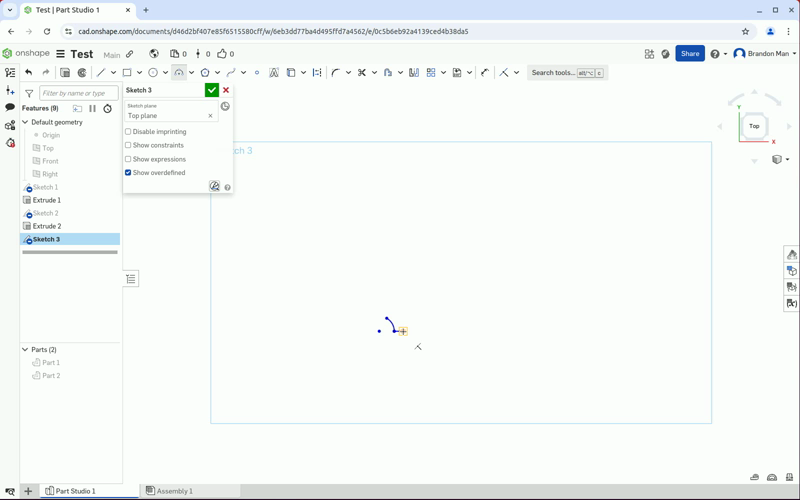
mouse_move(391, 310)
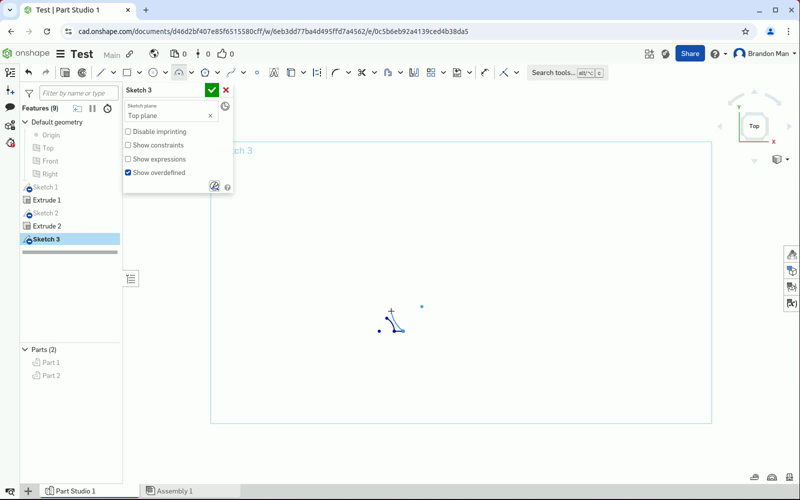
click(391, 310)
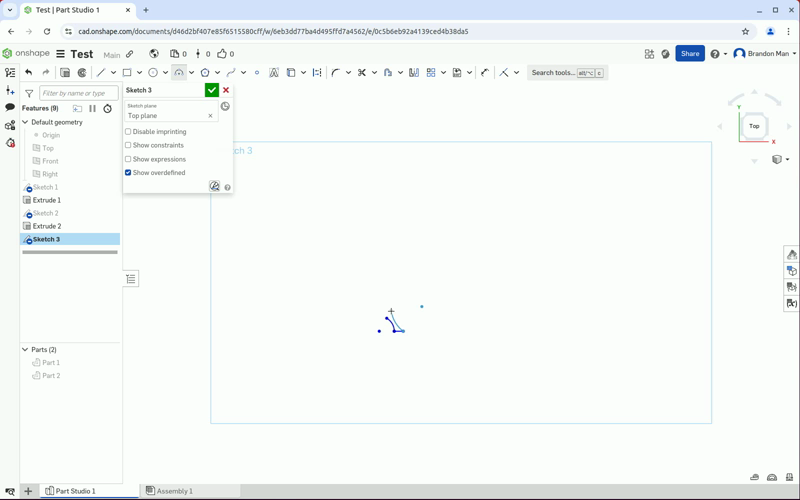
mouse_move(396, 321)
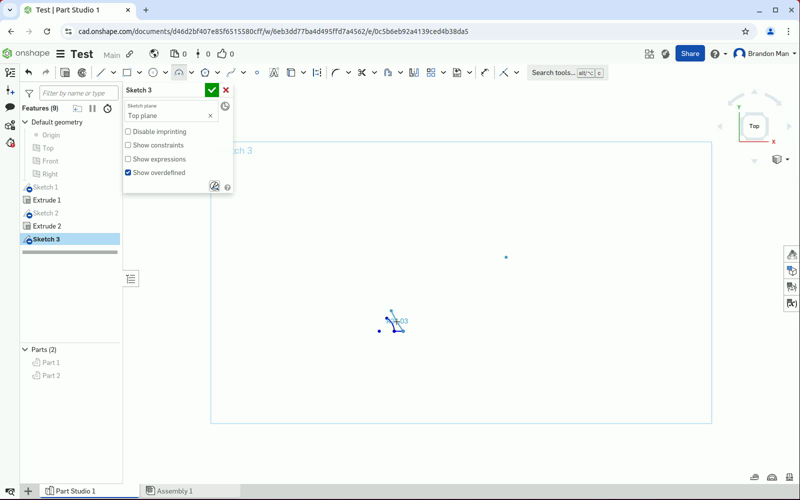
click(396, 321)
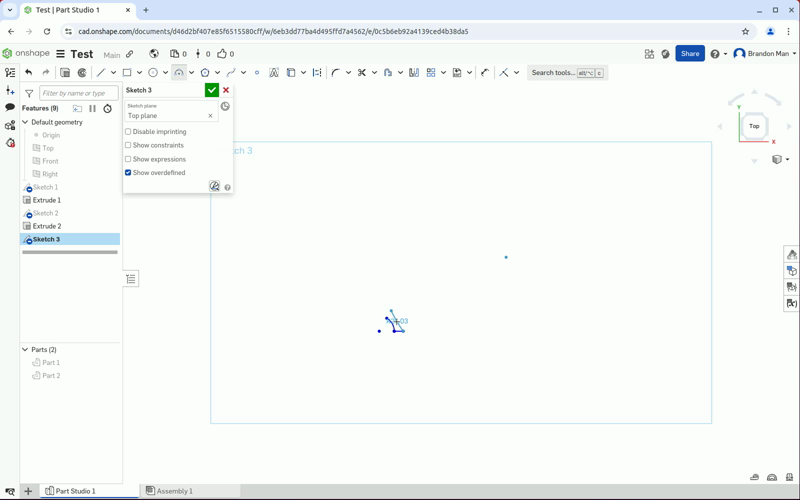
key_up(shift)
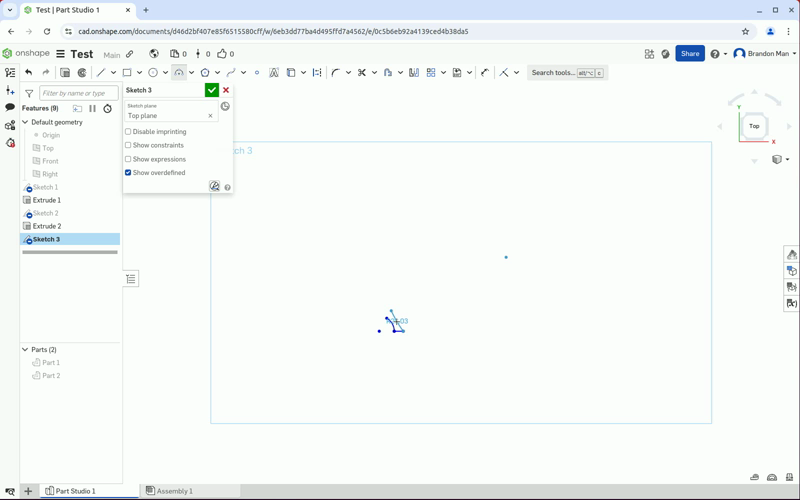
key(esc)
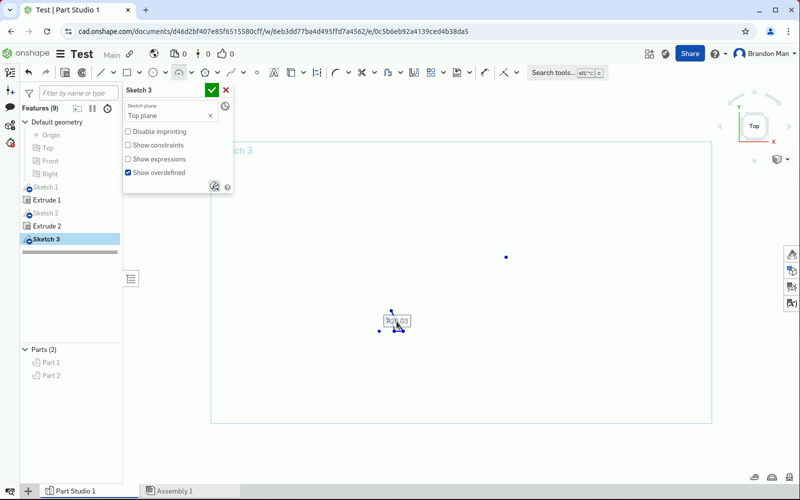
key(l)
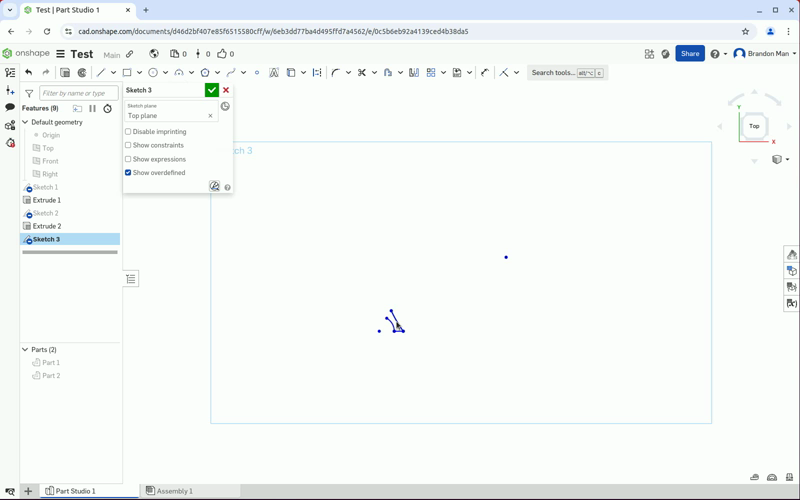
mouse_move(391, 310)
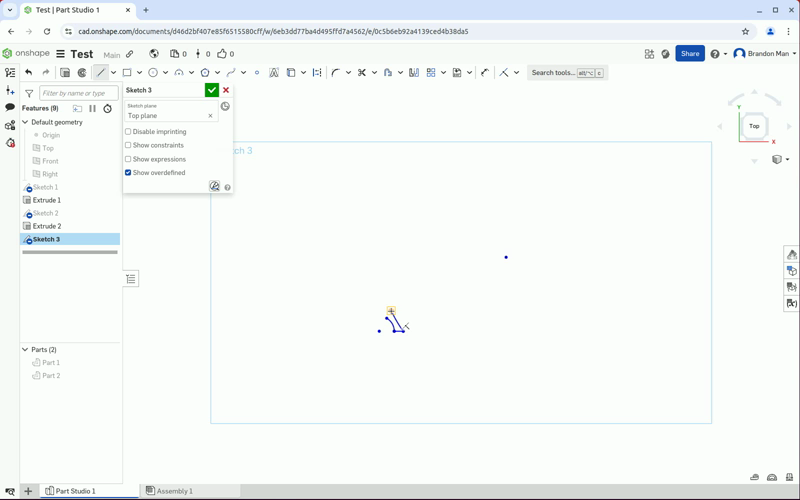
click(391, 310)
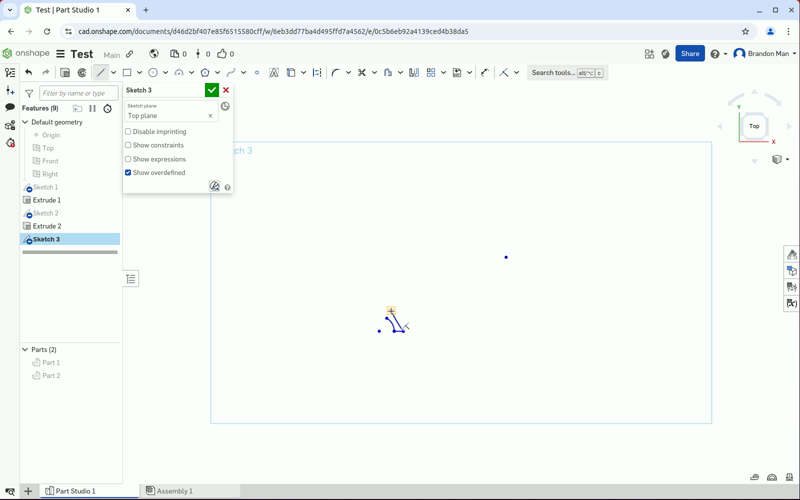
mouse_move(421, 310)
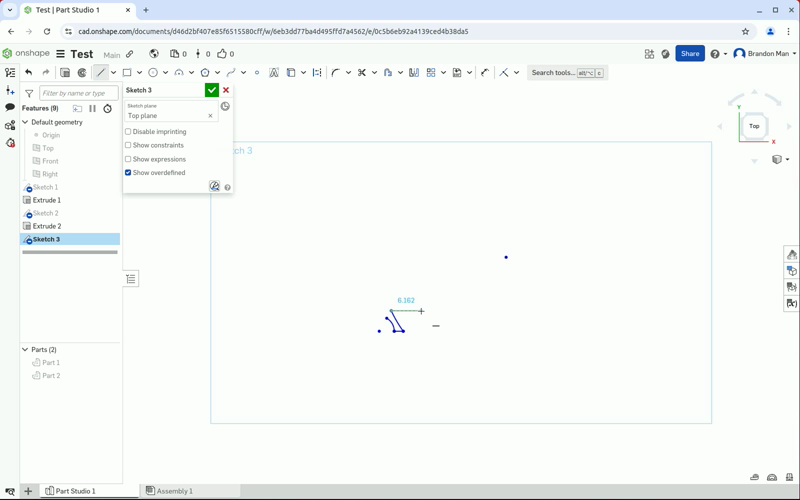
key_down(shift)
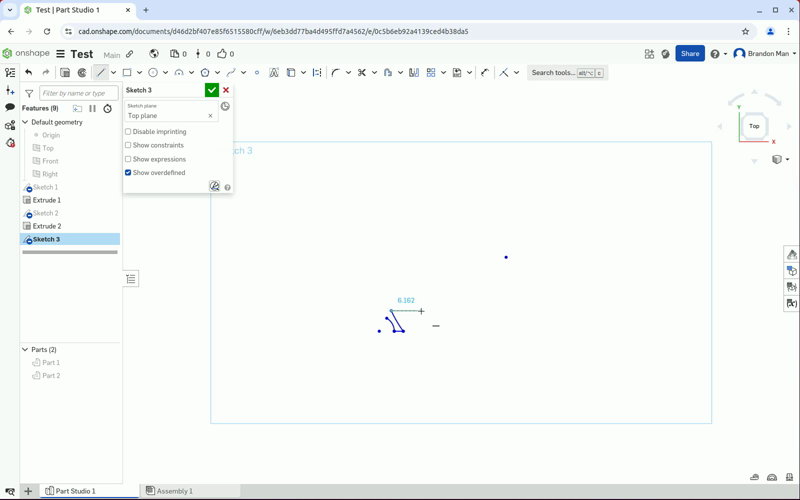
mouse_move(386, 318)
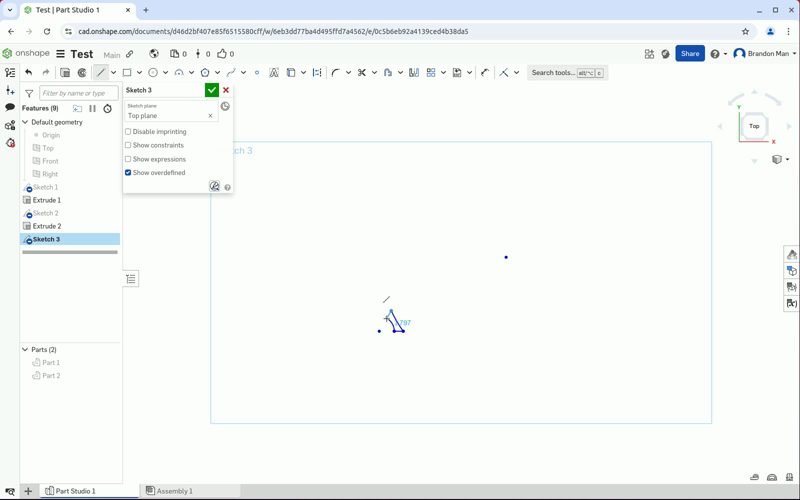
key_up(shift)
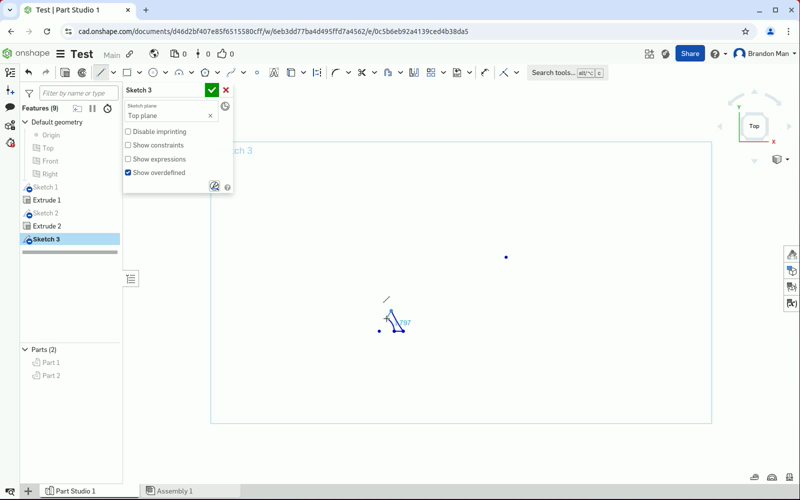
click(386, 318)
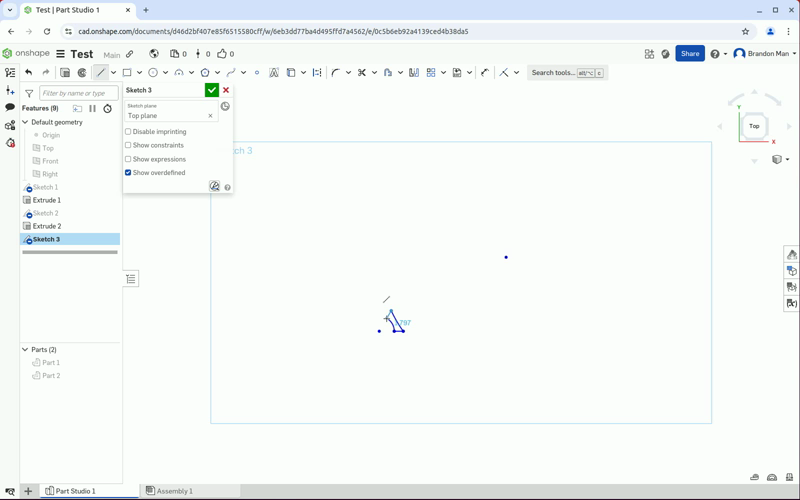
key(esc)
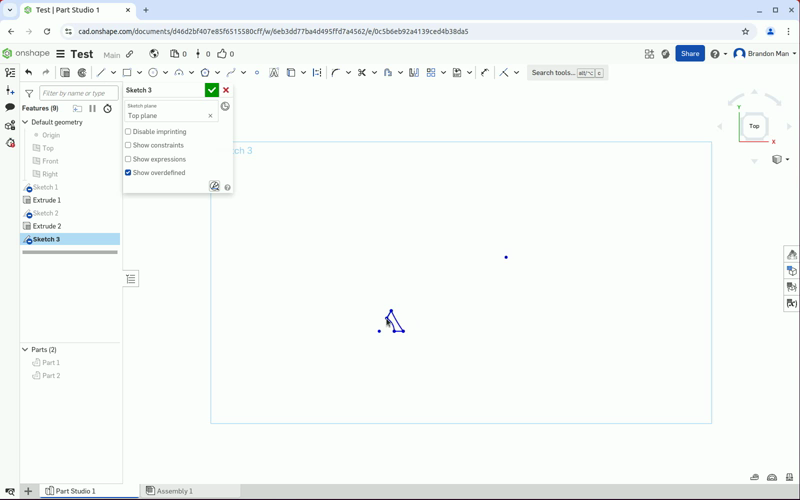
mouse_move(400, 328)
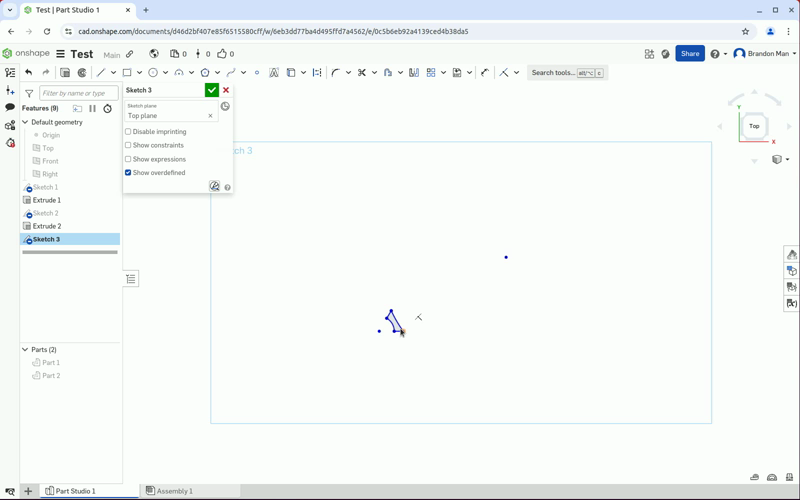
scroll(6)
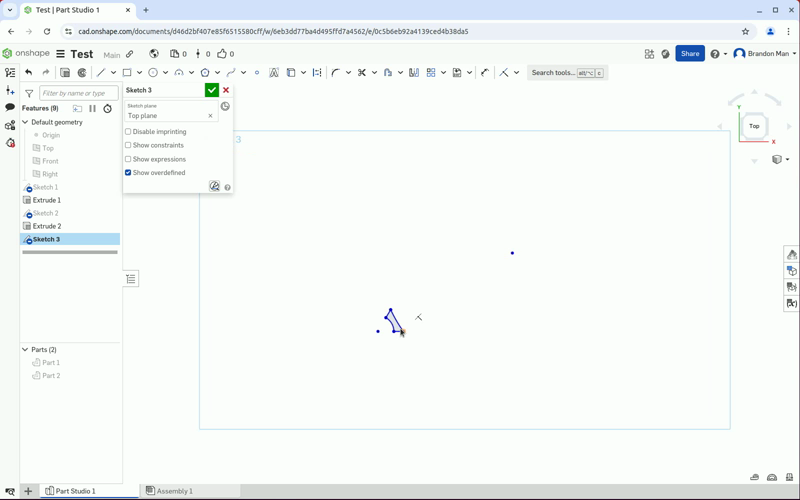
scroll(6)
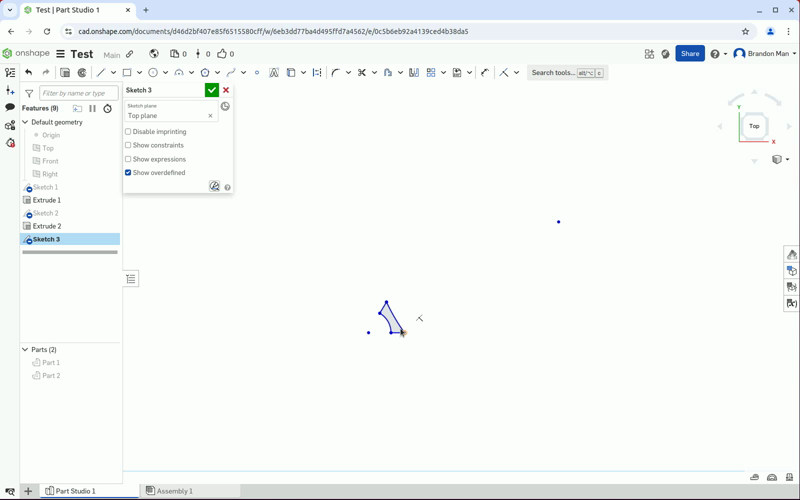
scroll(6)
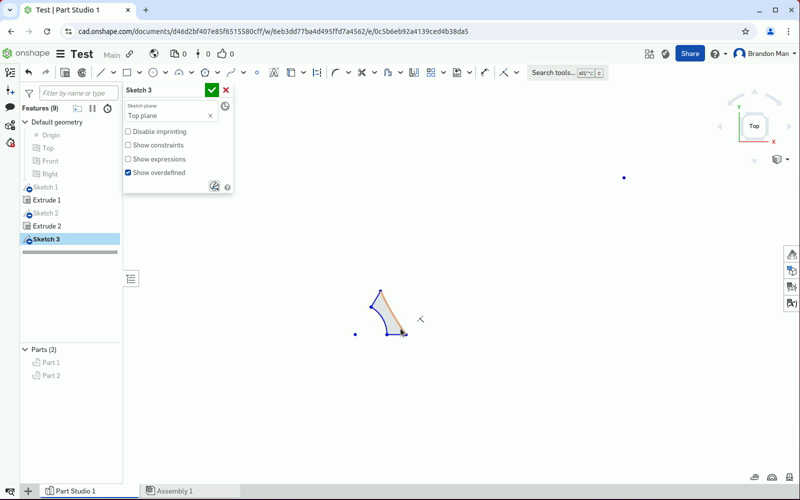
scroll(6)
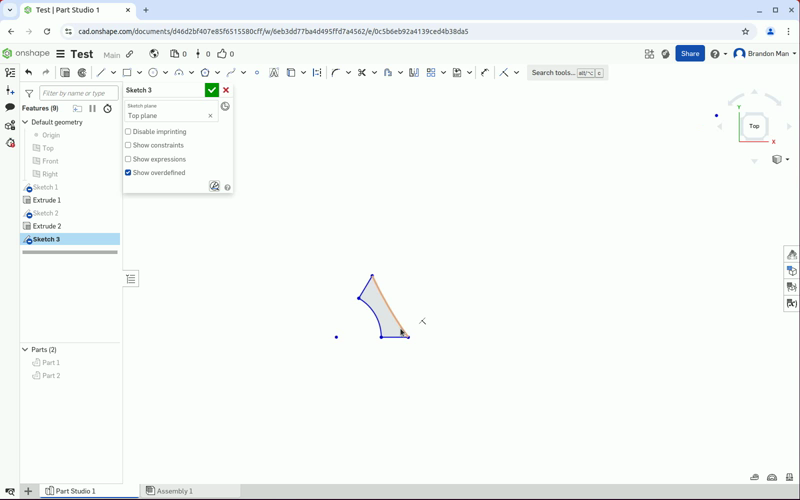
scroll(6)
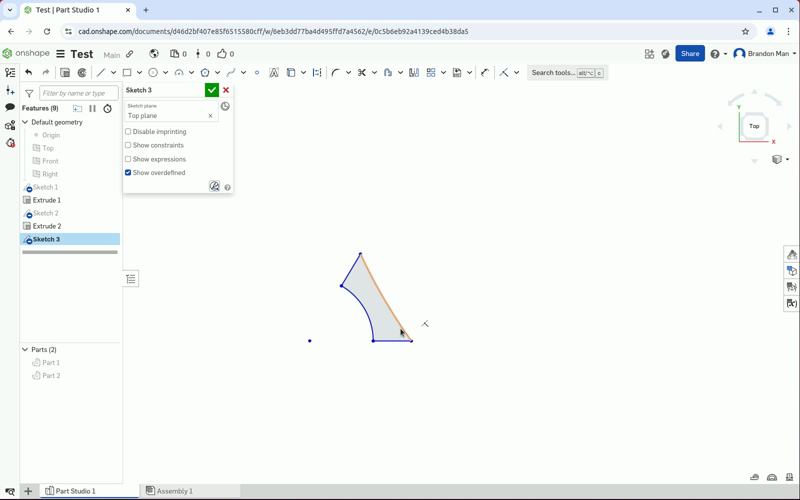
scroll(6)
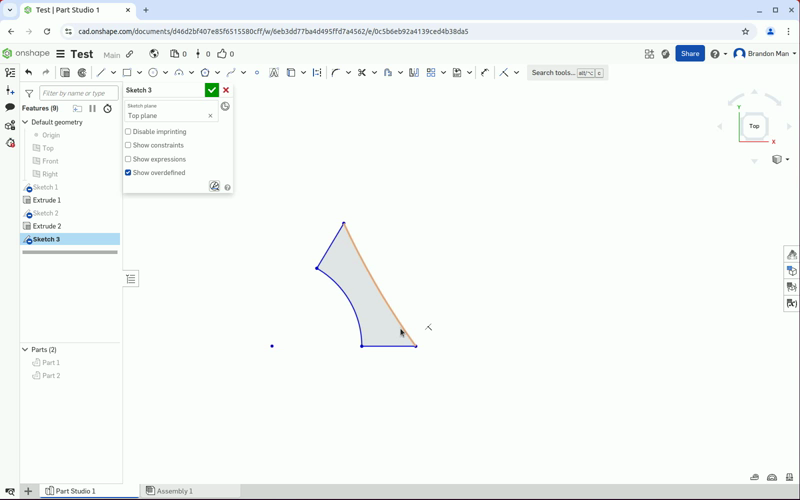
scroll(6)
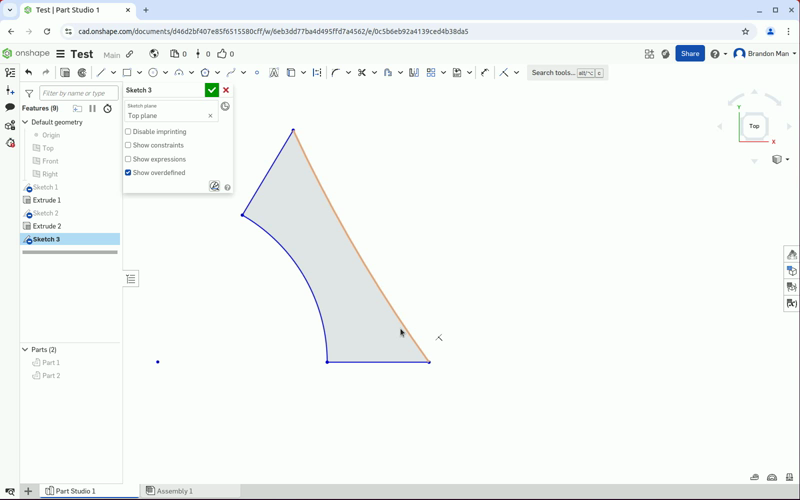
click(400, 328)
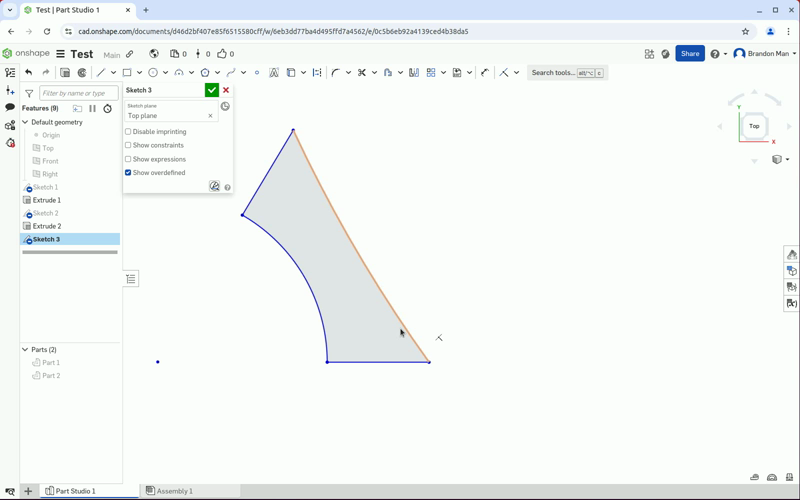
scroll(-6)
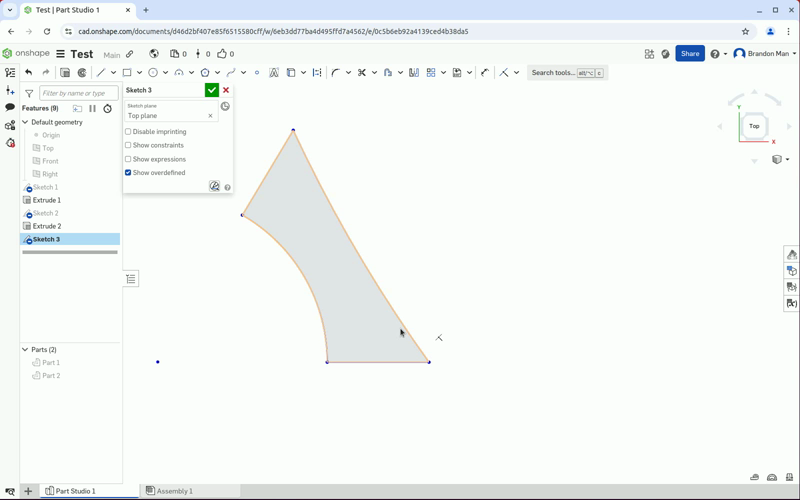
scroll(-6)
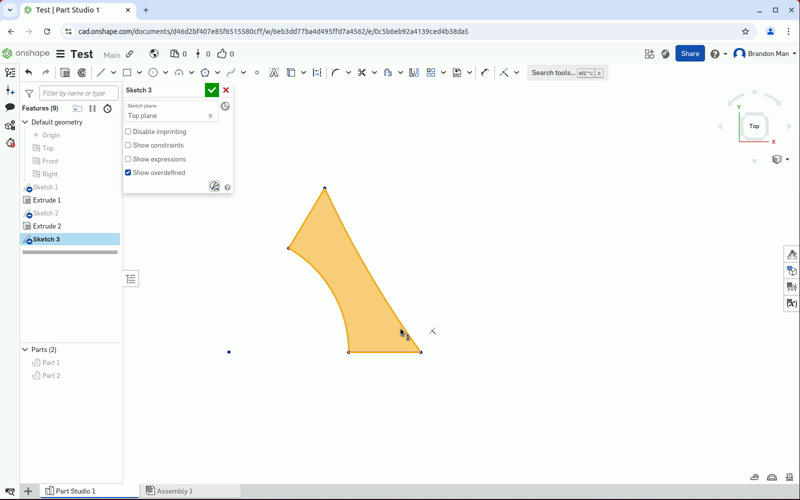
scroll(-6)
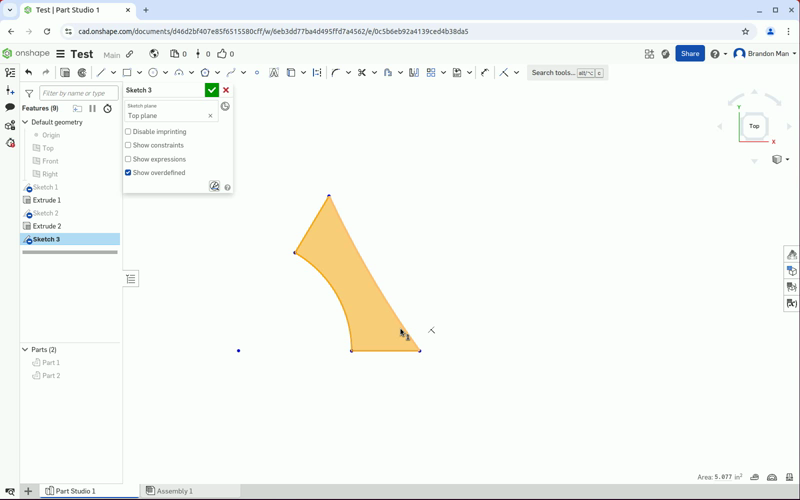
scroll(-6)
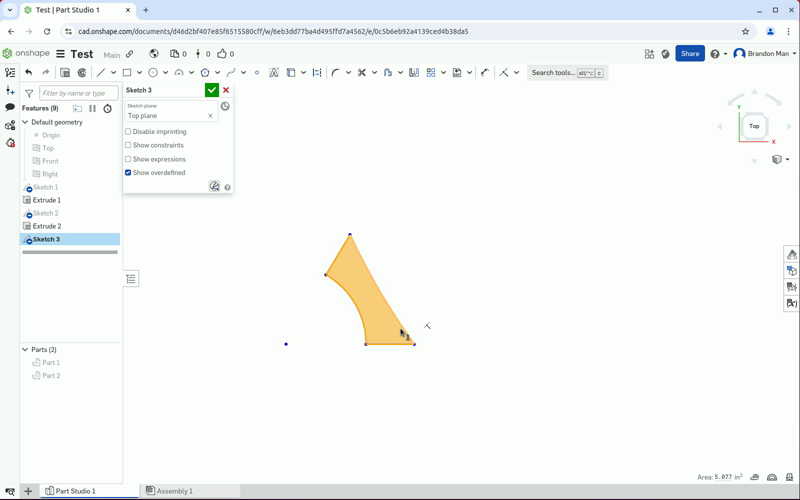
scroll(-6)
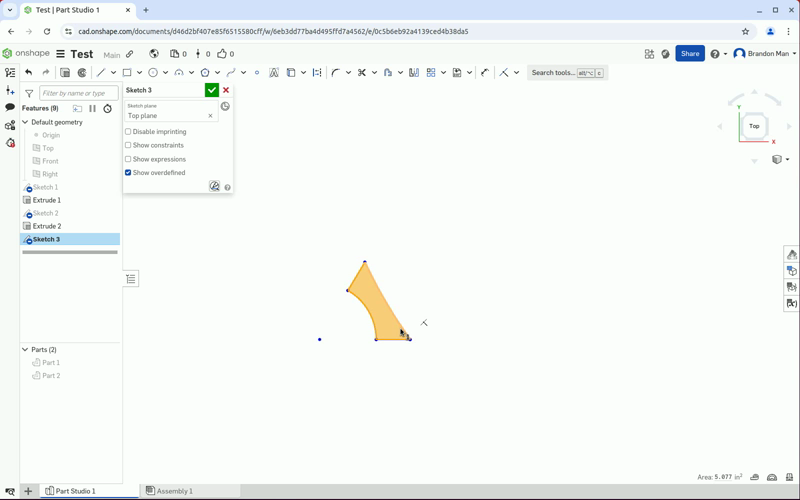
scroll(-6)
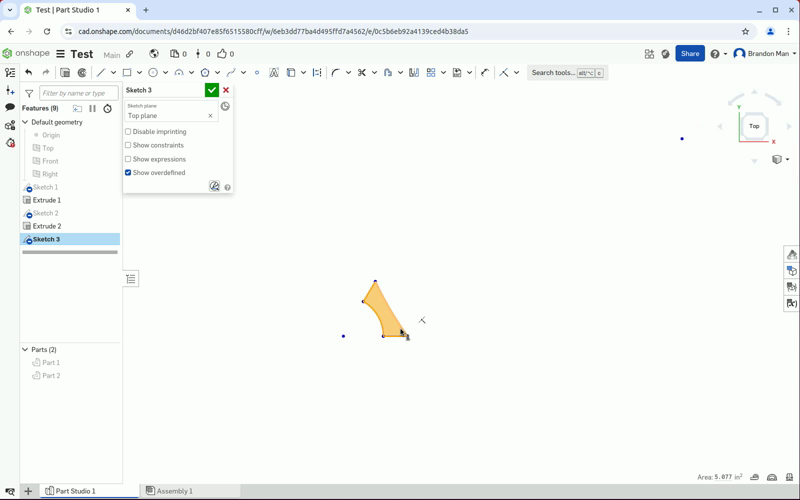
scroll(-6)
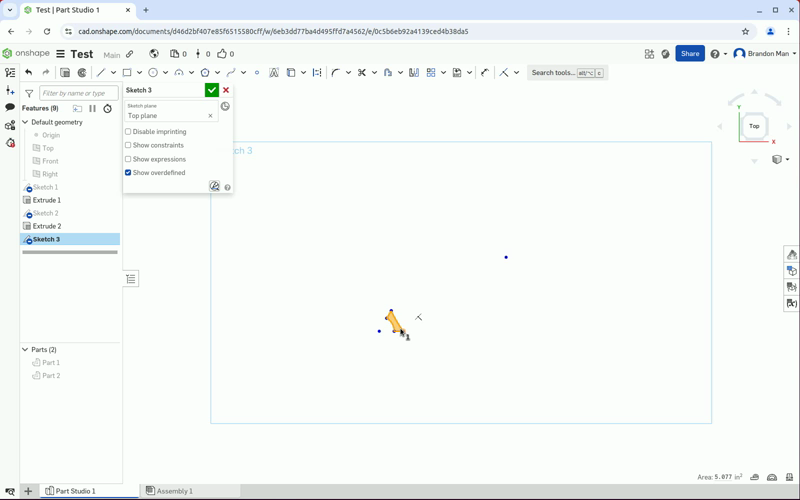
mouse_move(73, 352)
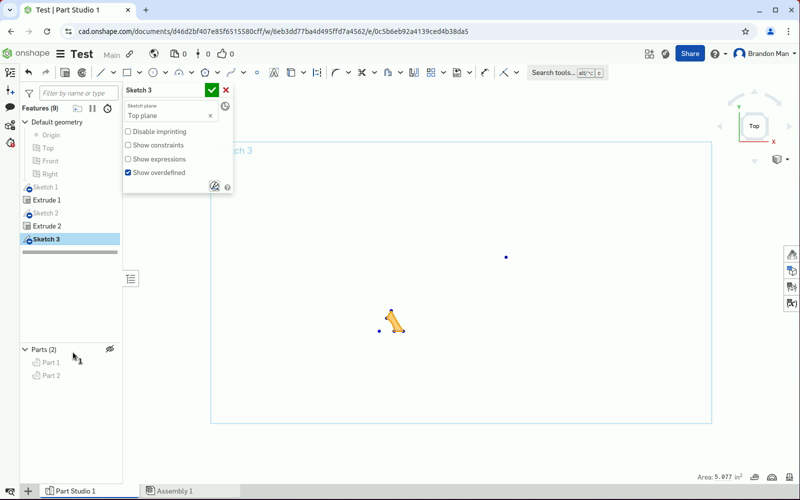
key(shift+y)
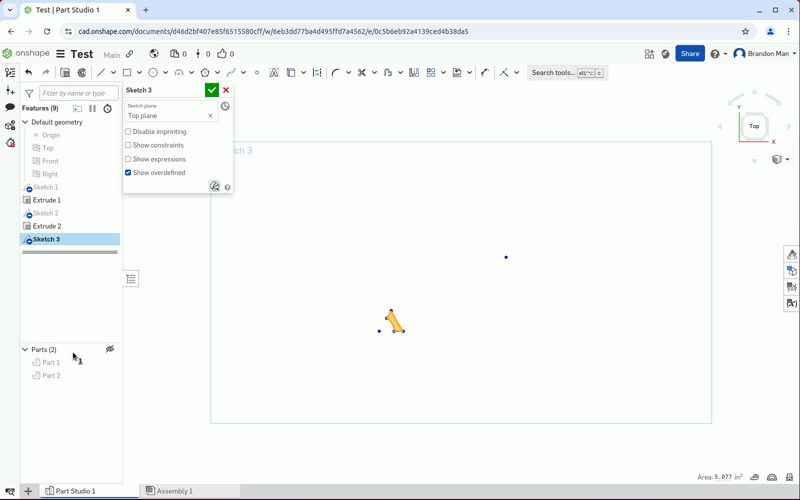
key(shift+e)
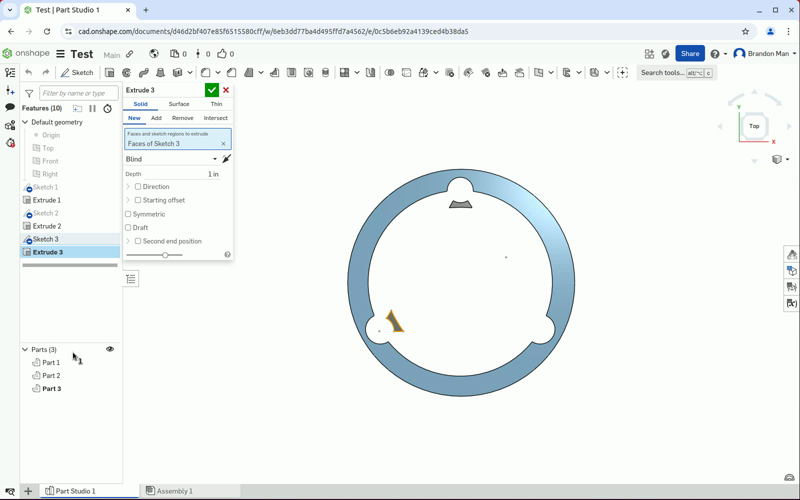
mouse_move(143, 106)
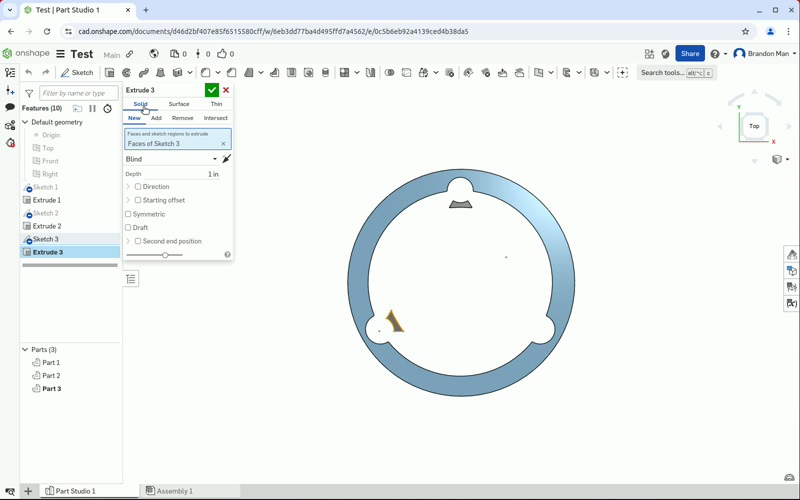
click(143, 106)
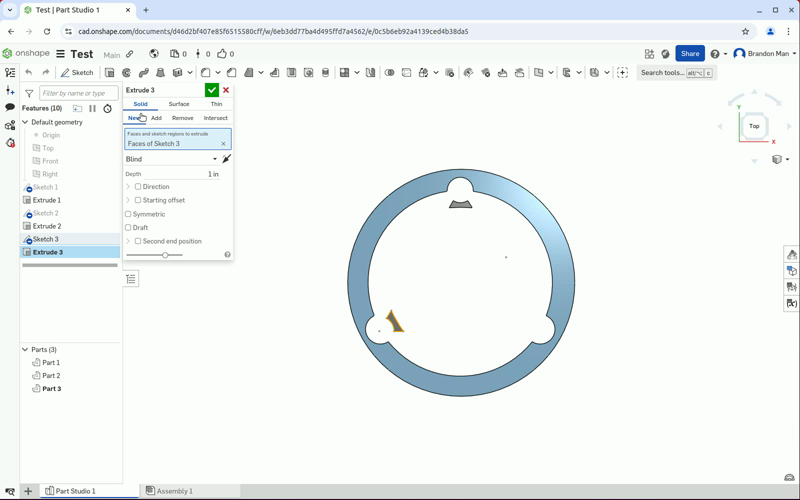
mouse_move(137, 120)
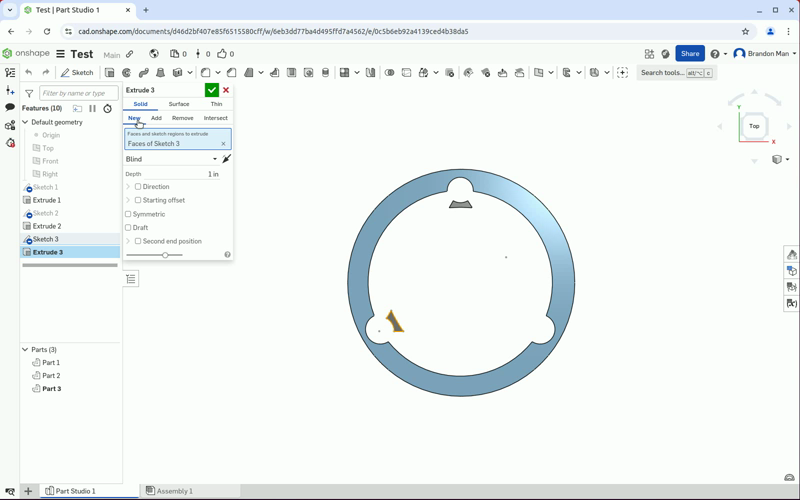
click(137, 120)
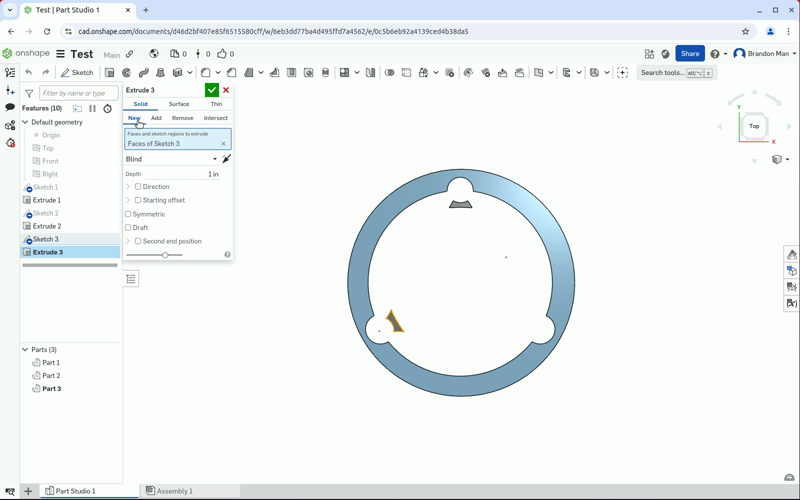
key(tab, 4)
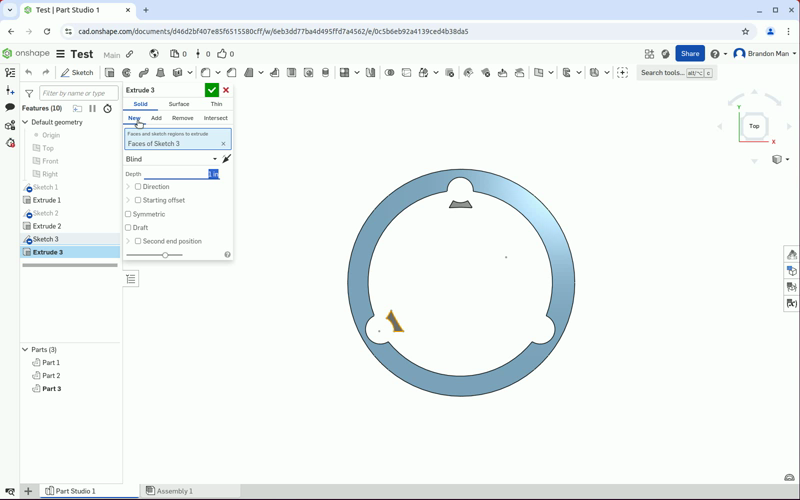
text(4.092)
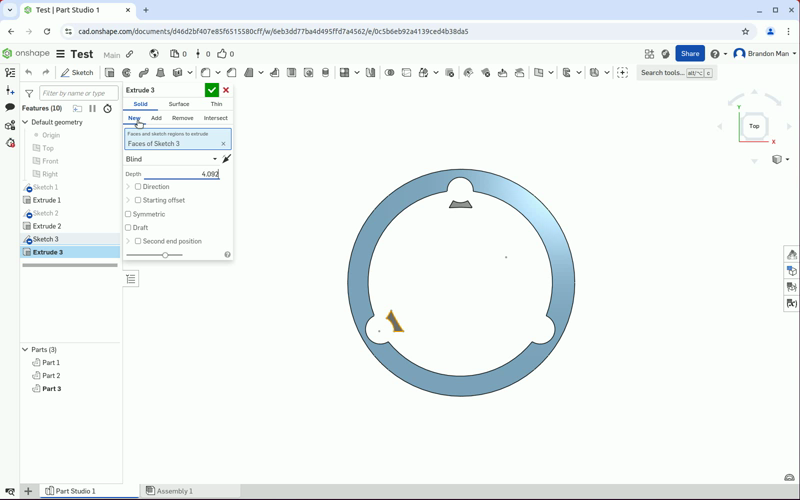
key(enter)
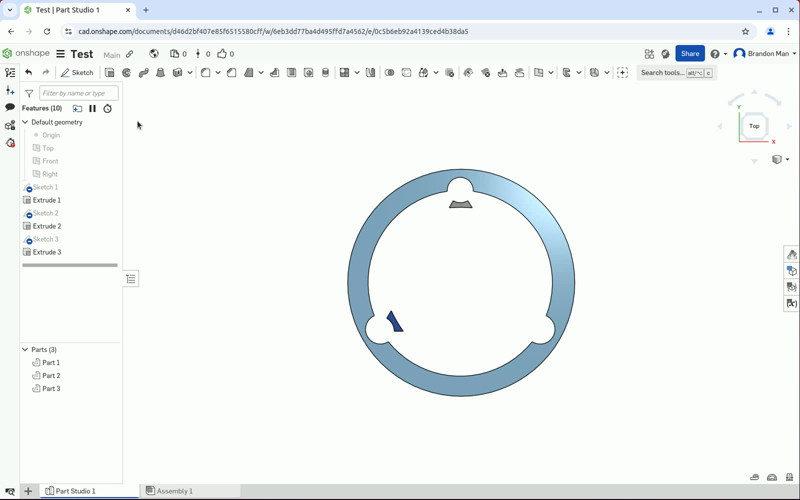
key(shift+h)
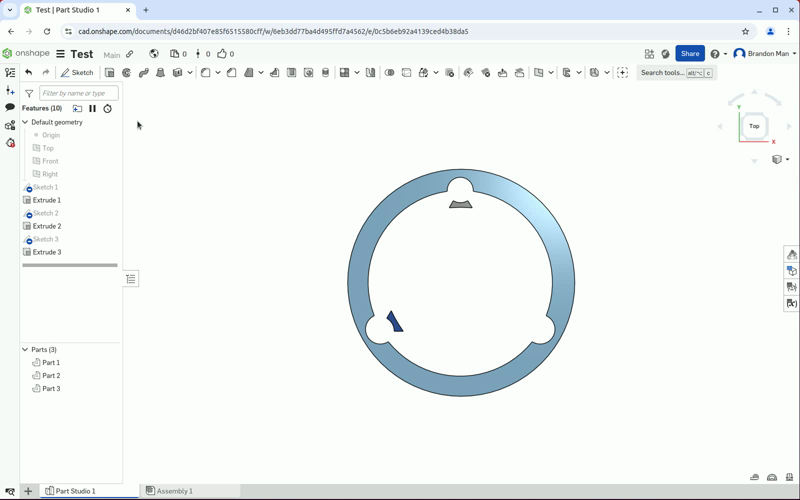
key(shift+h)
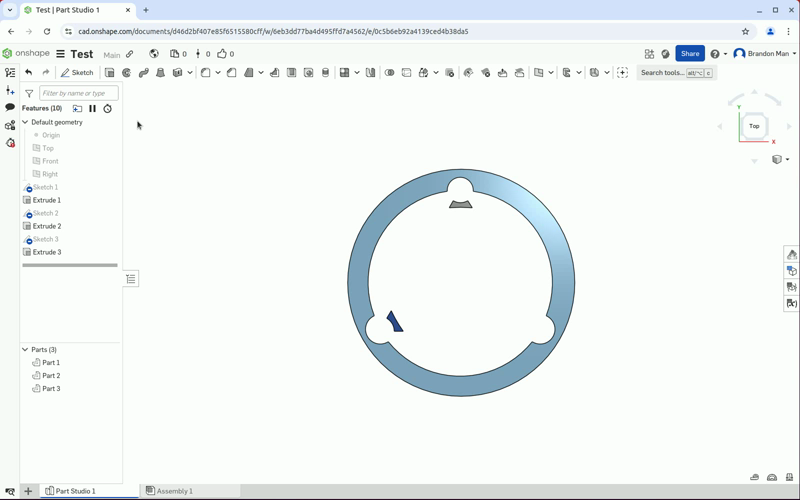
mouse_move(73, 189)
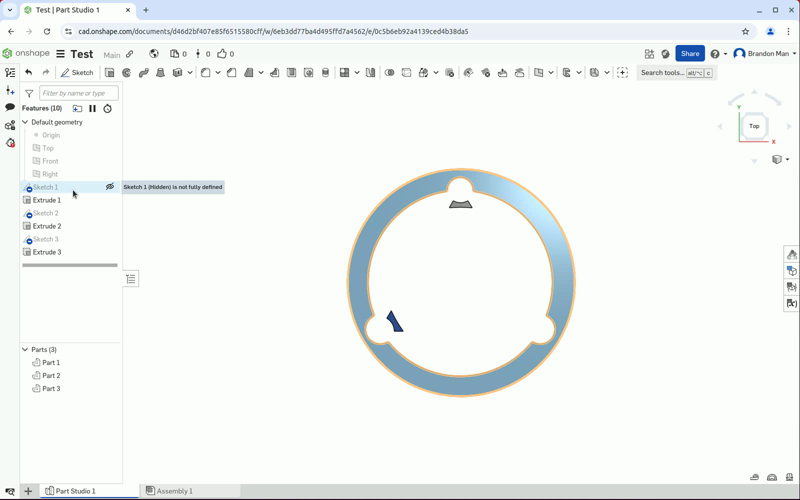
click(73, 189)
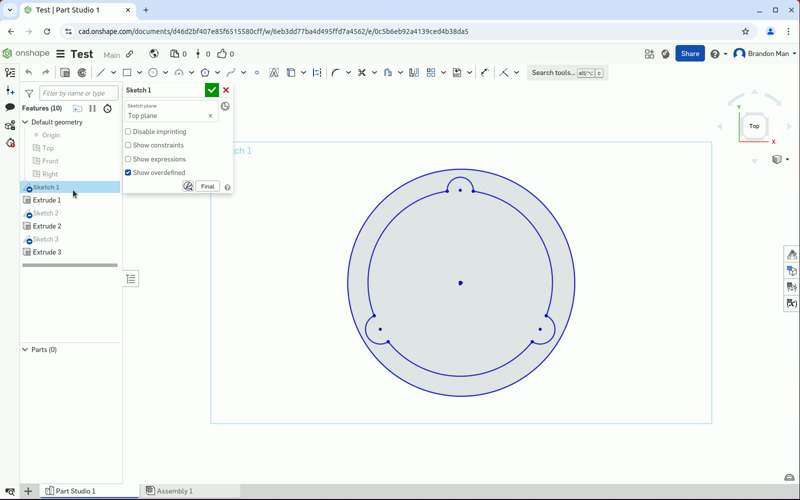
mouse_move(229, 92)
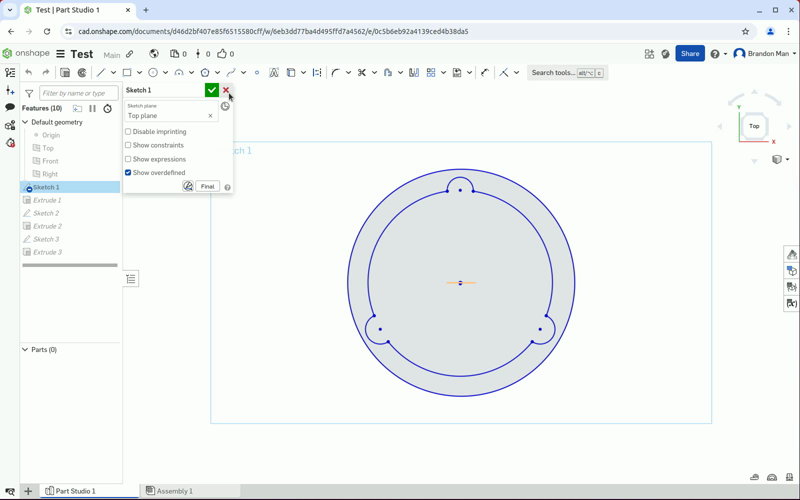
click(229, 92)
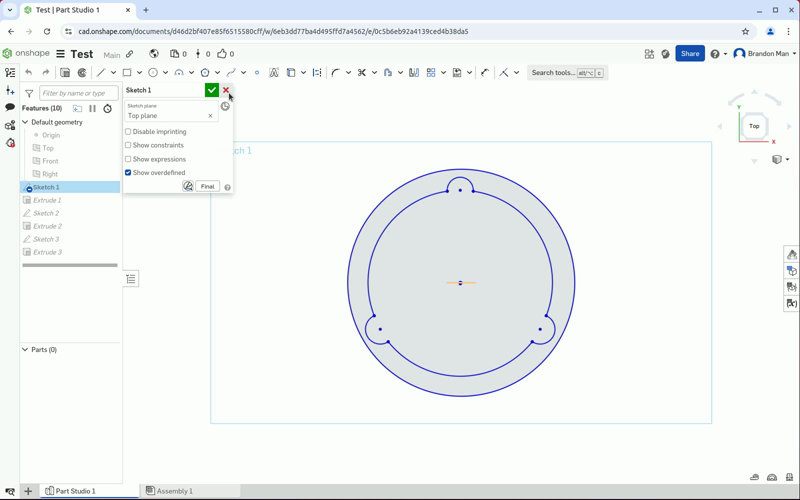
key(shift+s)
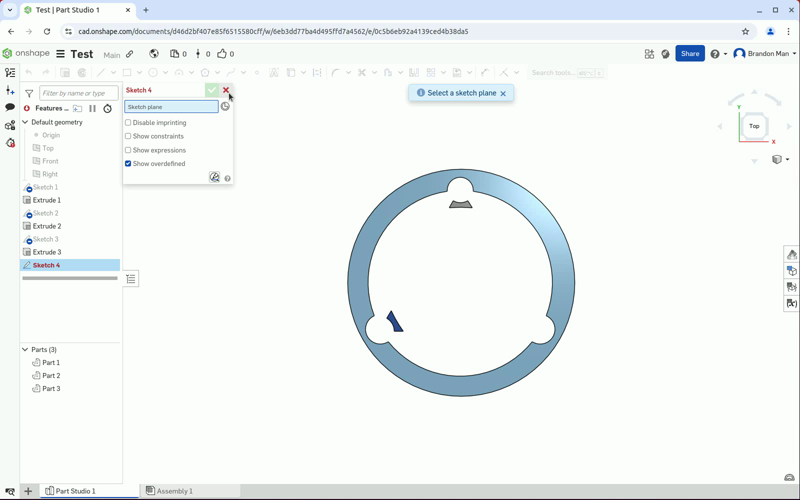
mouse_move(73, 150)
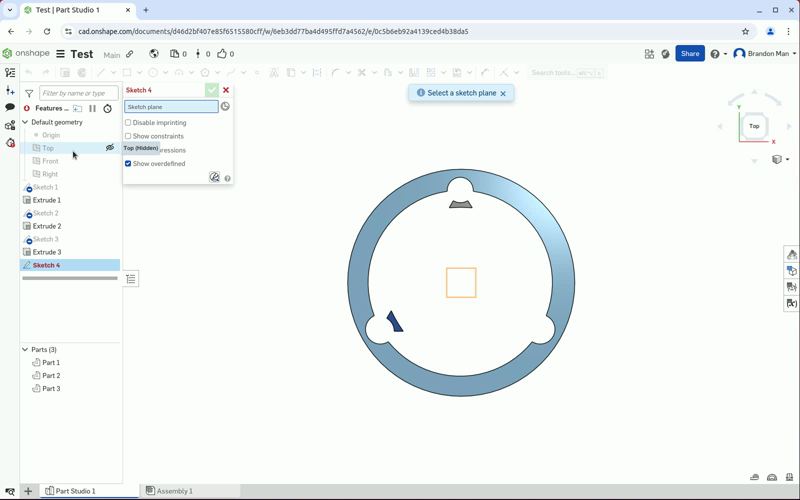
click(73, 150)
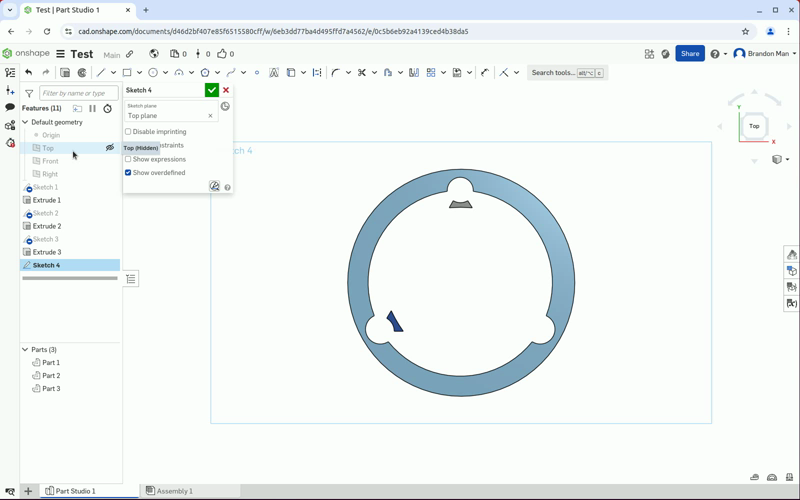
mouse_move(73, 352)
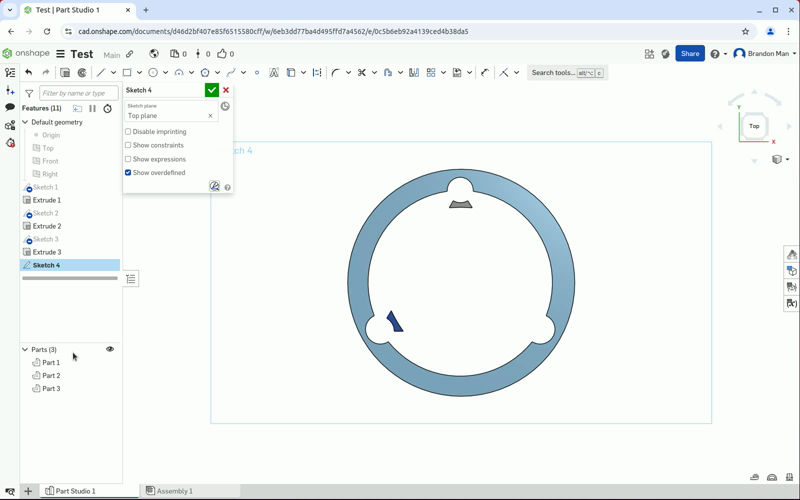
key(y)
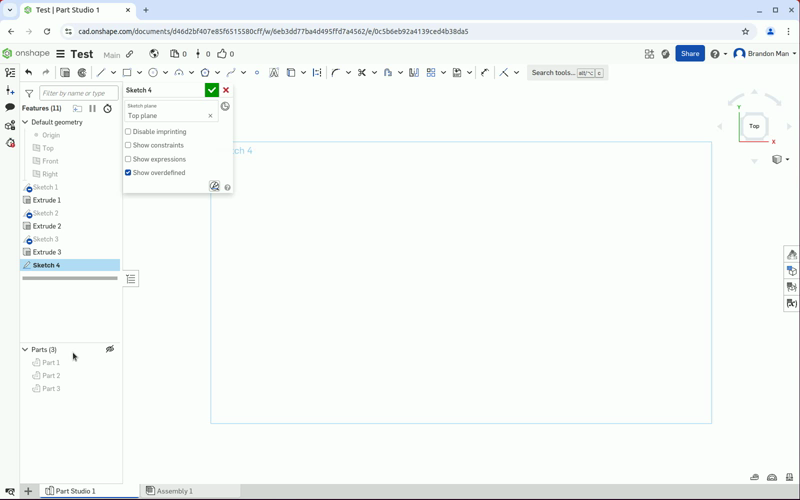
key(l)
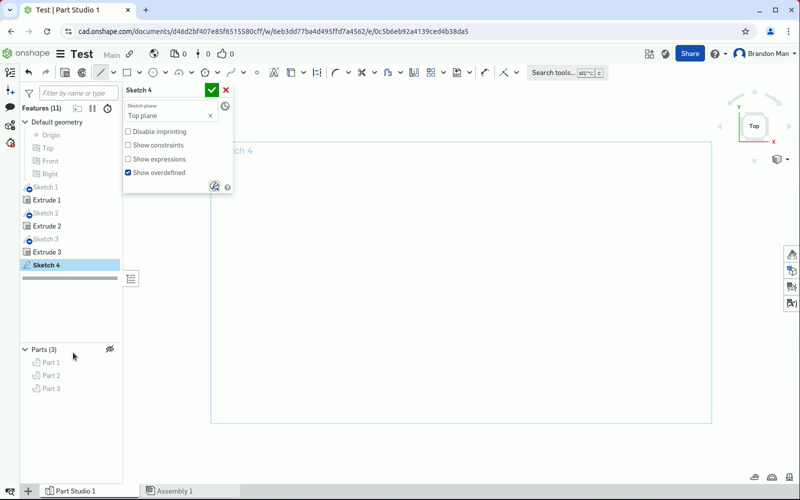
key_down(shift)
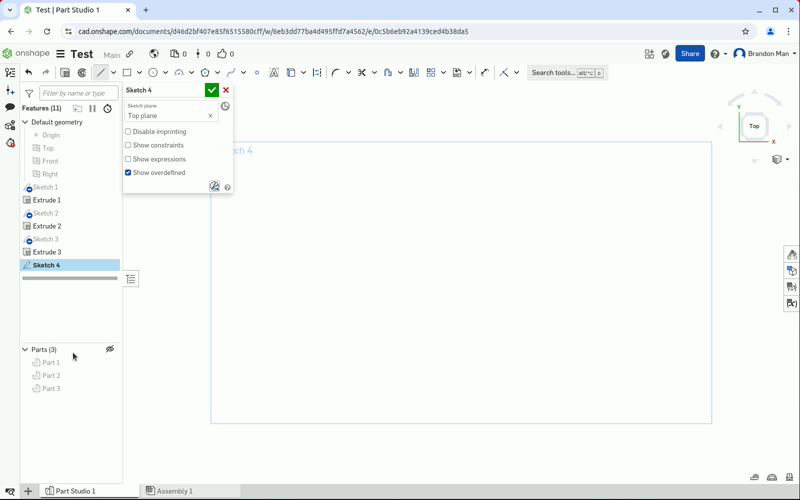
mouse_move(519, 329)
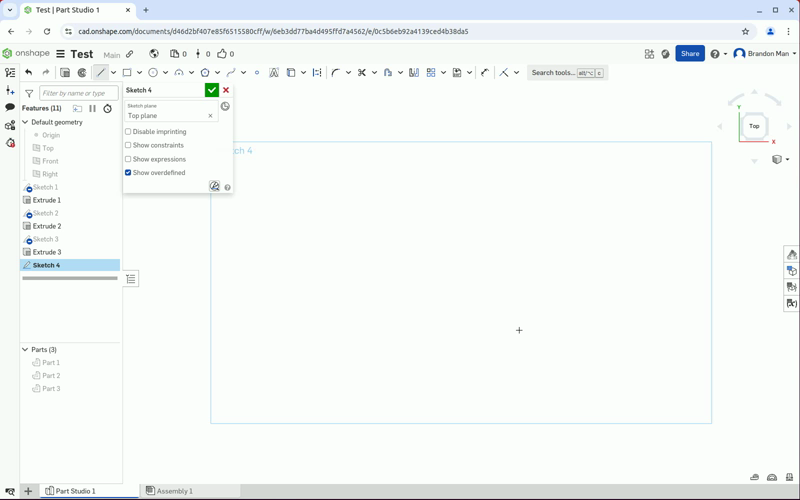
click(519, 329)
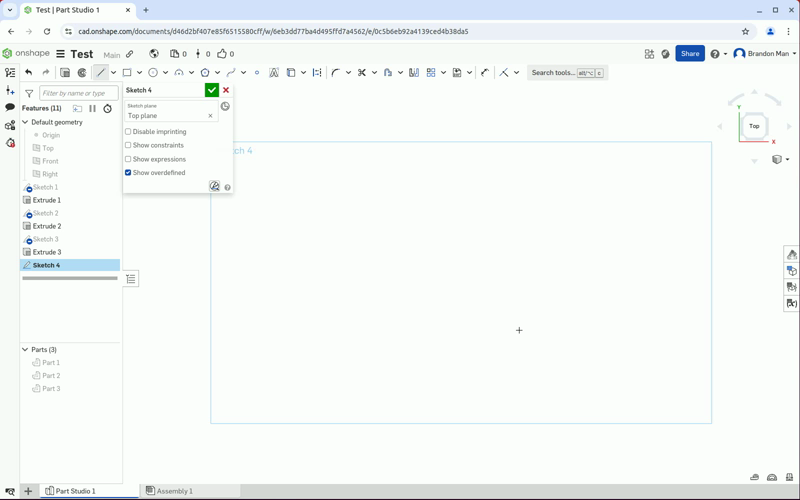
key_up(shift)
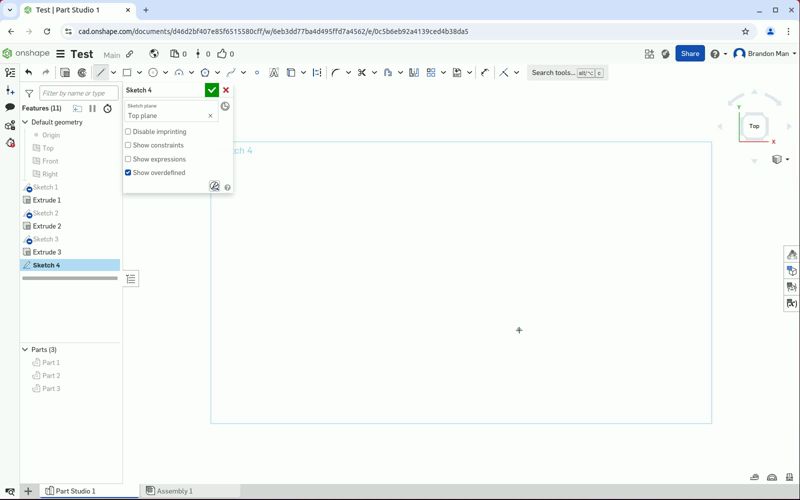
key_down(shift)
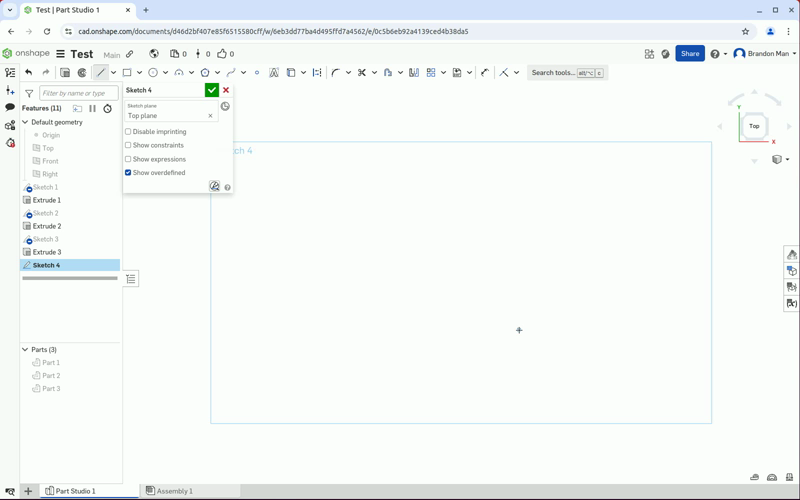
mouse_move(549, 329)
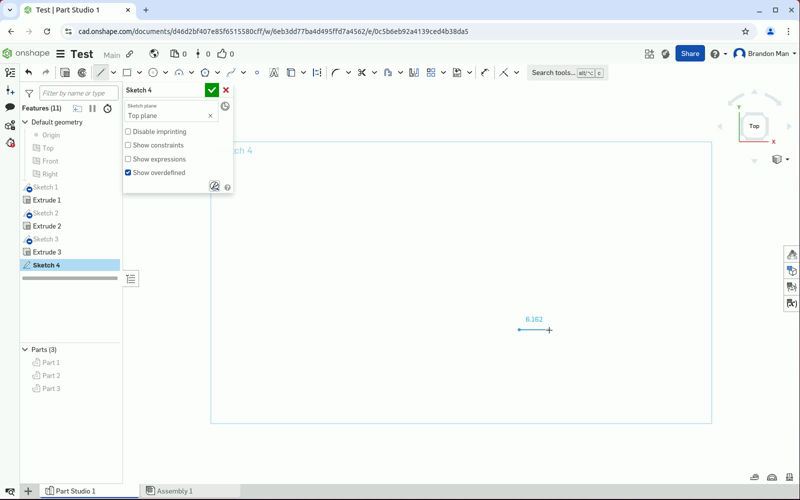
mouse_move(528, 329)
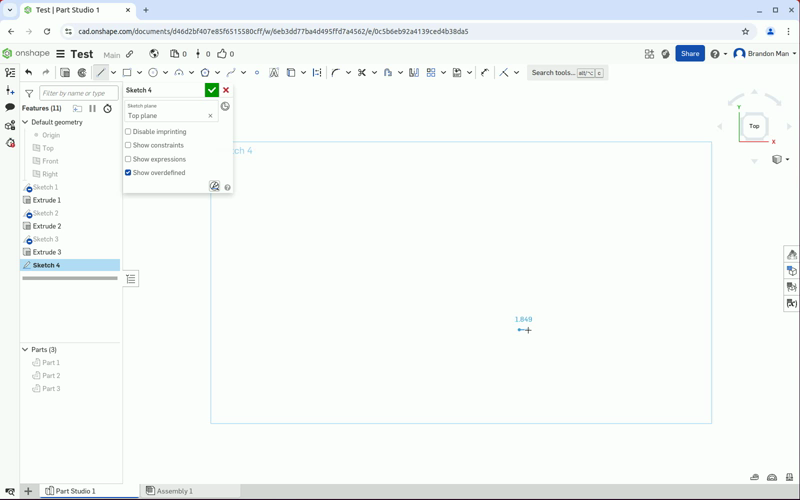
click(528, 329)
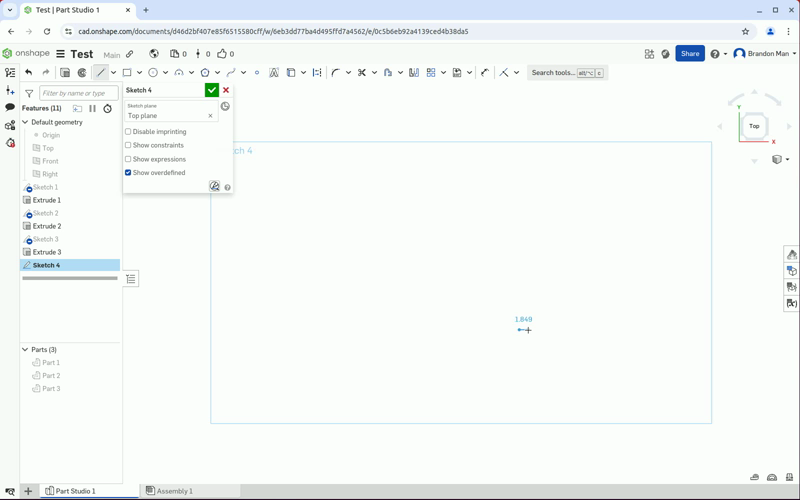
key_up(shift)
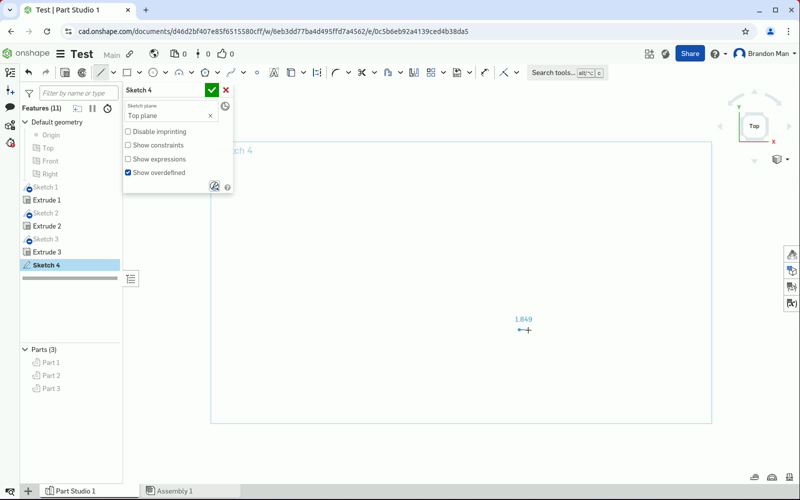
key(esc)
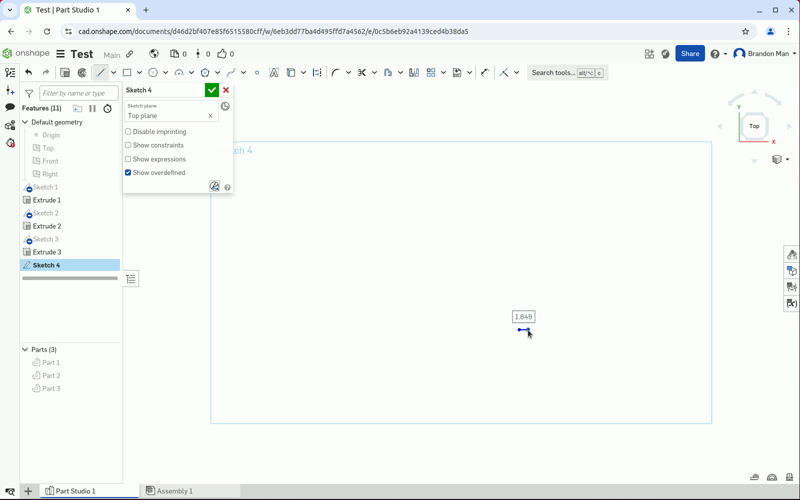
key(a)
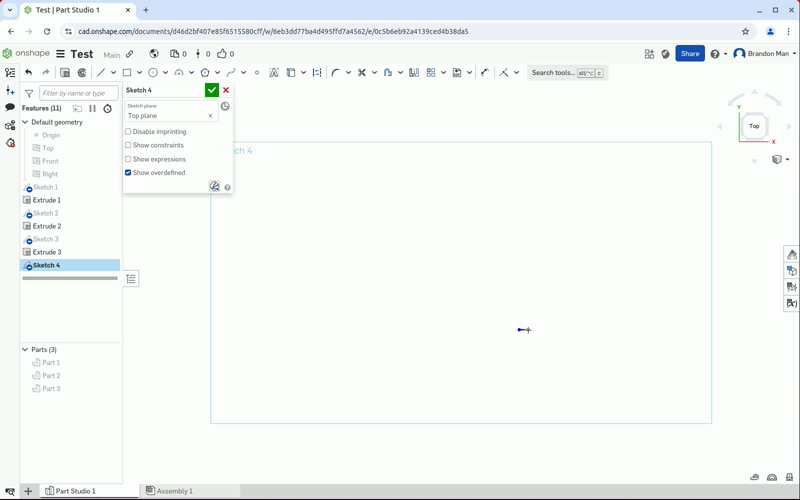
mouse_move(528, 329)
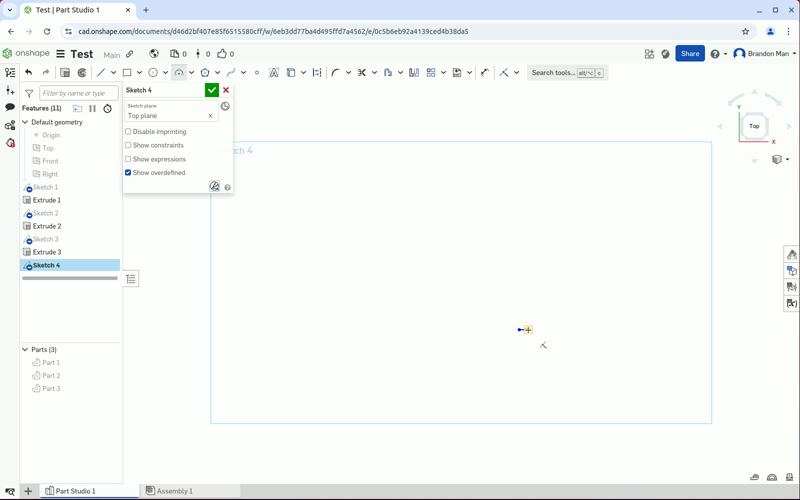
click(528, 329)
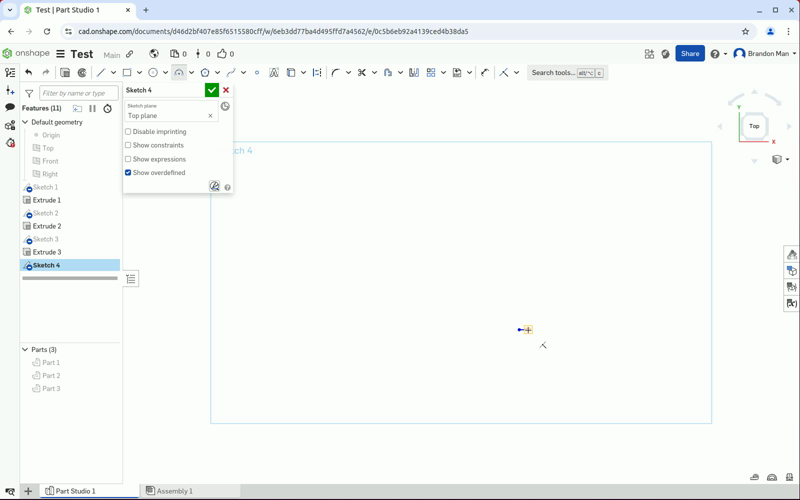
key_down(shift)
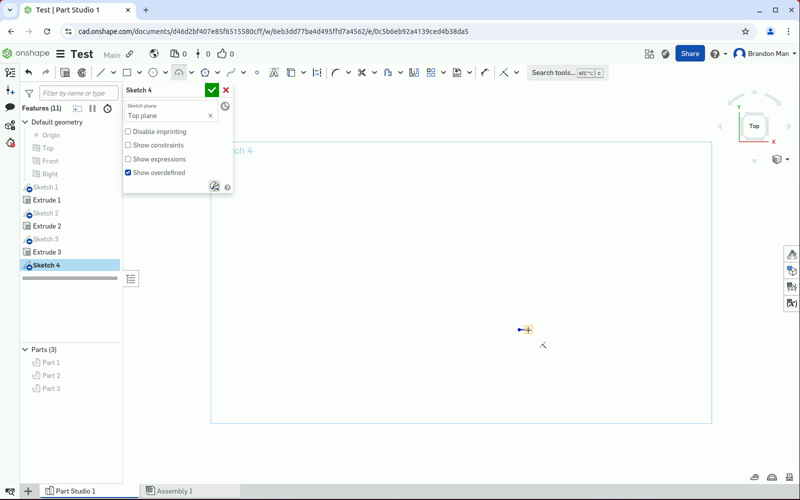
mouse_move(535, 316)
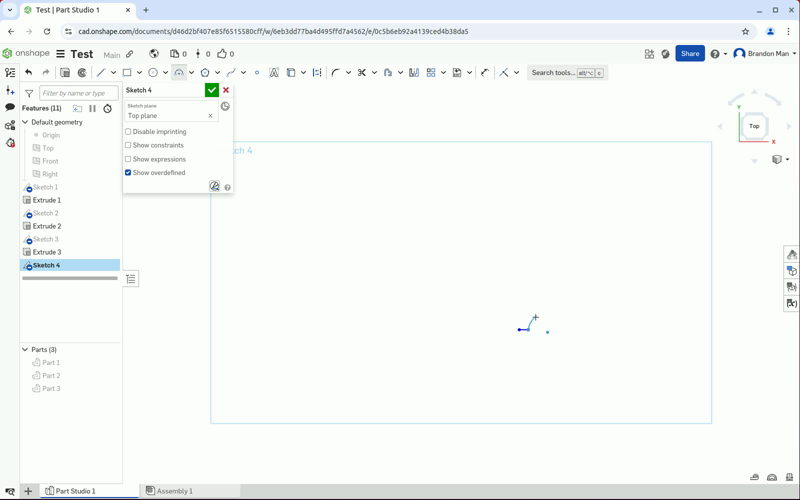
click(535, 316)
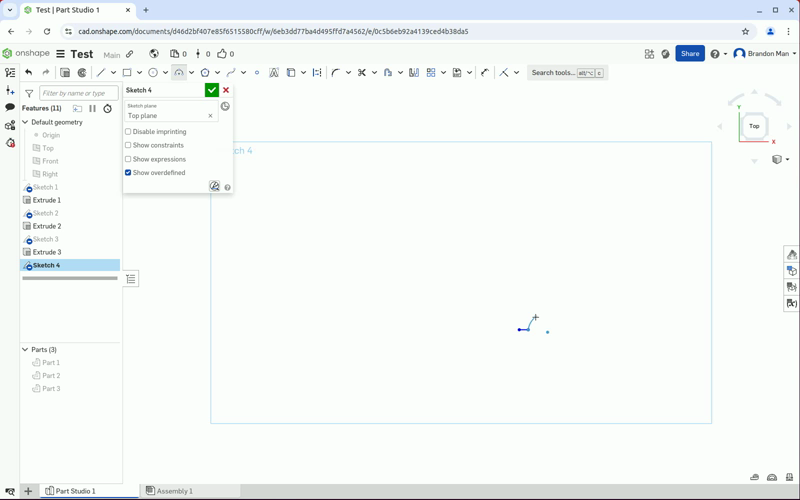
mouse_move(530, 322)
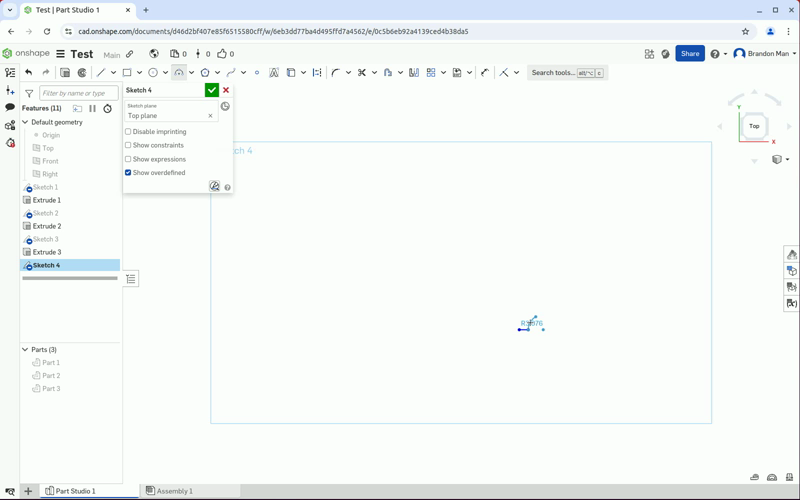
click(530, 322)
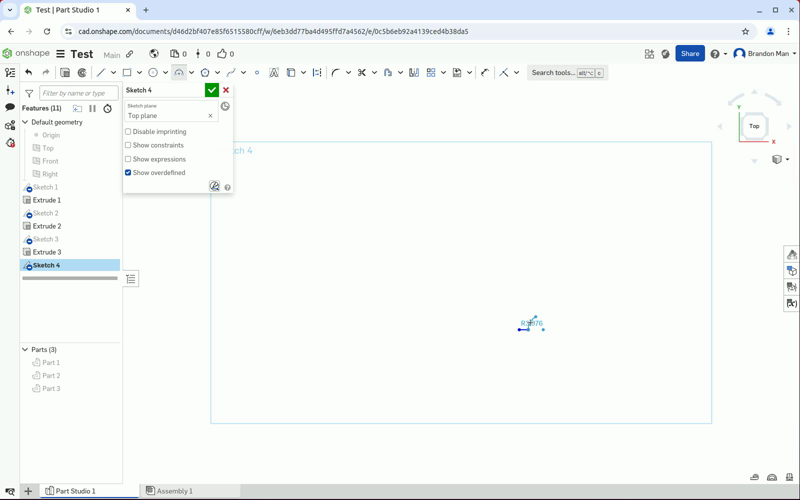
key_up(shift)
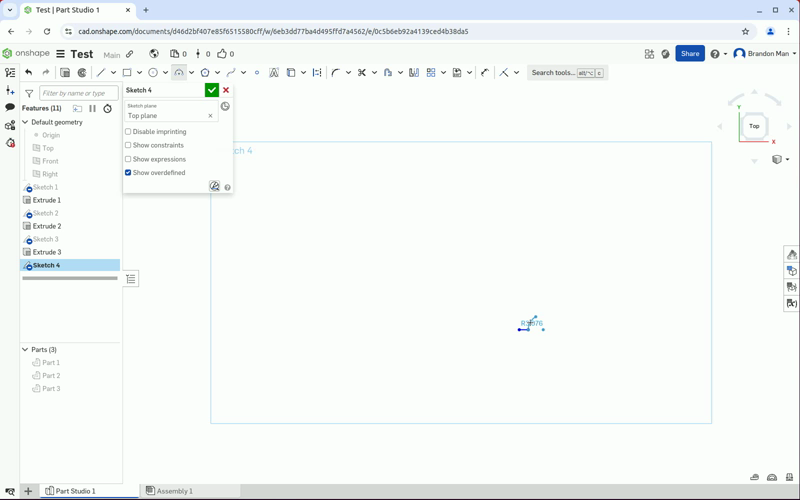
key(esc)
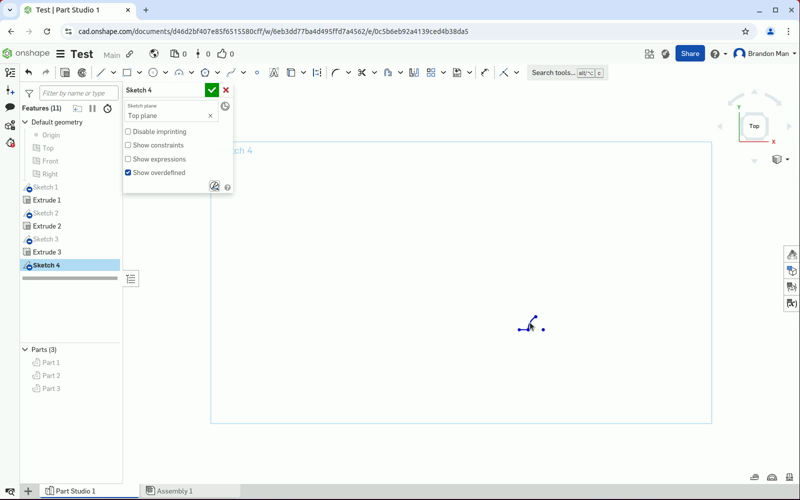
key(l)
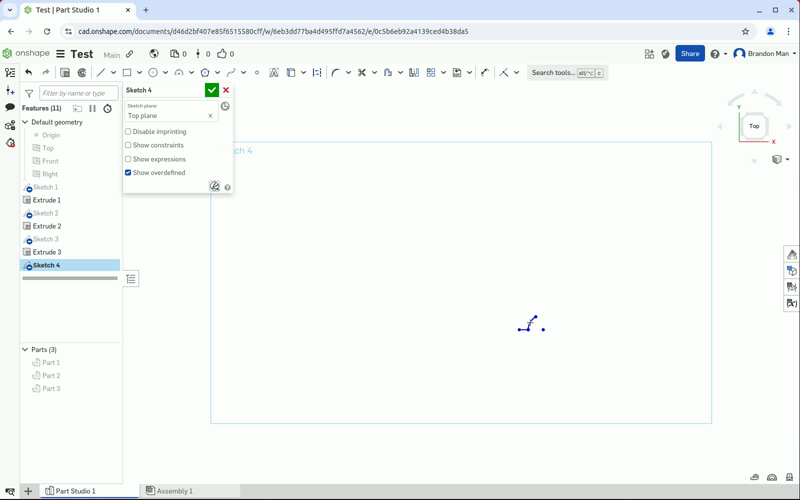
mouse_move(535, 316)
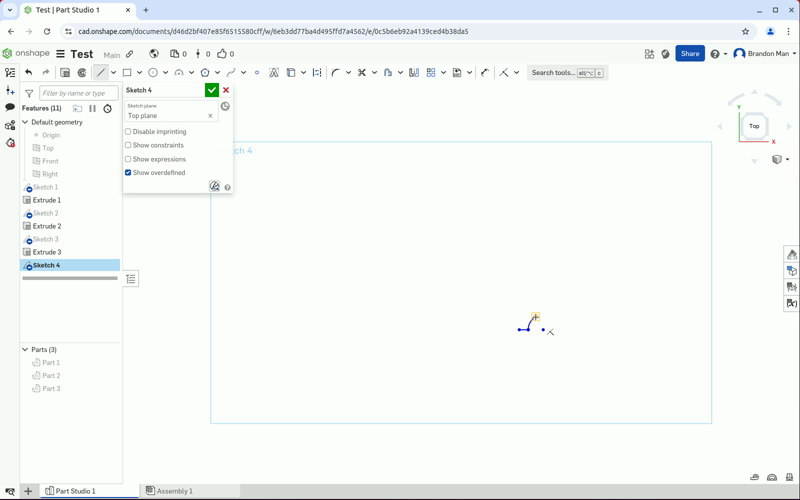
click(535, 316)
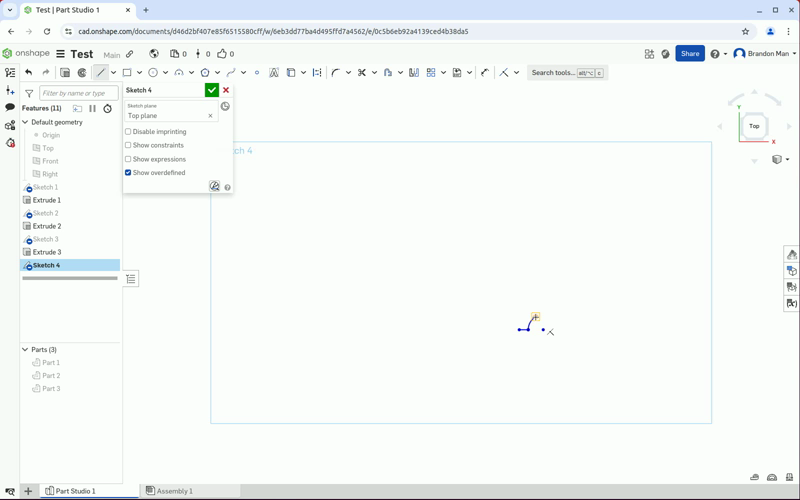
key_down(shift)
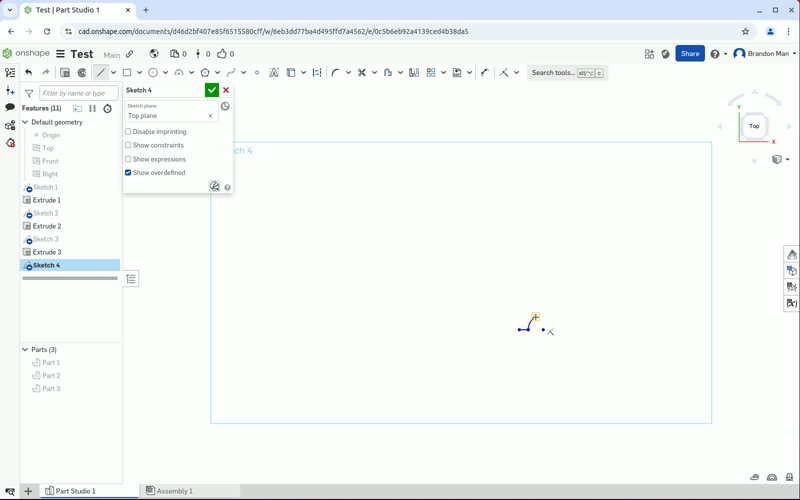
mouse_move(565, 316)
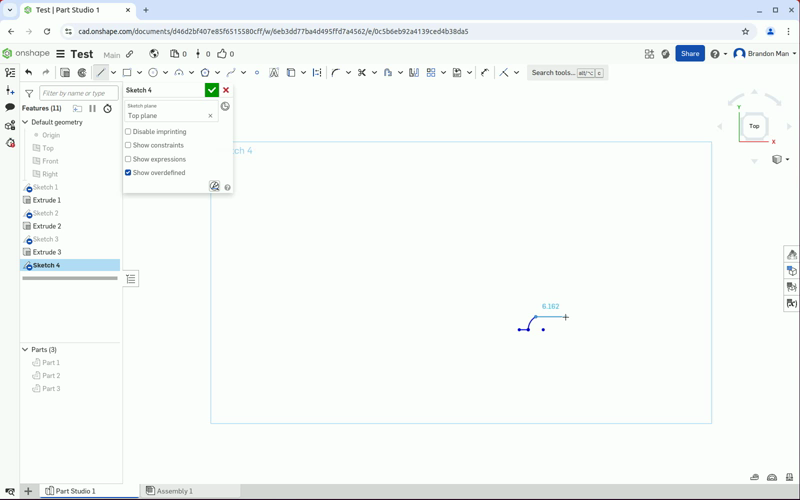
mouse_move(531, 308)
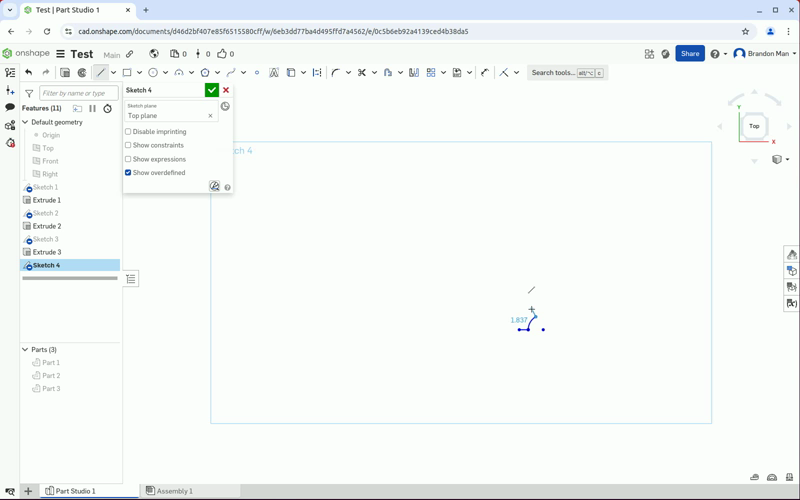
click(531, 308)
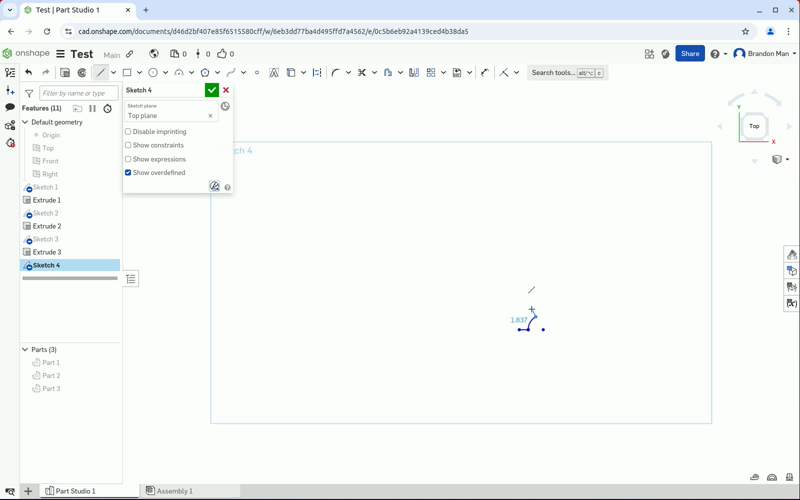
key_up(shift)
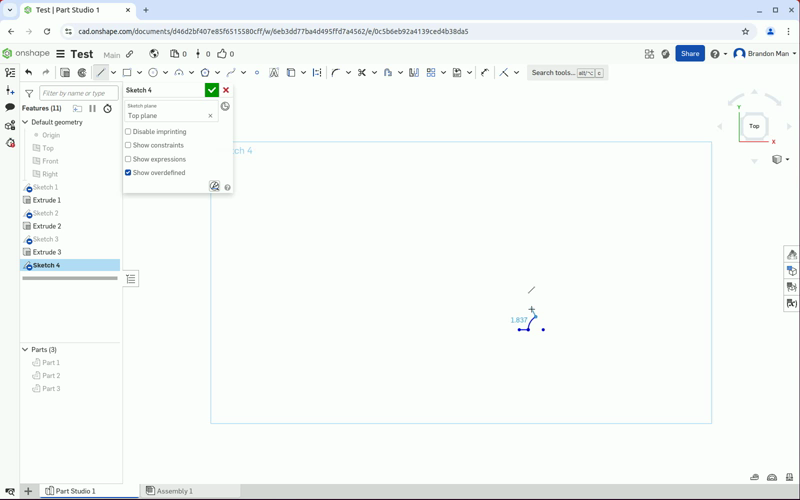
key(esc)
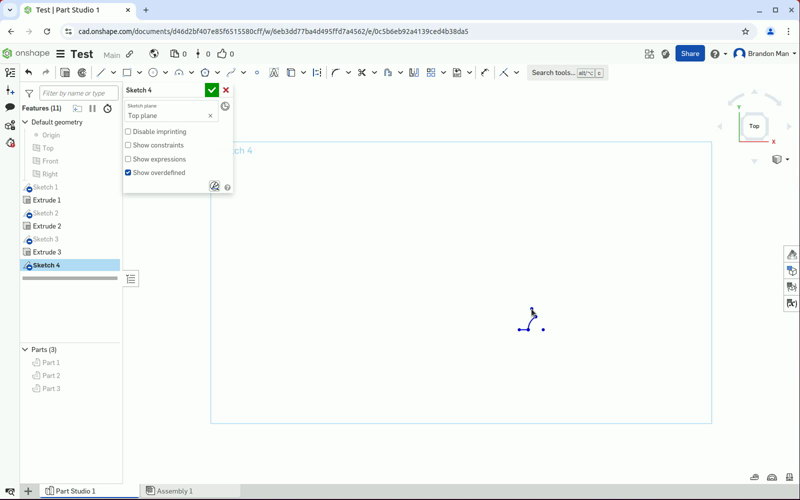
key(a)
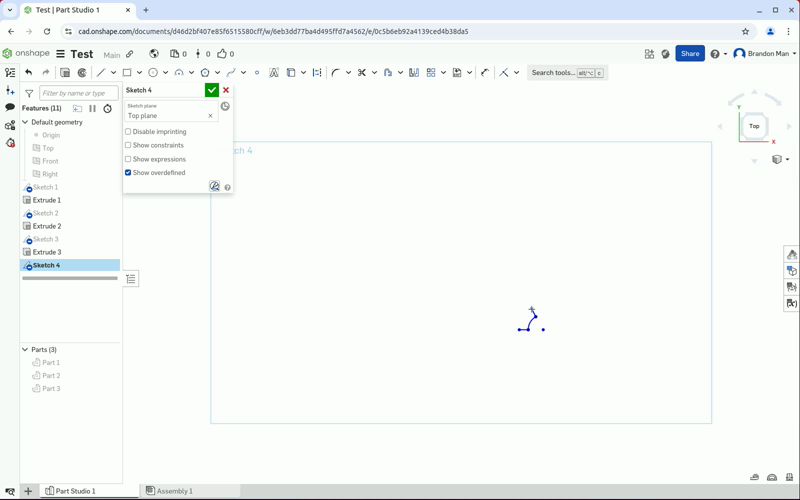
mouse_move(531, 308)
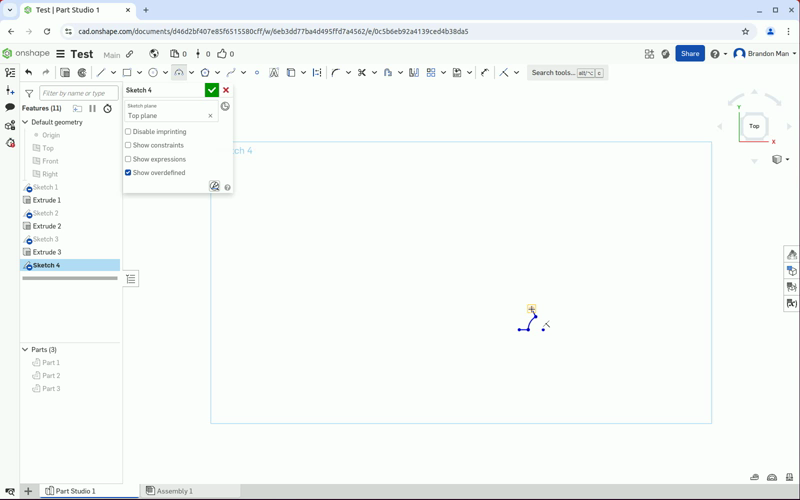
click(531, 308)
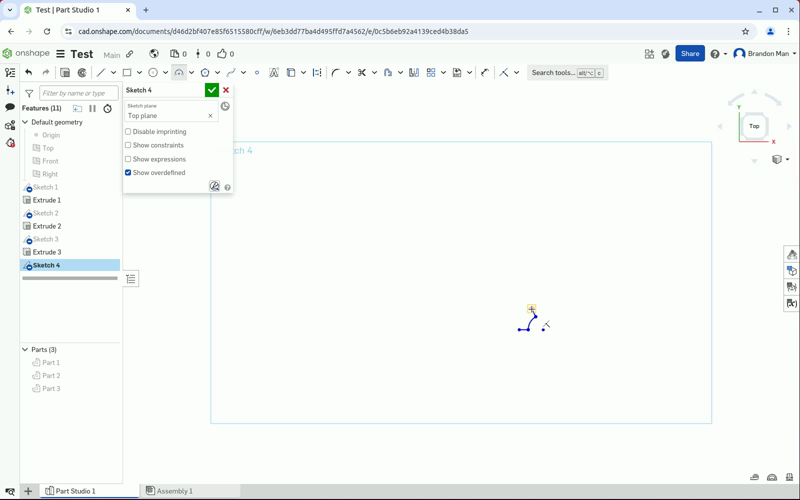
mouse_move(519, 329)
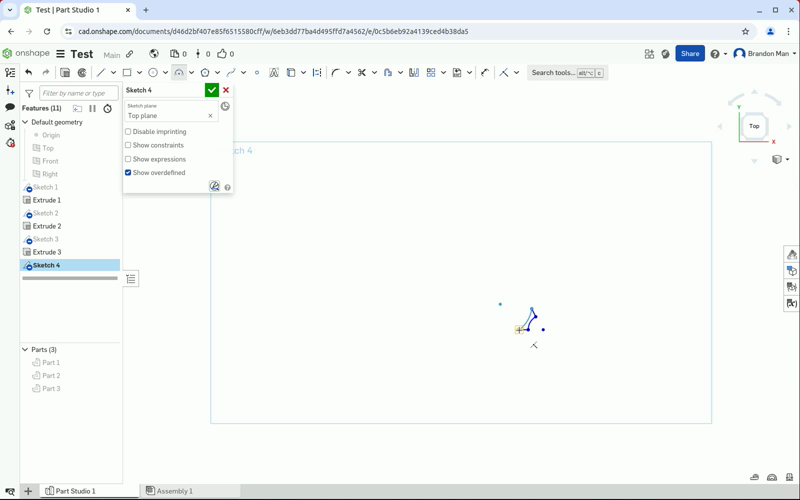
click(519, 329)
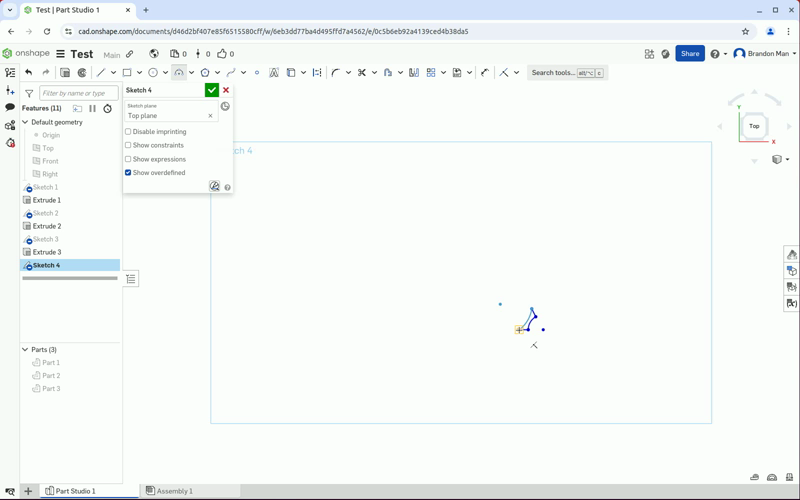
key_down(shift)
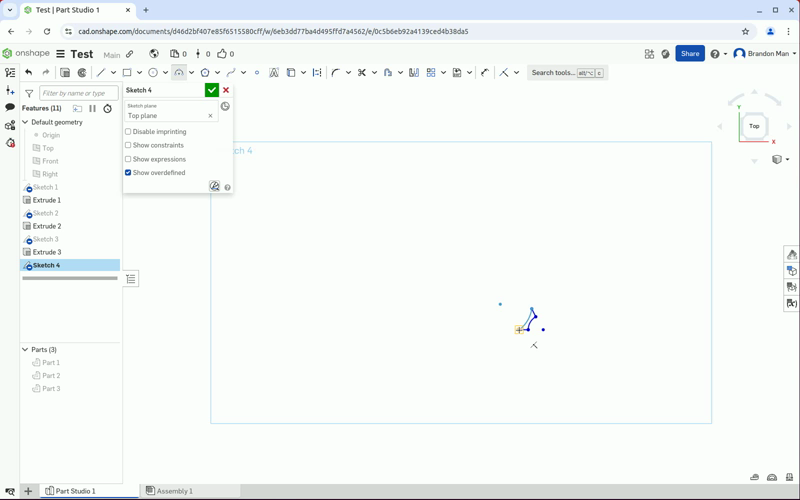
mouse_move(526, 319)
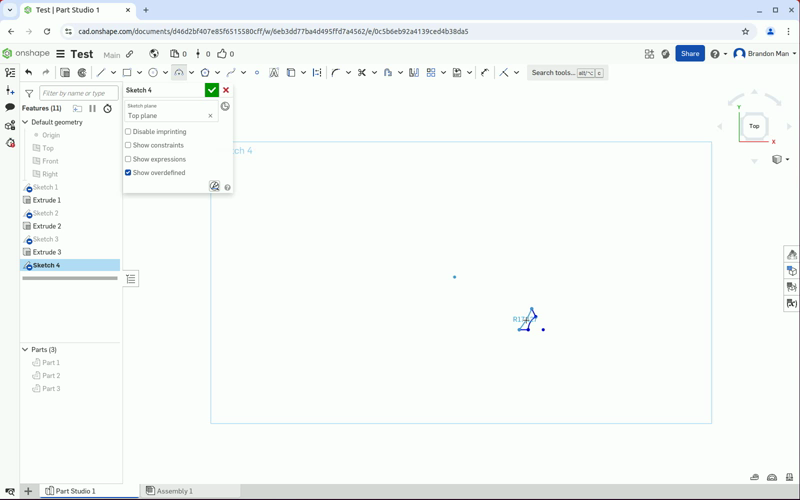
click(526, 319)
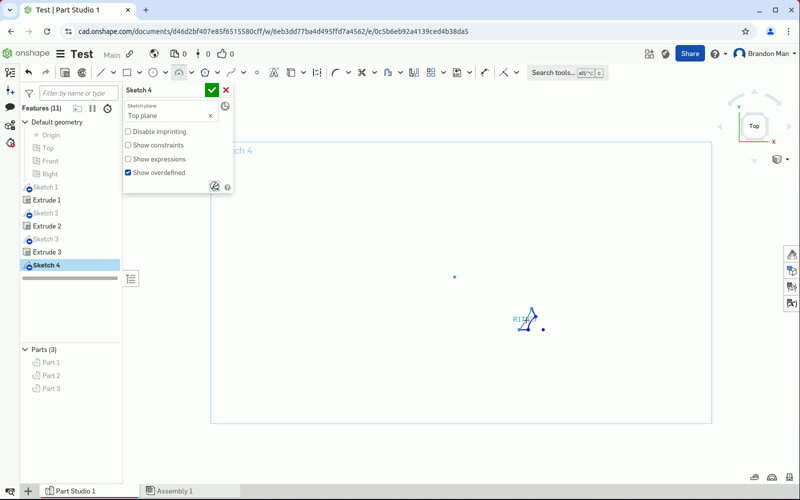
key_up(shift)
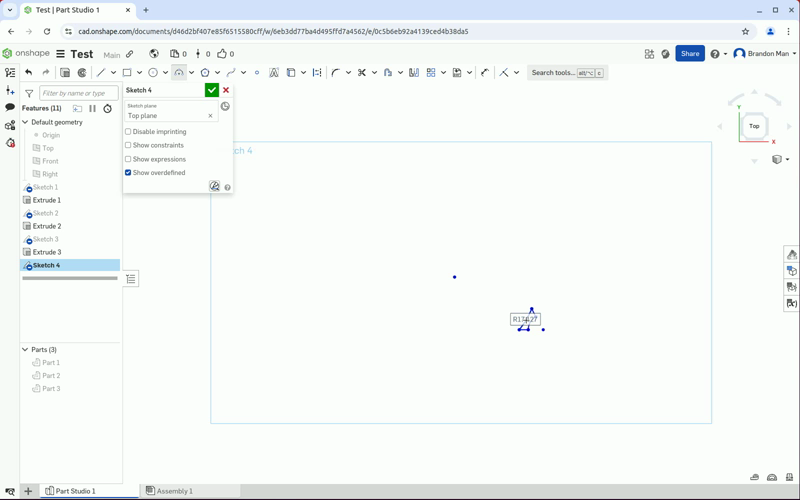
key(esc)
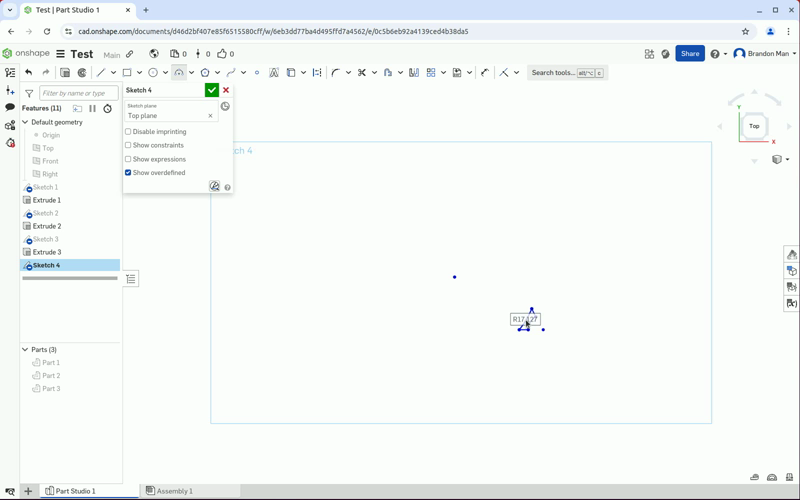
mouse_move(527, 327)
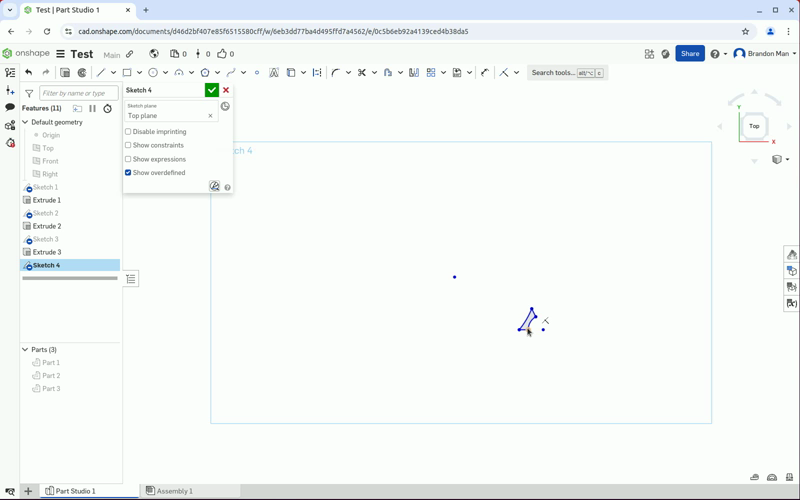
scroll(6)
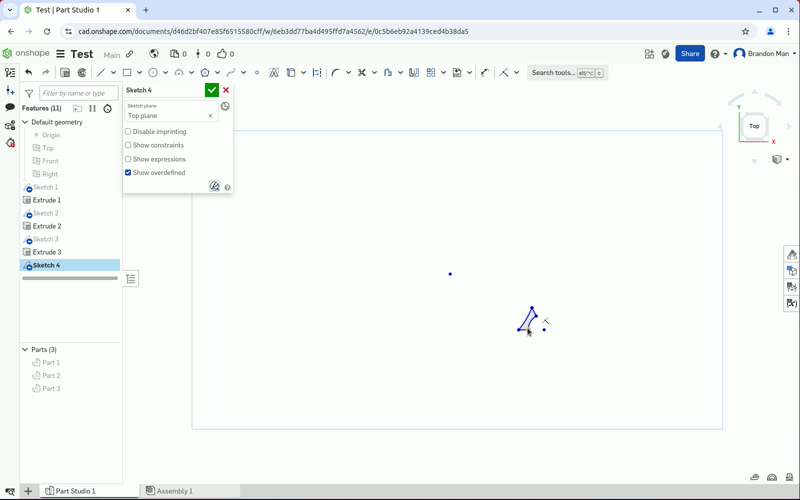
scroll(6)
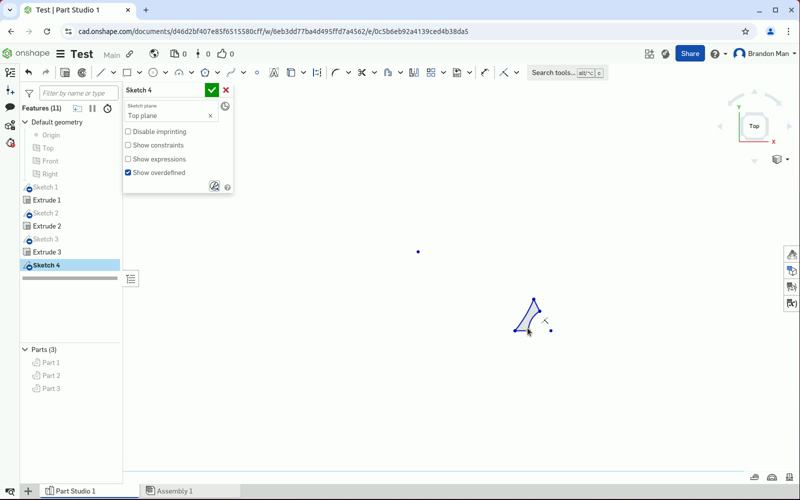
scroll(6)
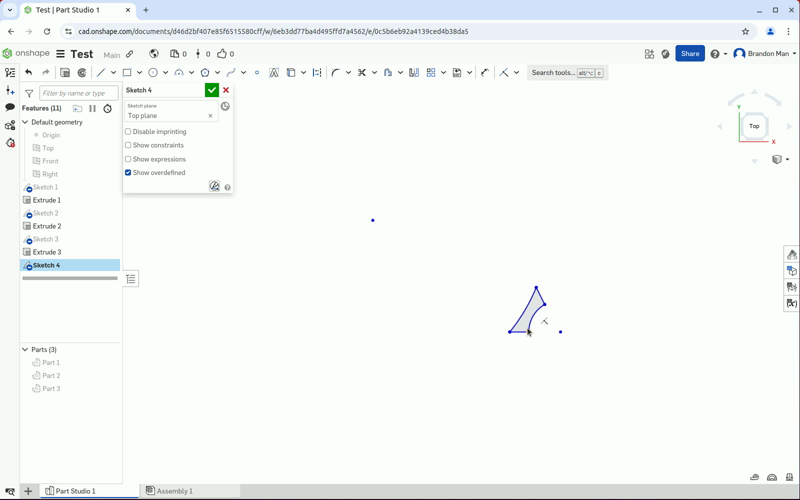
scroll(6)
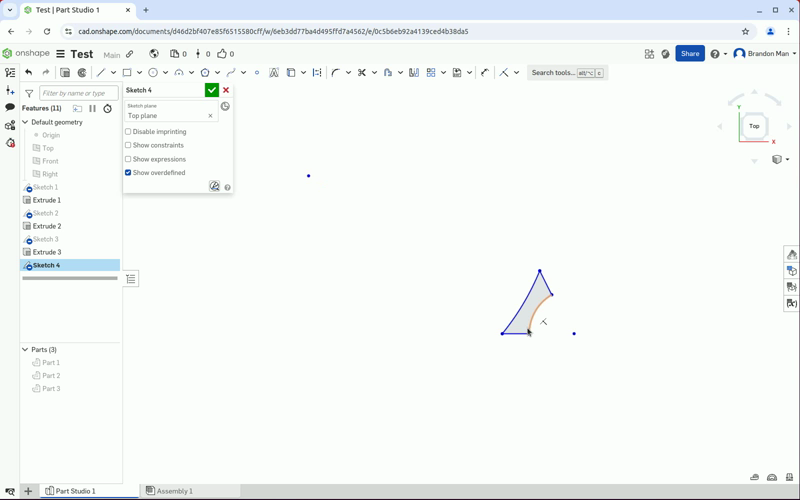
scroll(6)
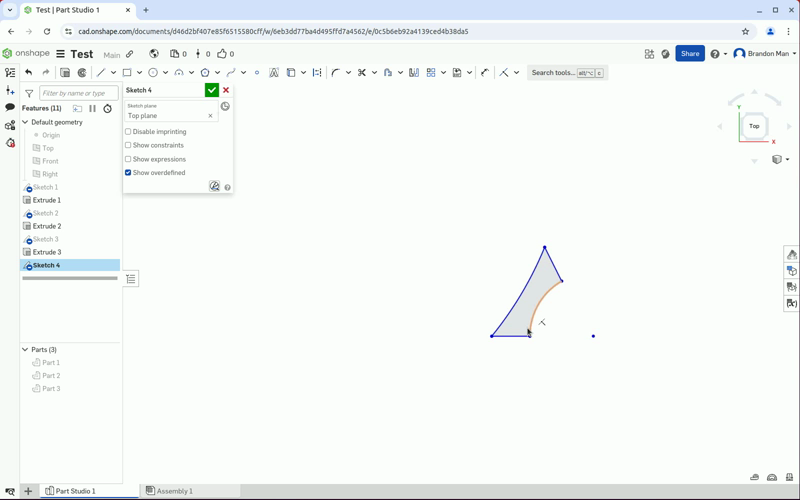
scroll(6)
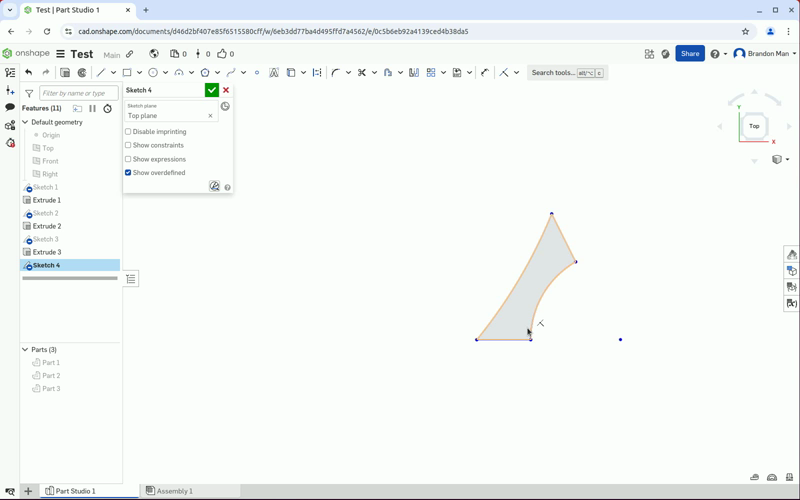
scroll(6)
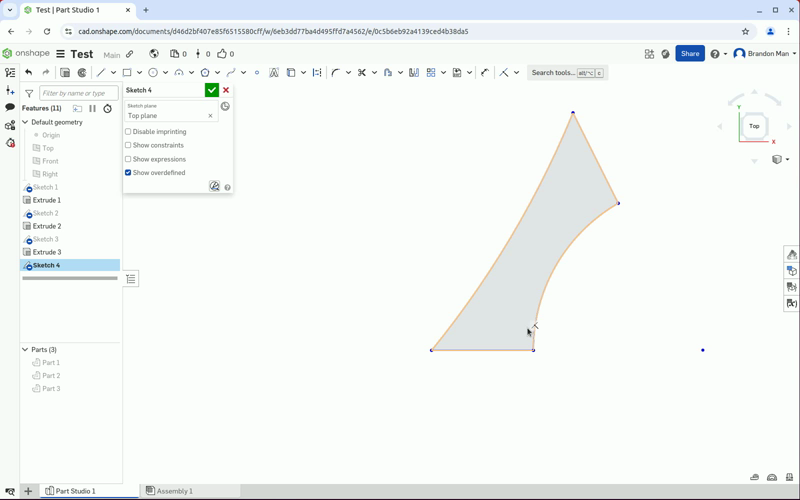
click(527, 327)
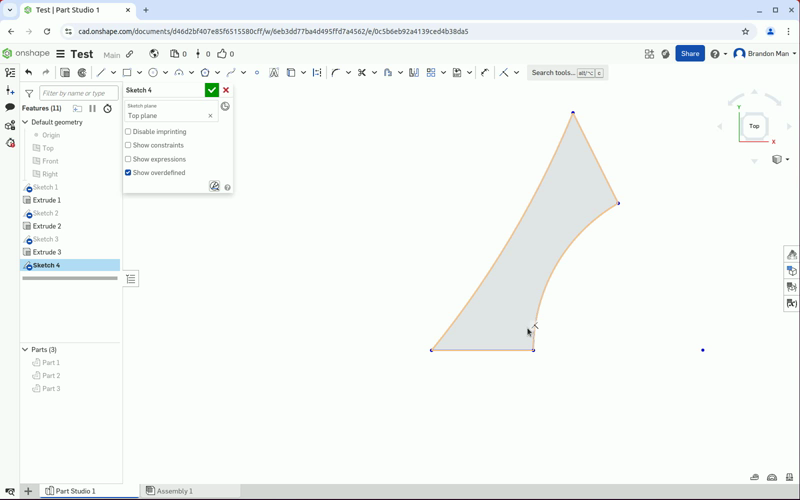
scroll(-6)
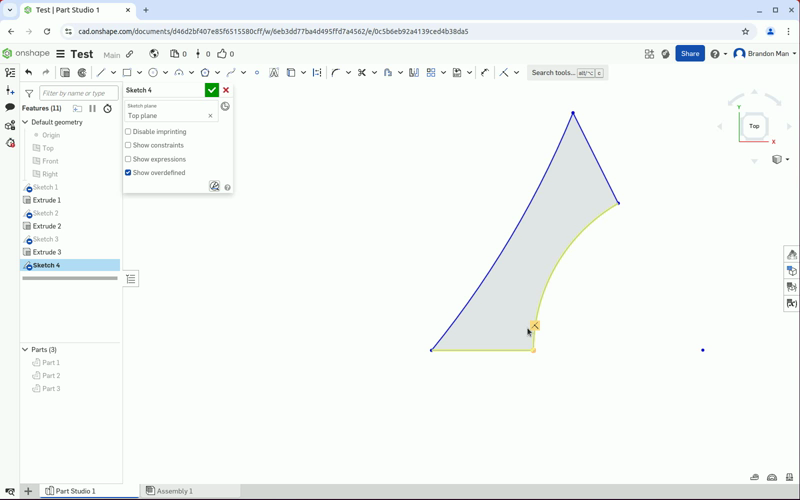
scroll(-6)
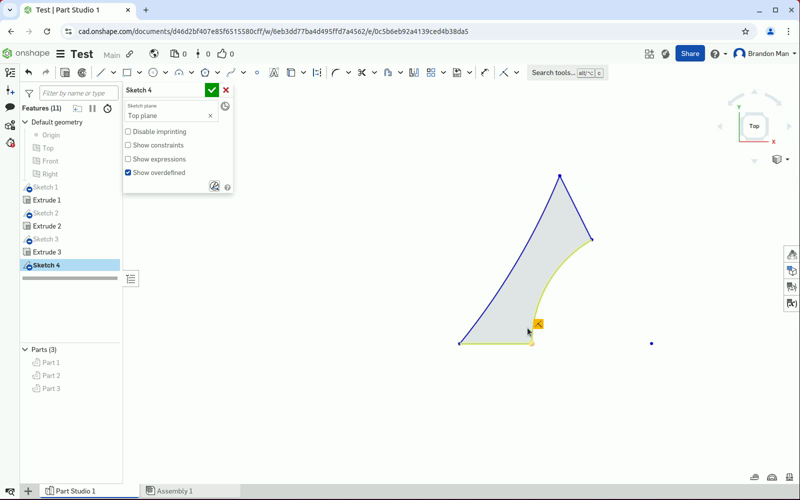
scroll(-6)
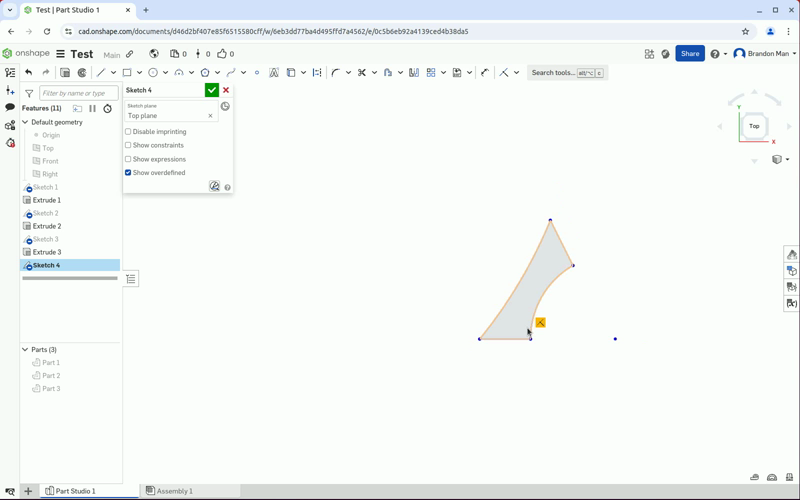
scroll(-6)
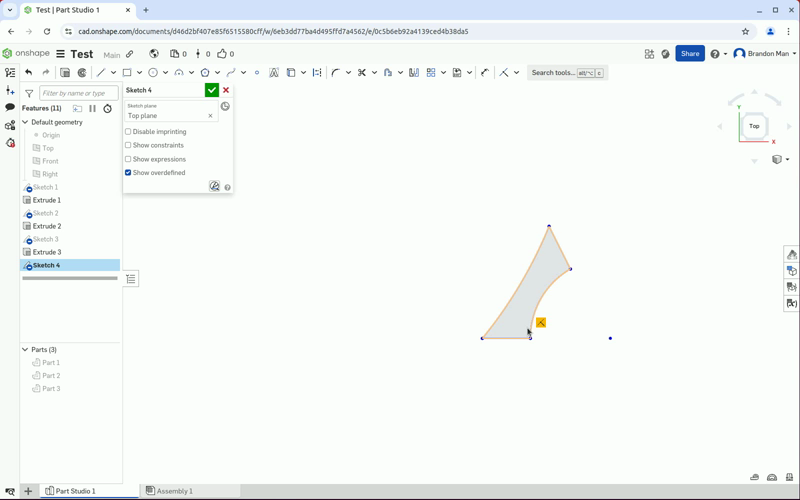
scroll(-6)
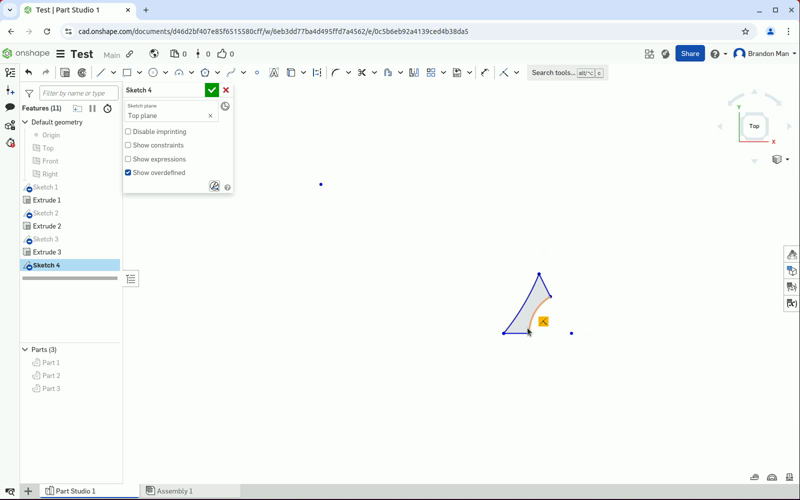
scroll(-6)
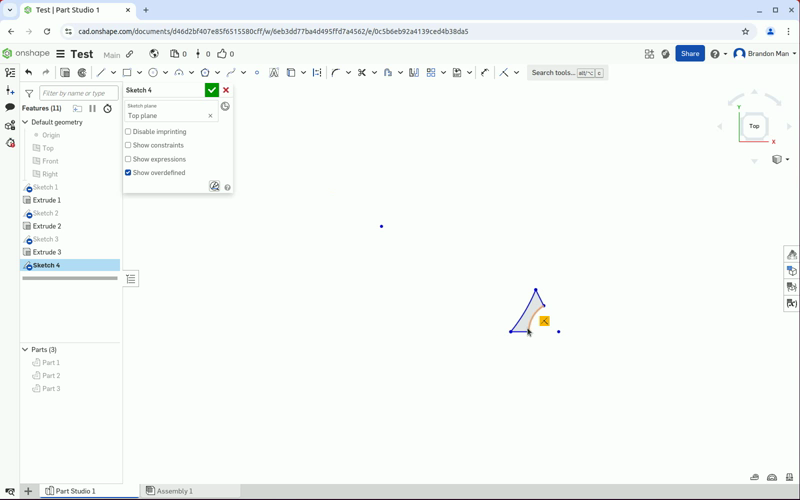
scroll(-6)
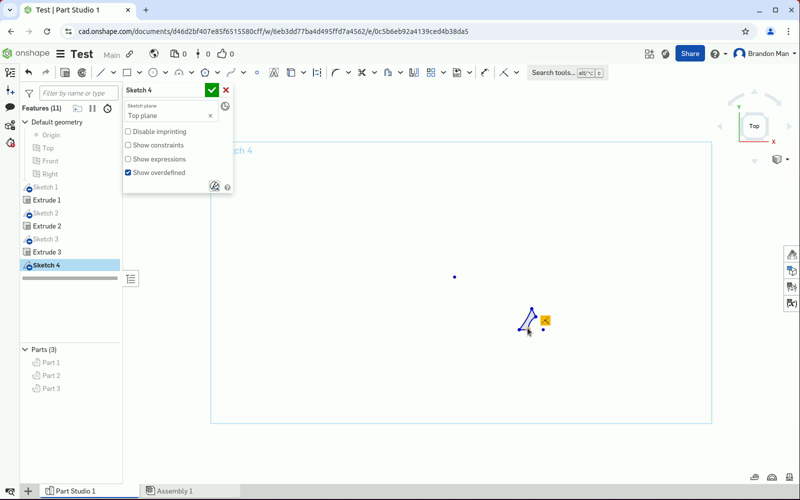
mouse_move(73, 352)
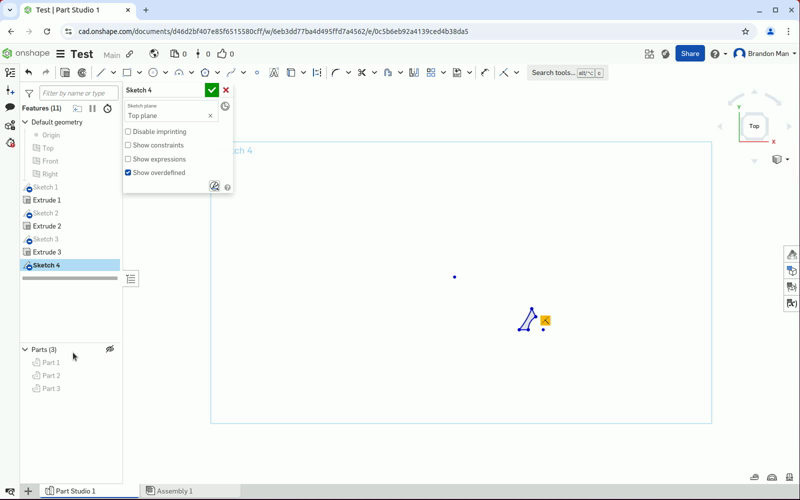
key(shift+y)
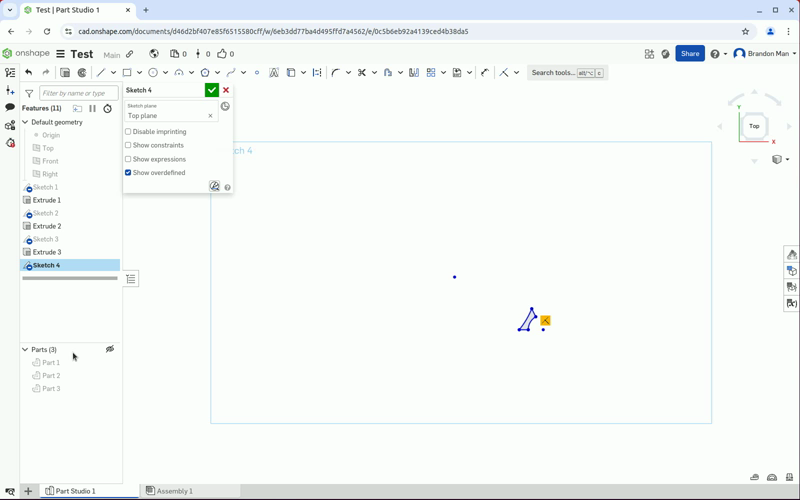
key(shift+e)
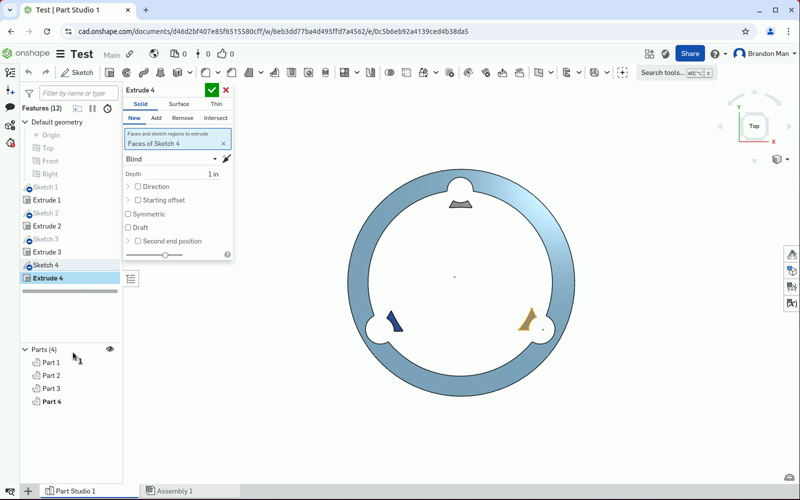
mouse_move(143, 106)
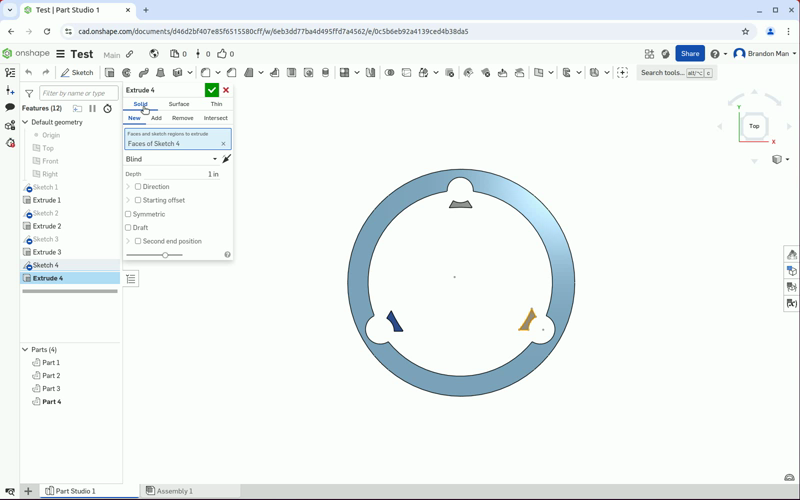
click(143, 106)
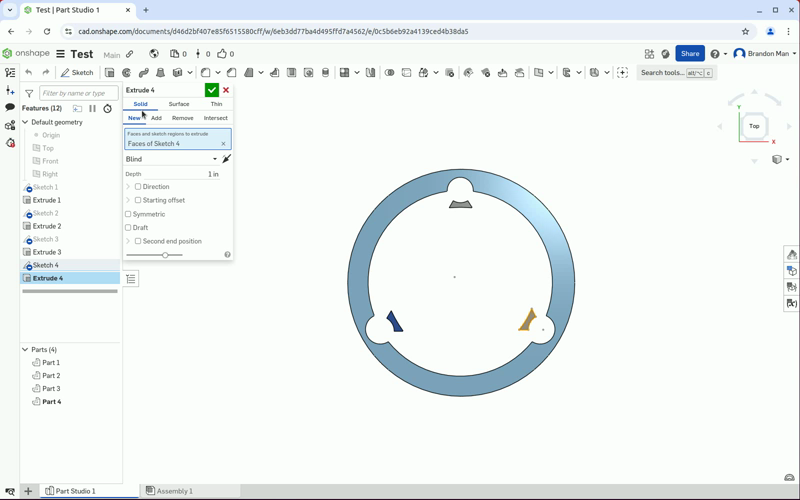
mouse_move(137, 120)
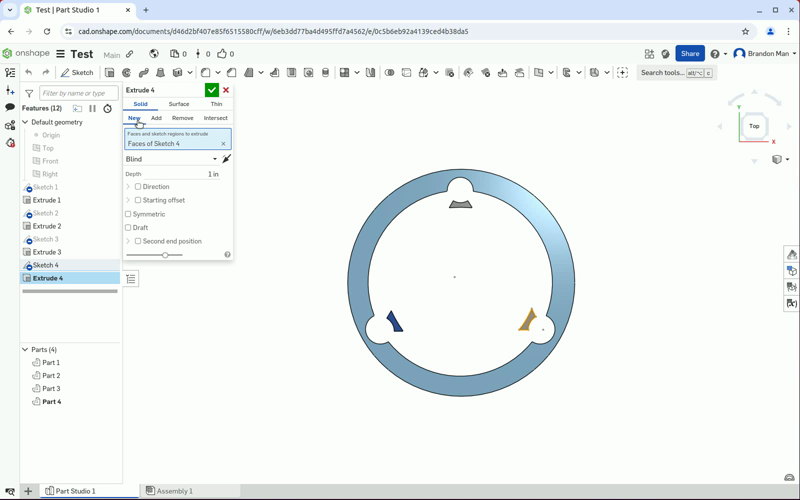
click(137, 120)
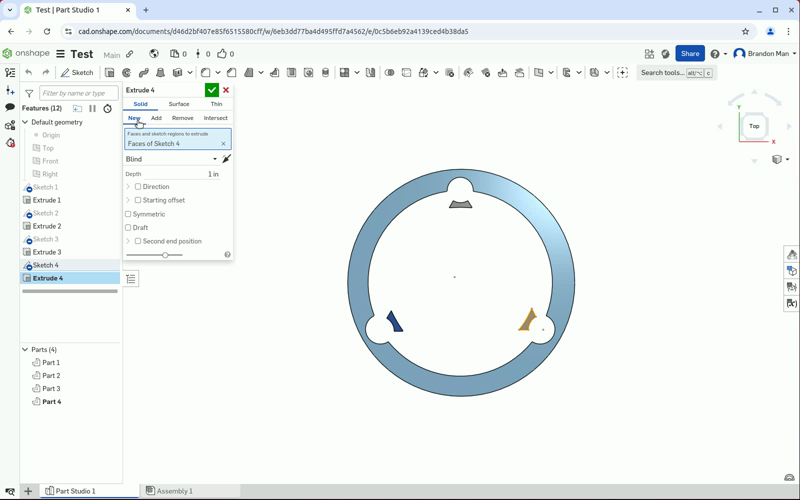
key(tab, 4)
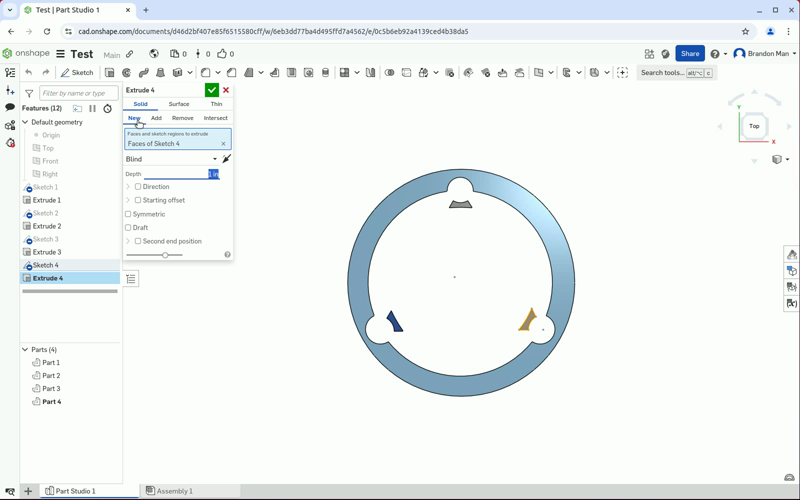
text(4.092)
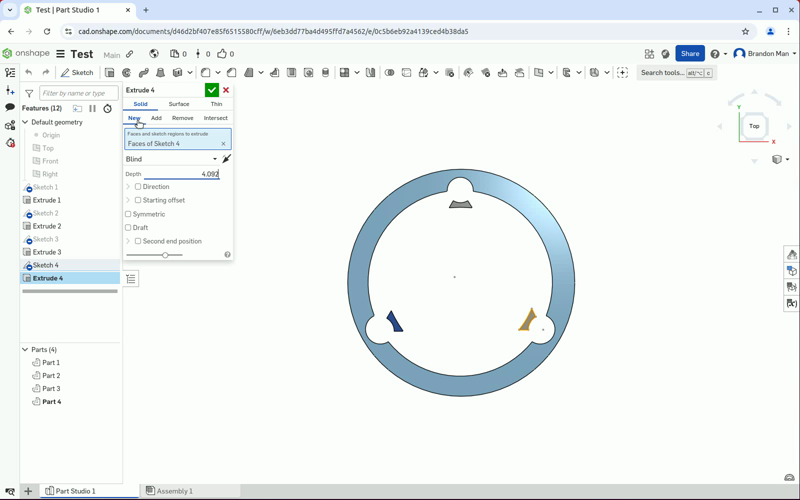
key(enter)
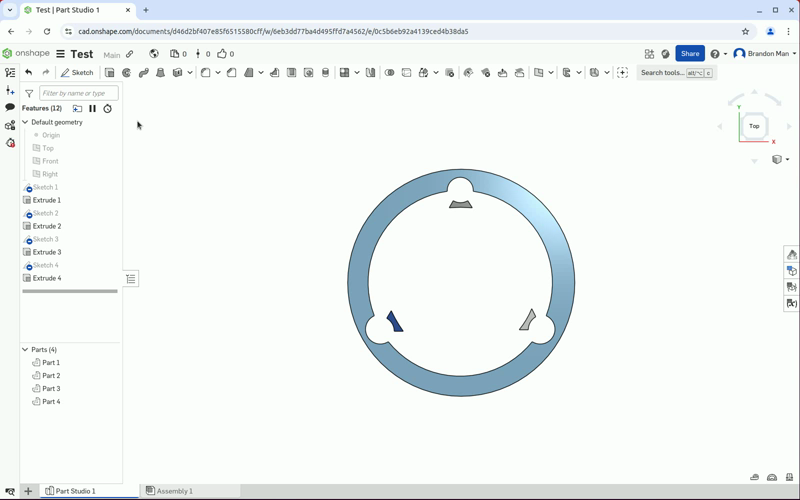
key(shift+h)
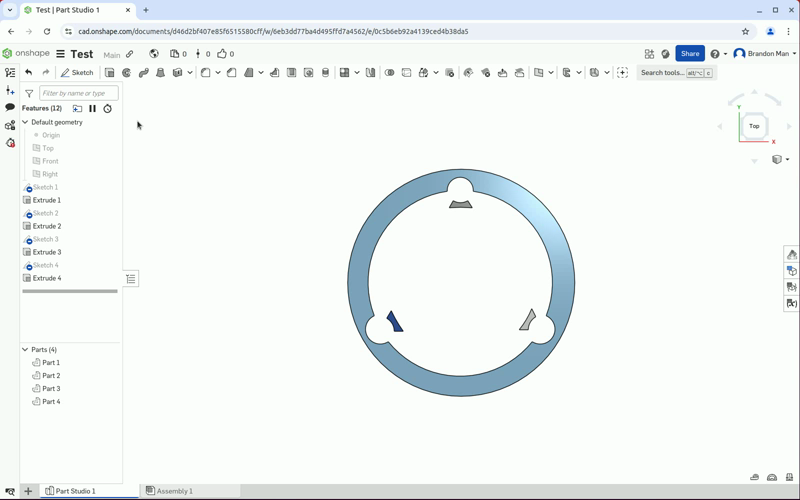
key(shift+h)
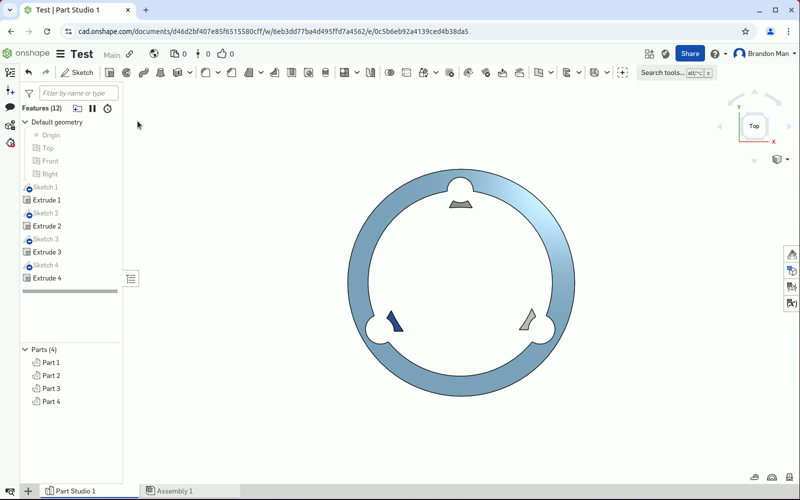
mouse_move(73, 189)
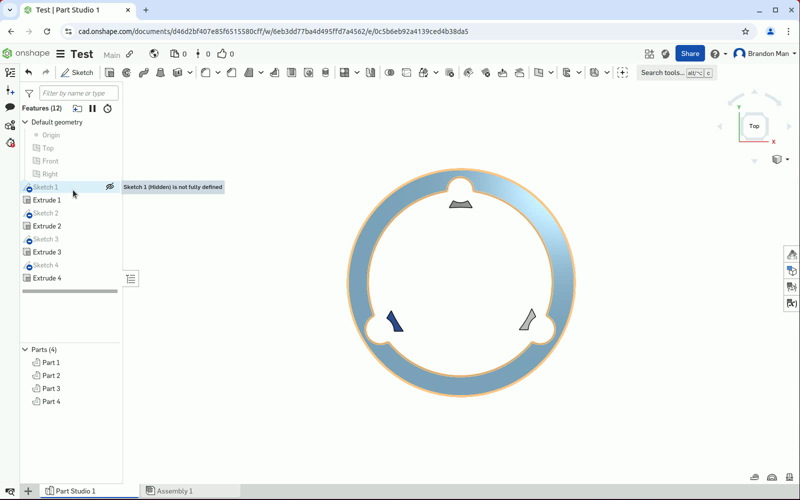
click(73, 189)
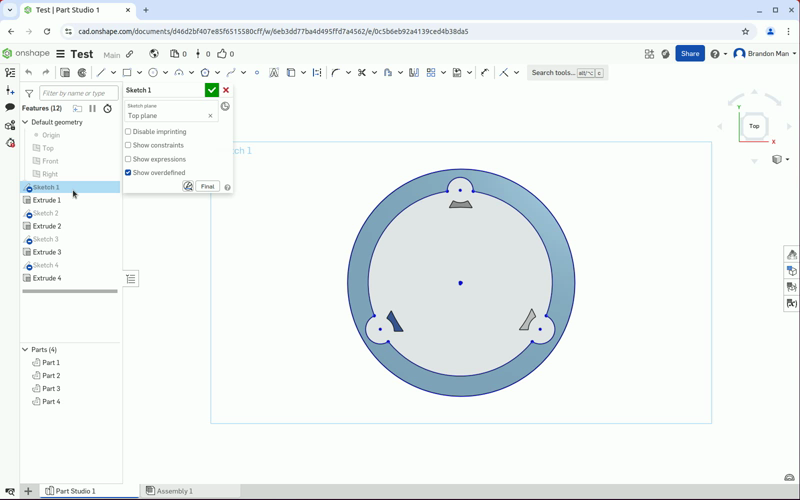
mouse_move(229, 92)
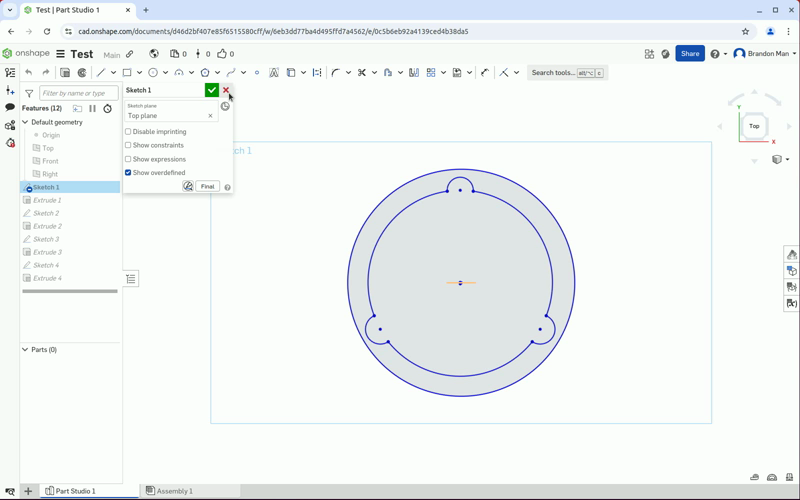
click(229, 92)
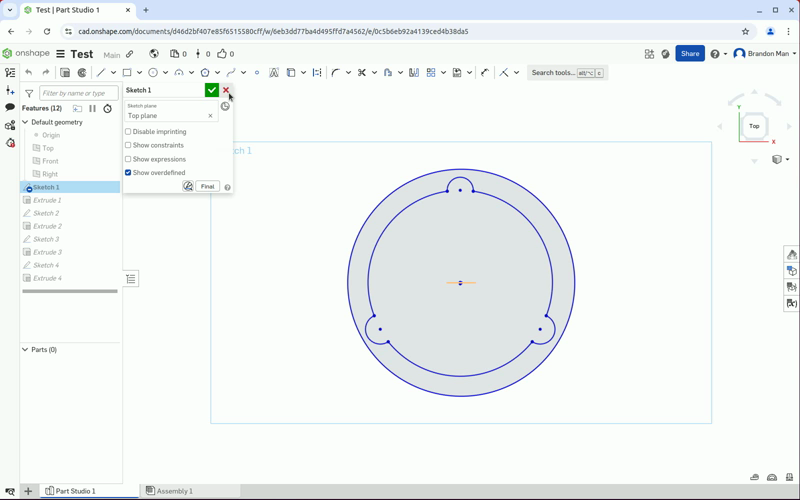
key(shift+s)
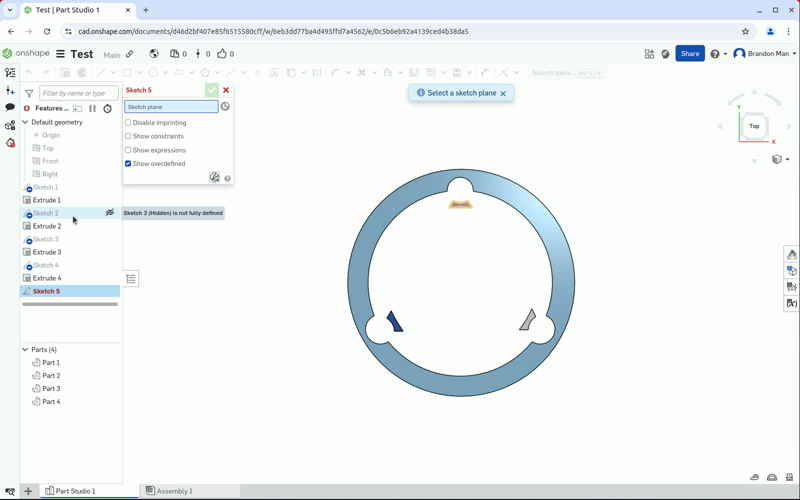
scroll(3)
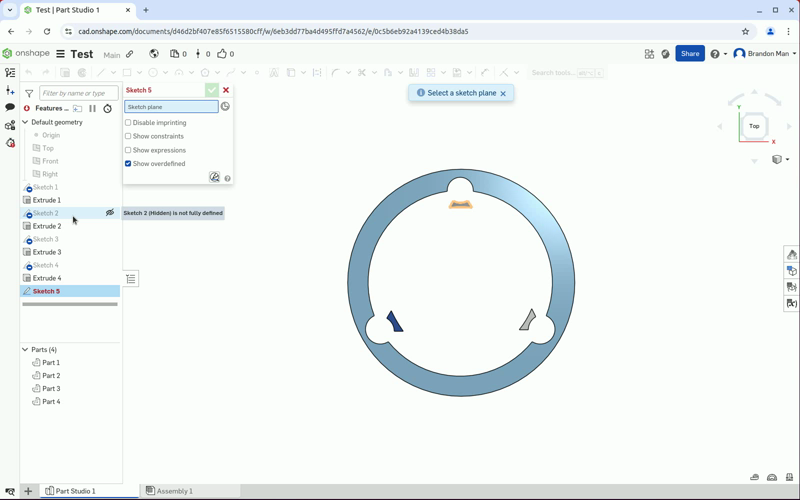
mouse_move(73, 150)
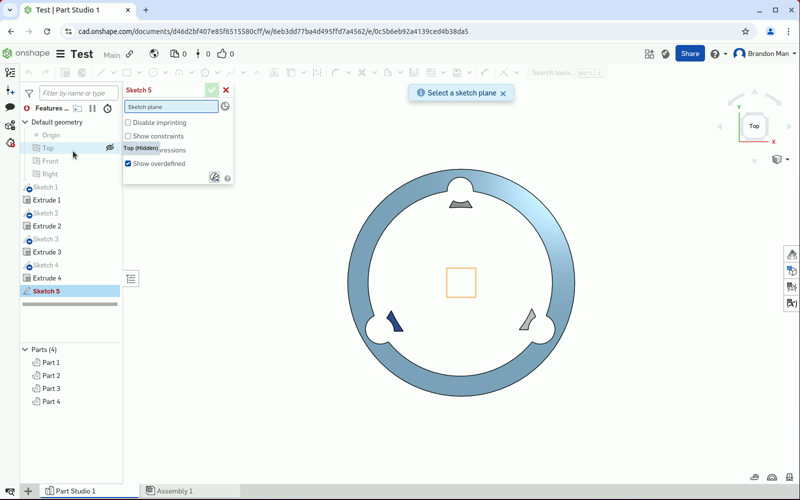
click(73, 150)
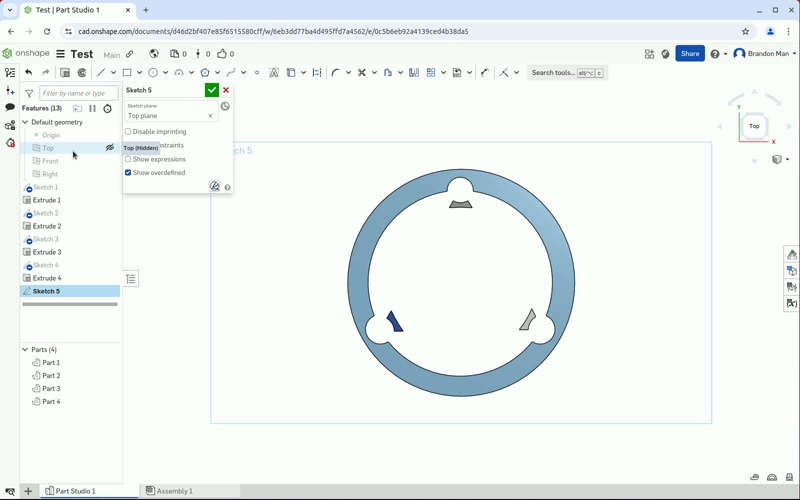
mouse_move(73, 352)
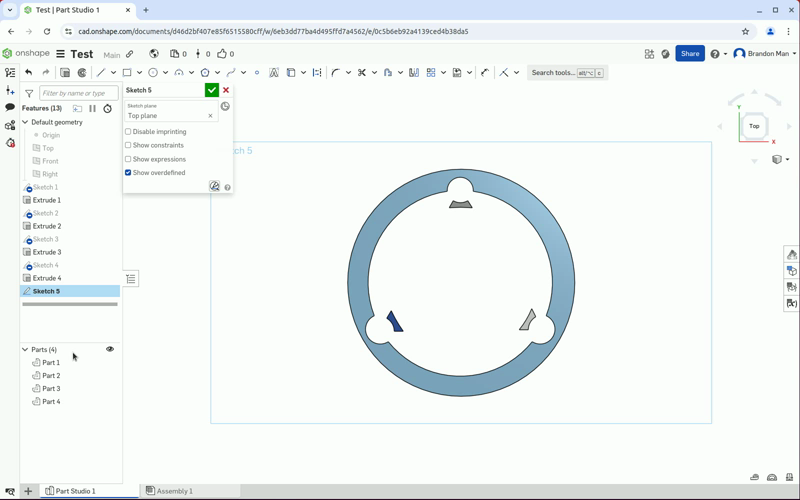
key(y)
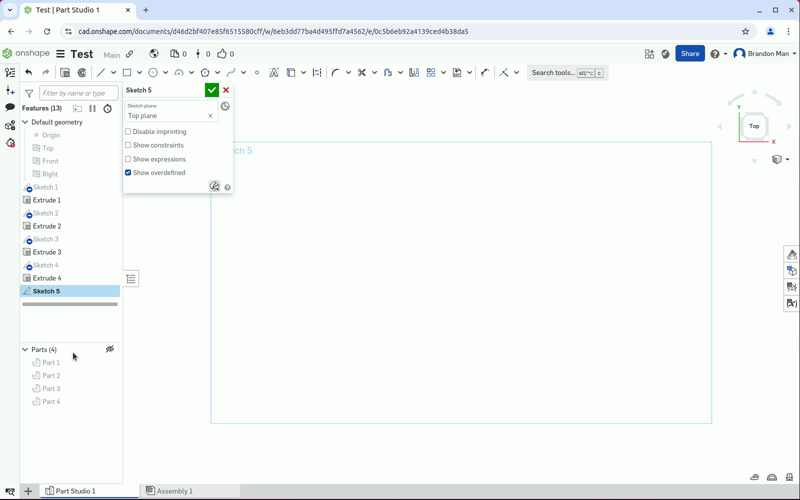
key(a)
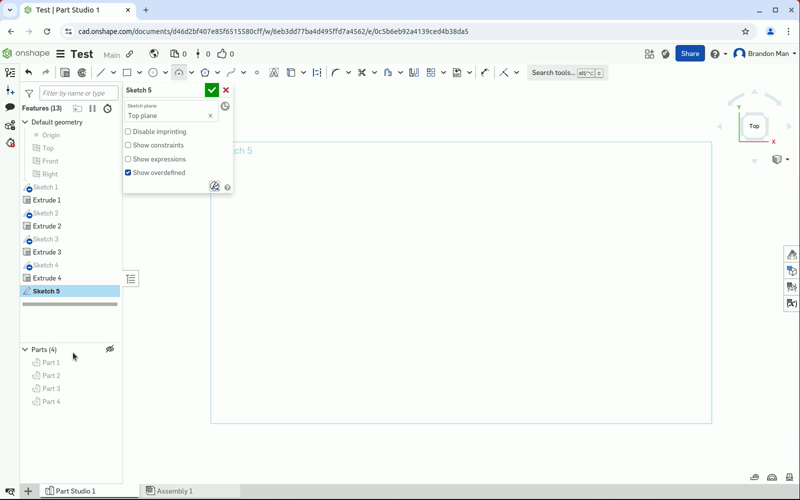
key_down(shift)
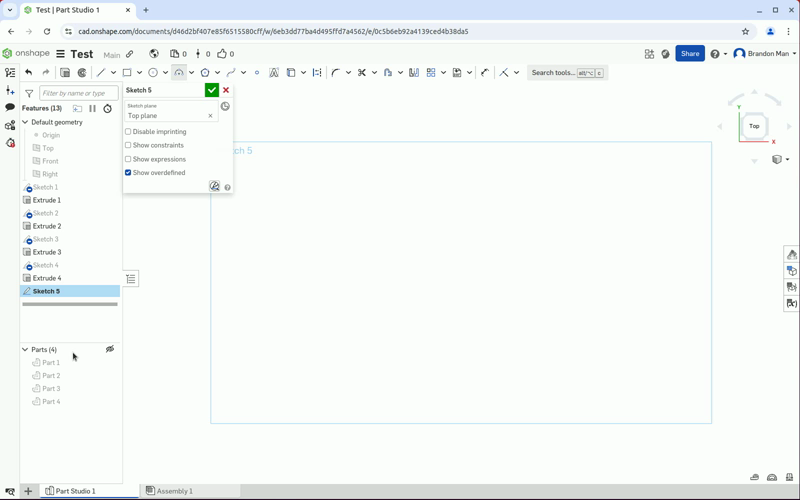
mouse_move(372, 316)
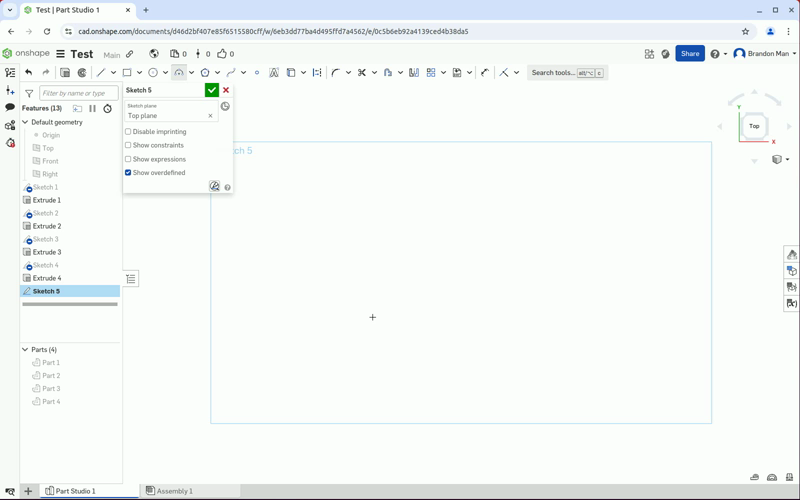
click(372, 316)
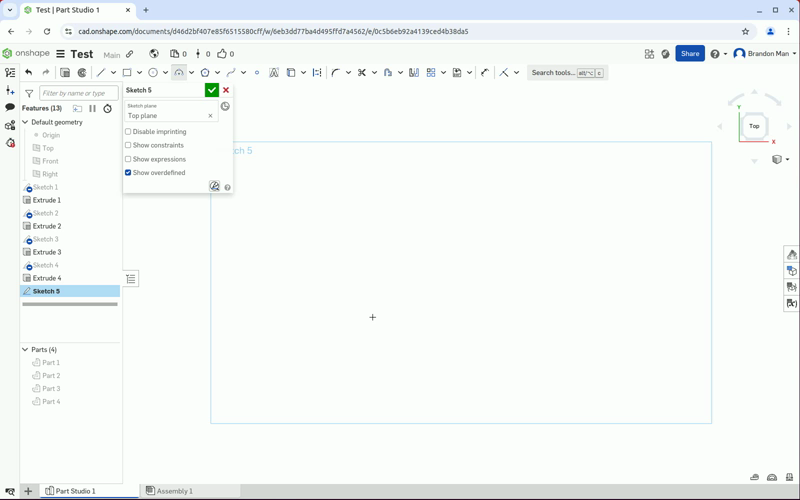
key_up(shift)
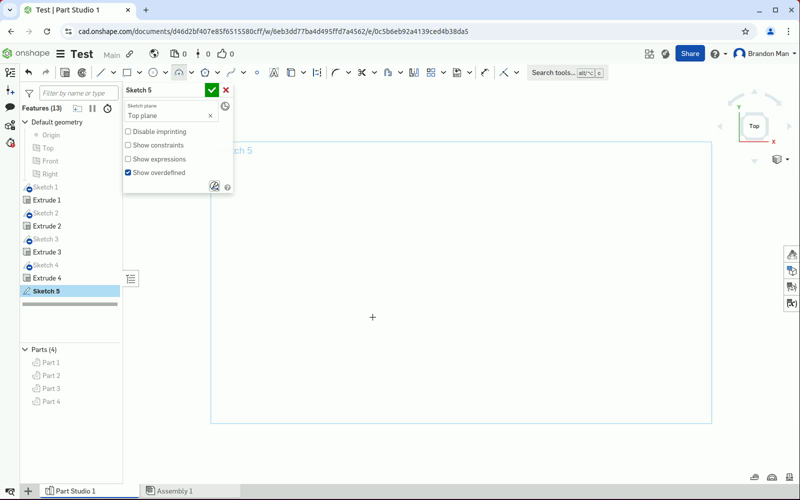
key_down(shift)
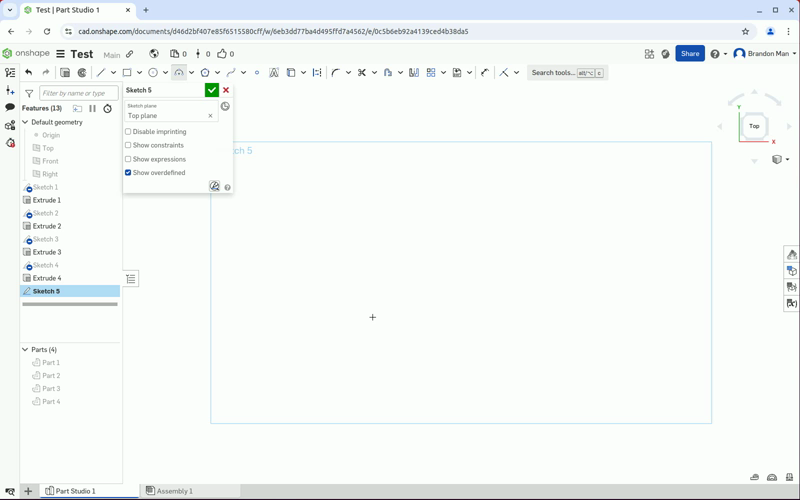
mouse_move(386, 316)
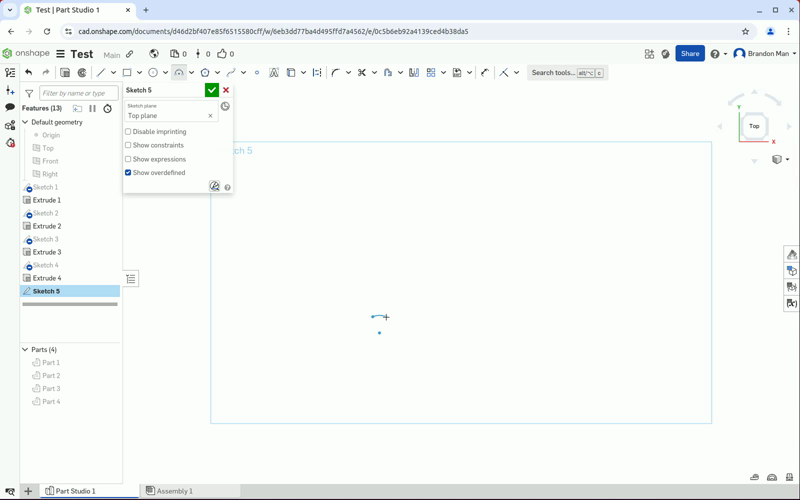
click(386, 316)
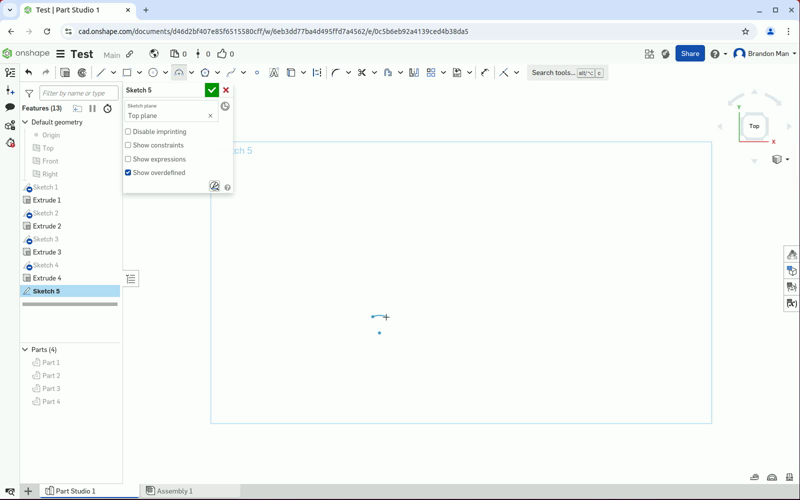
mouse_move(379, 315)
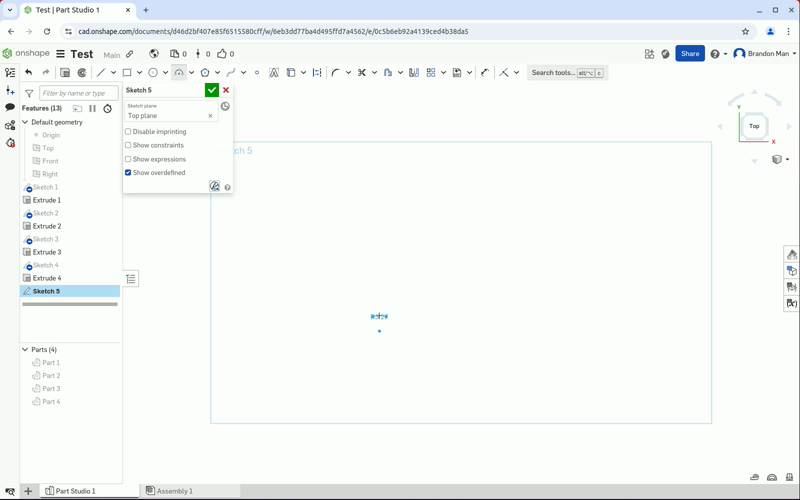
click(379, 315)
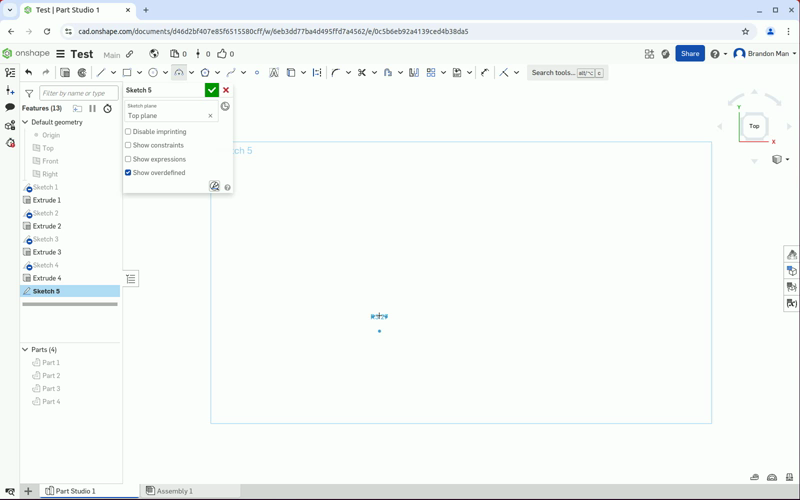
key_up(shift)
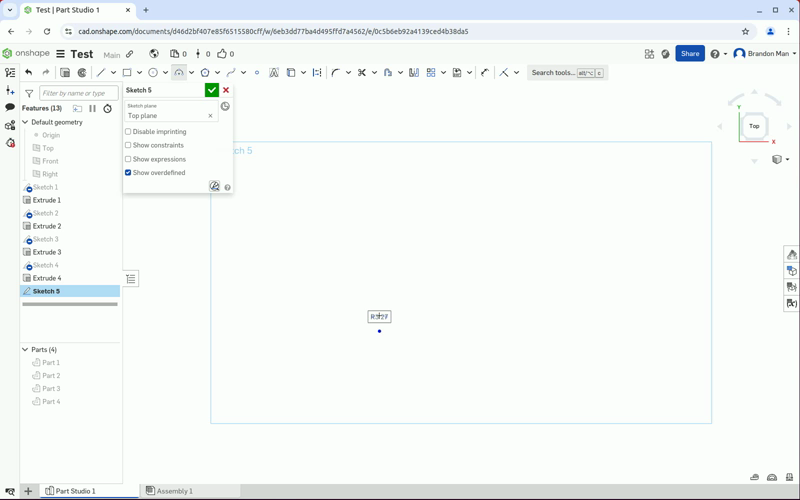
key(esc)
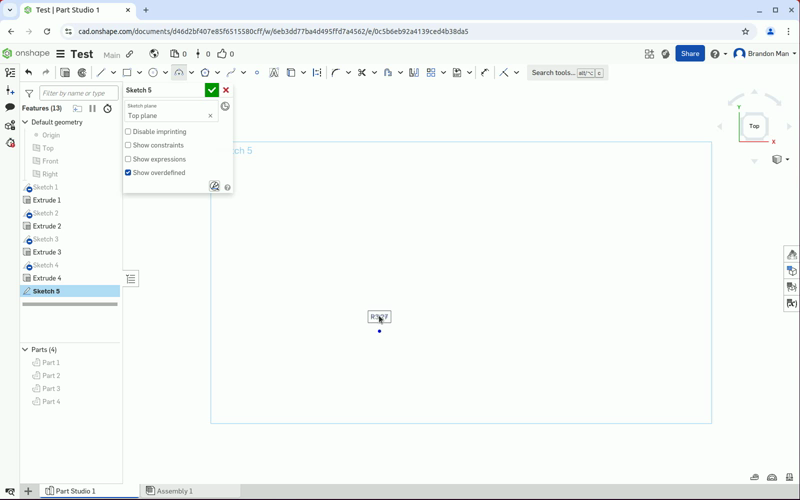
key(l)
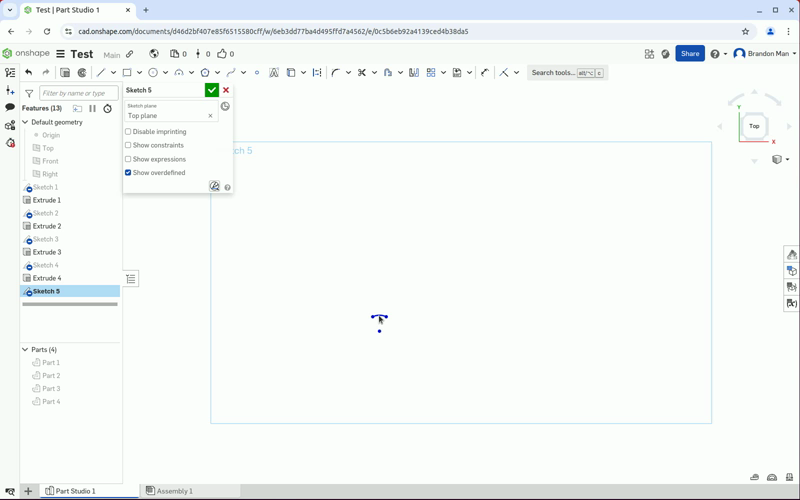
mouse_move(386, 316)
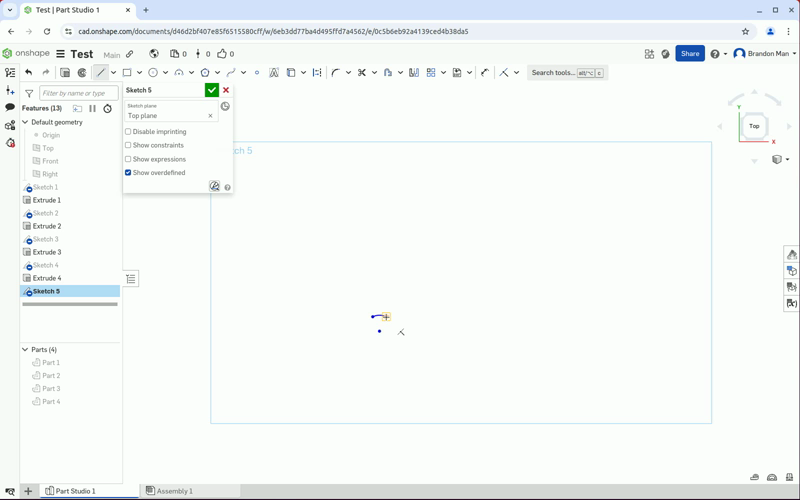
click(386, 316)
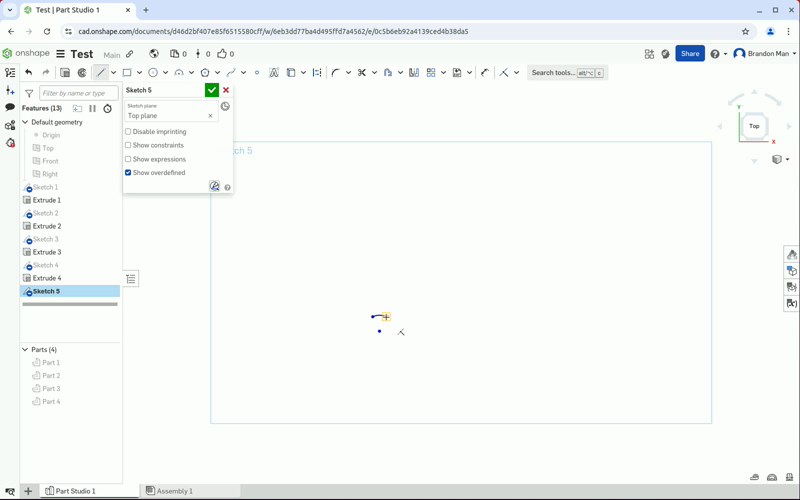
key_down(shift)
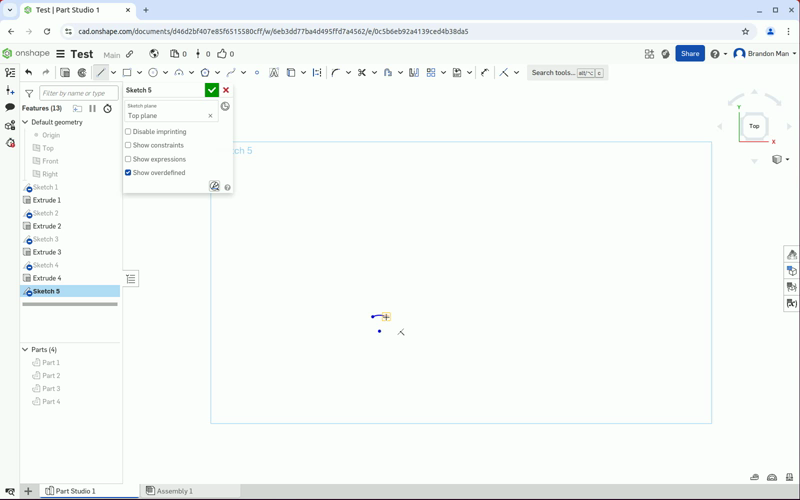
mouse_move(416, 316)
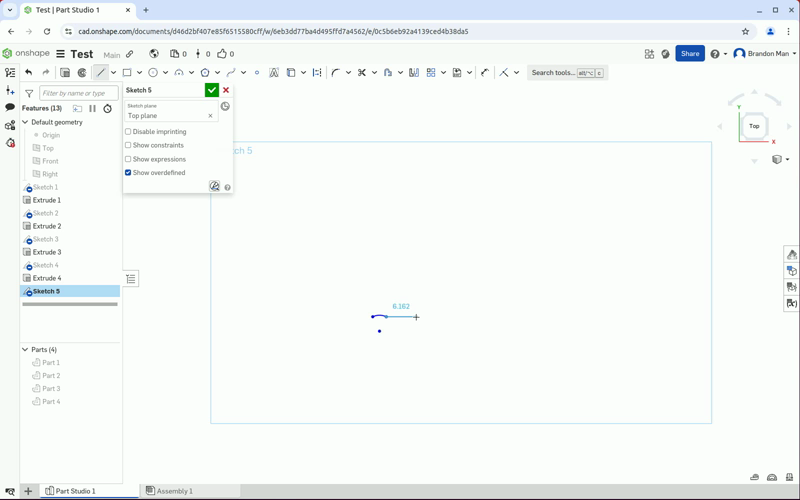
mouse_move(390, 310)
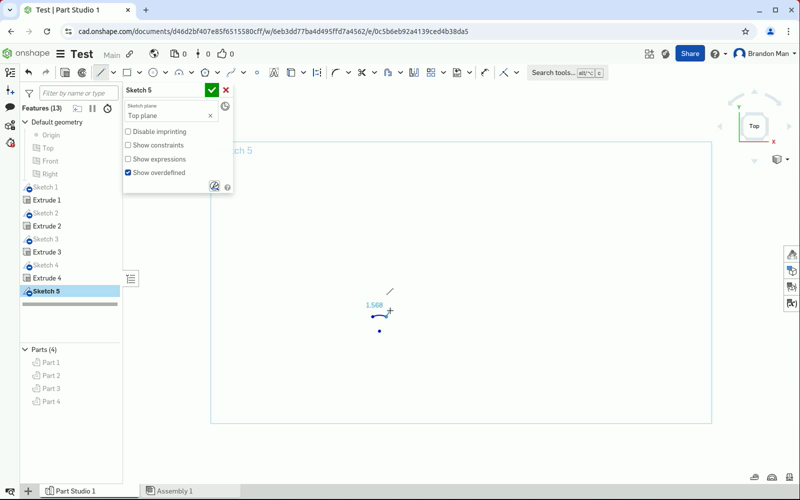
click(390, 310)
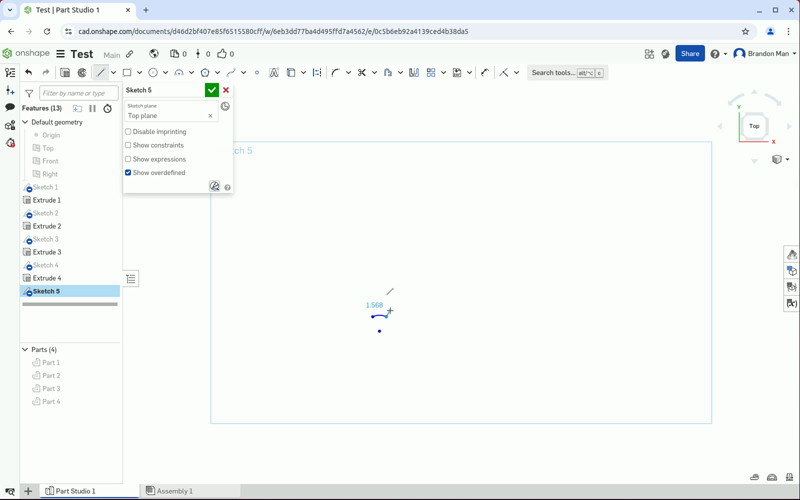
key_up(shift)
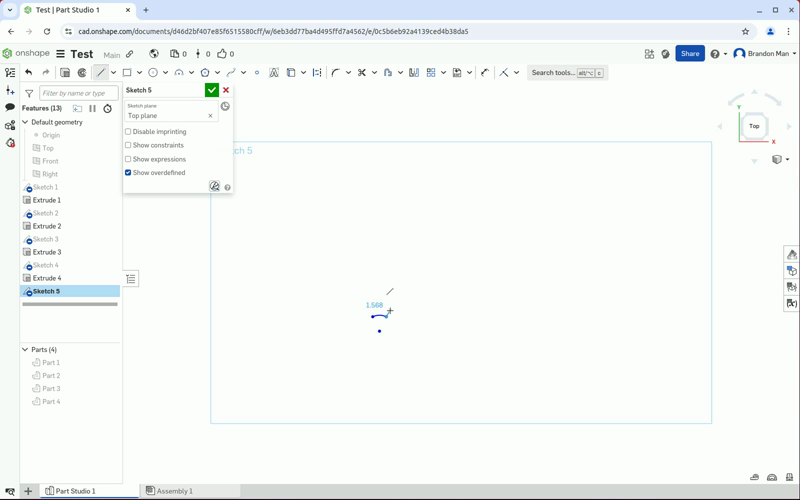
key(esc)
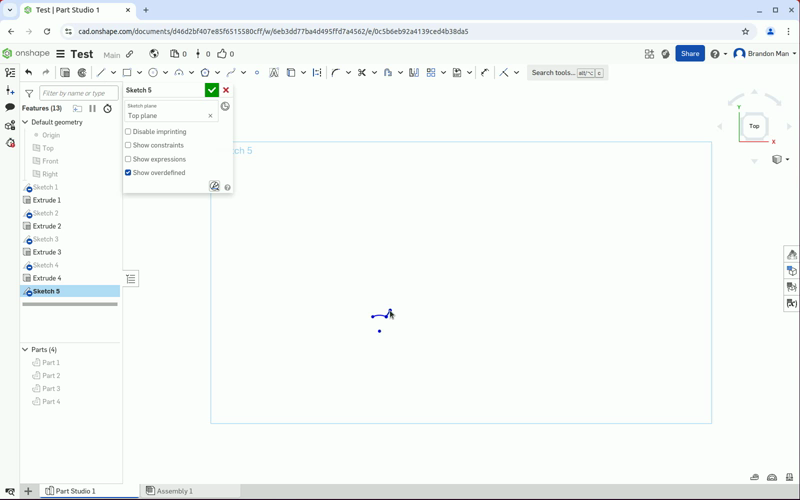
key(a)
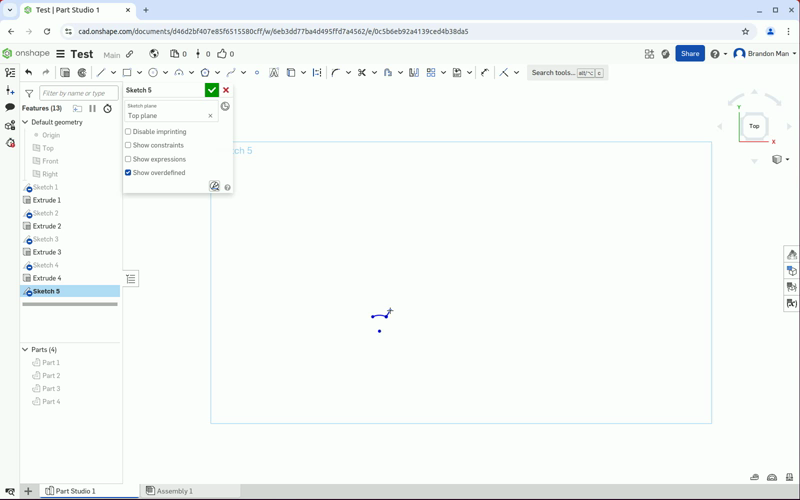
mouse_move(390, 310)
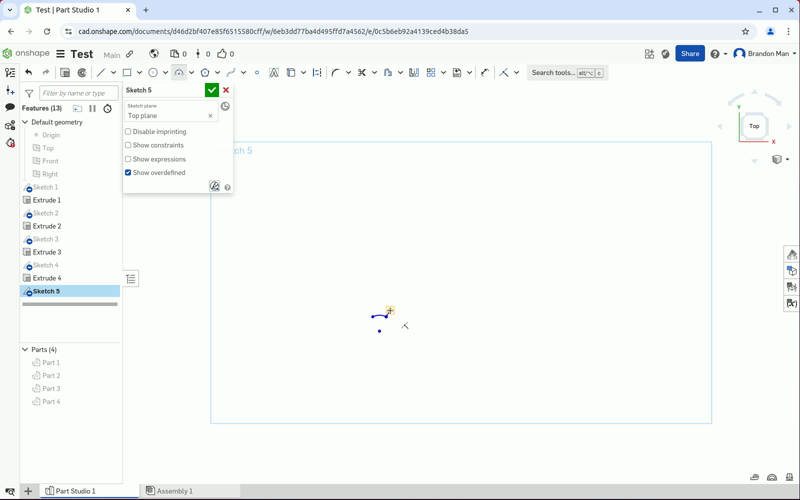
click(390, 310)
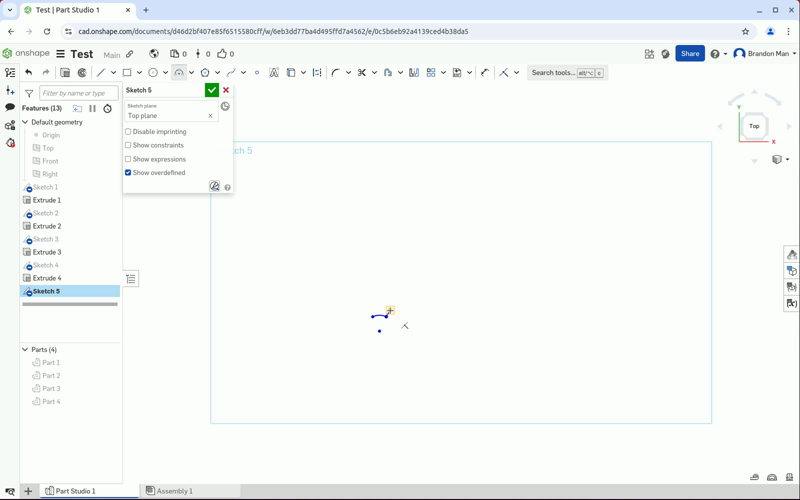
key_down(shift)
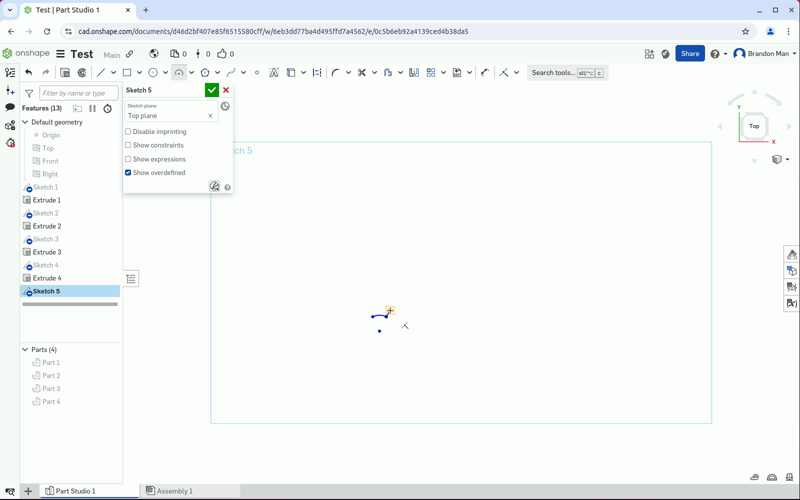
mouse_move(448, 209)
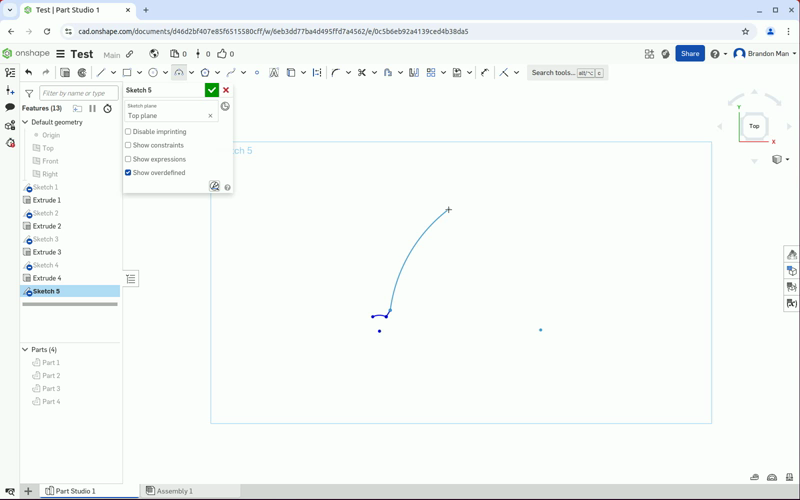
click(448, 209)
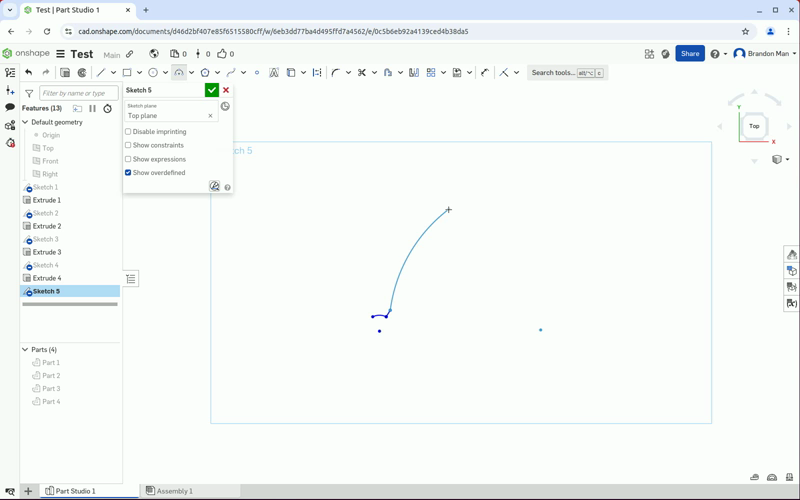
mouse_move(395, 245)
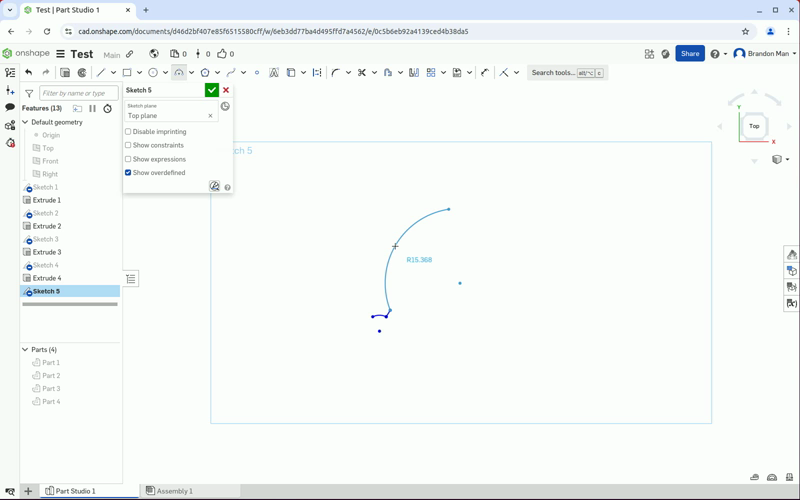
click(395, 245)
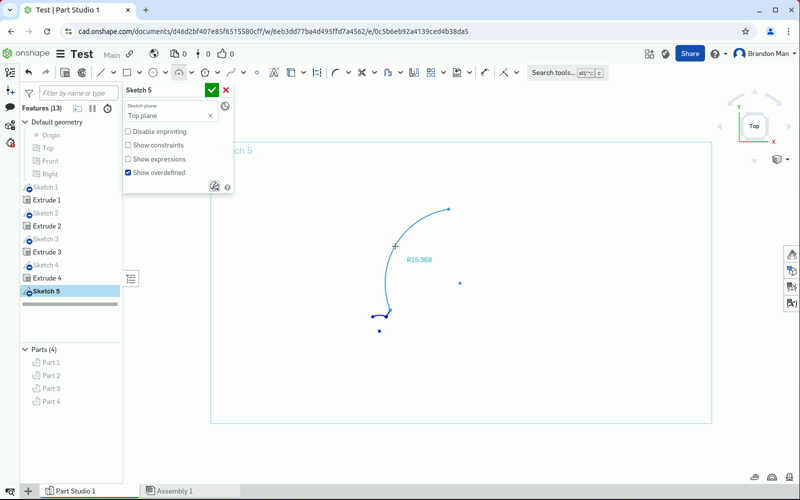
key_up(shift)
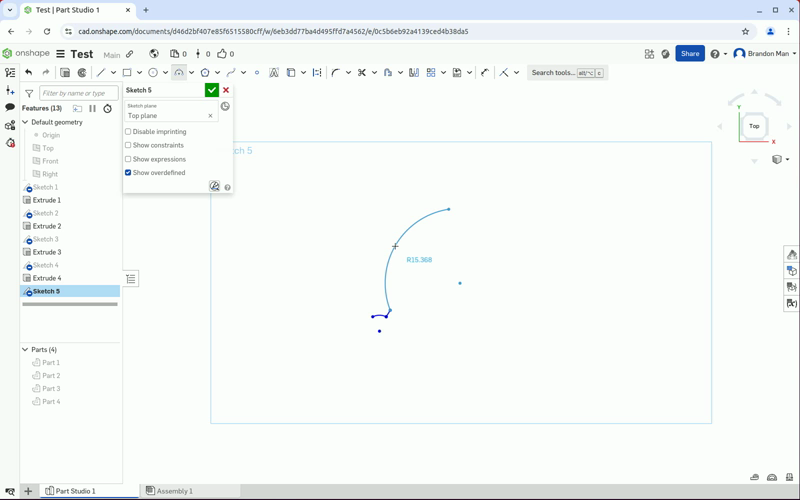
key(esc)
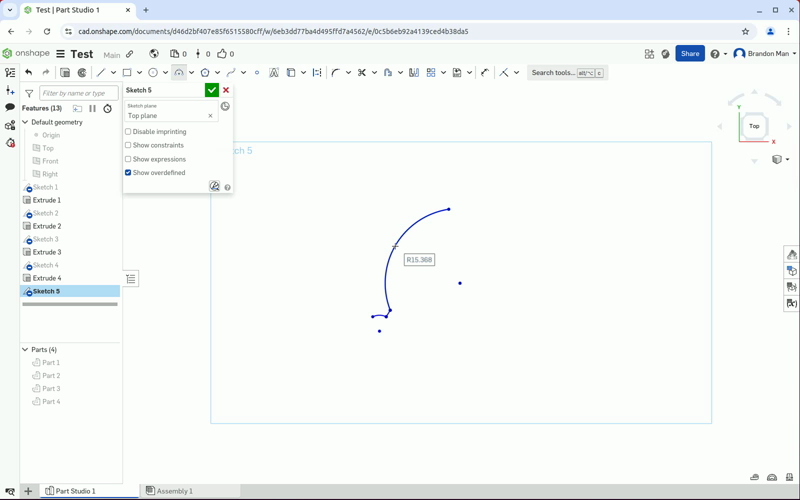
key(l)
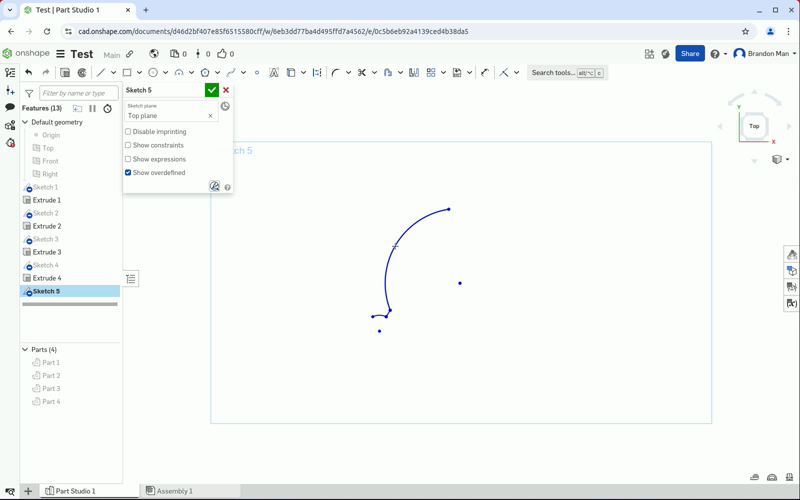
mouse_move(448, 209)
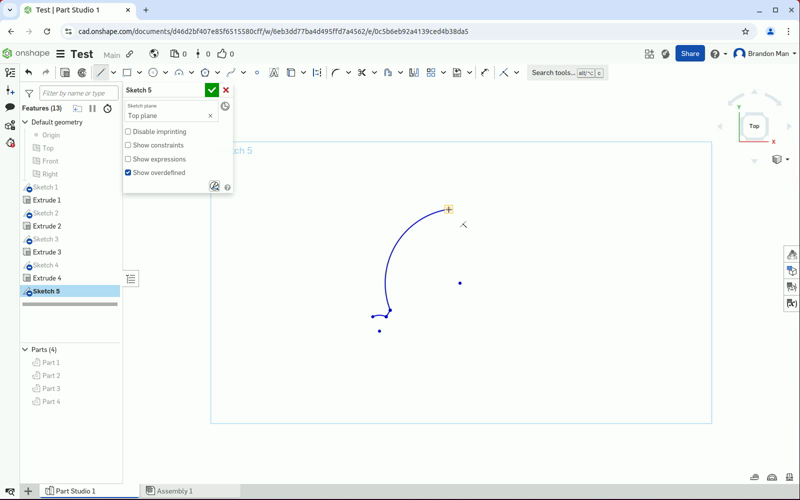
click(448, 209)
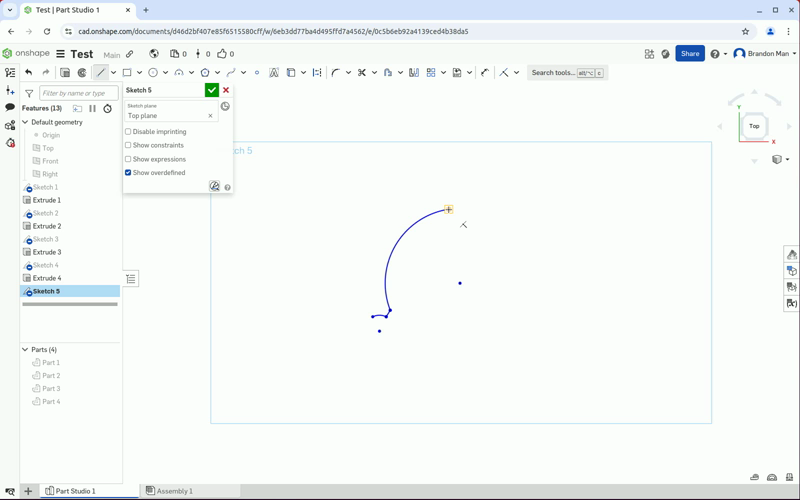
key_down(shift)
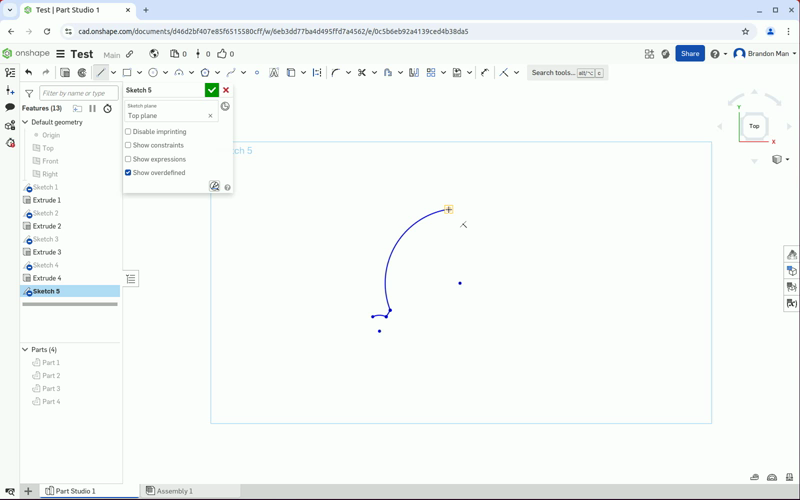
mouse_move(478, 209)
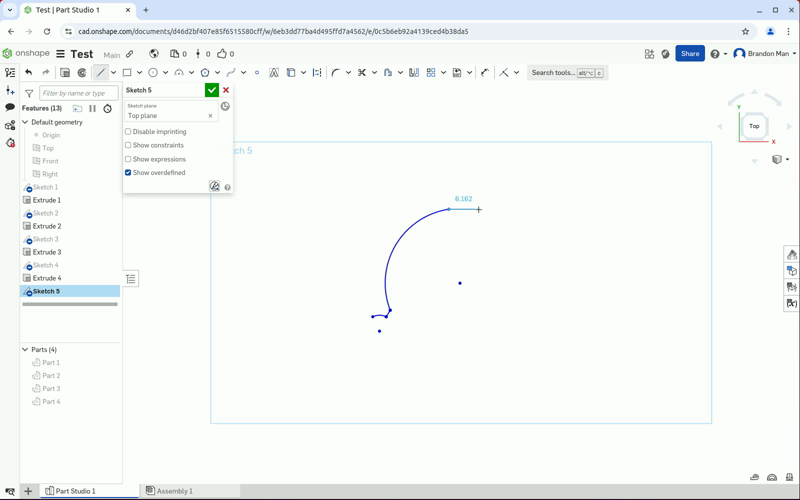
mouse_move(452, 201)
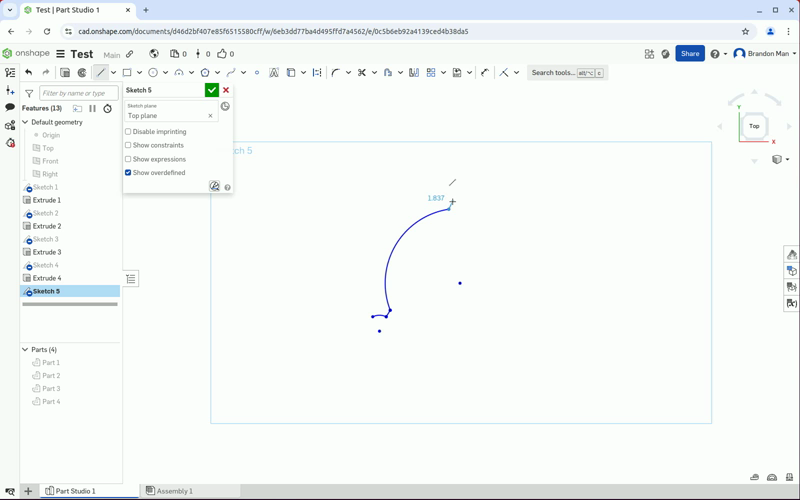
click(452, 201)
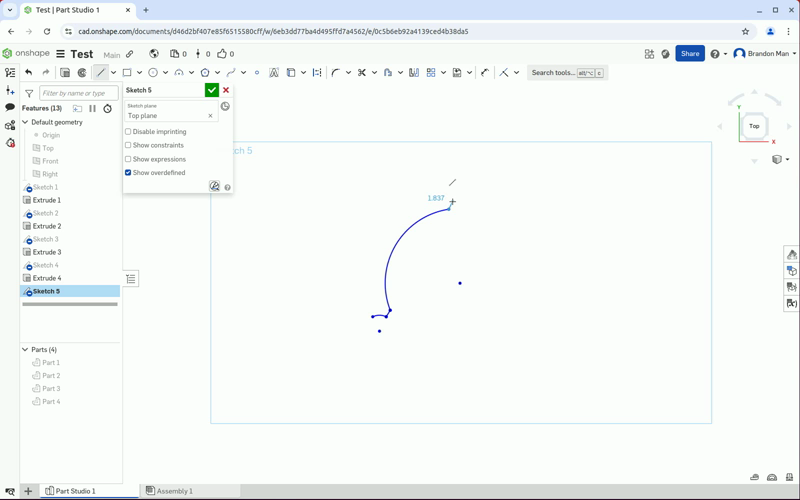
key_up(shift)
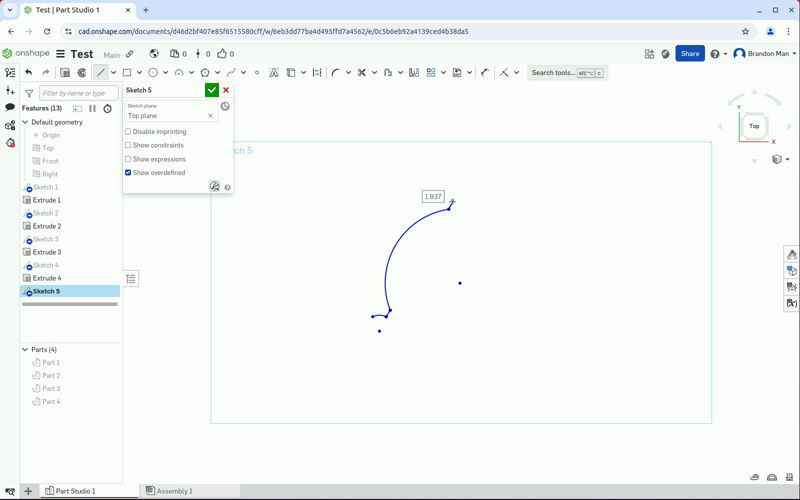
key(esc)
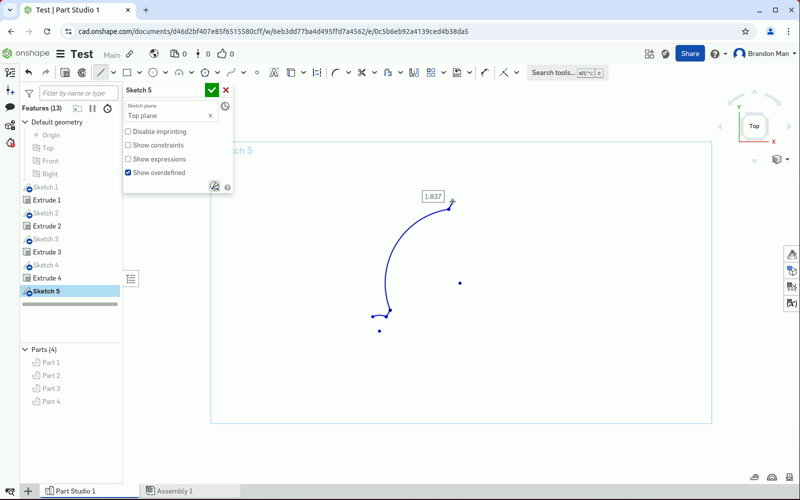
key(a)
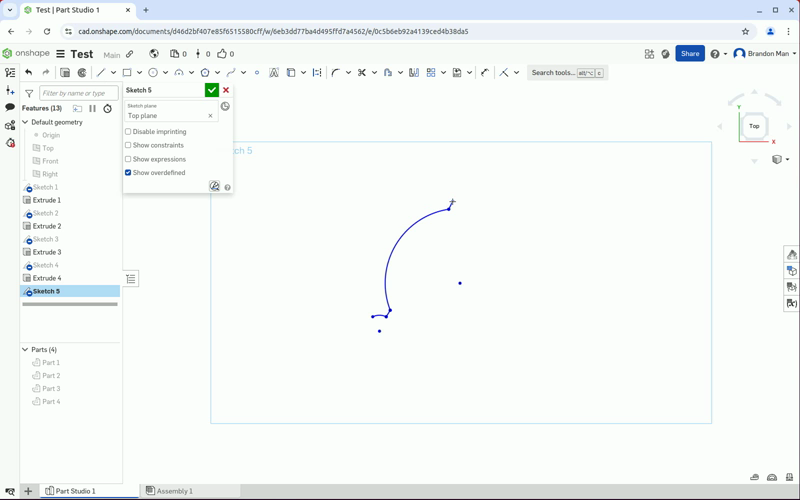
mouse_move(452, 201)
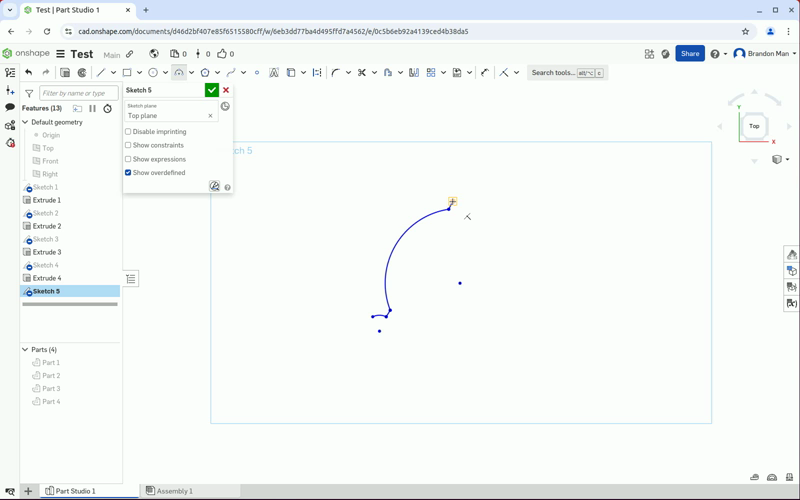
click(452, 201)
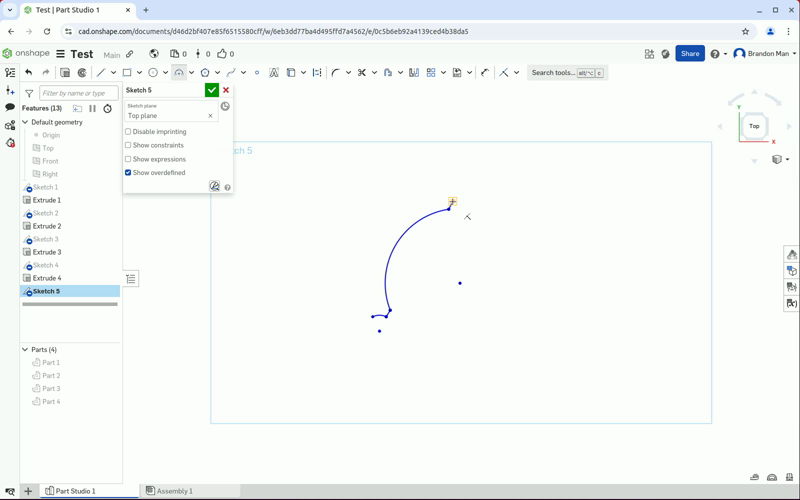
key_down(shift)
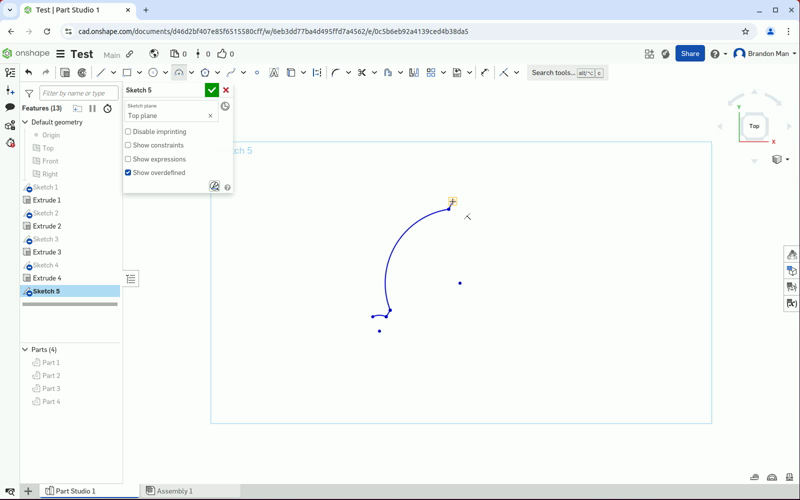
mouse_move(446, 190)
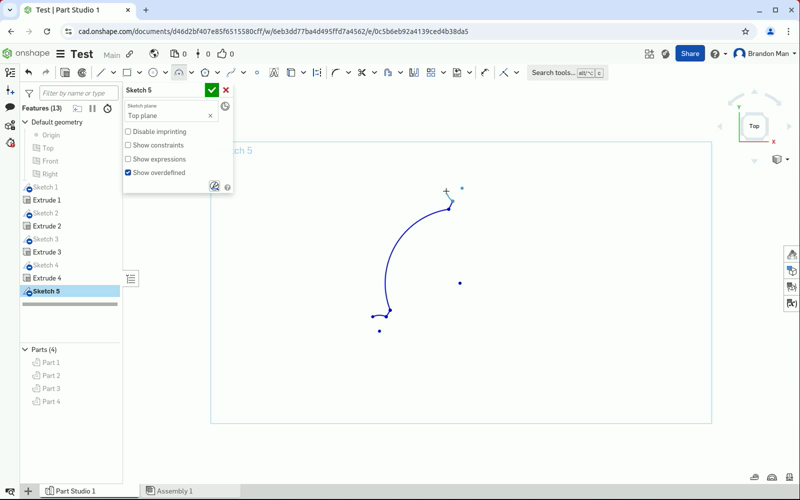
click(446, 190)
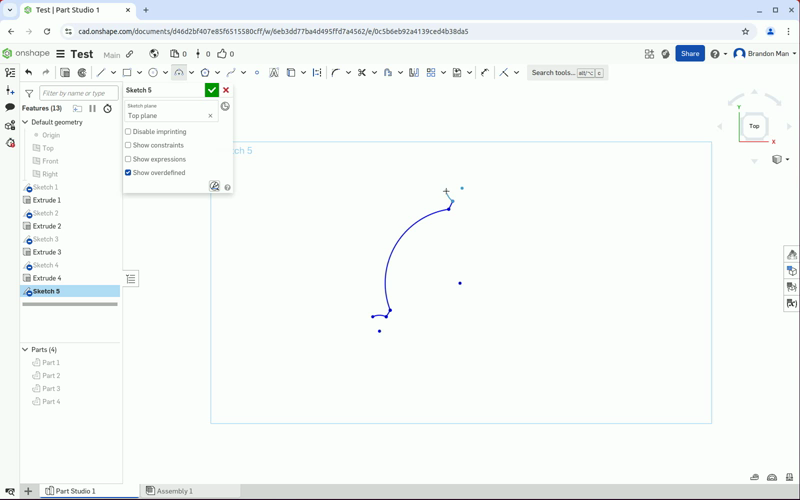
mouse_move(448, 196)
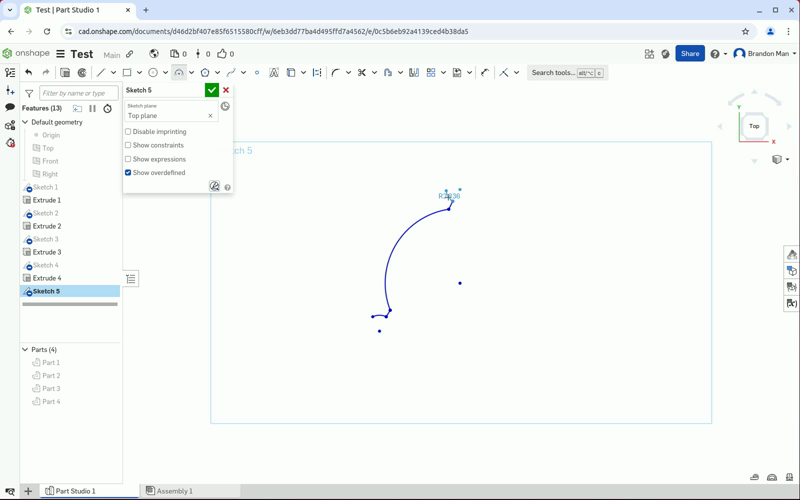
click(448, 196)
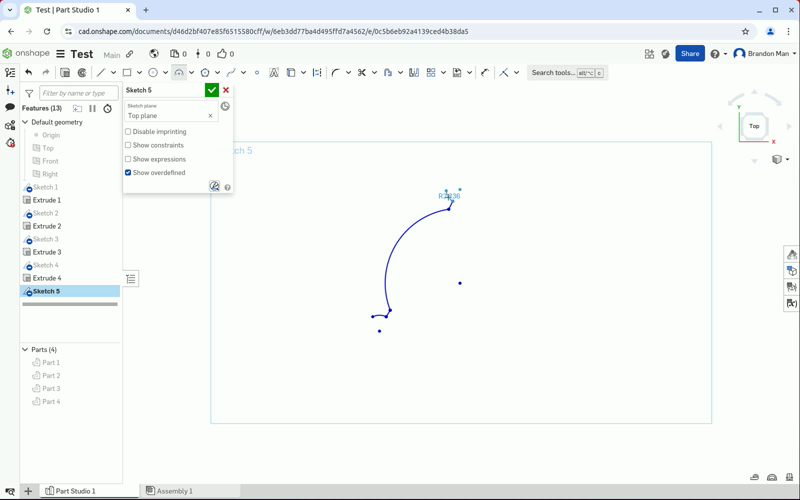
key_up(shift)
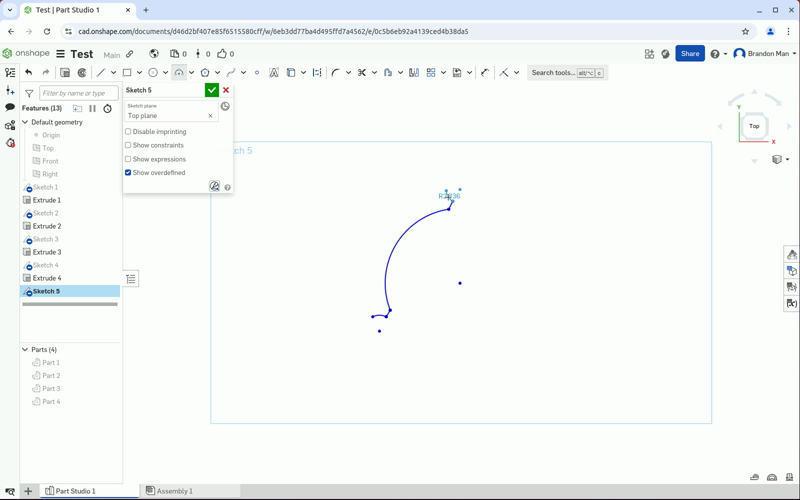
mouse_move(446, 190)
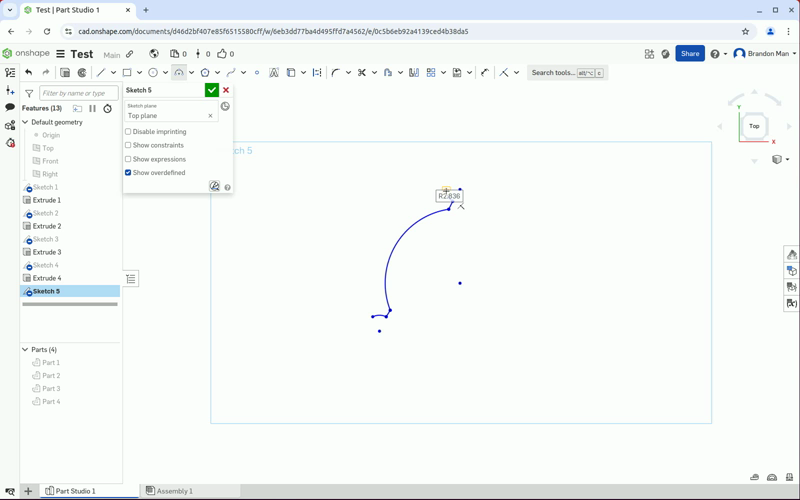
click(446, 190)
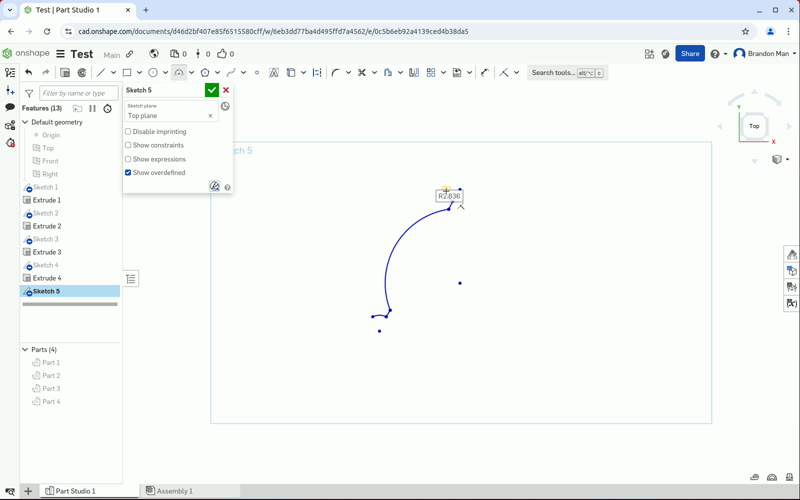
mouse_move(372, 316)
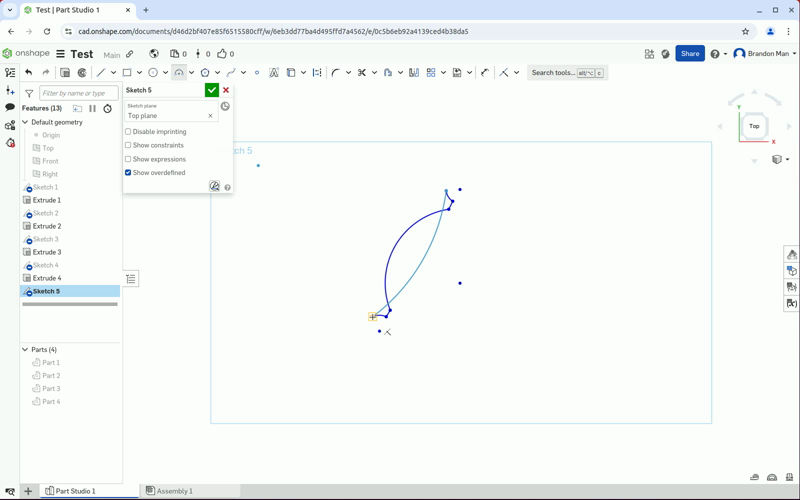
click(372, 316)
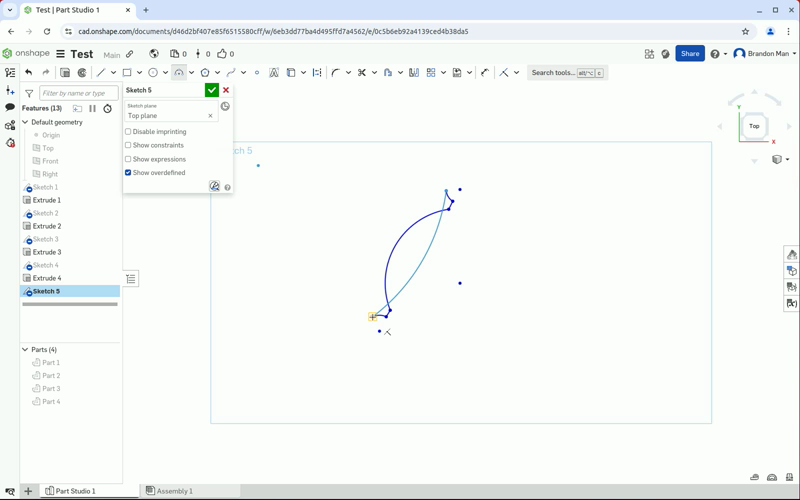
key_down(shift)
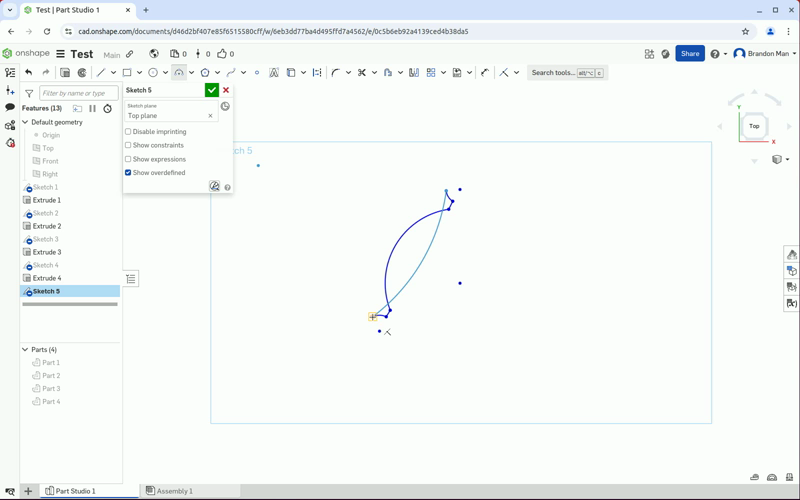
mouse_move(379, 236)
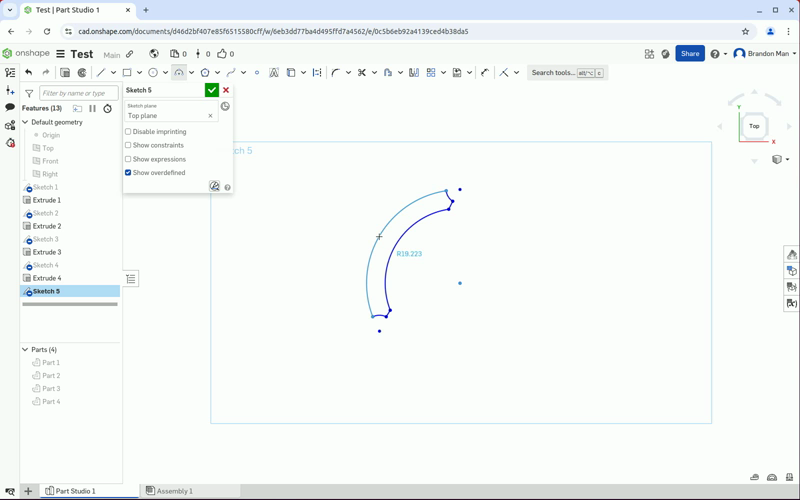
click(379, 236)
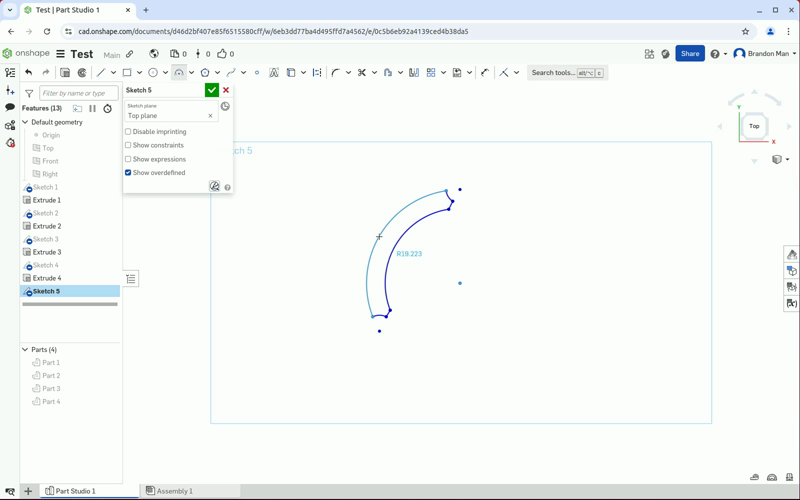
key_up(shift)
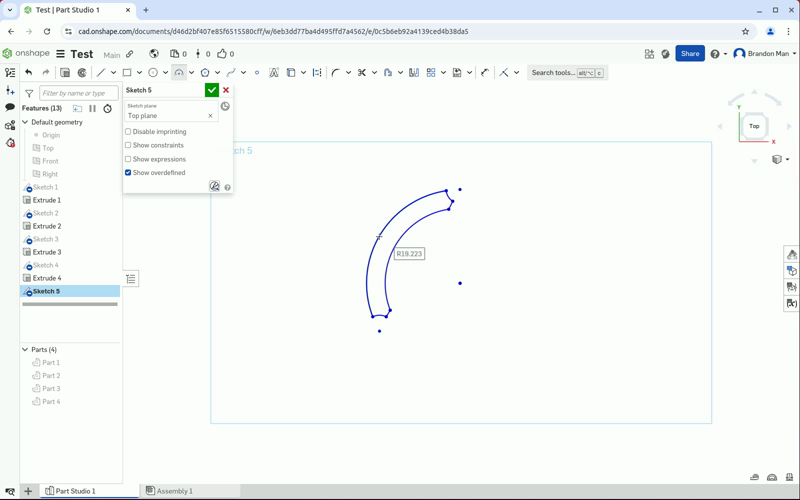
key(esc)
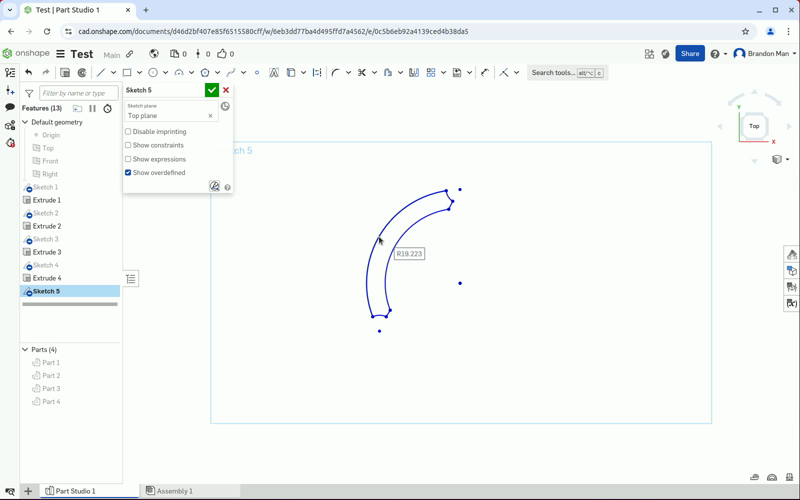
mouse_move(382, 269)
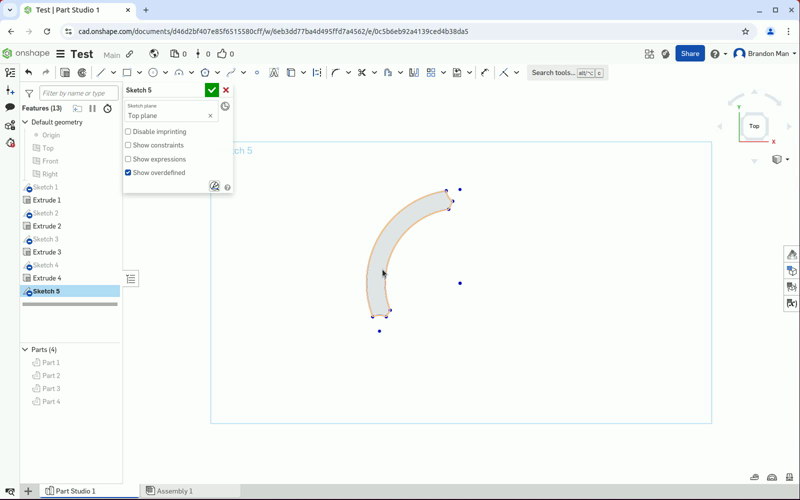
click(382, 269)
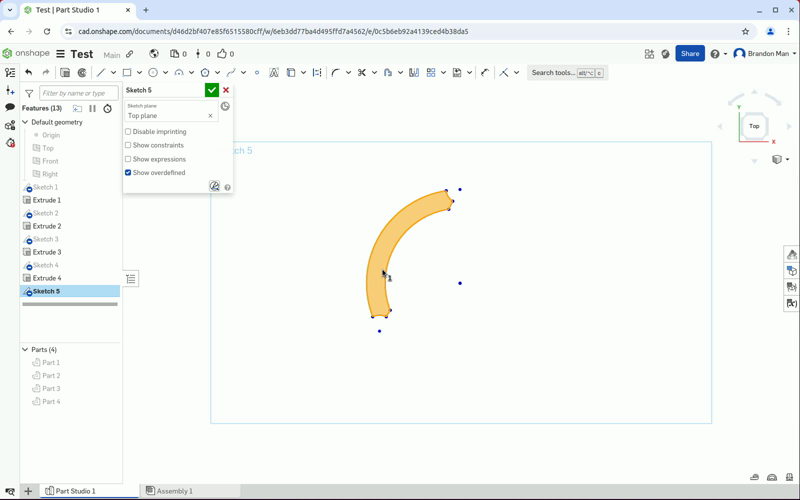
mouse_move(73, 352)
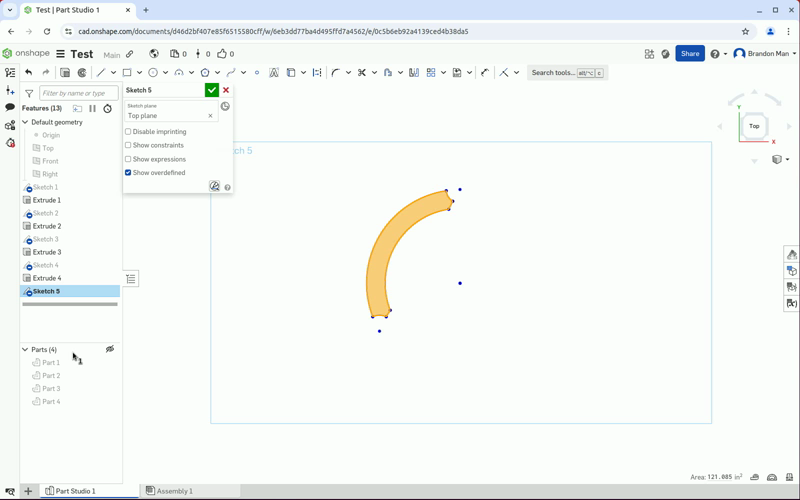
key(shift+y)
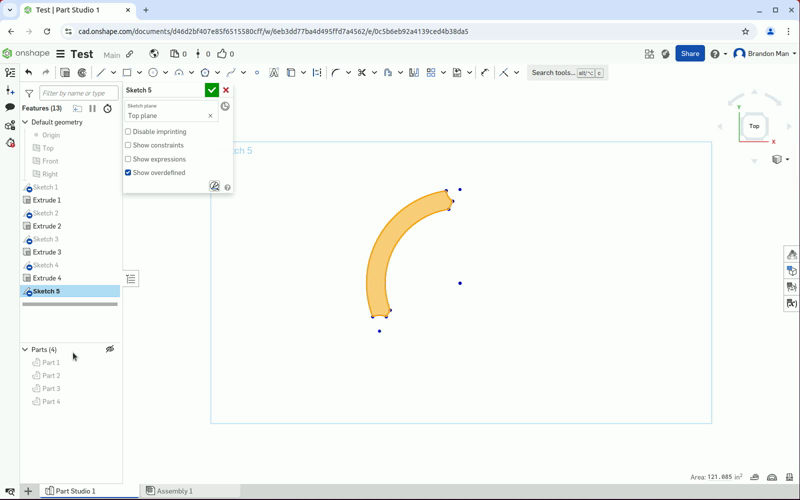
key(shift+e)
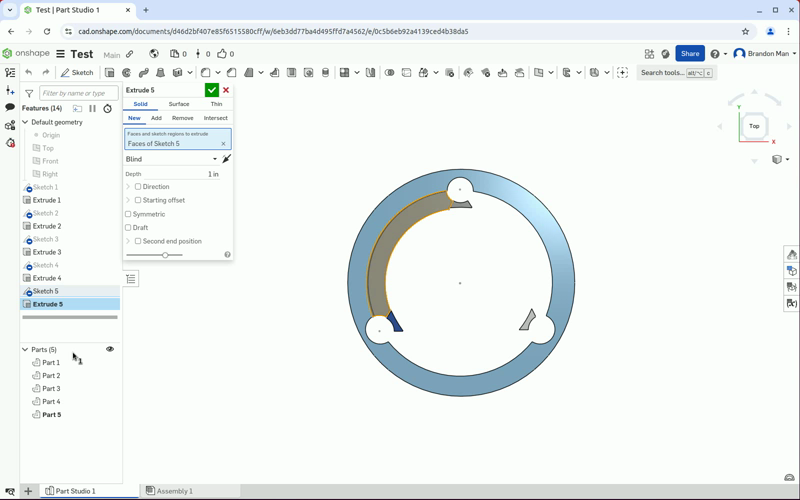
mouse_move(143, 106)
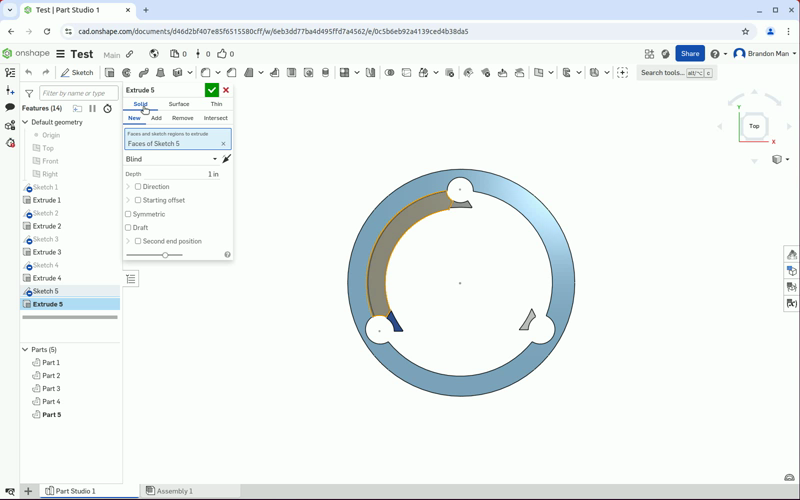
click(143, 106)
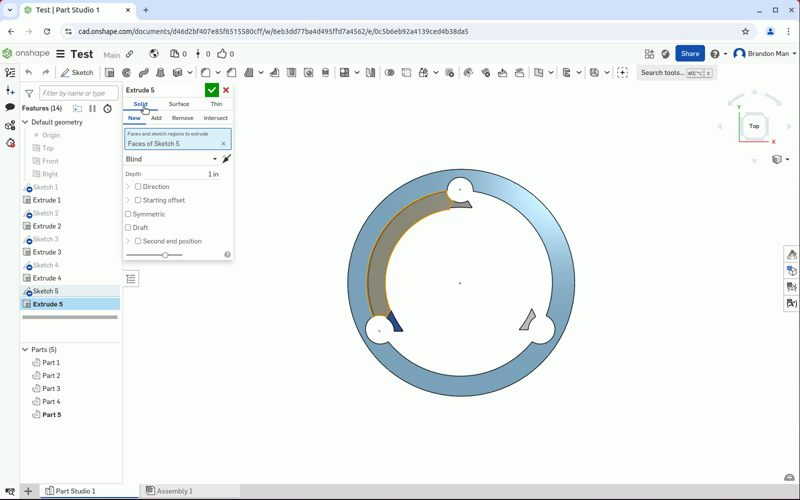
mouse_move(137, 120)
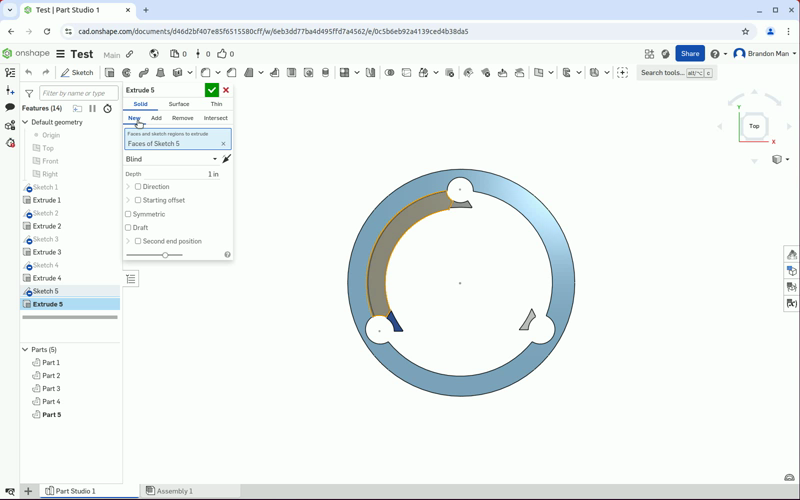
click(137, 120)
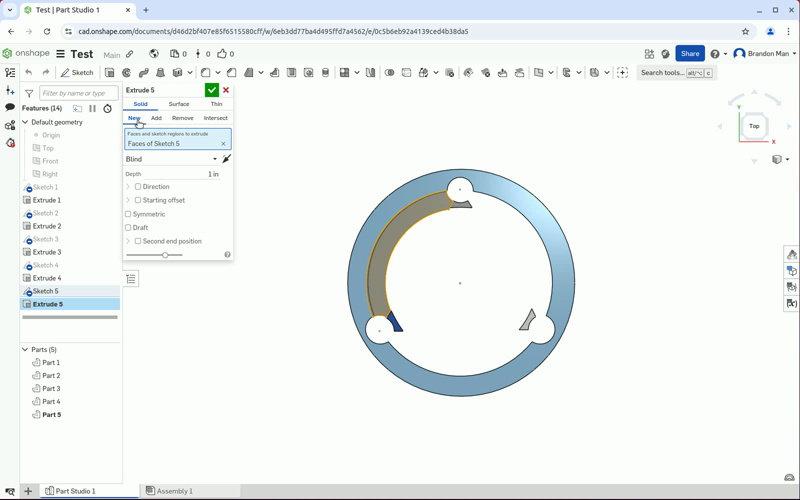
key(tab, 4)
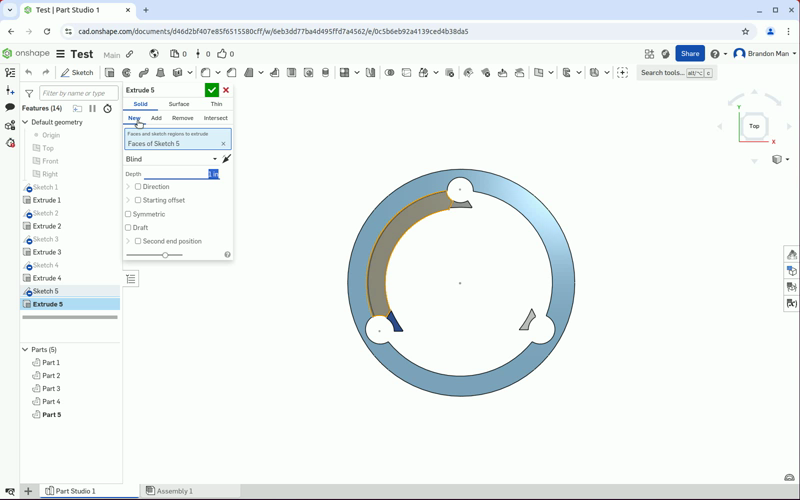
text(4.092)
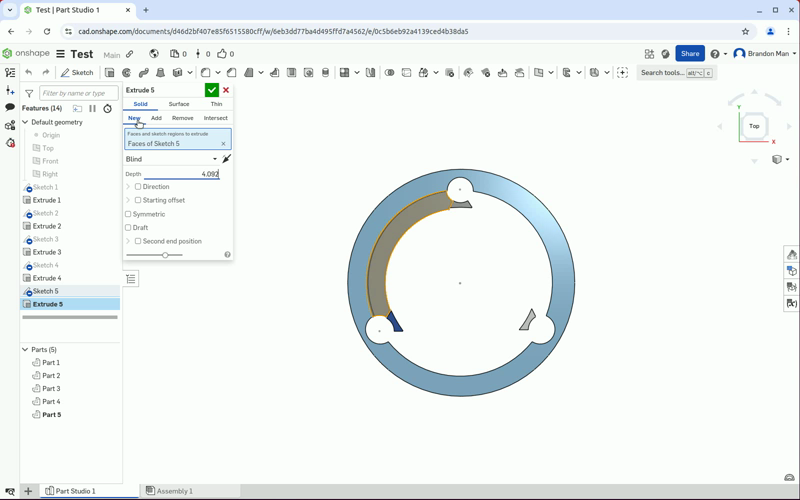
key(enter)
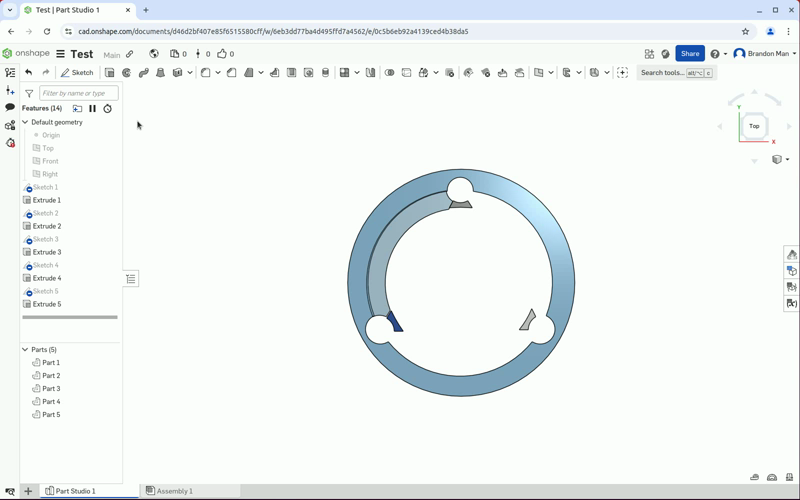
key(shift+h)
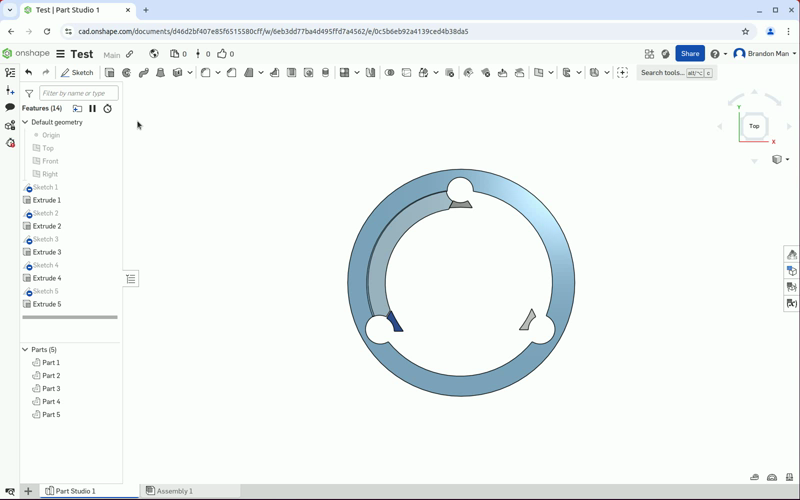
key(shift+h)
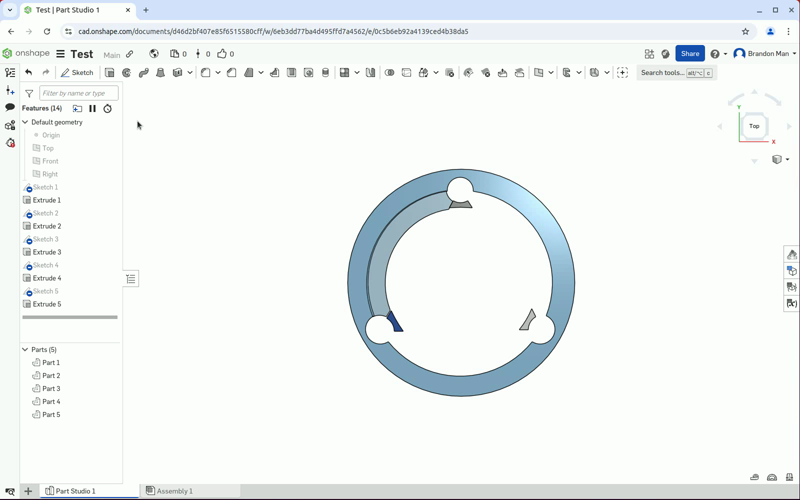
mouse_move(73, 189)
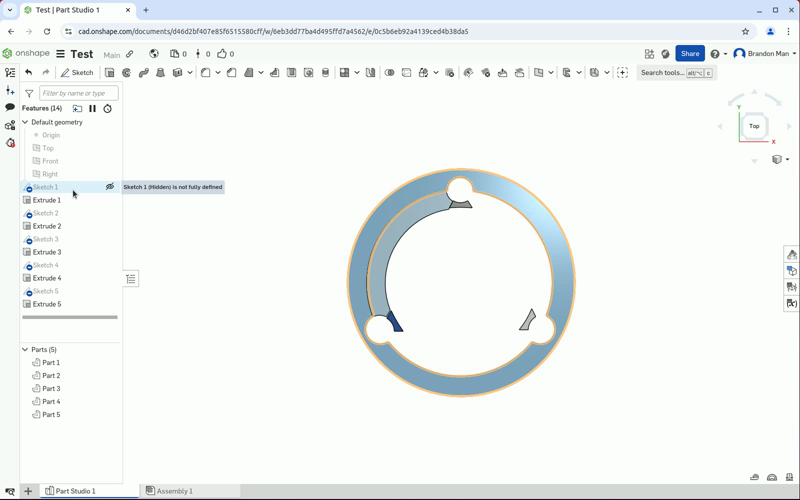
click(73, 189)
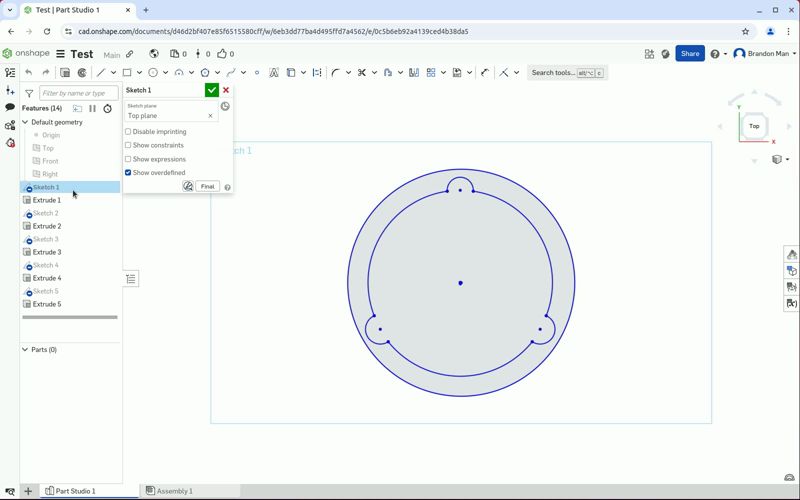
mouse_move(229, 92)
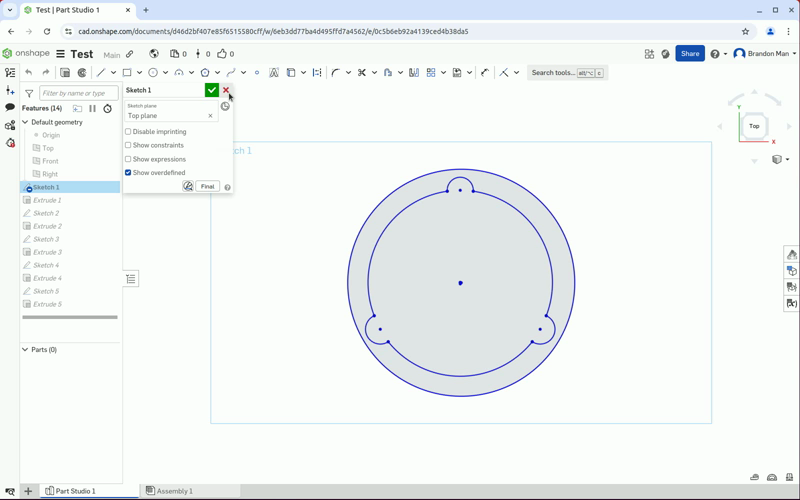
click(229, 92)
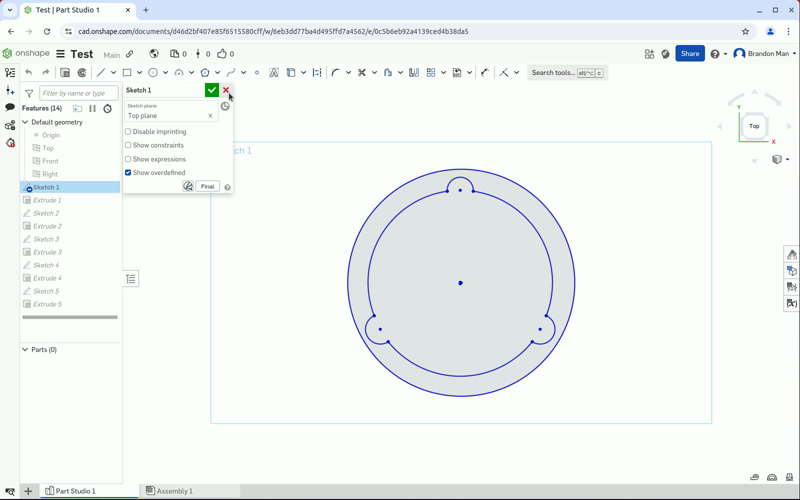
key(shift+s)
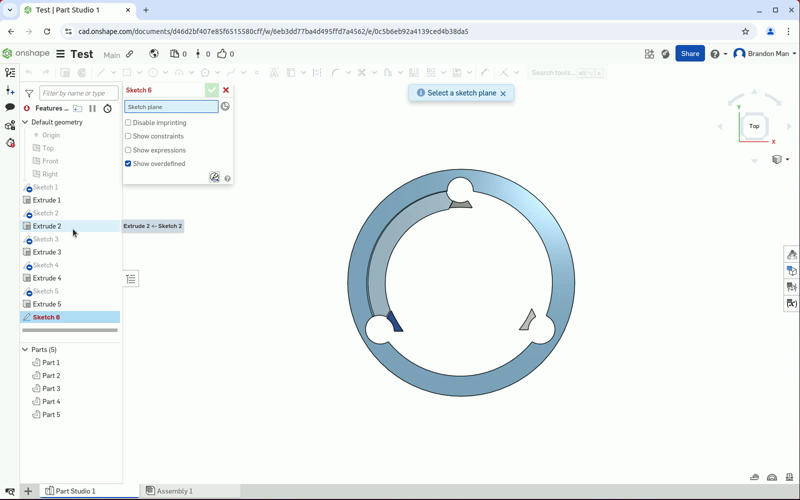
scroll(3)
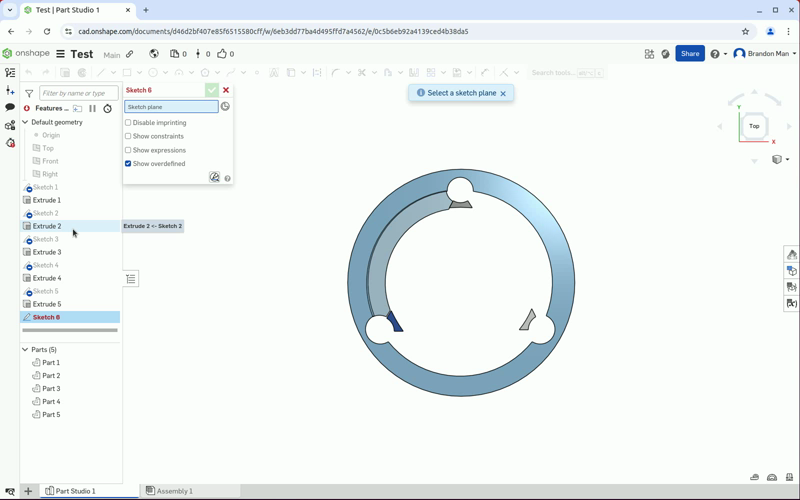
mouse_move(73, 150)
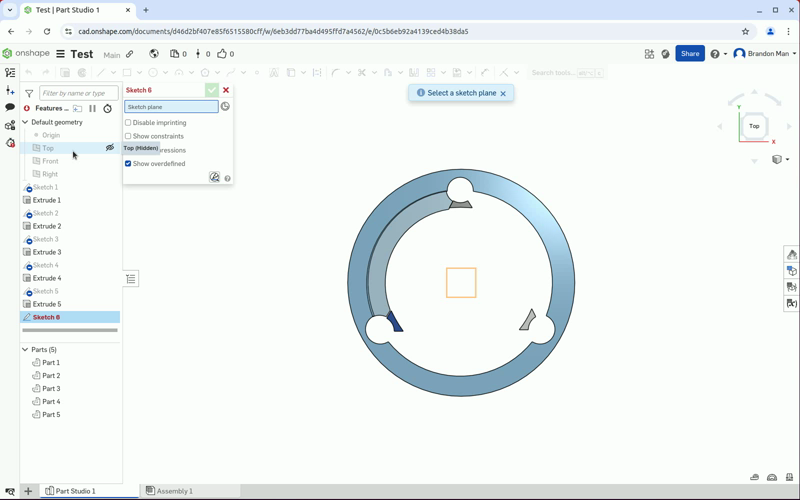
click(73, 150)
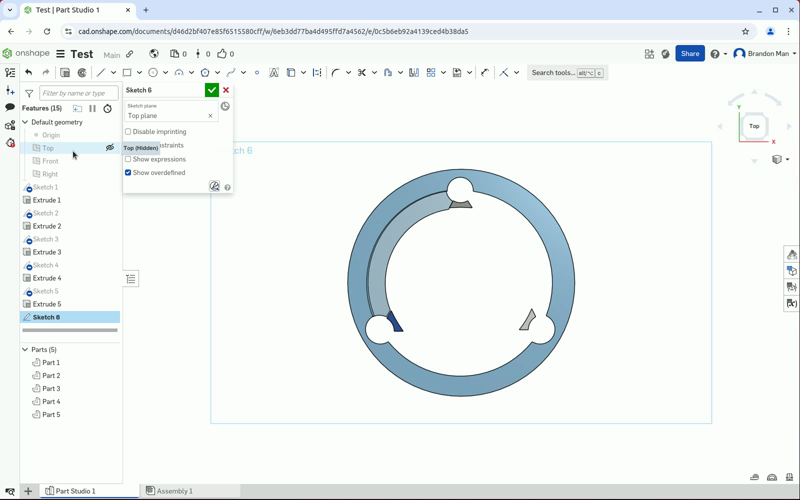
mouse_move(73, 352)
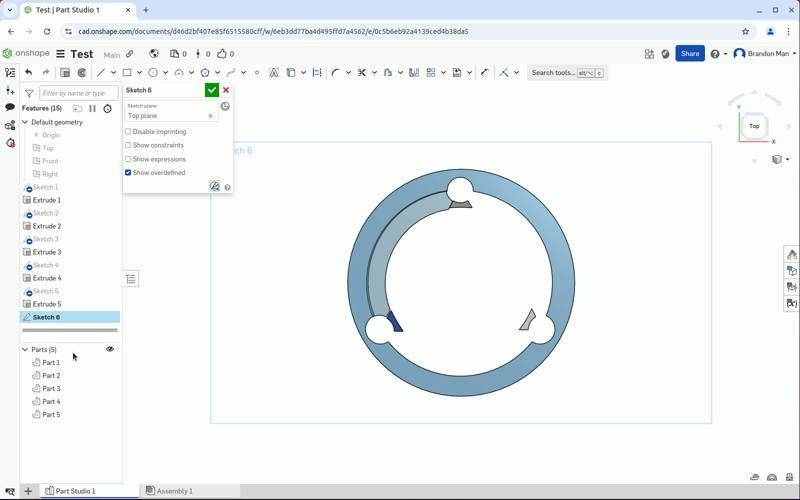
key(y)
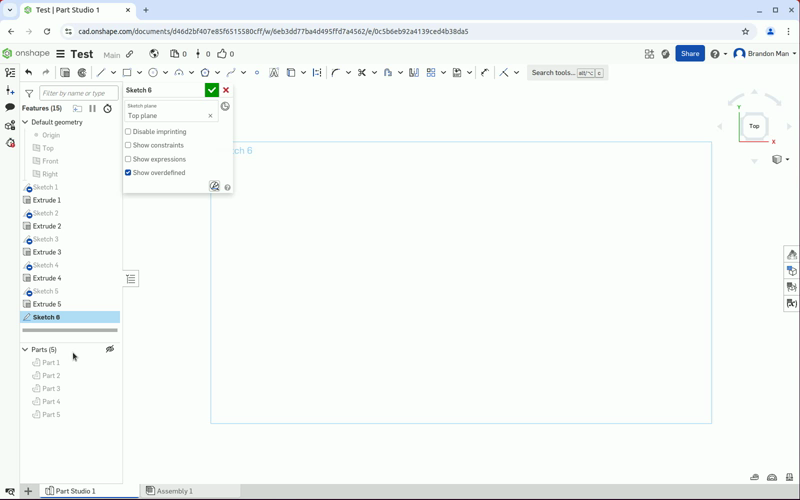
key(a)
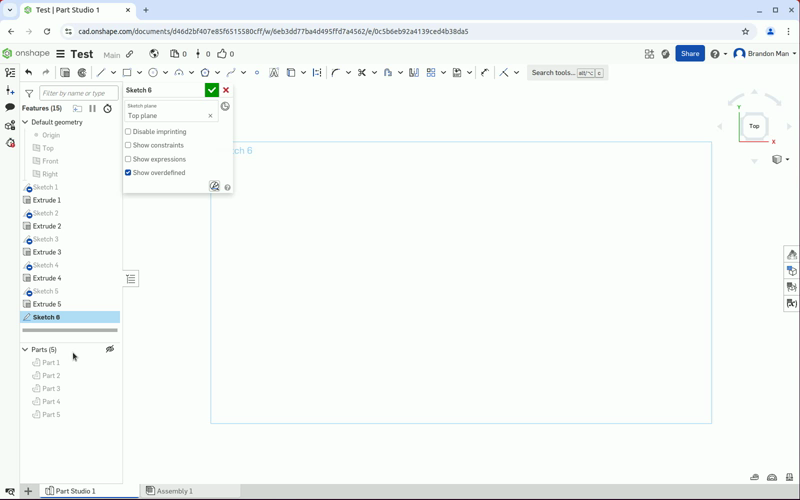
key_down(shift)
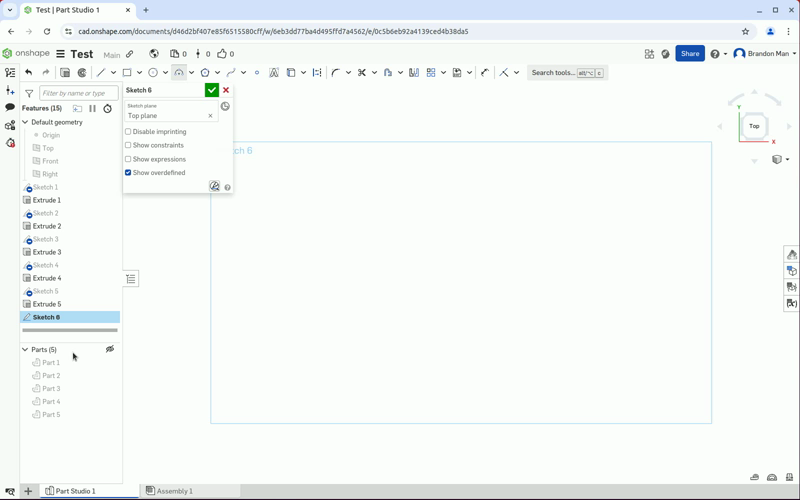
mouse_move(386, 341)
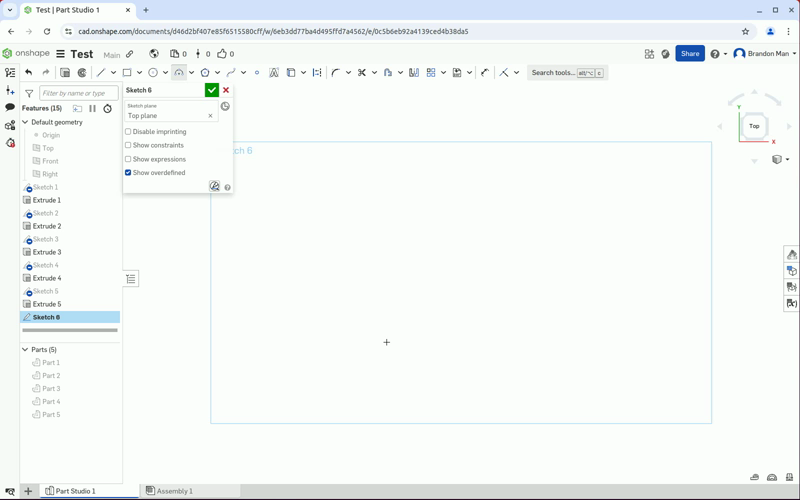
click(386, 341)
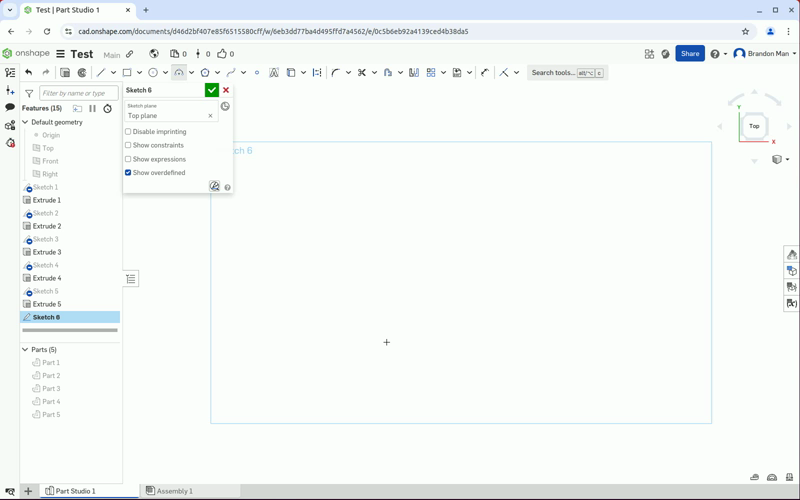
key_up(shift)
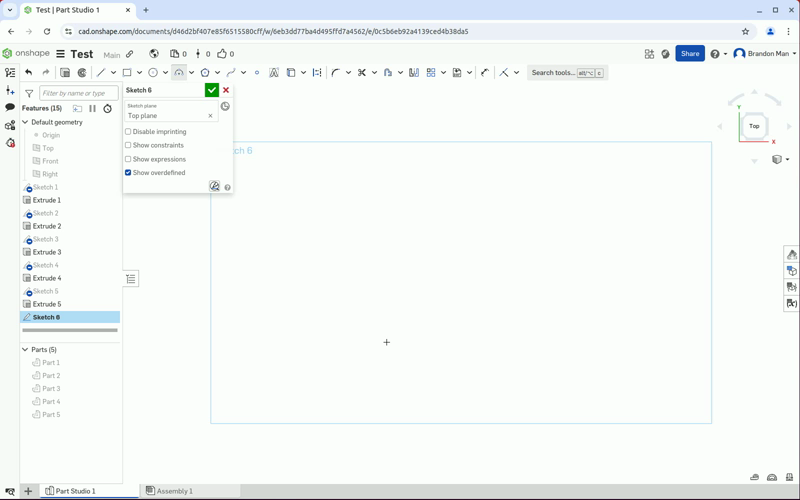
key_down(shift)
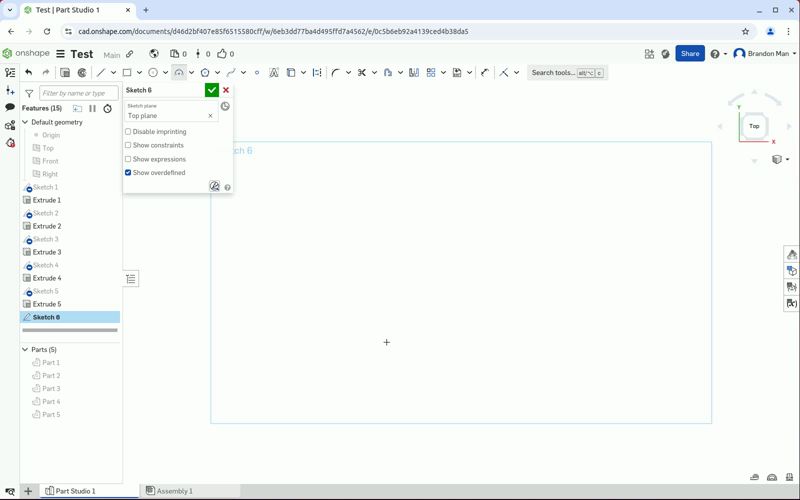
mouse_move(533, 341)
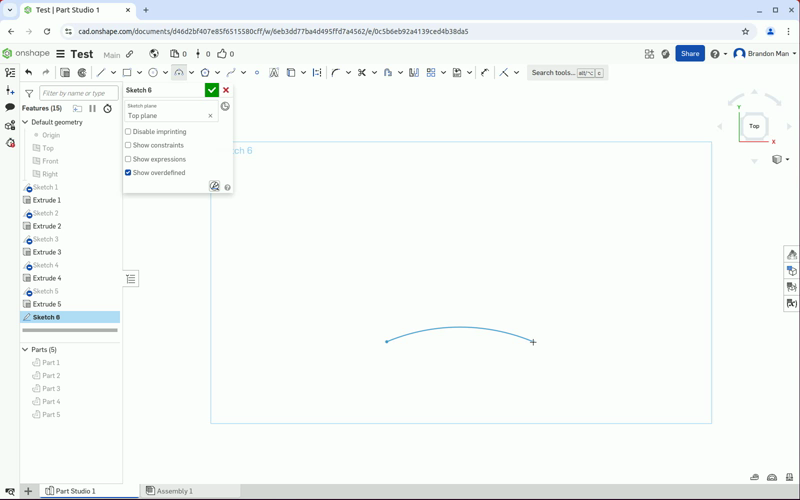
click(533, 341)
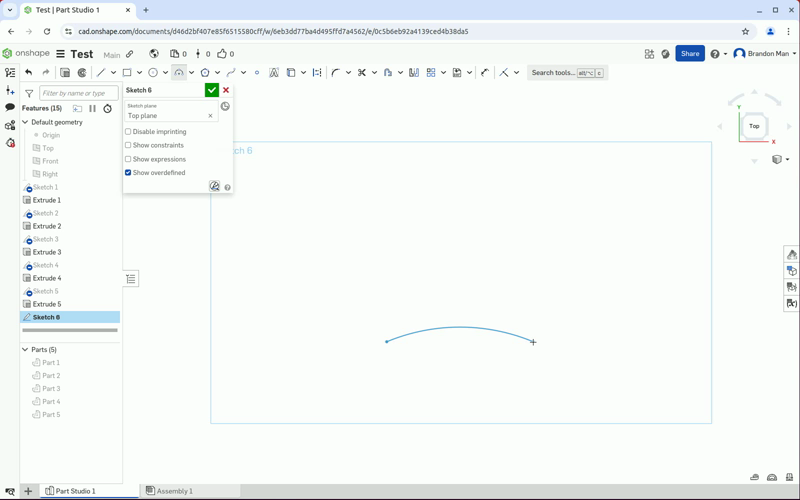
mouse_move(460, 376)
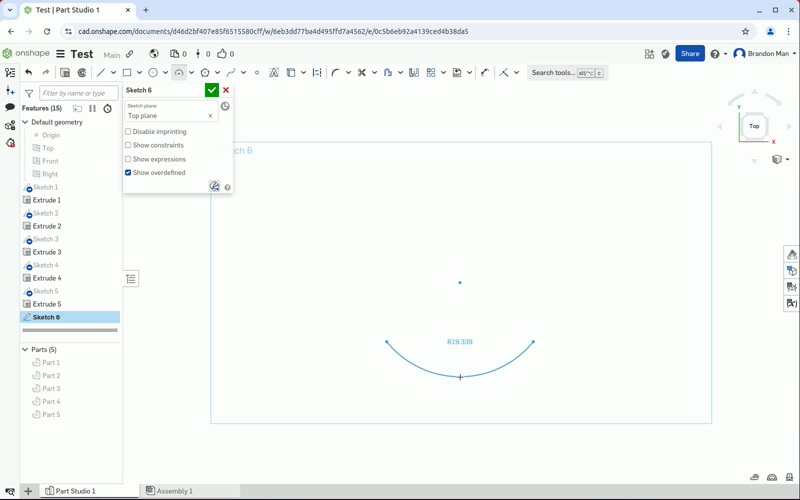
click(460, 376)
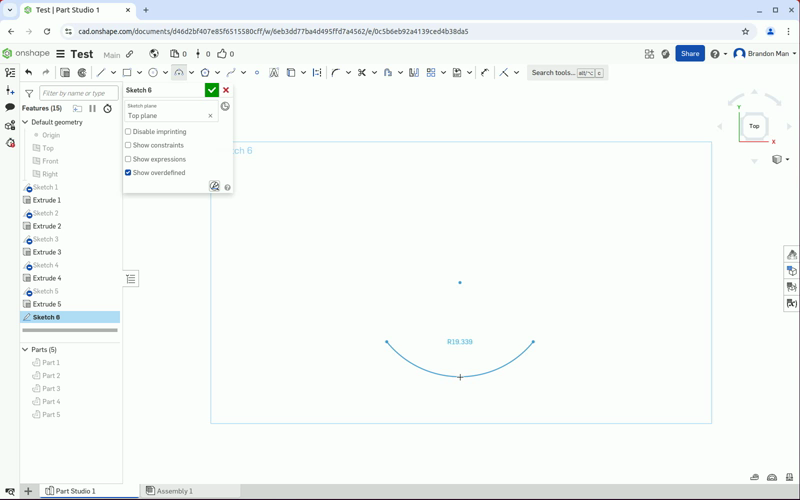
key_up(shift)
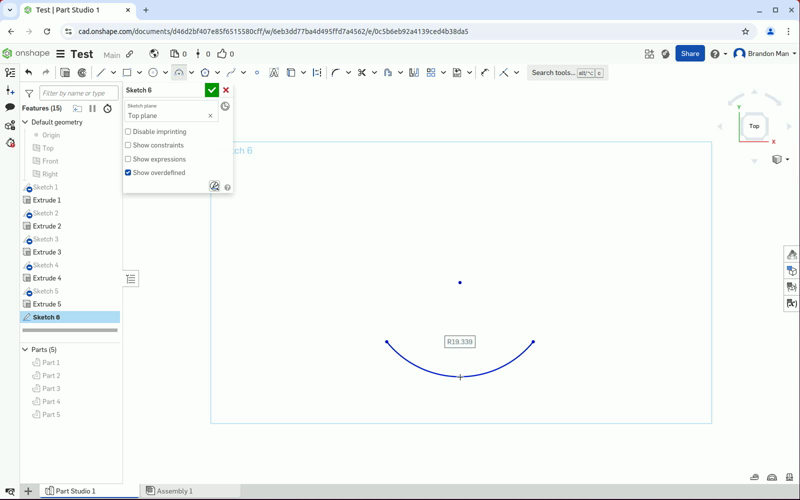
mouse_move(533, 341)
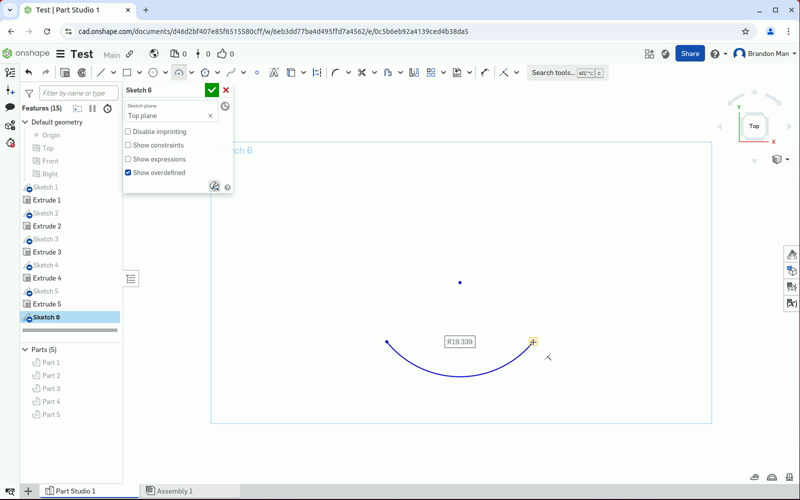
click(533, 341)
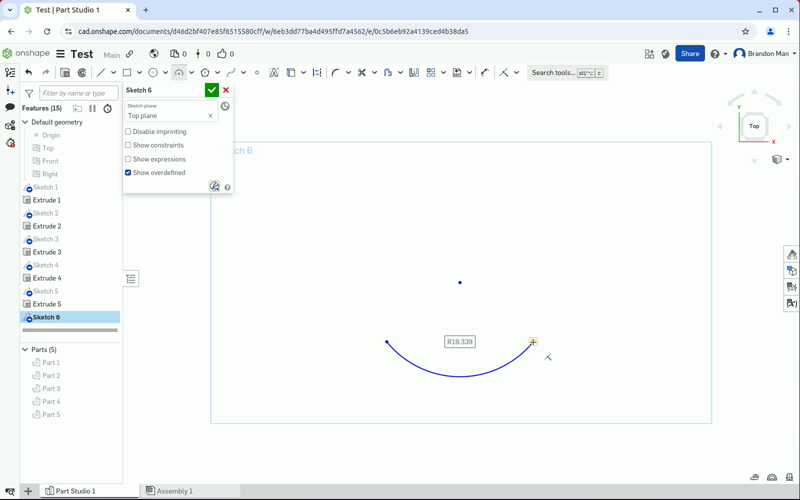
key_down(shift)
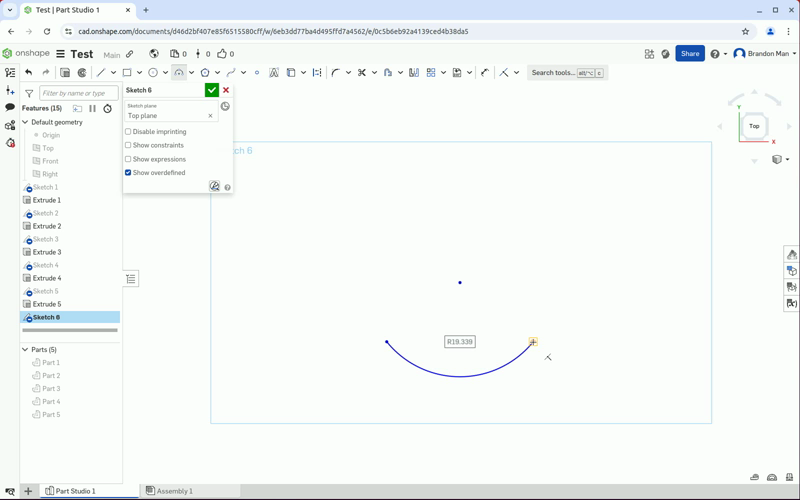
mouse_move(527, 329)
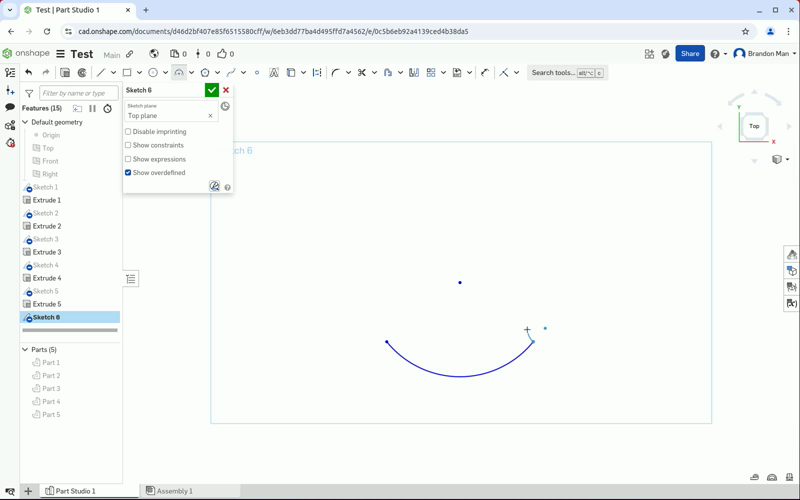
click(527, 329)
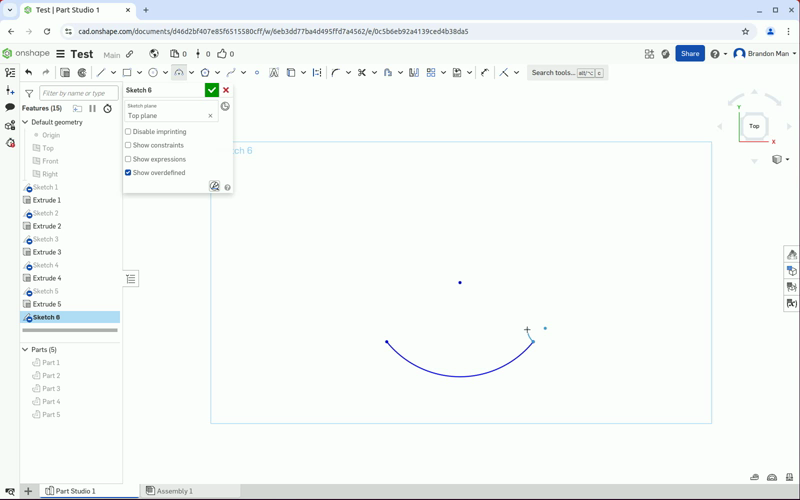
mouse_move(528, 336)
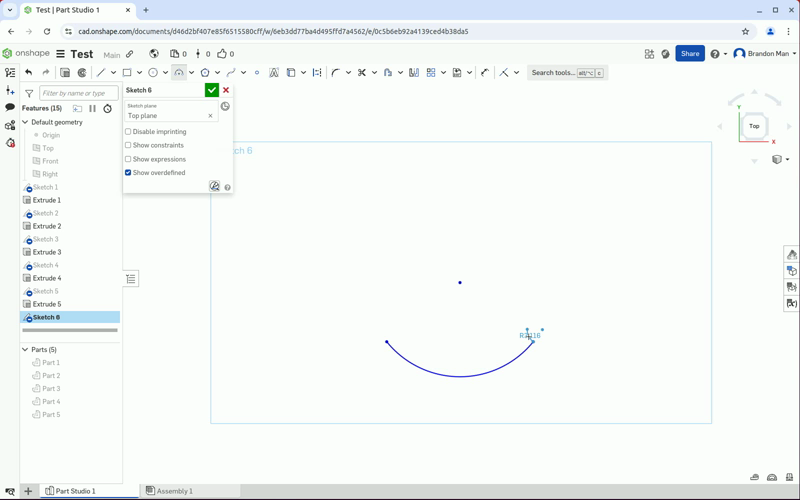
click(528, 336)
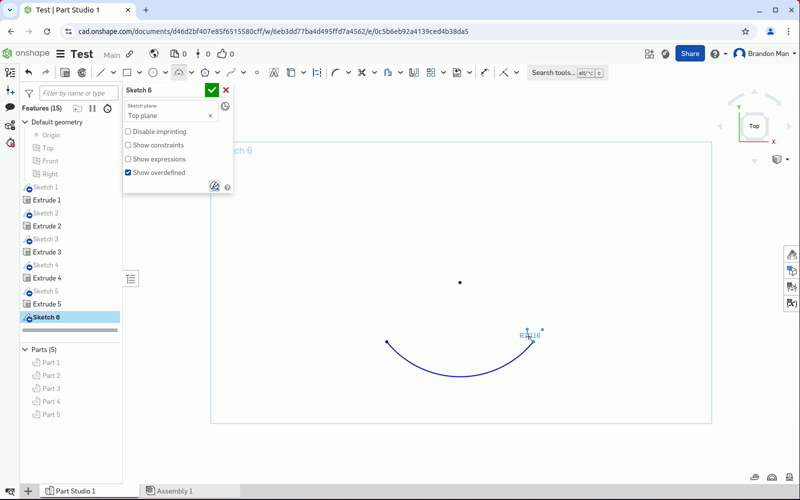
key_up(shift)
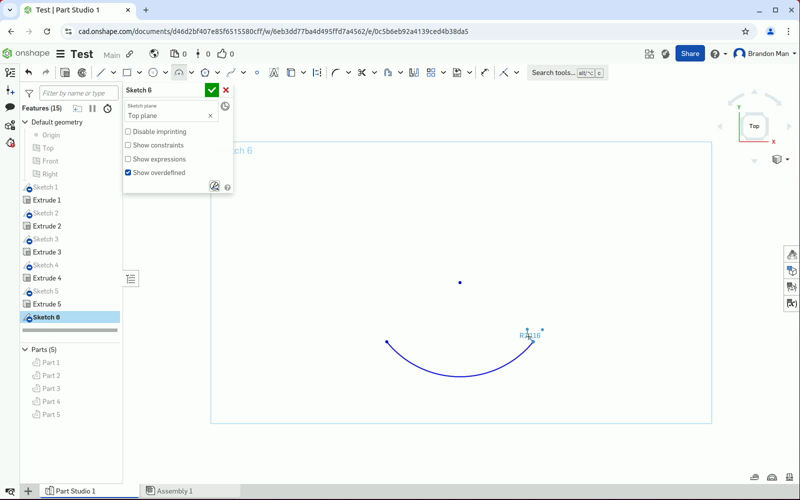
key(esc)
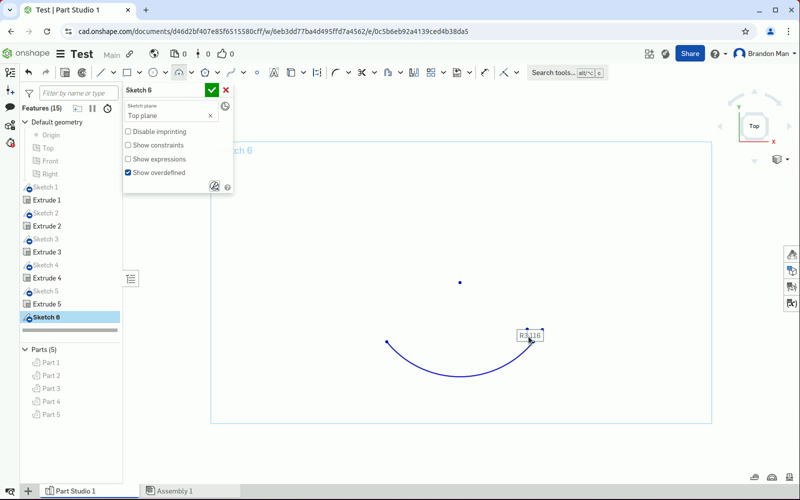
key(l)
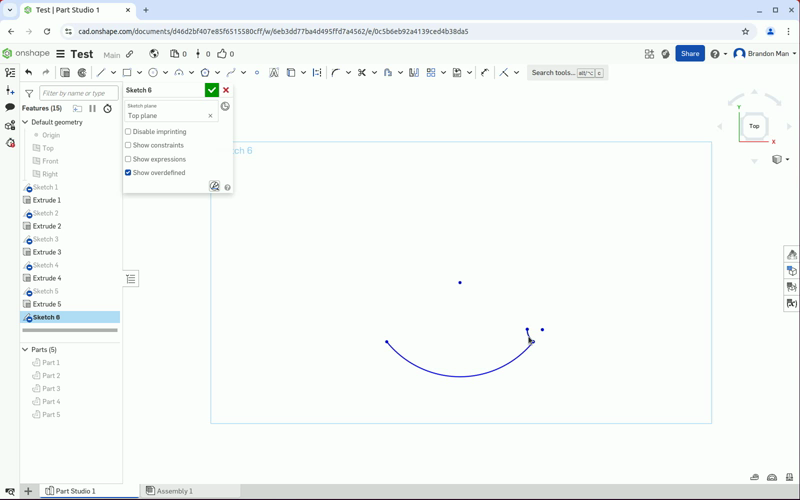
mouse_move(527, 329)
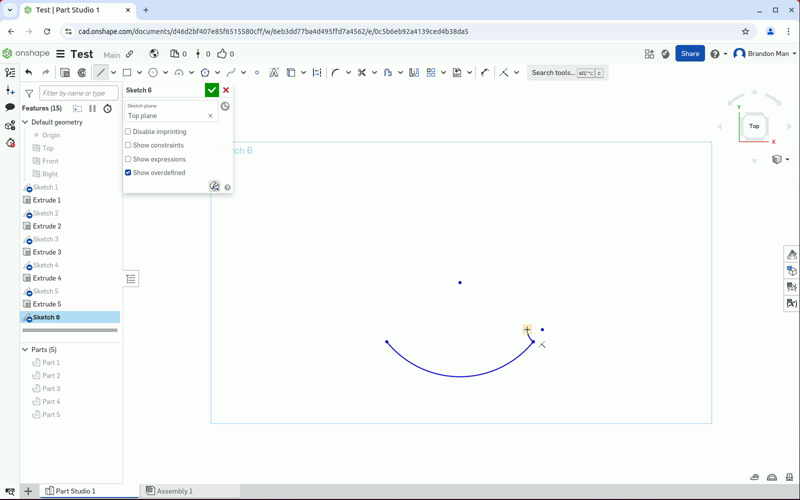
click(527, 329)
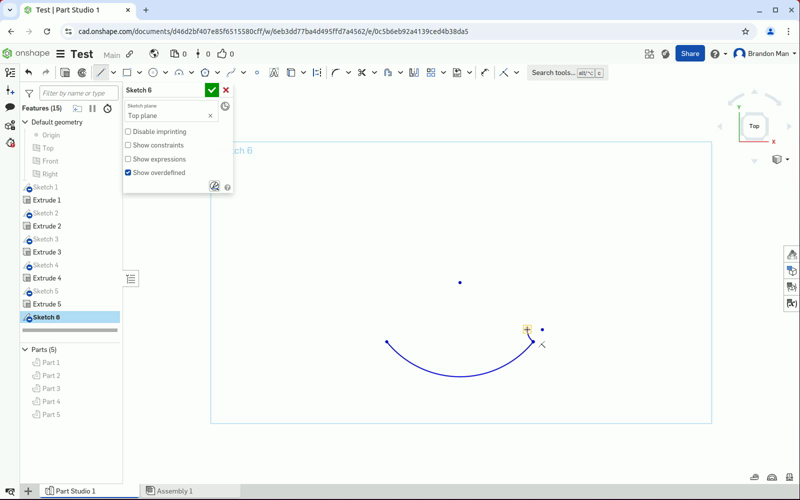
key_down(shift)
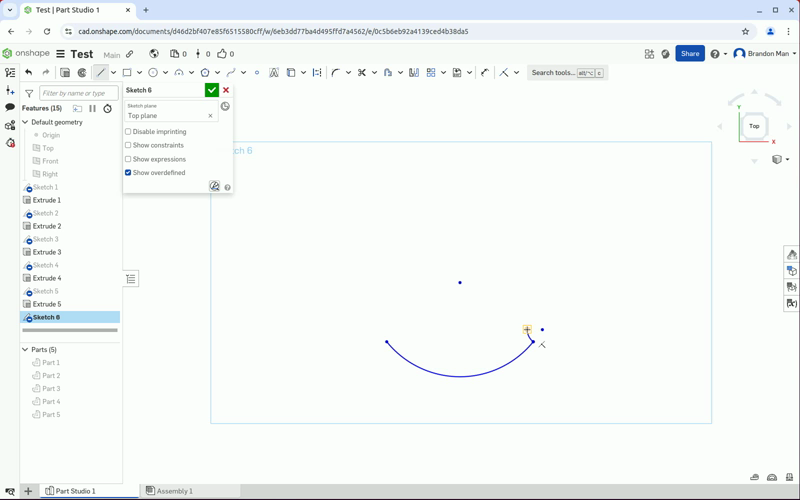
mouse_move(557, 329)
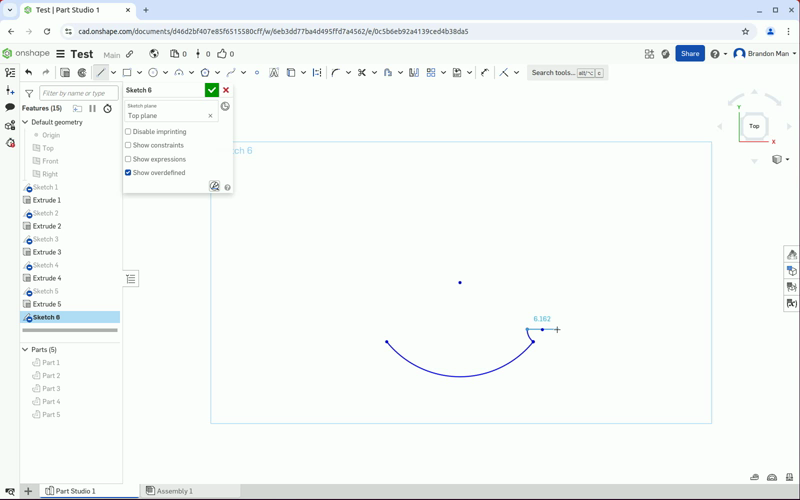
mouse_move(519, 329)
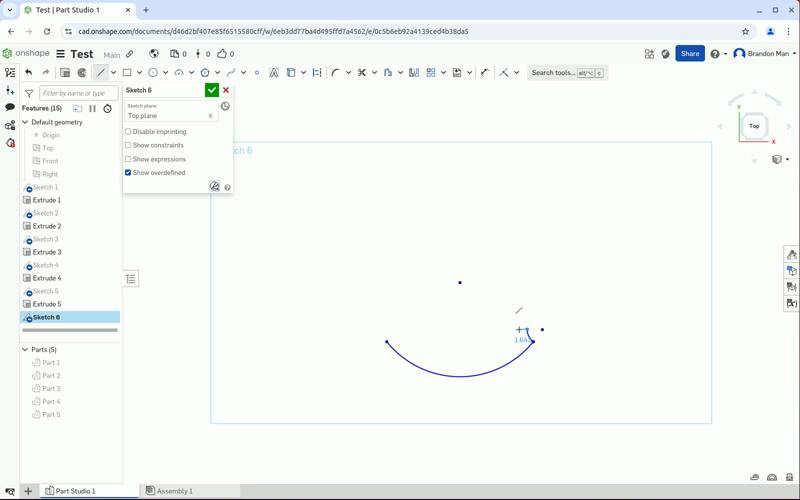
click(519, 329)
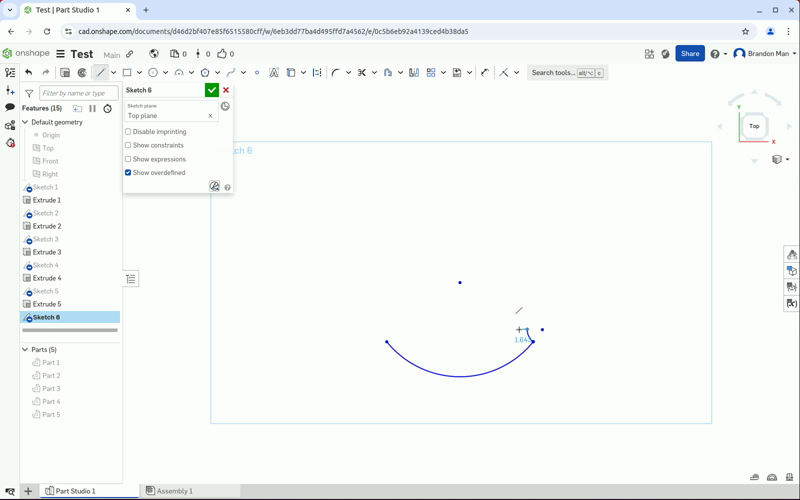
key_up(shift)
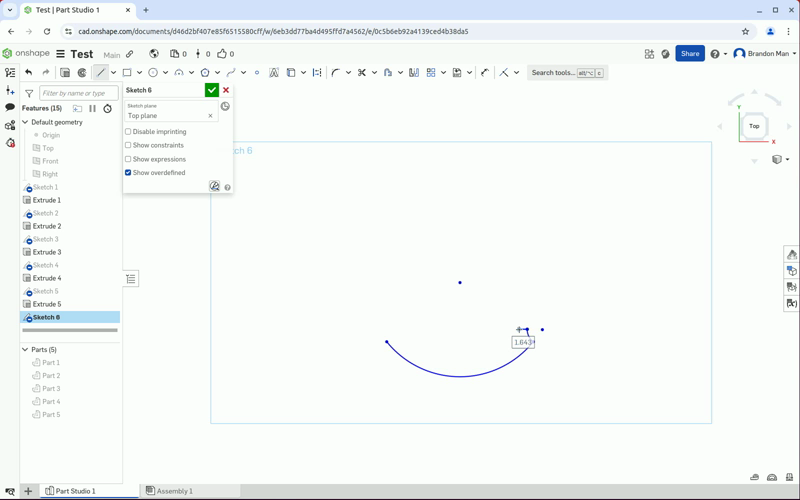
key(esc)
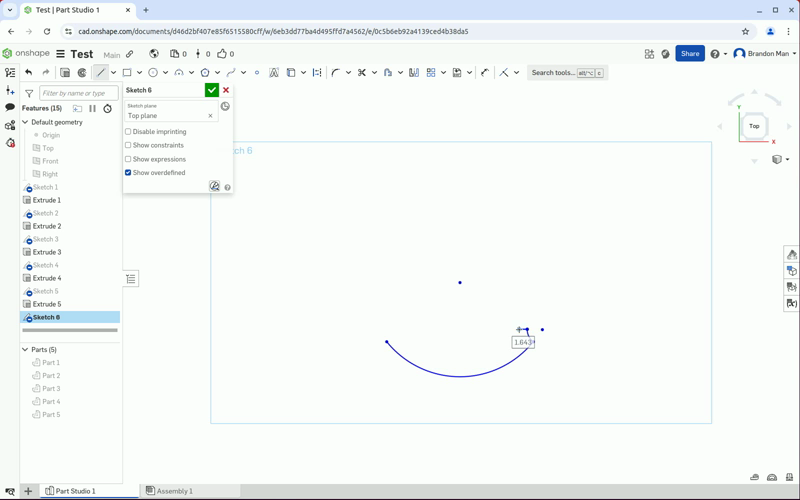
key(a)
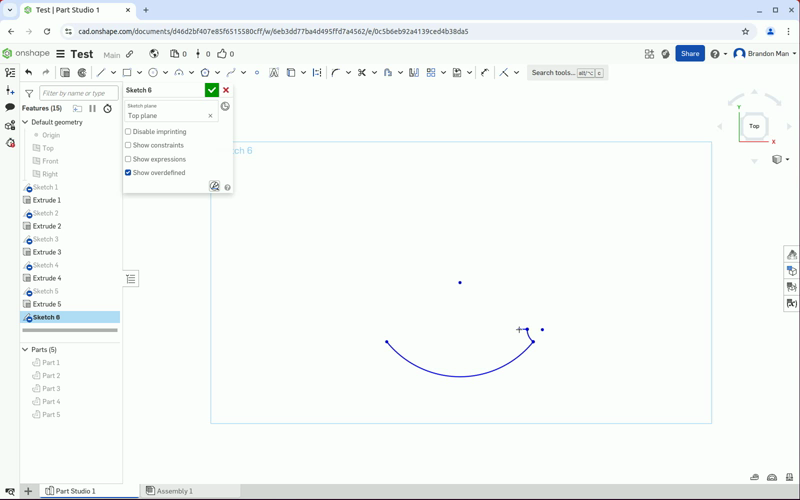
mouse_move(519, 329)
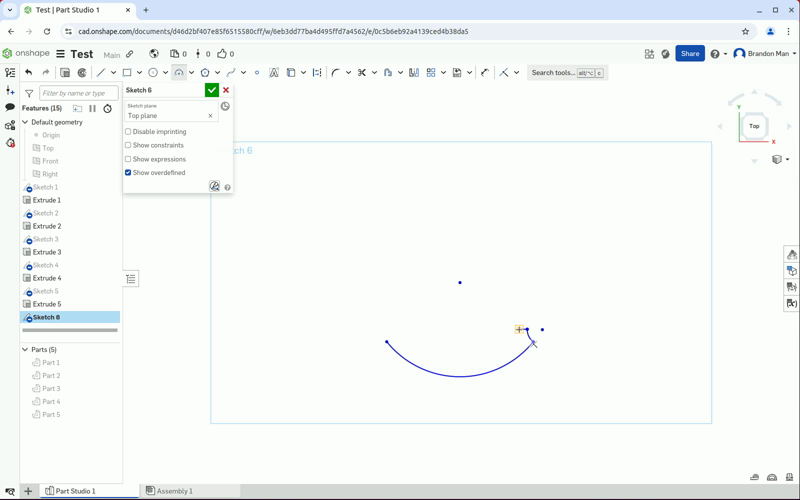
click(519, 329)
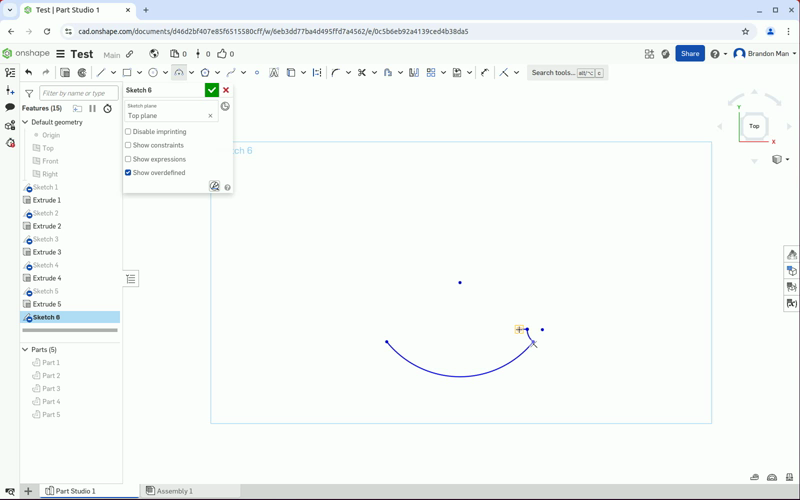
key_down(shift)
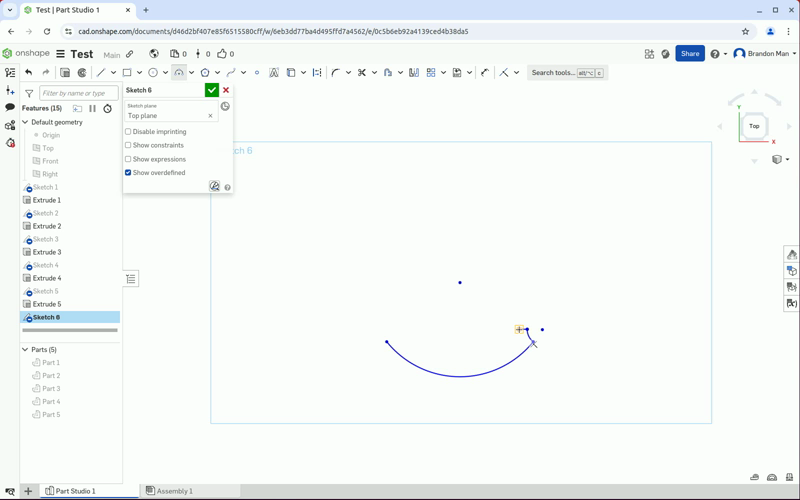
mouse_move(400, 329)
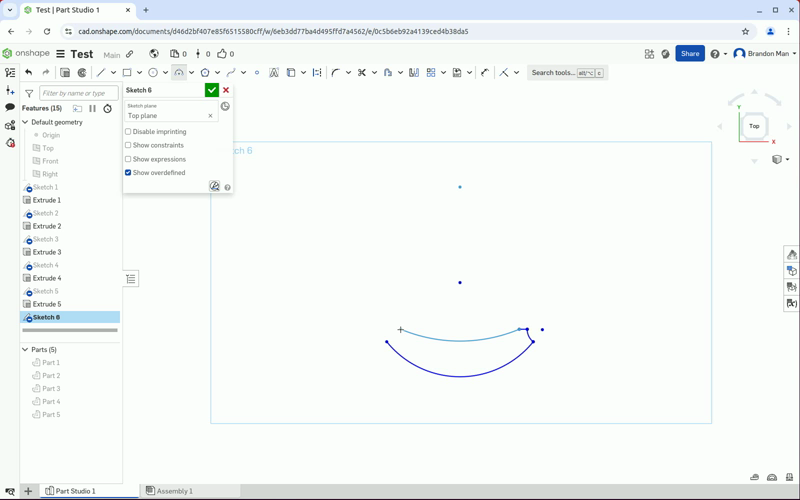
click(400, 329)
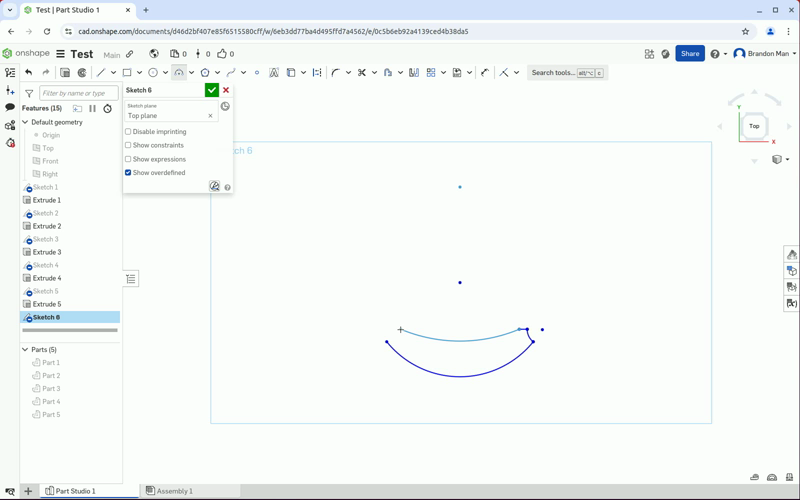
mouse_move(460, 357)
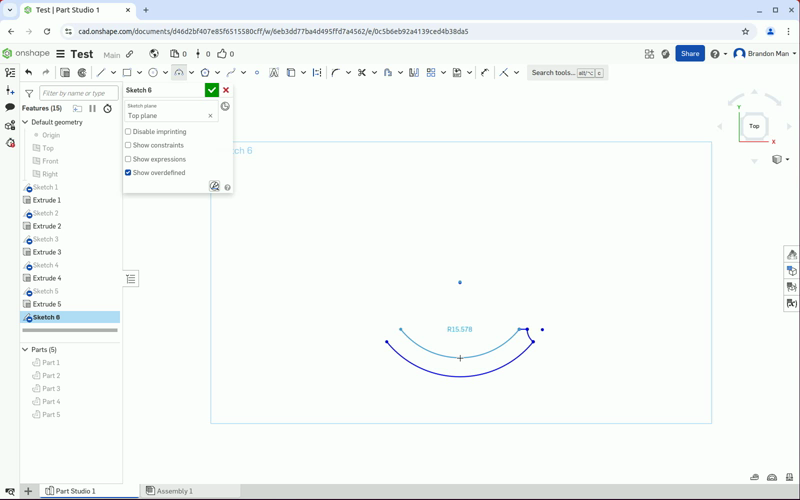
click(460, 357)
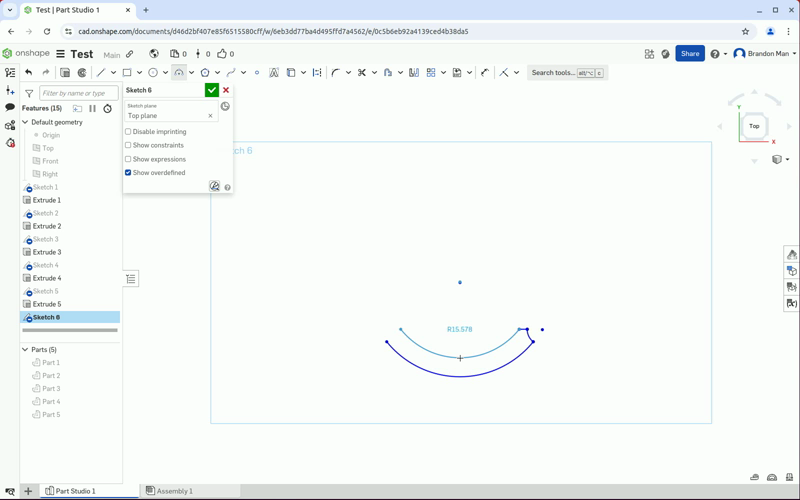
key_up(shift)
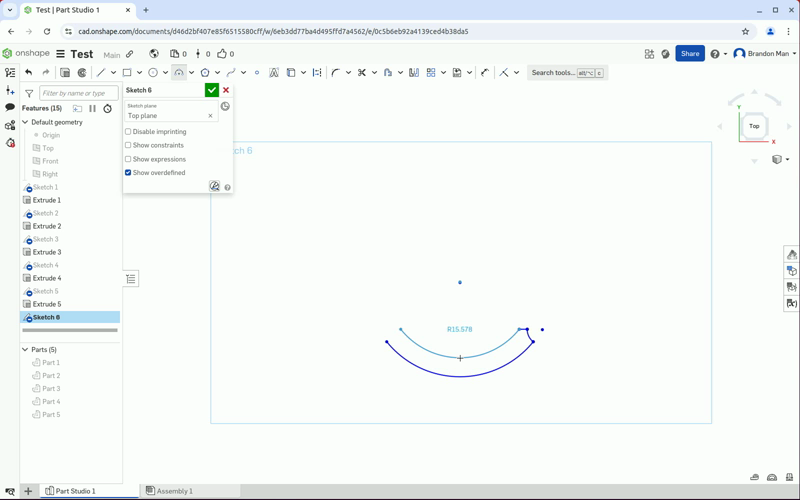
key(esc)
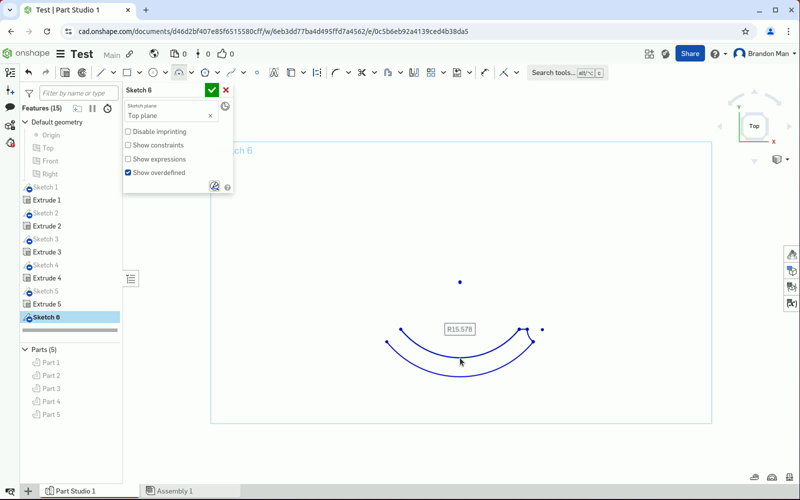
key(l)
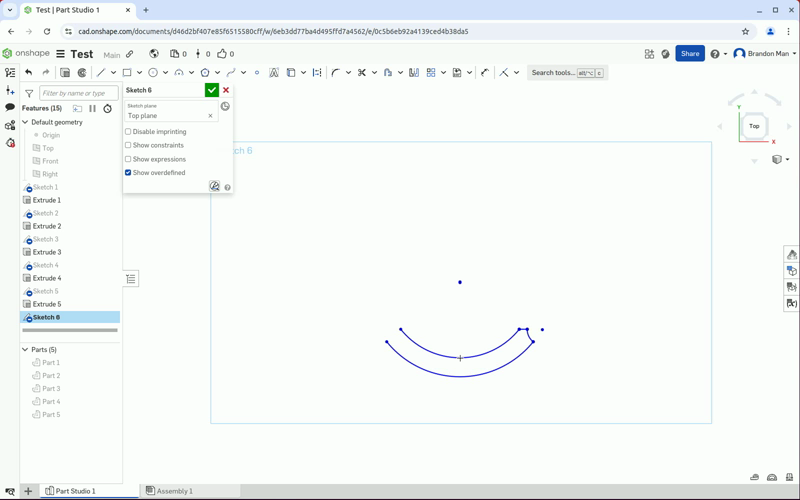
mouse_move(400, 329)
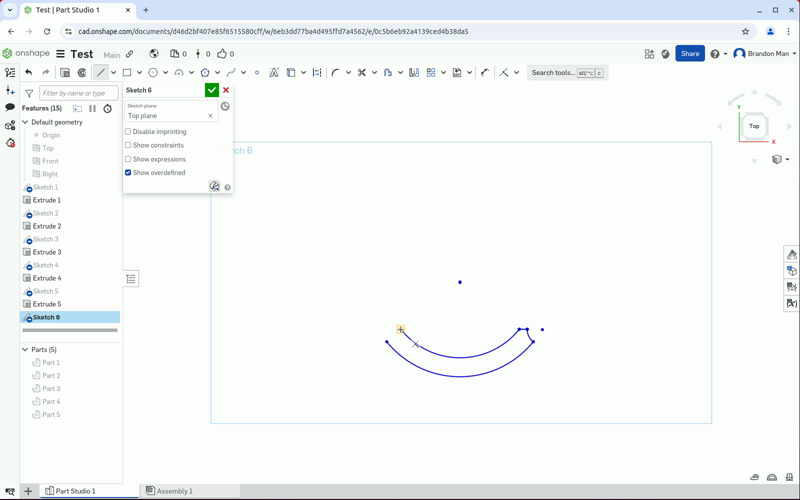
click(400, 329)
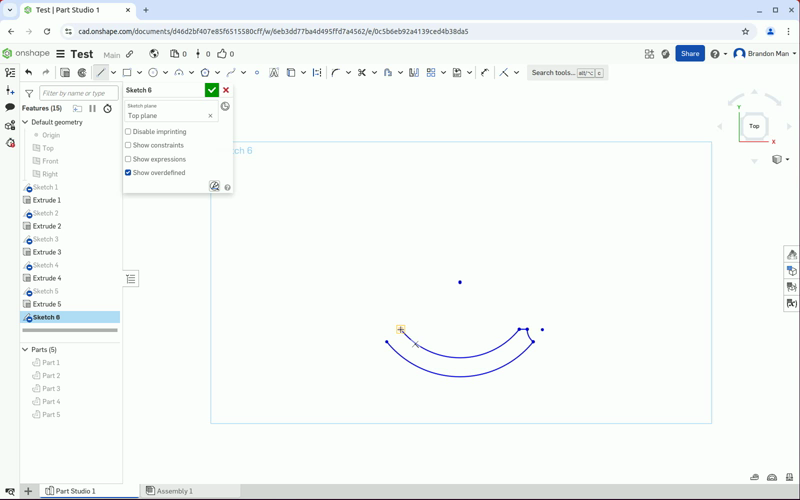
key_down(shift)
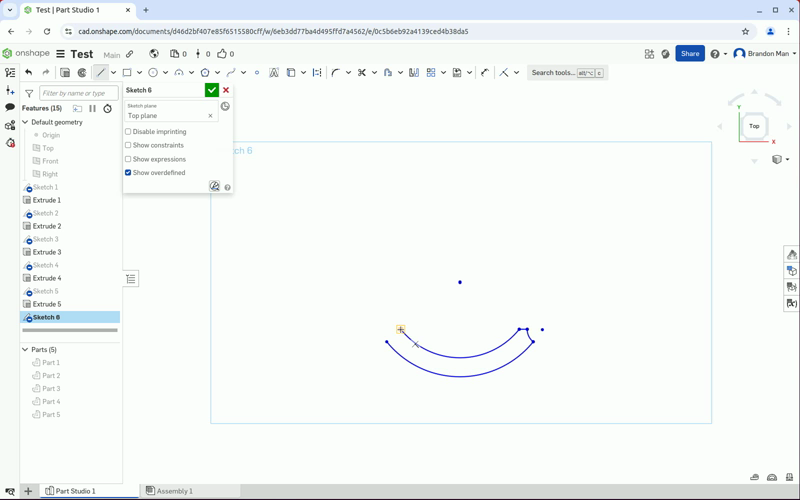
mouse_move(430, 329)
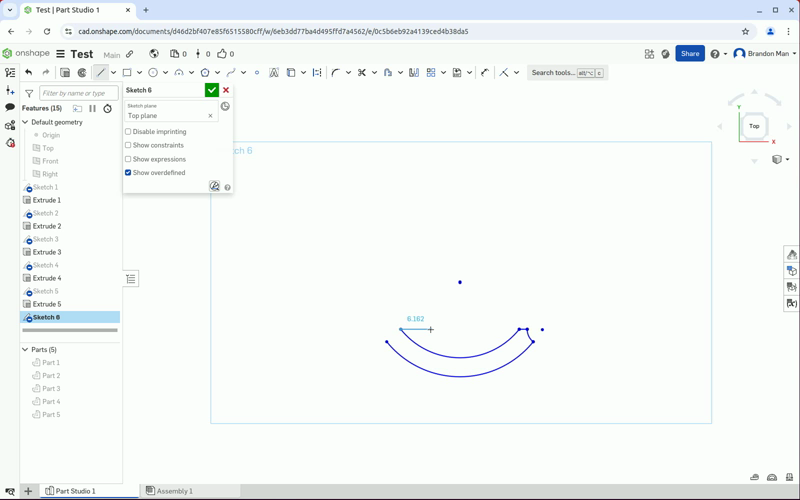
mouse_move(393, 329)
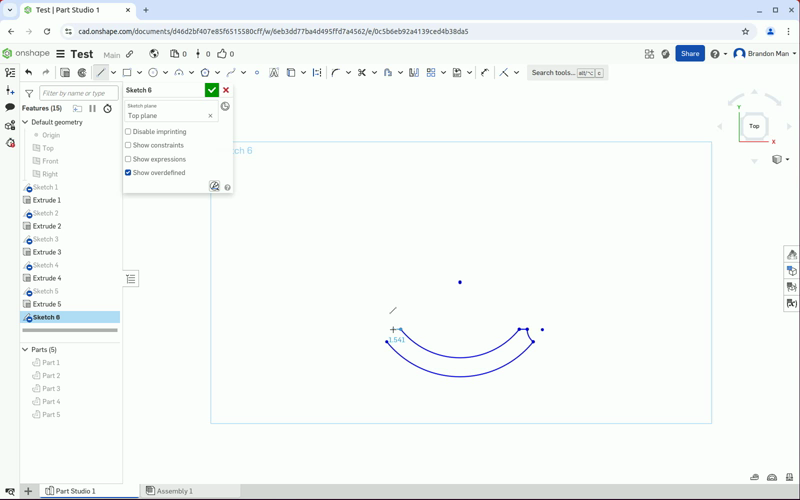
click(393, 329)
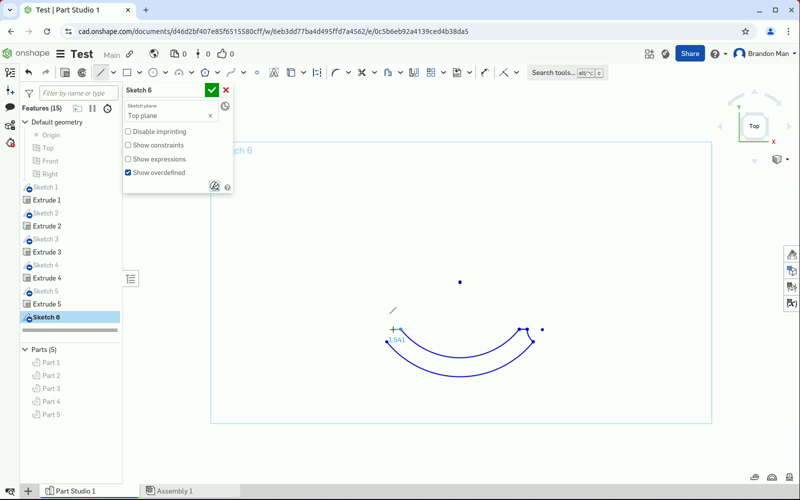
key_up(shift)
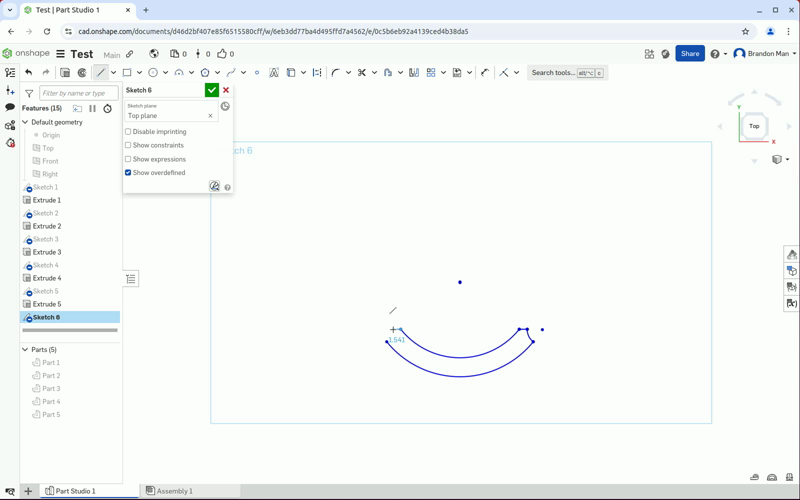
key(esc)
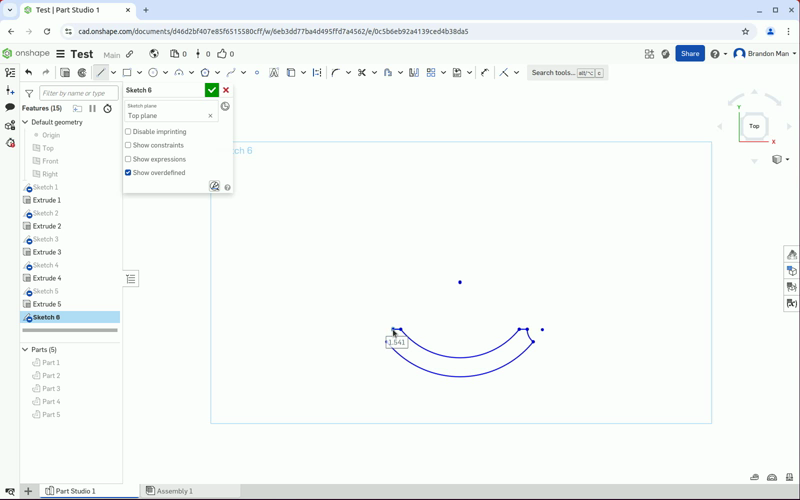
key(a)
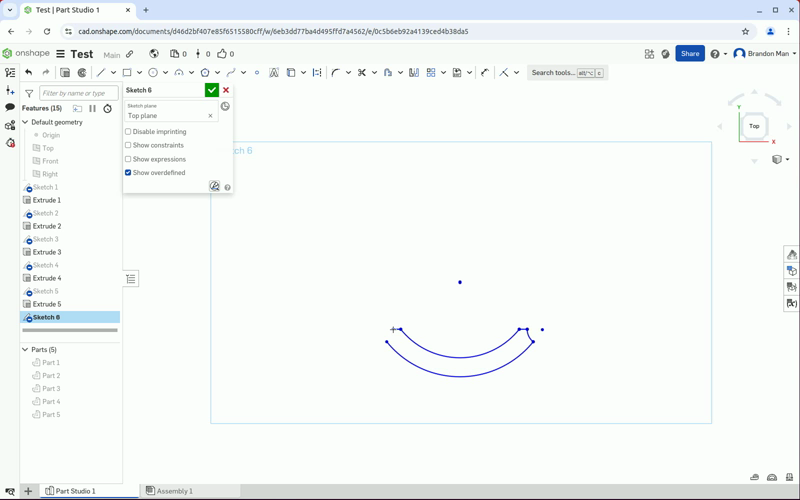
mouse_move(393, 329)
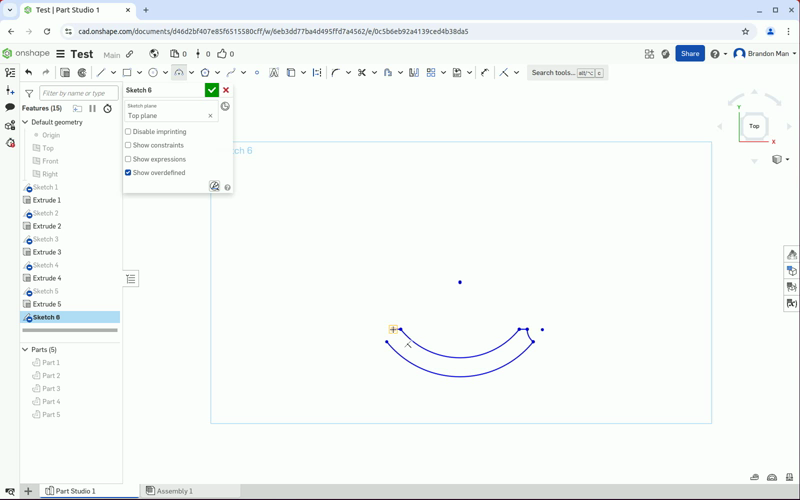
click(393, 329)
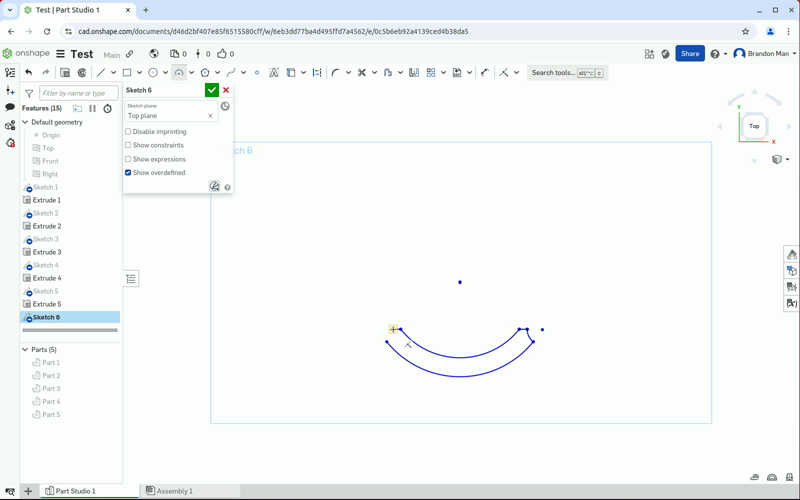
mouse_move(386, 341)
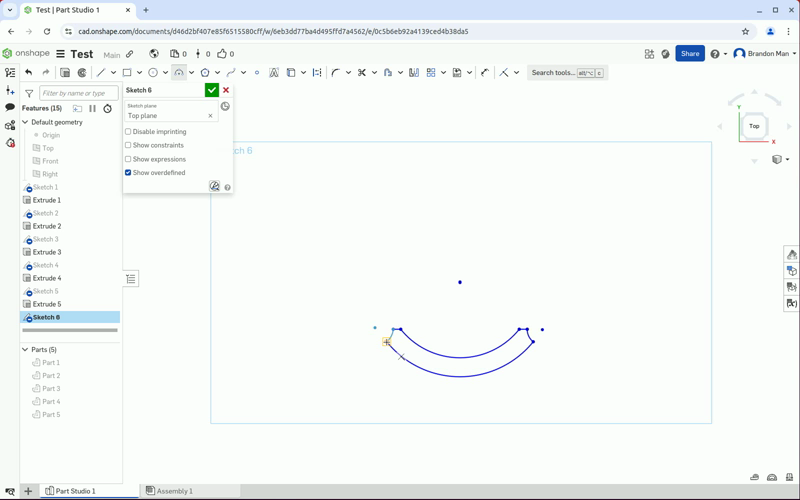
click(386, 341)
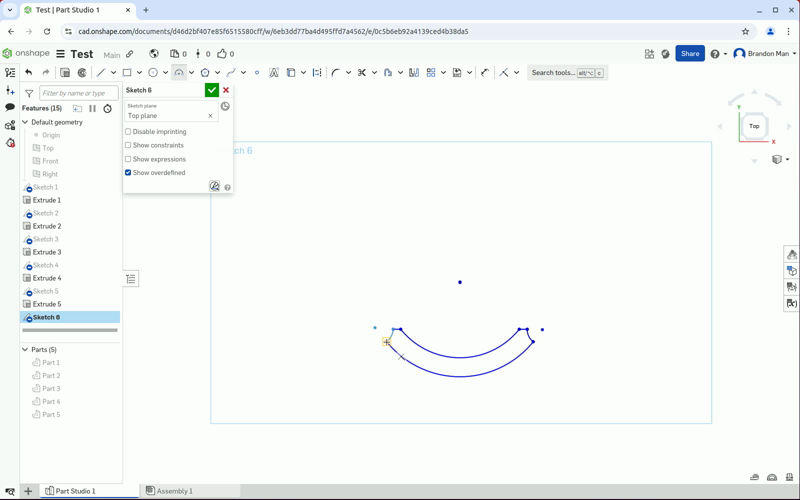
key_down(shift)
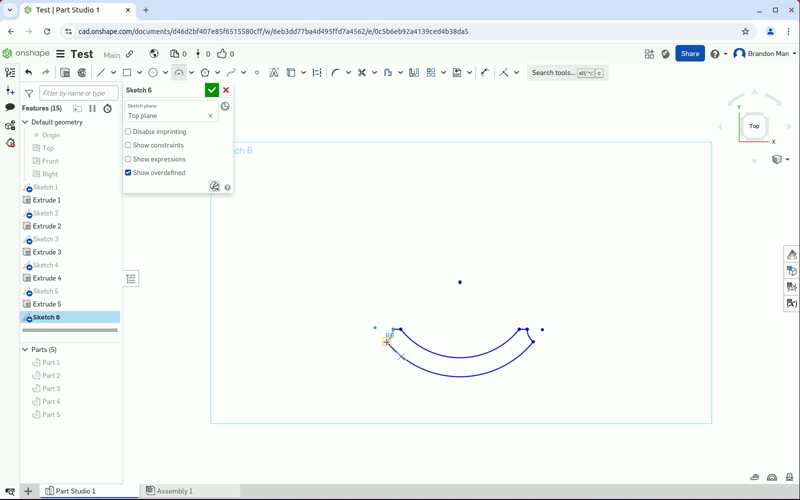
mouse_move(391, 336)
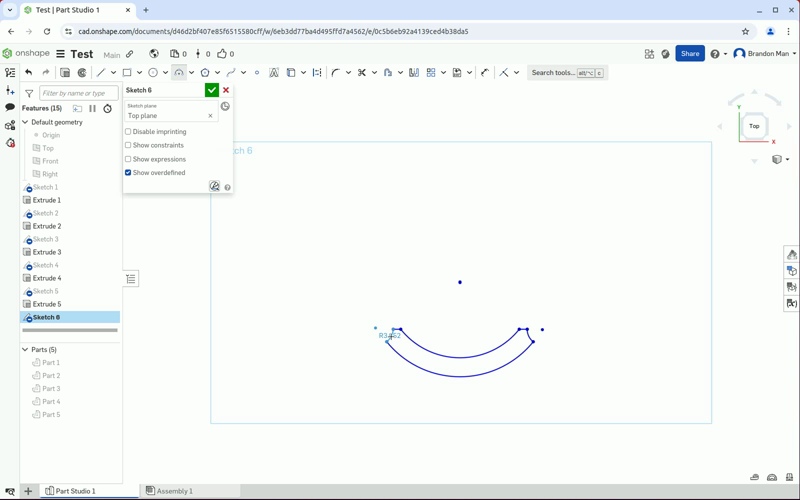
click(391, 336)
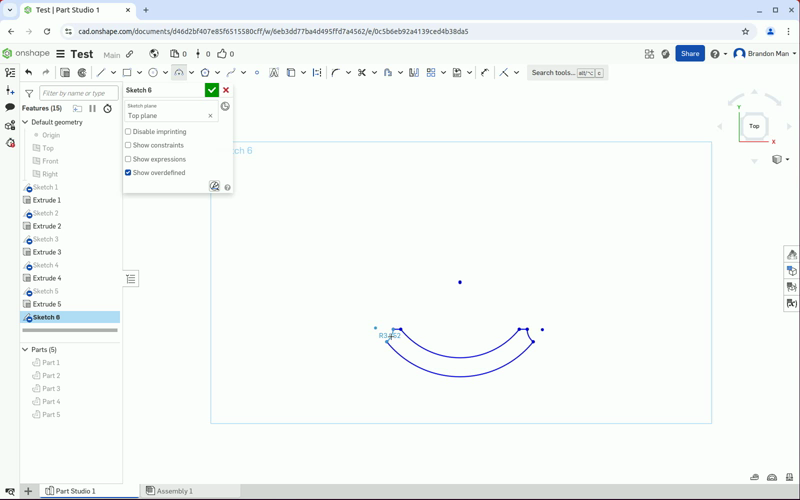
key_up(shift)
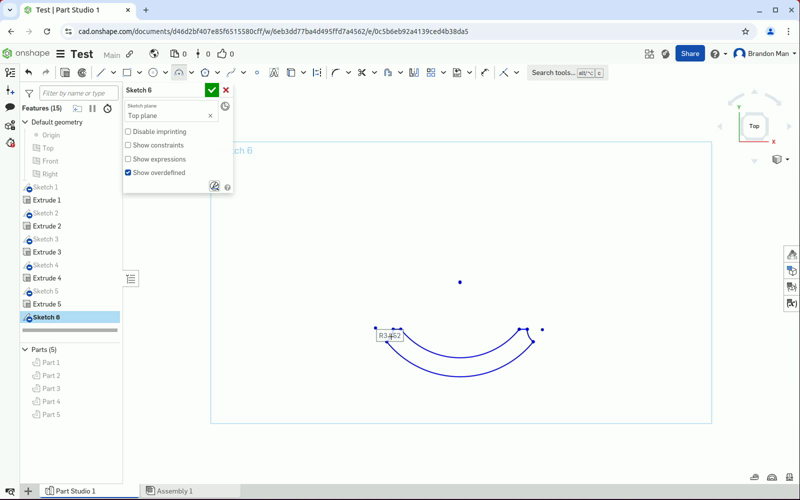
key(esc)
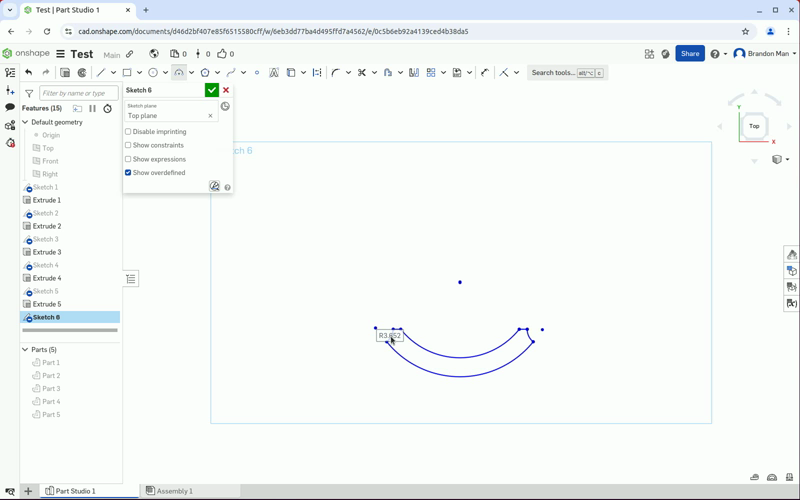
mouse_move(473, 359)
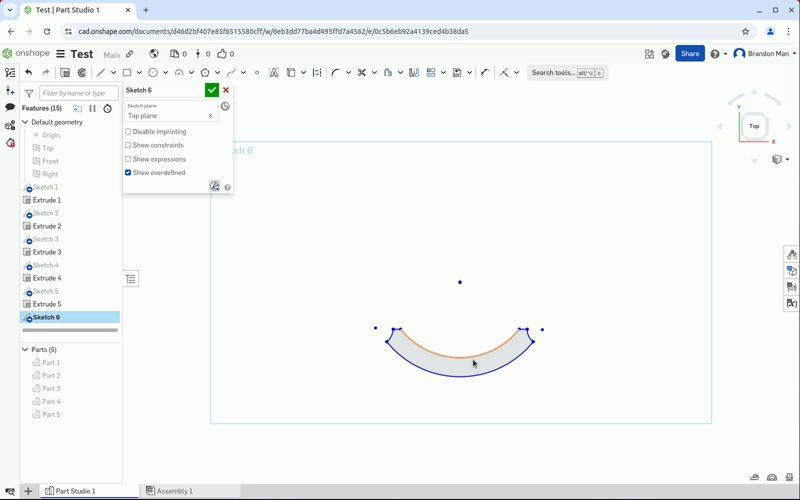
click(473, 359)
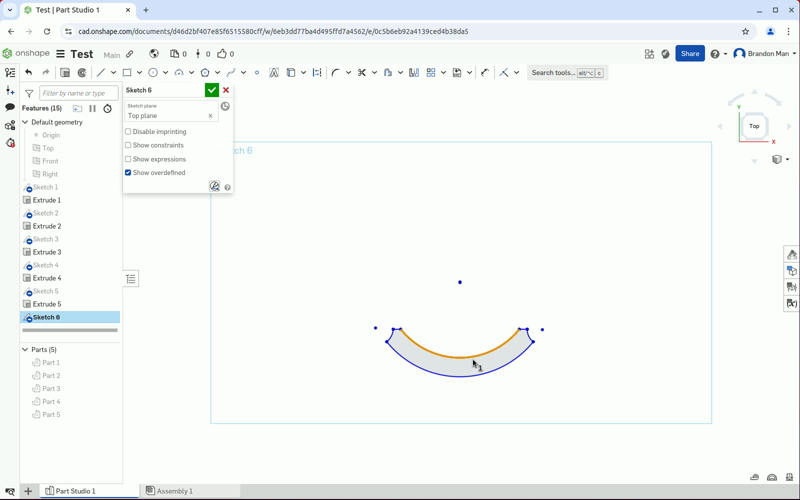
mouse_move(73, 352)
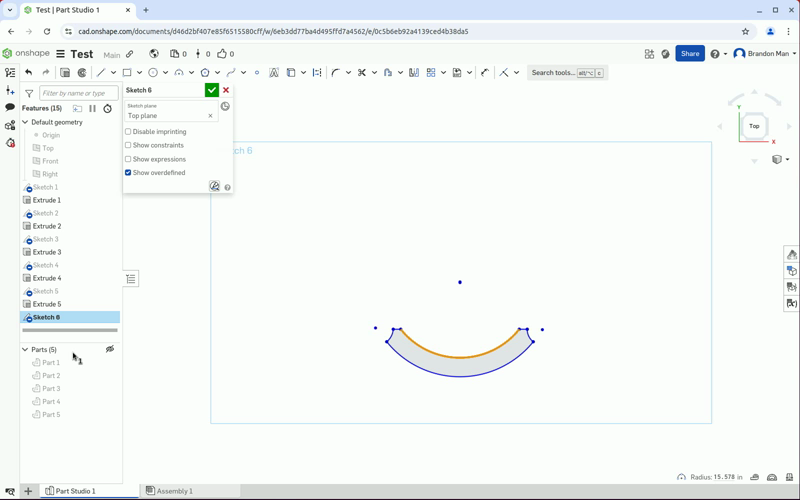
key(shift+y)
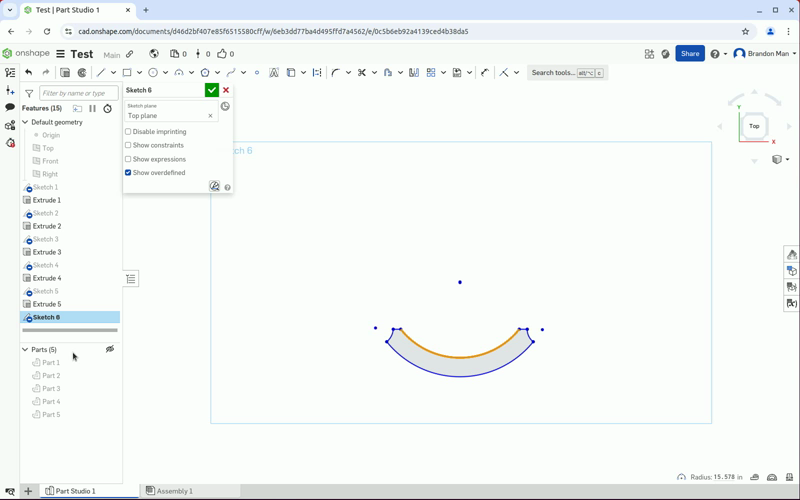
key(shift+e)
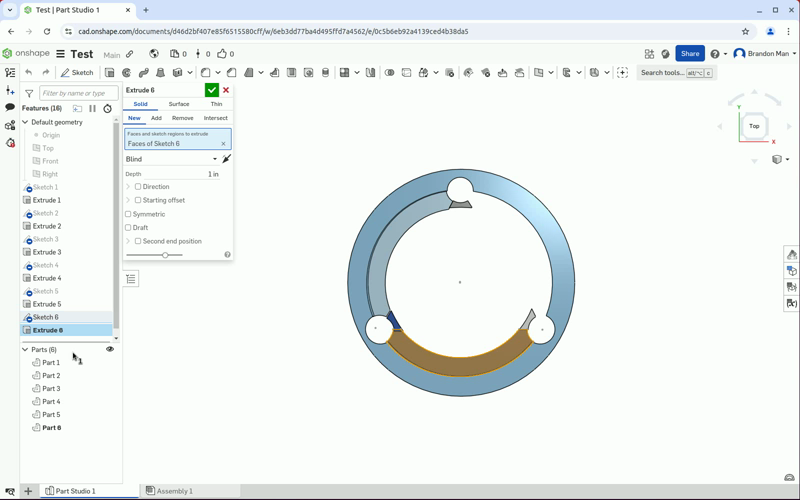
mouse_move(143, 106)
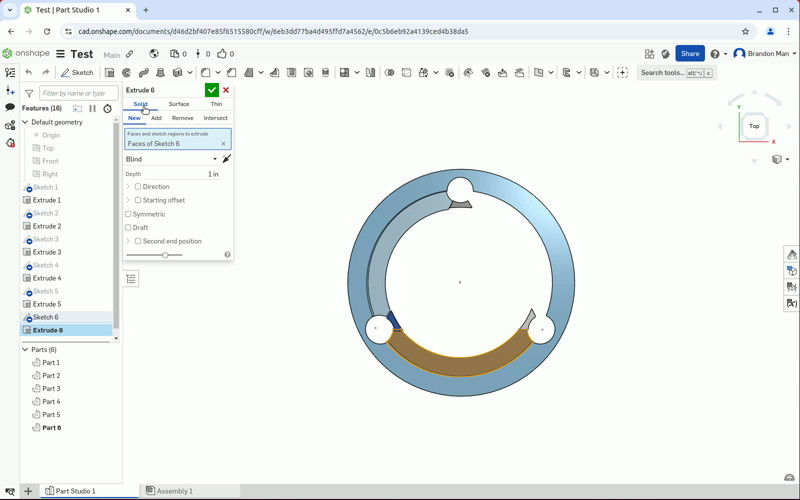
click(143, 106)
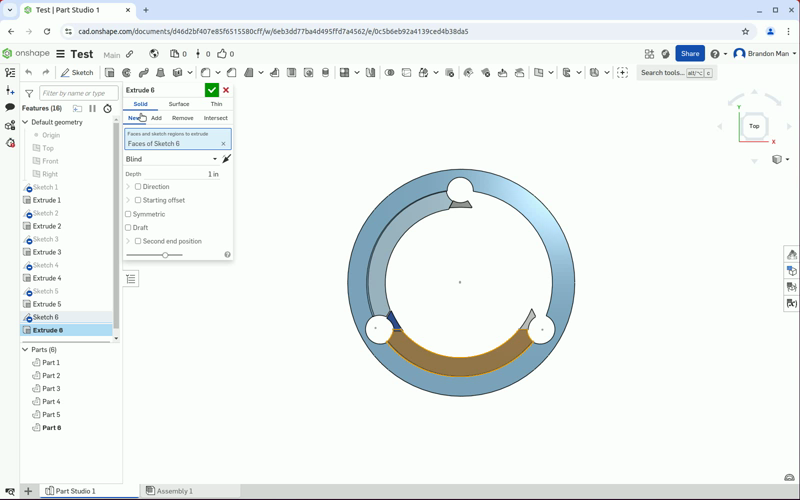
mouse_move(137, 120)
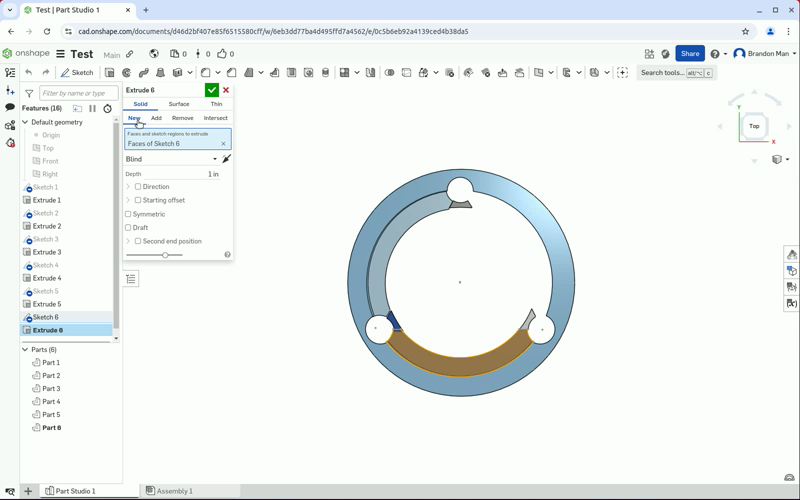
click(137, 120)
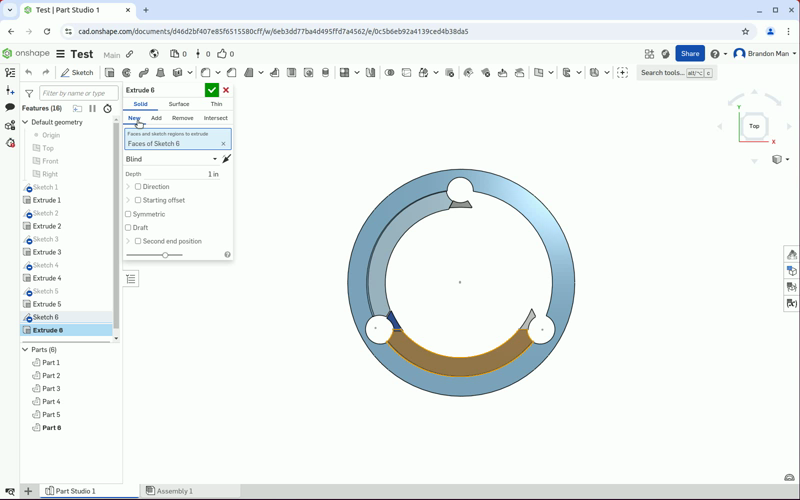
key(tab, 4)
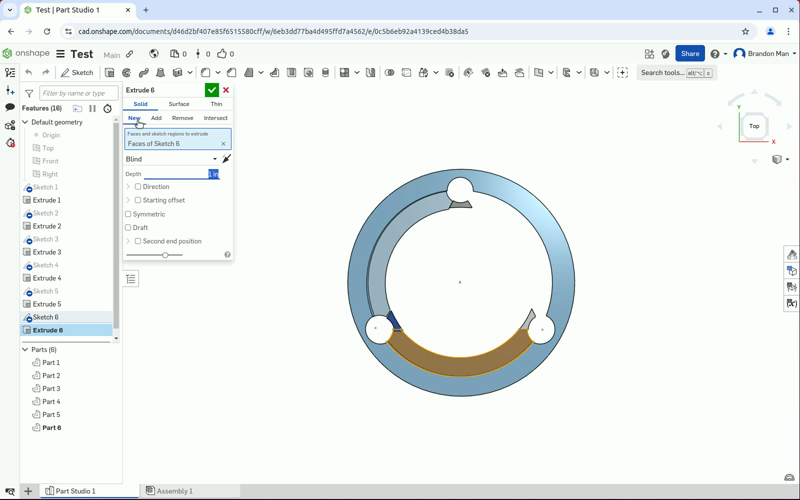
text(4.092)
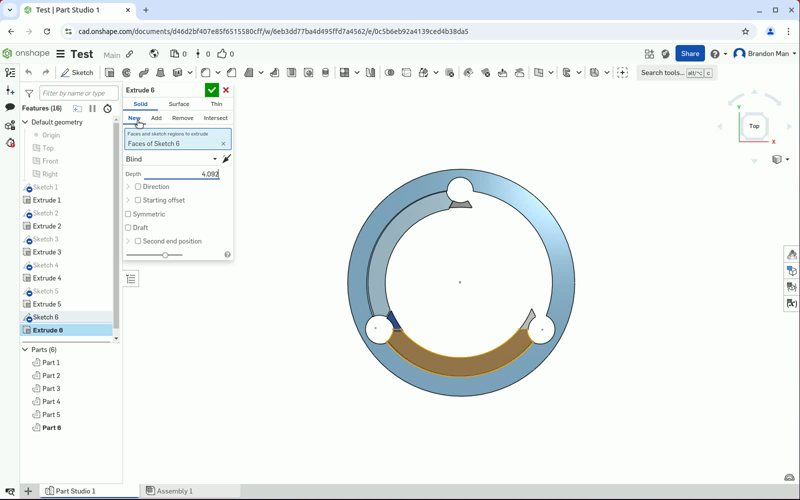
key(enter)
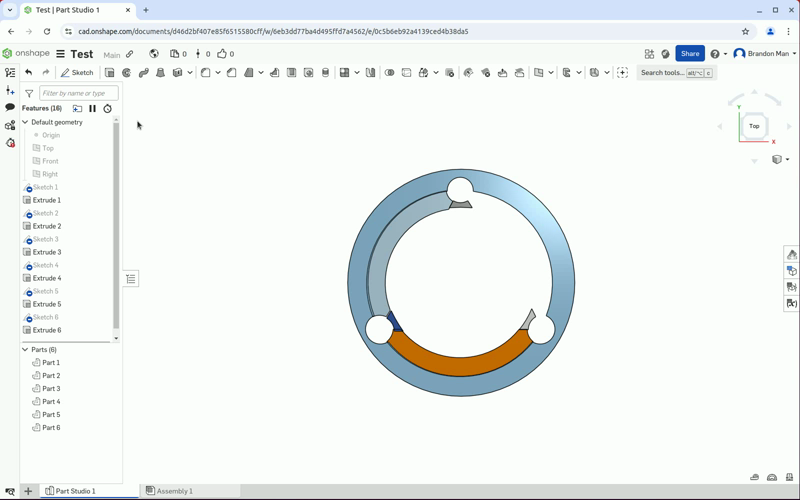
key(shift+h)
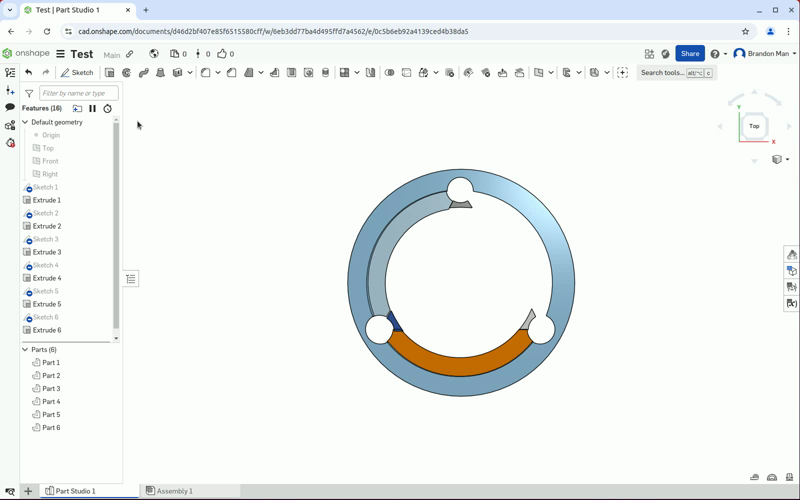
key(shift+h)
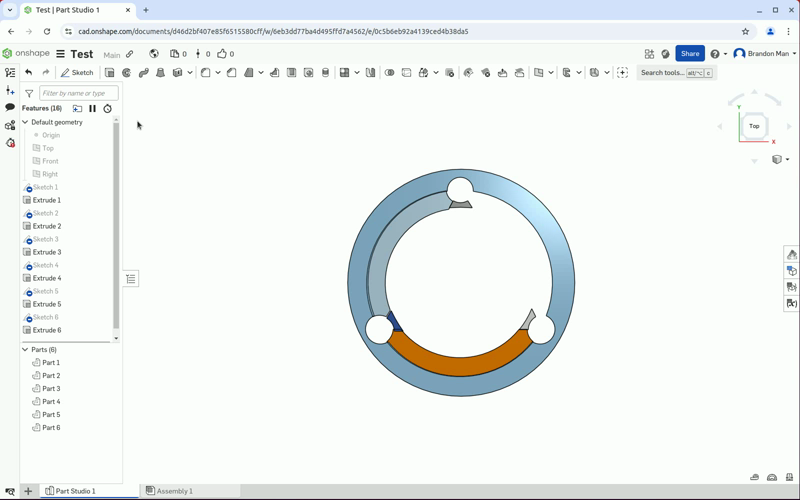
mouse_move(69, 189)
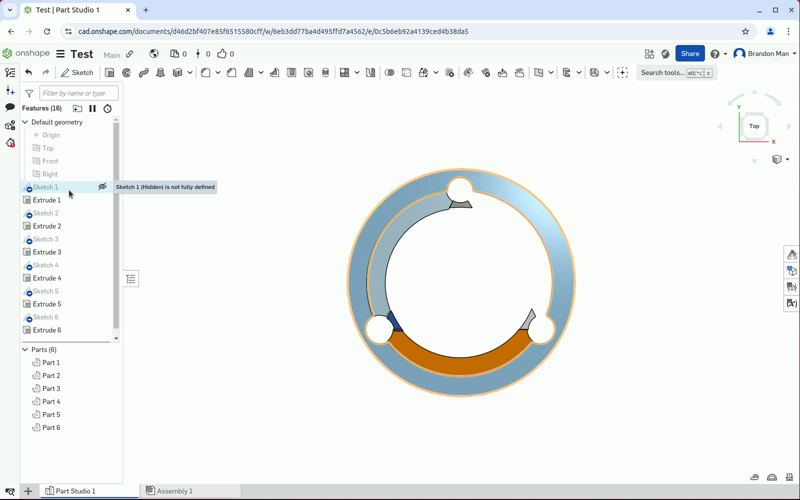
click(69, 189)
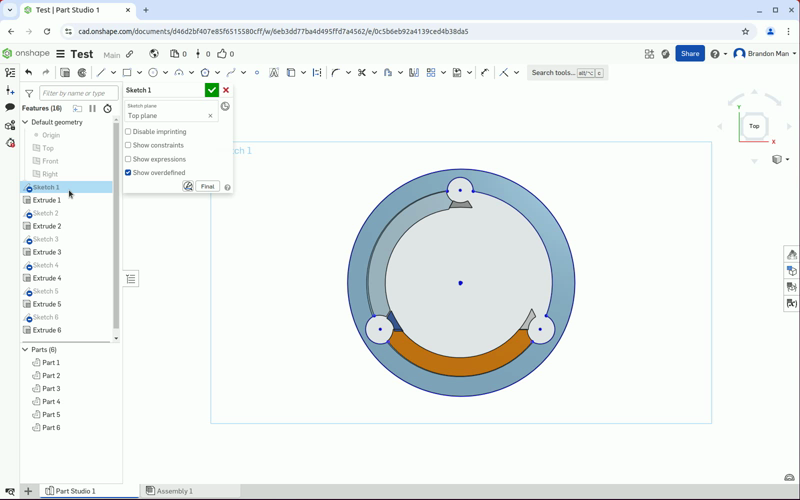
mouse_move(229, 92)
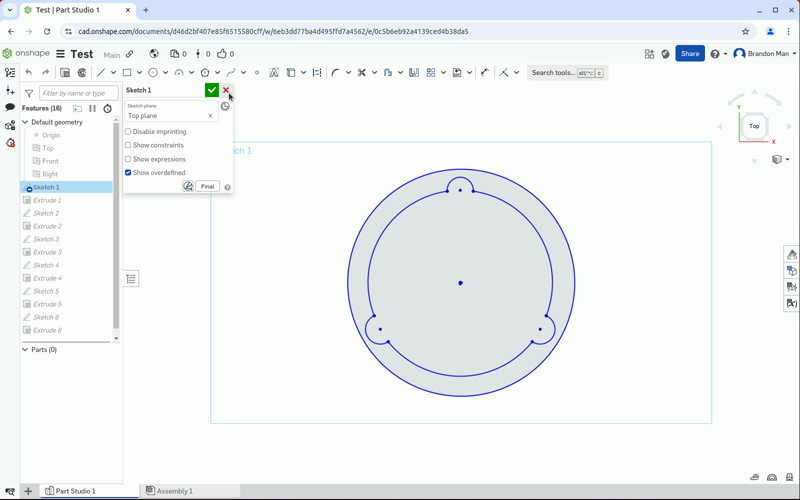
click(229, 92)
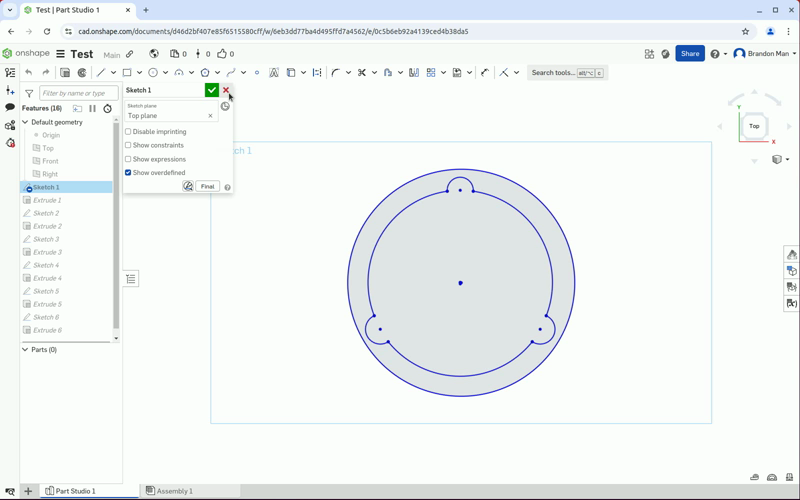
key(shift+s)
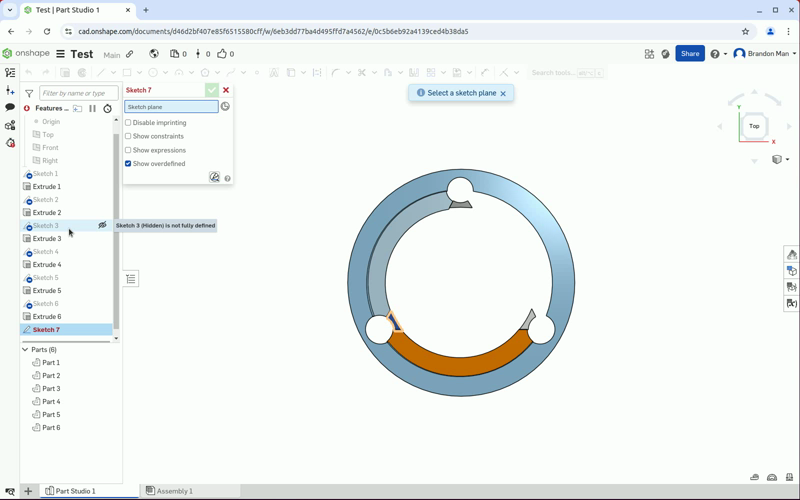
scroll(3)
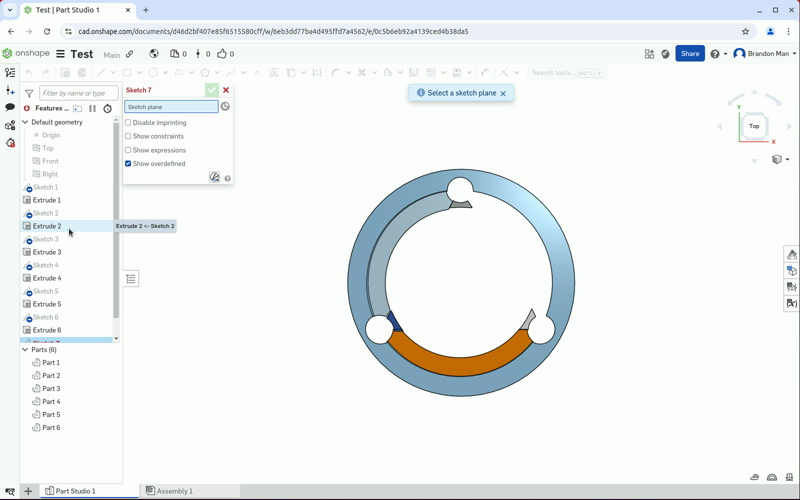
mouse_move(69, 150)
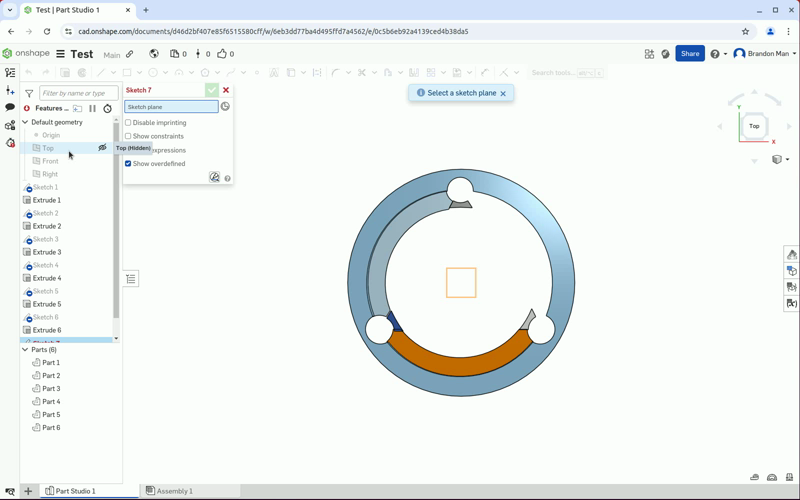
click(69, 150)
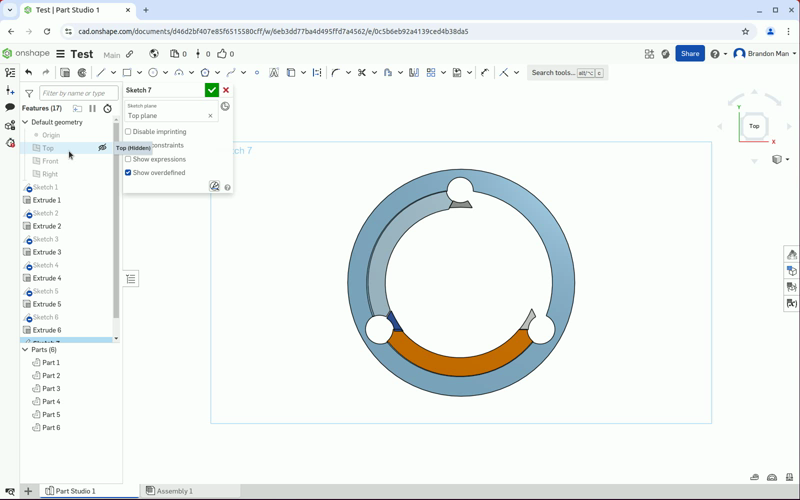
mouse_move(73, 352)
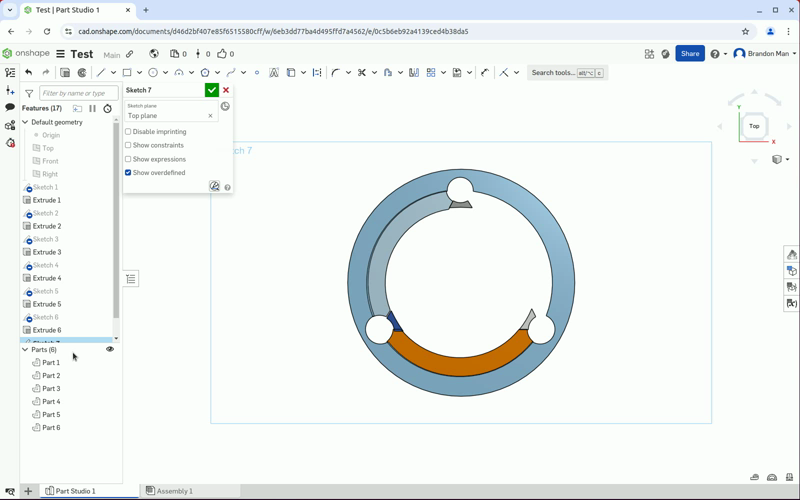
key(y)
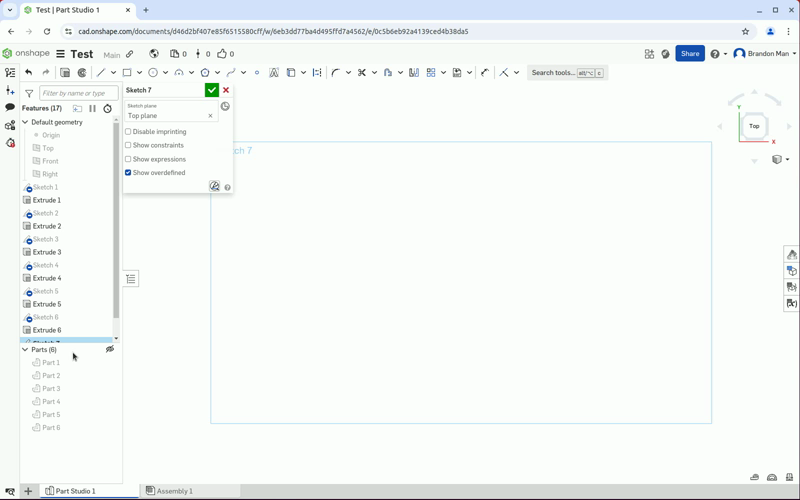
key(l)
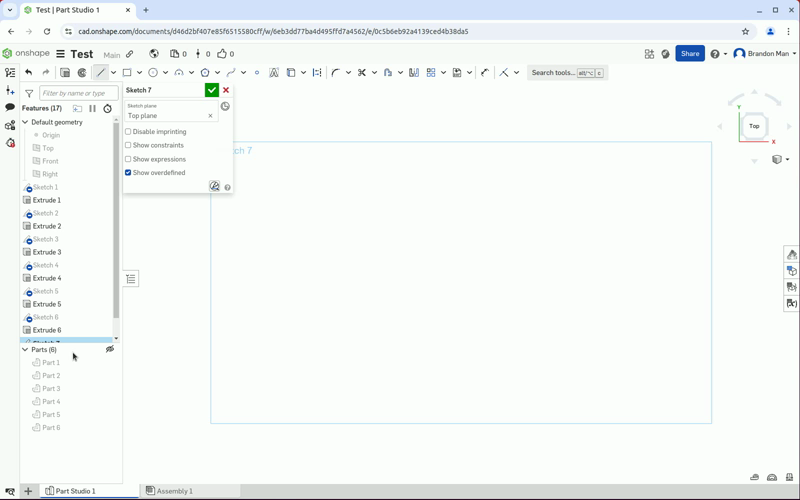
key_down(shift)
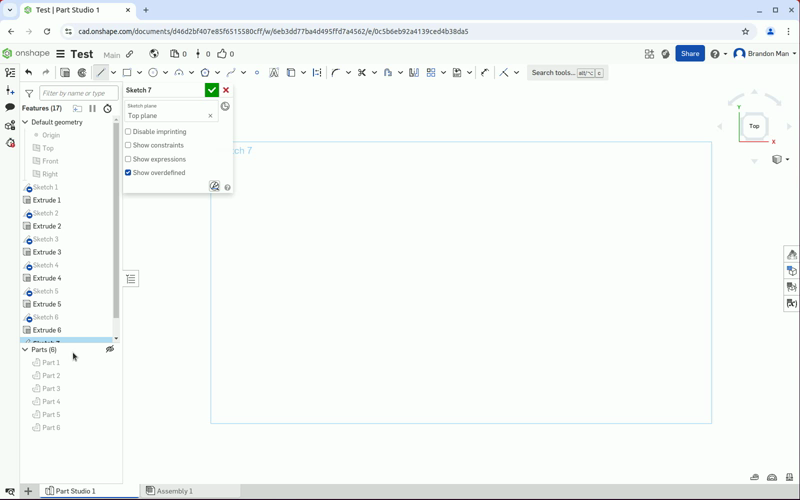
mouse_move(467, 200)
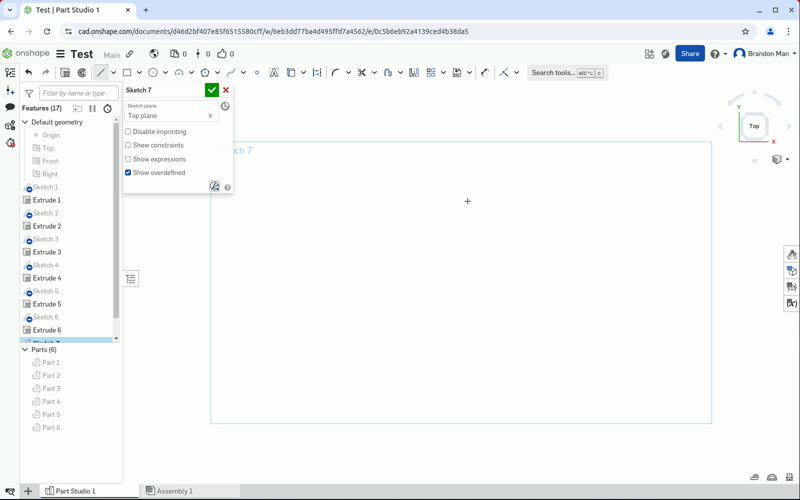
click(467, 200)
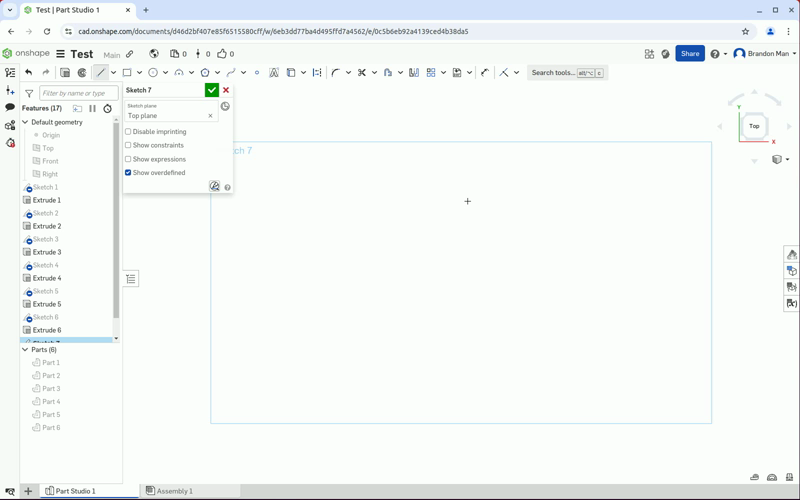
key_up(shift)
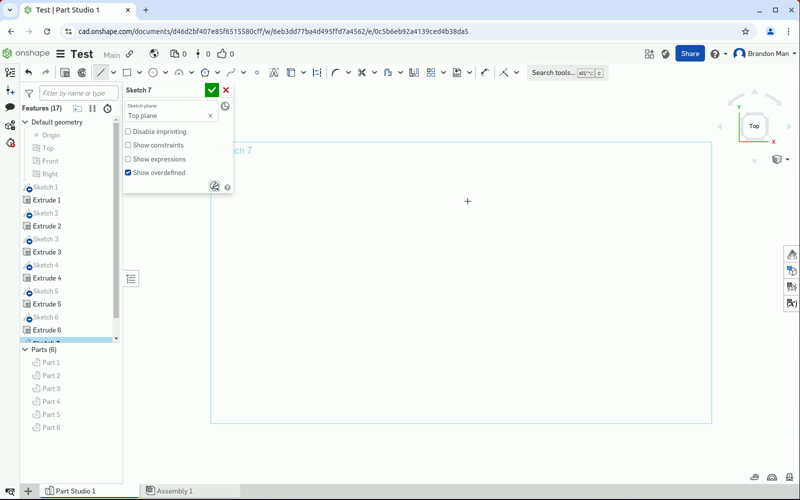
key_down(shift)
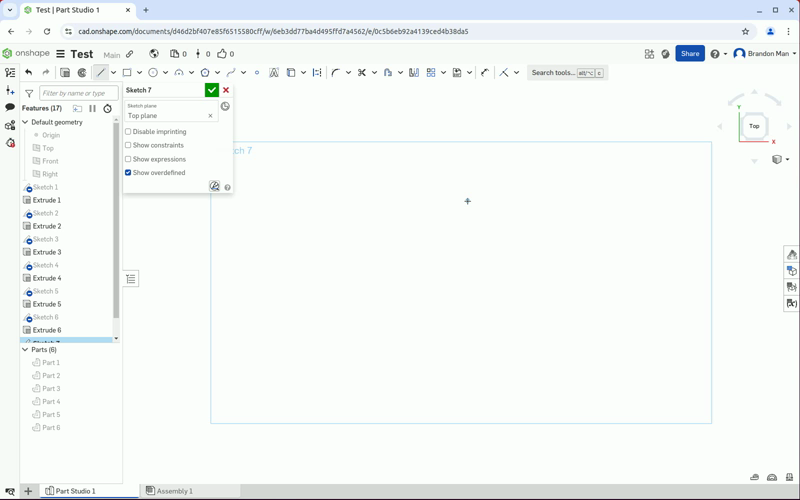
mouse_move(497, 200)
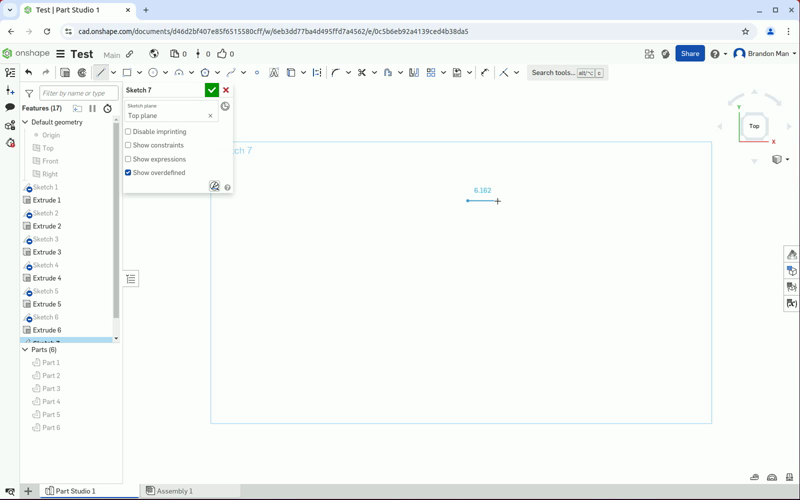
mouse_move(471, 208)
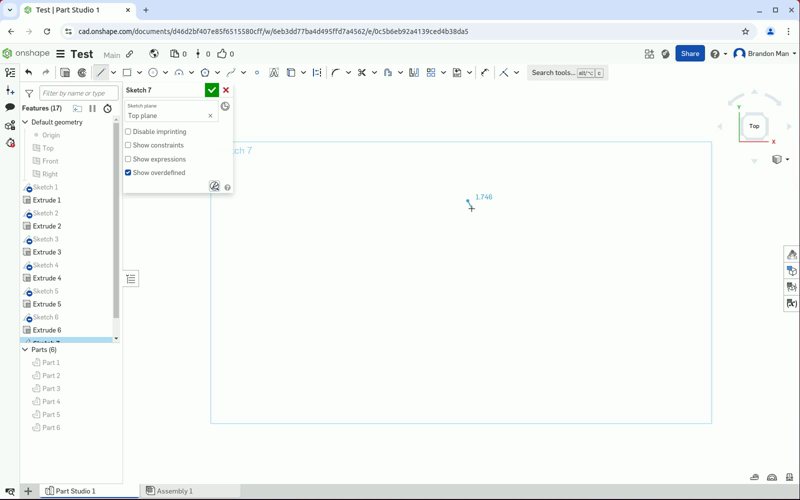
click(471, 208)
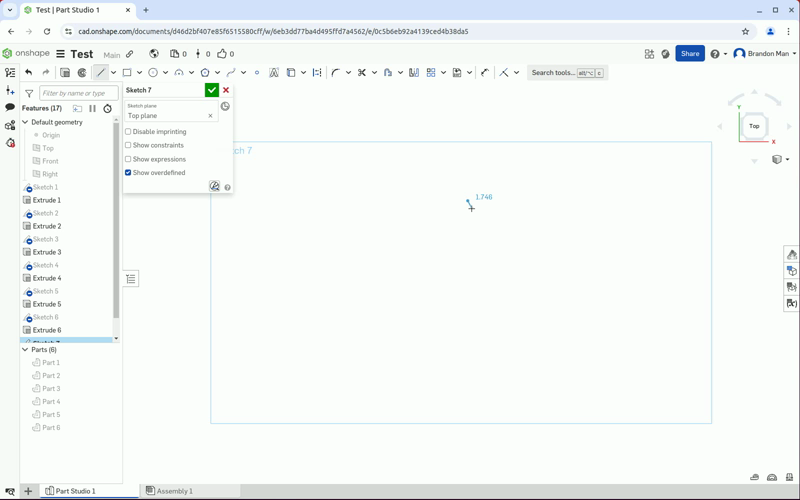
key_up(shift)
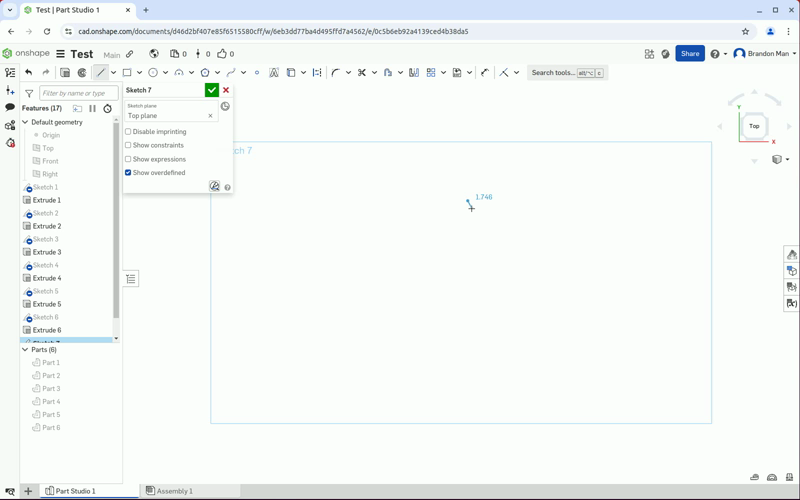
key(esc)
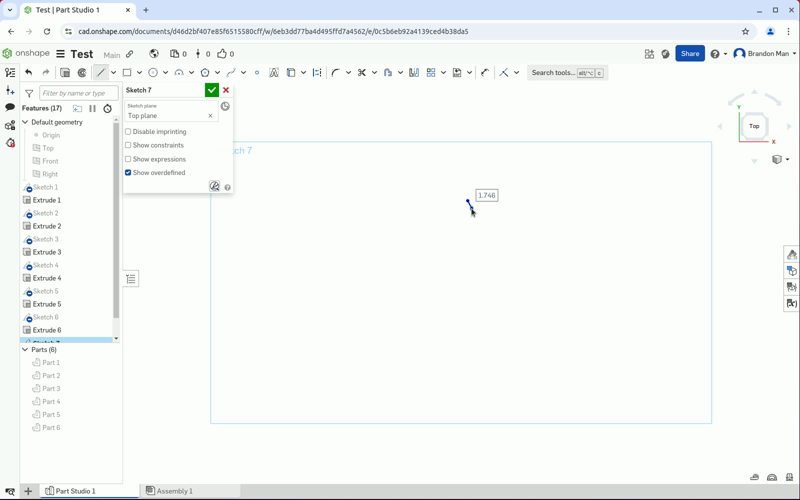
key(a)
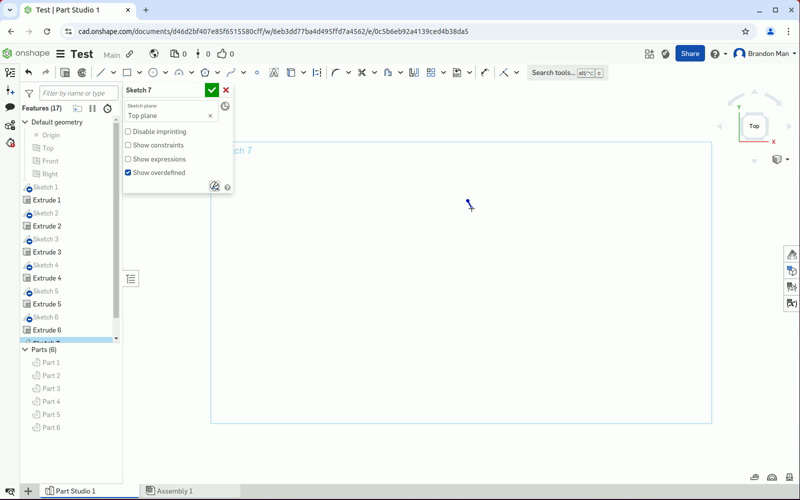
mouse_move(471, 208)
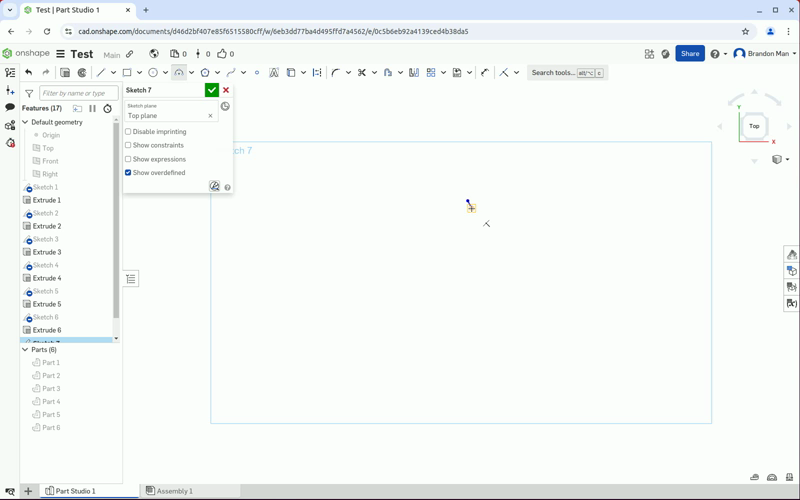
click(471, 208)
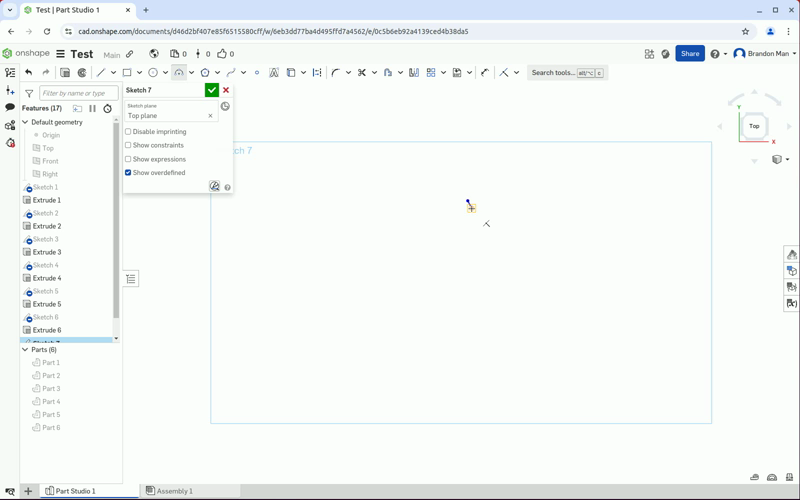
key_down(shift)
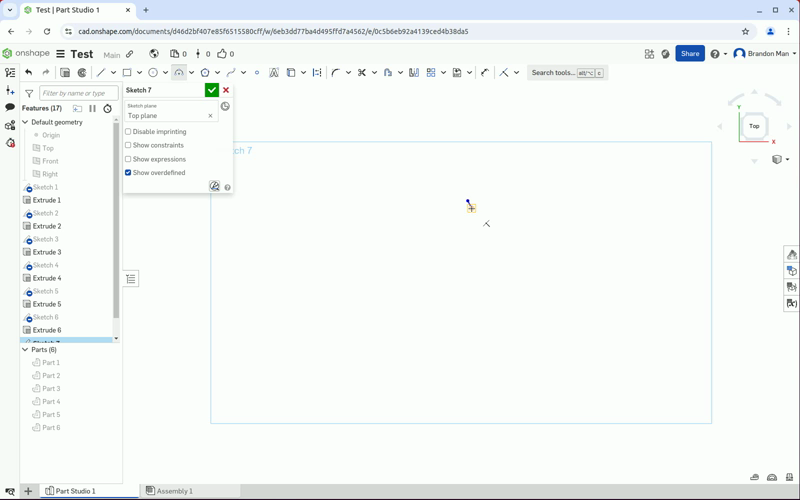
mouse_move(531, 309)
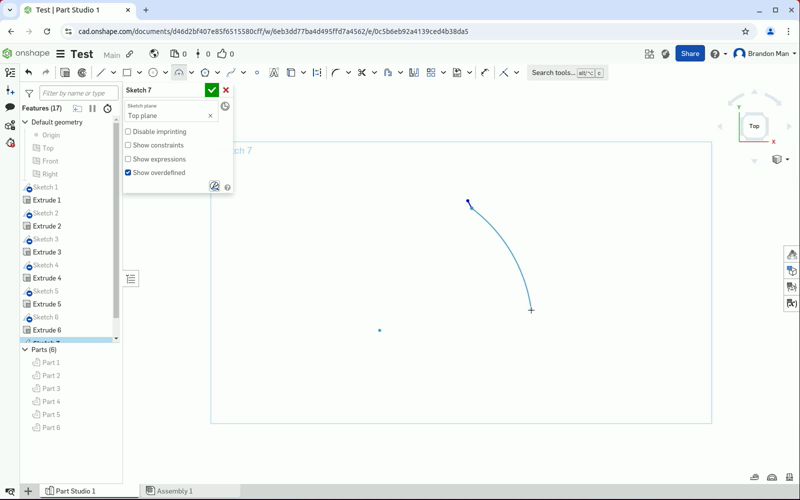
click(531, 309)
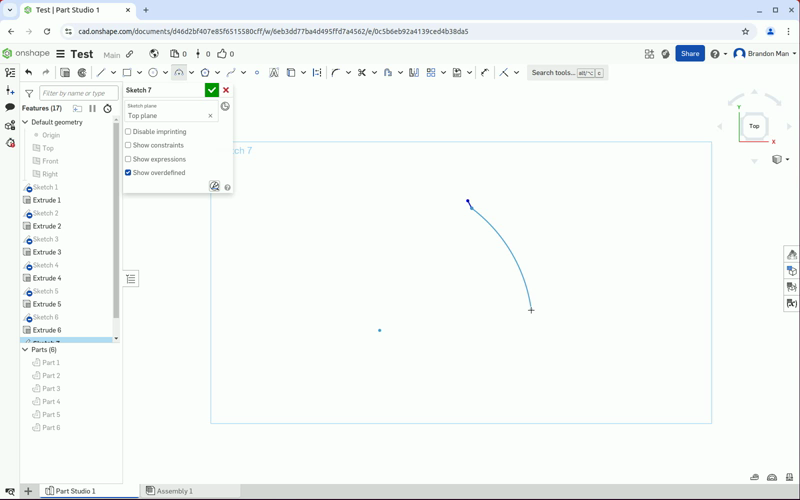
mouse_move(525, 244)
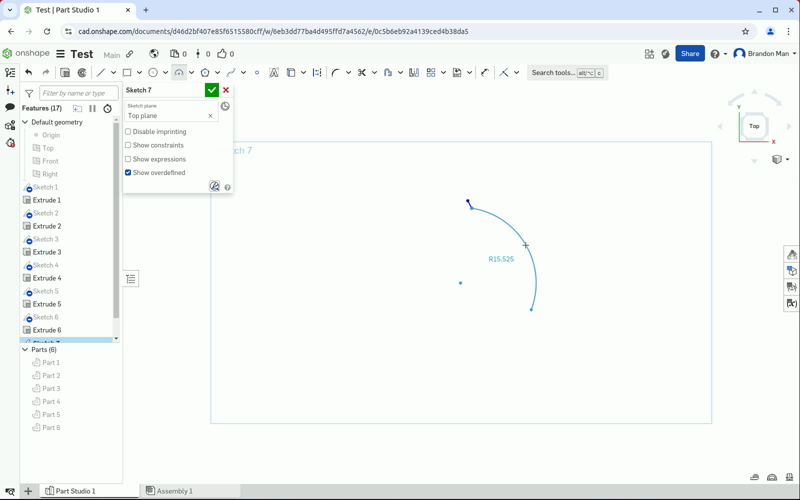
click(525, 244)
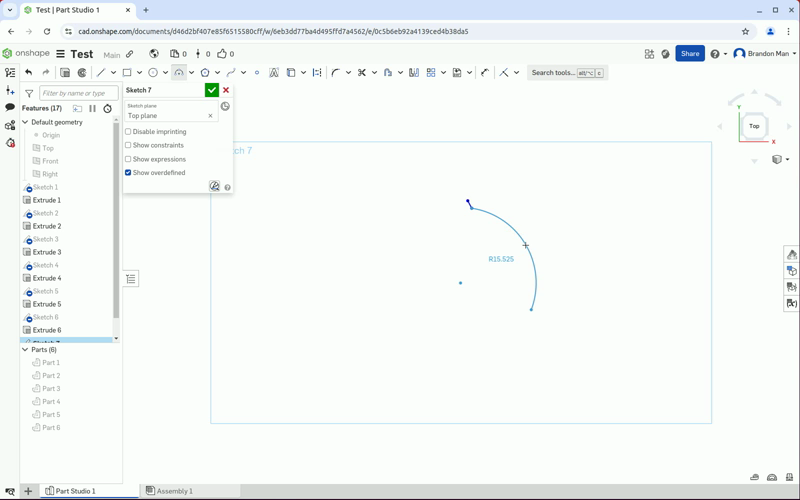
key_up(shift)
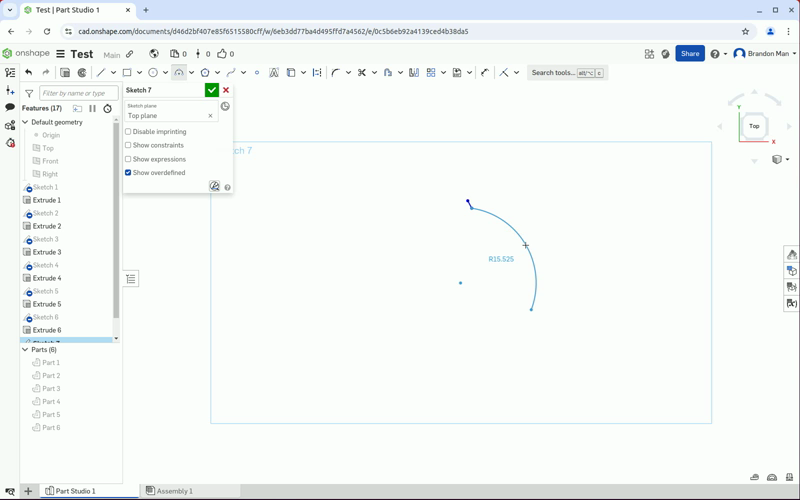
key(esc)
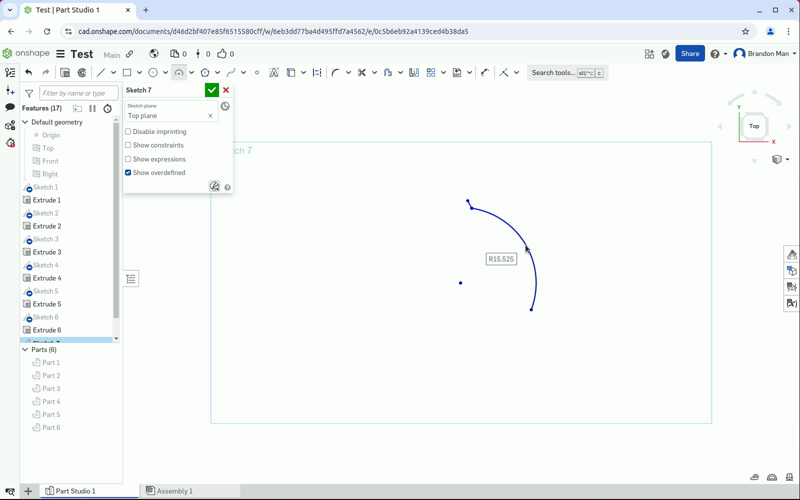
key(l)
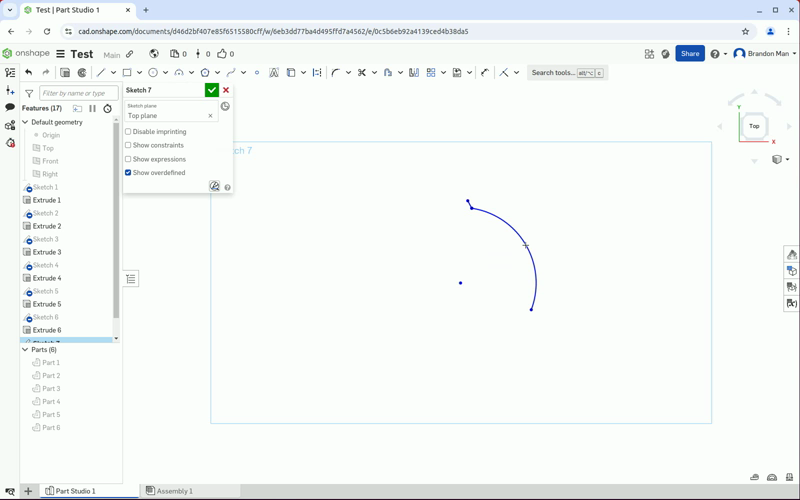
mouse_move(531, 309)
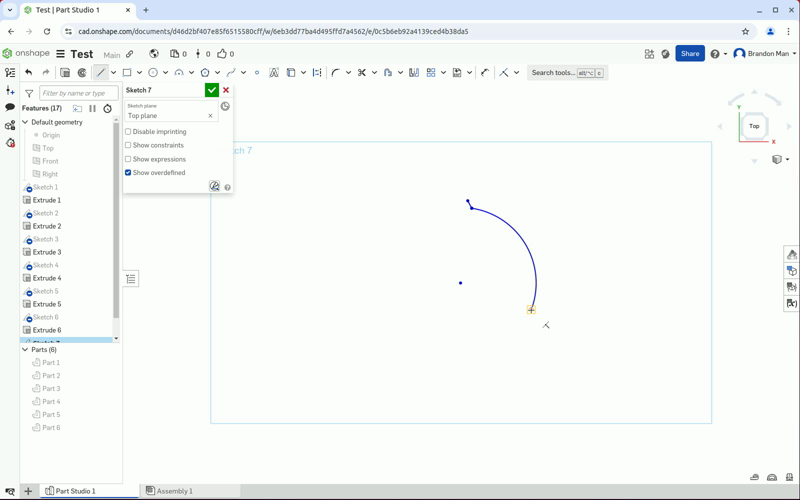
click(531, 309)
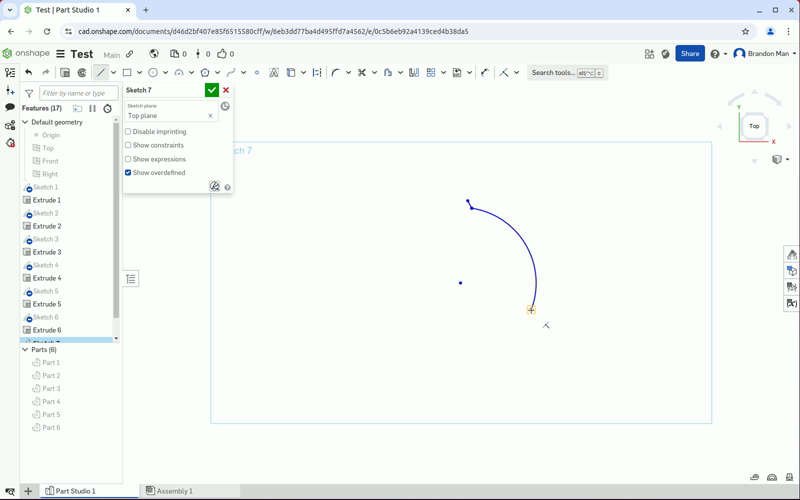
key_down(shift)
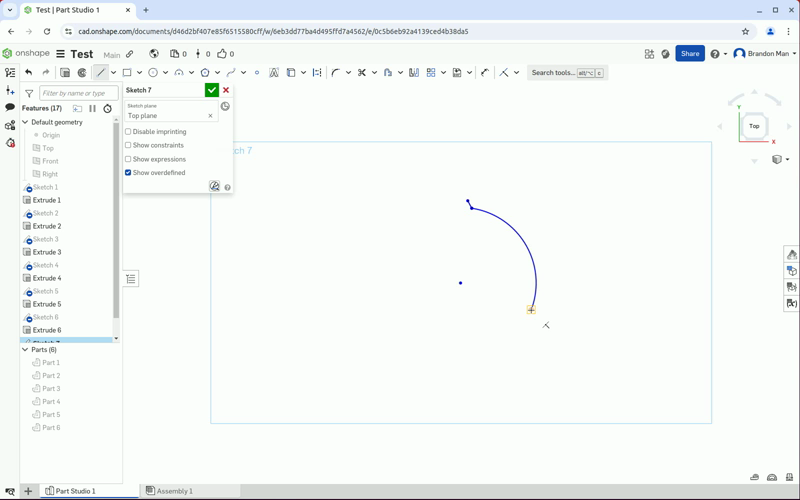
mouse_move(561, 309)
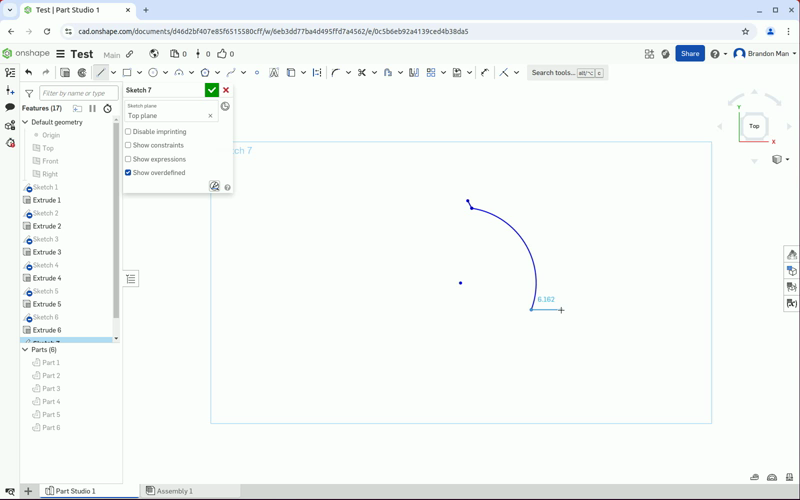
mouse_move(534, 316)
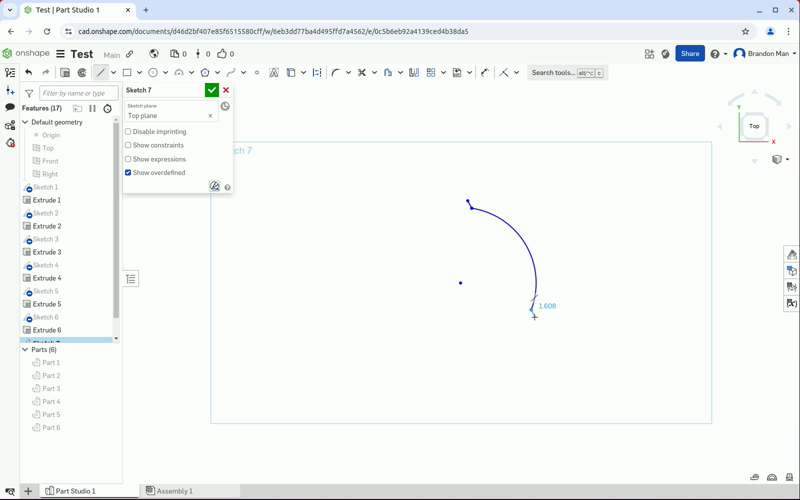
click(534, 316)
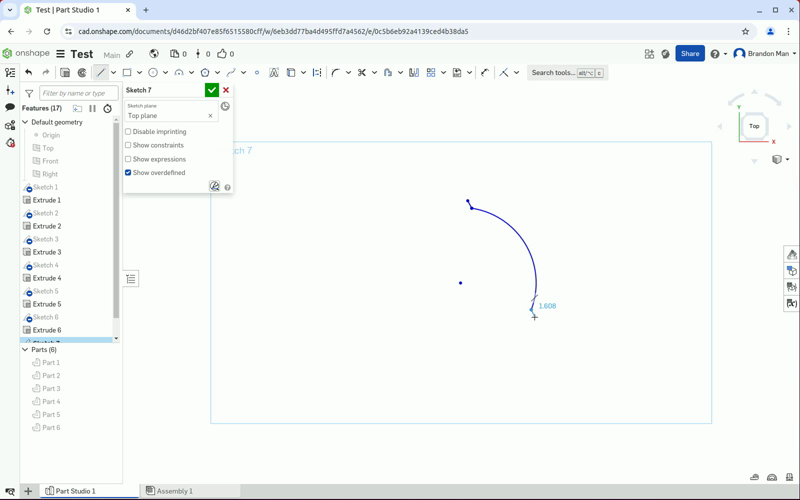
key_up(shift)
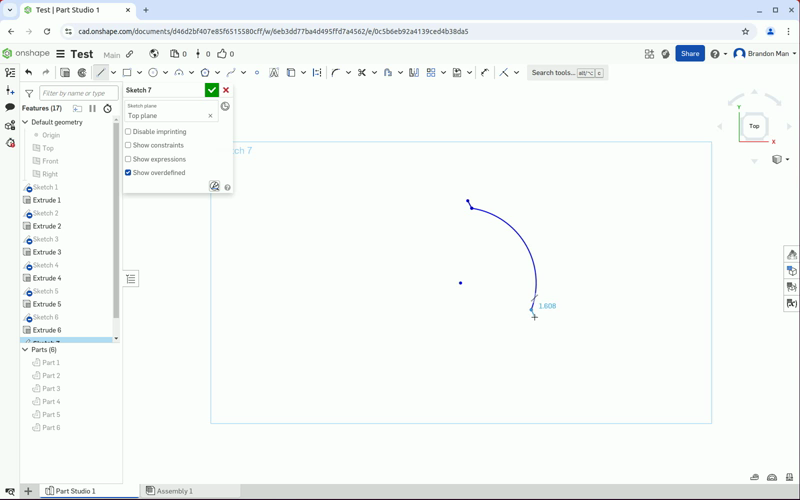
key(esc)
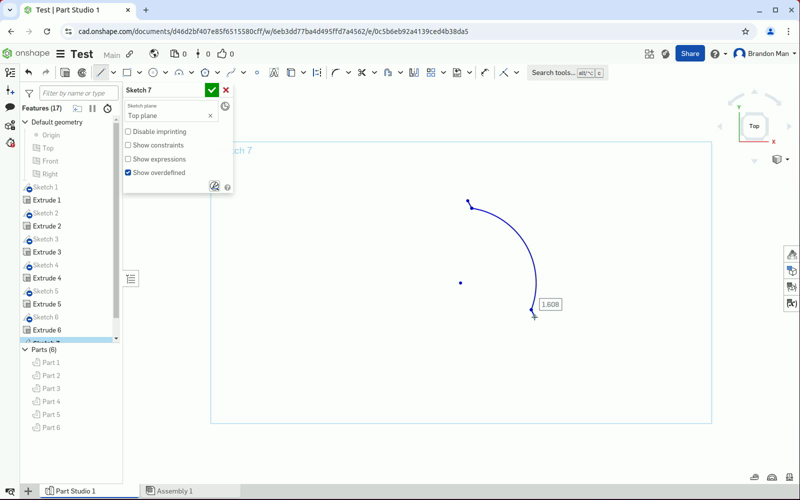
key(a)
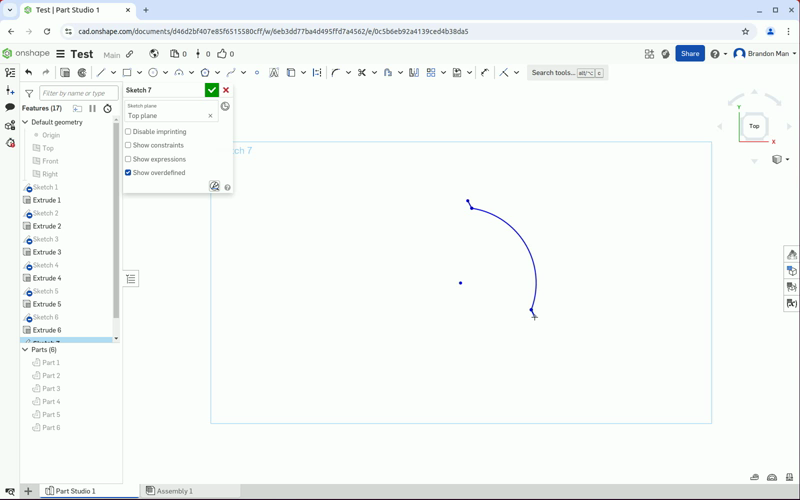
mouse_move(534, 316)
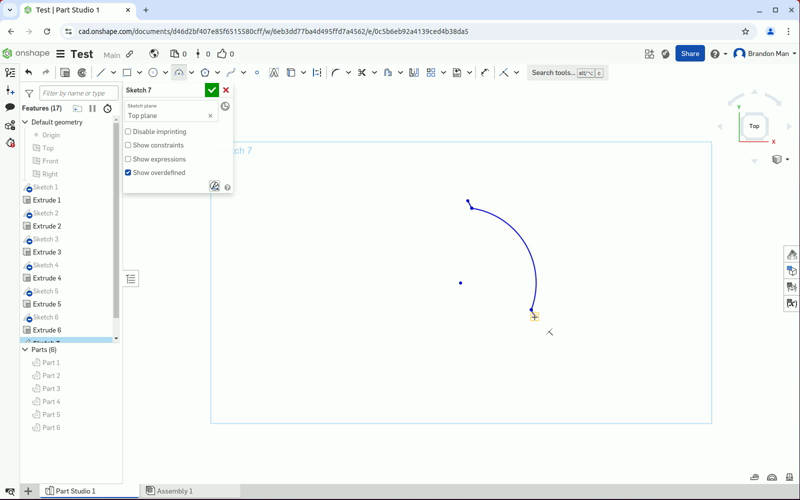
click(534, 316)
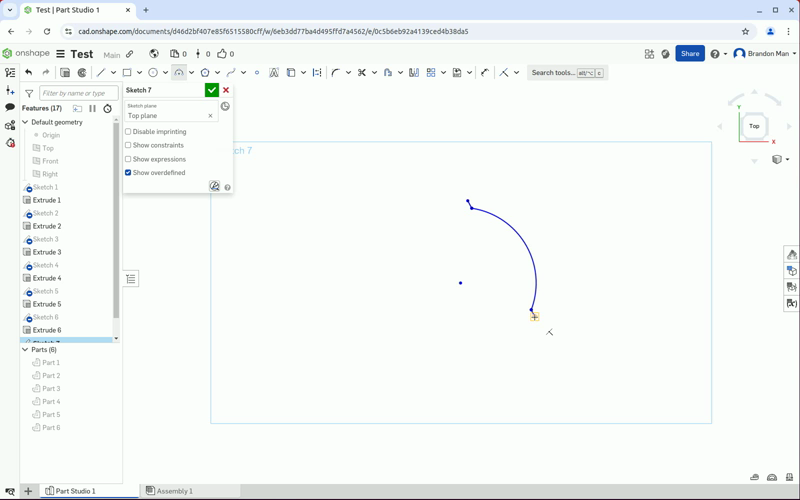
key_down(shift)
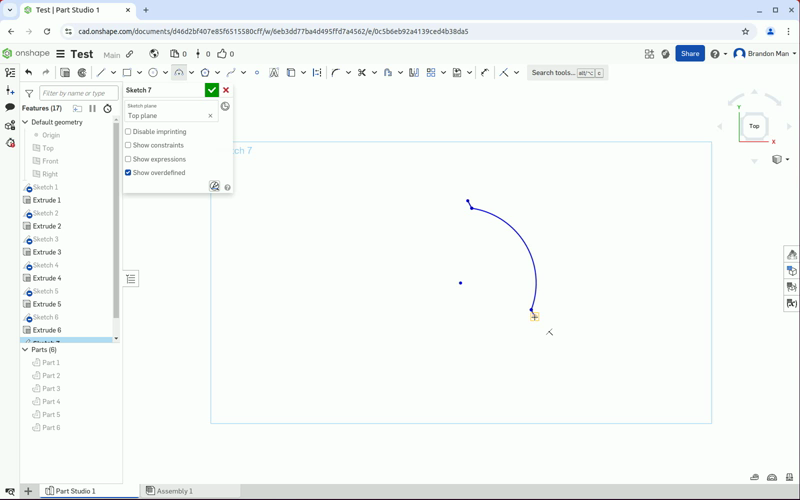
mouse_move(548, 316)
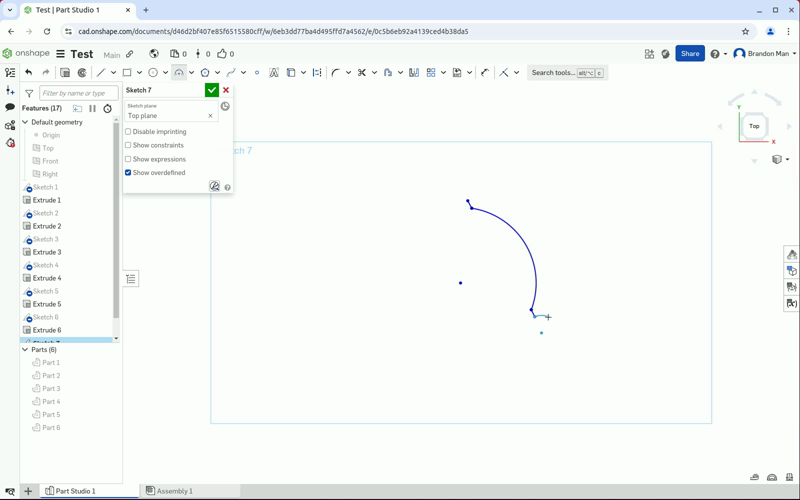
click(548, 316)
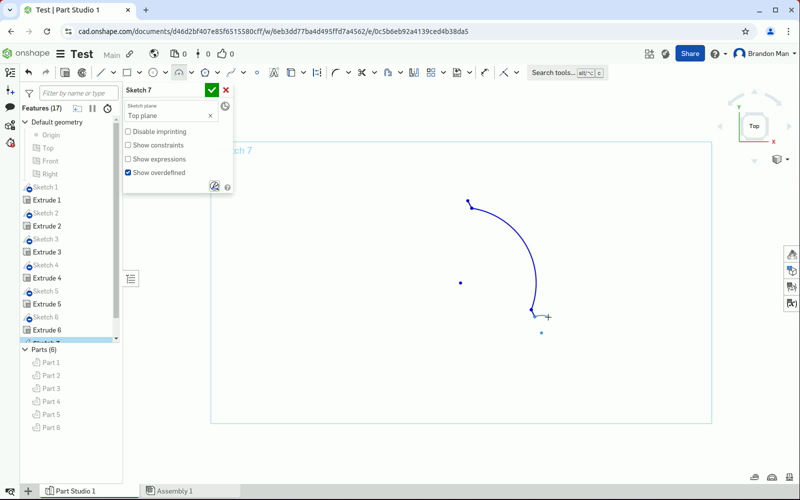
mouse_move(541, 315)
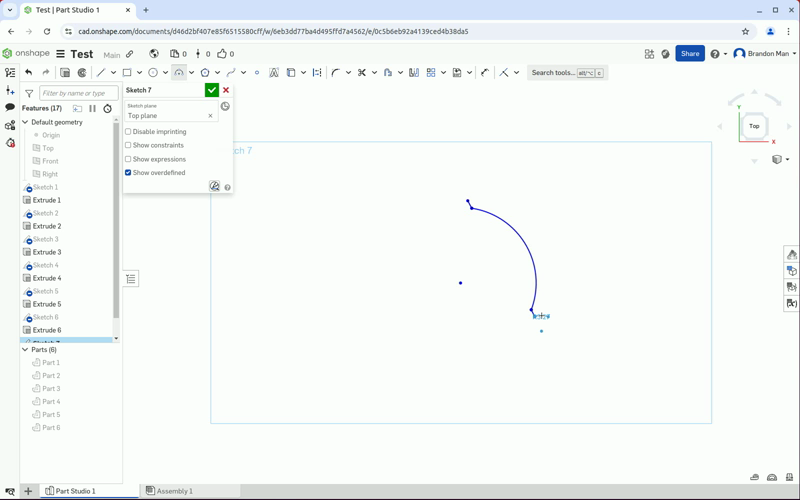
click(541, 315)
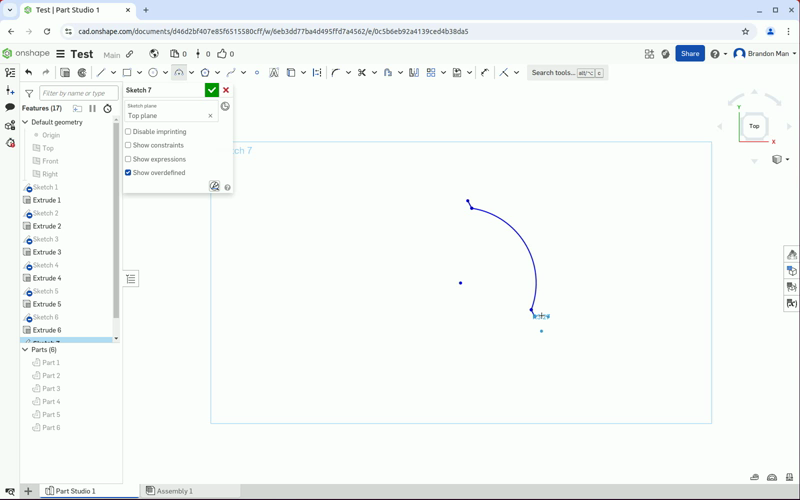
key_up(shift)
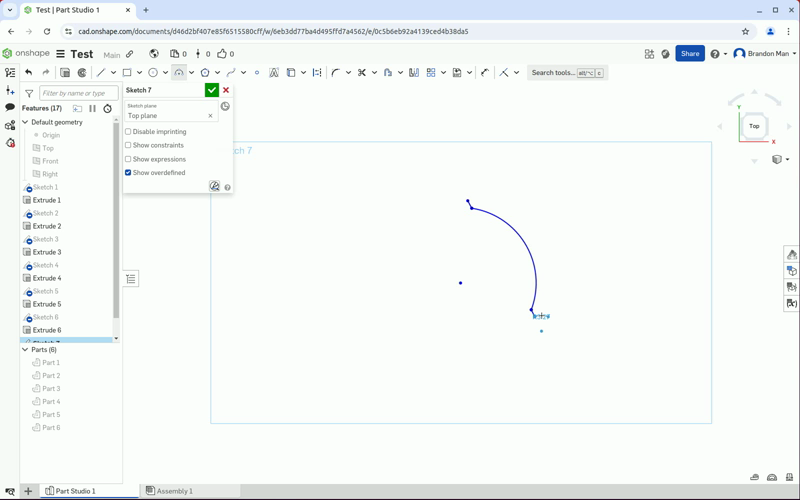
mouse_move(548, 316)
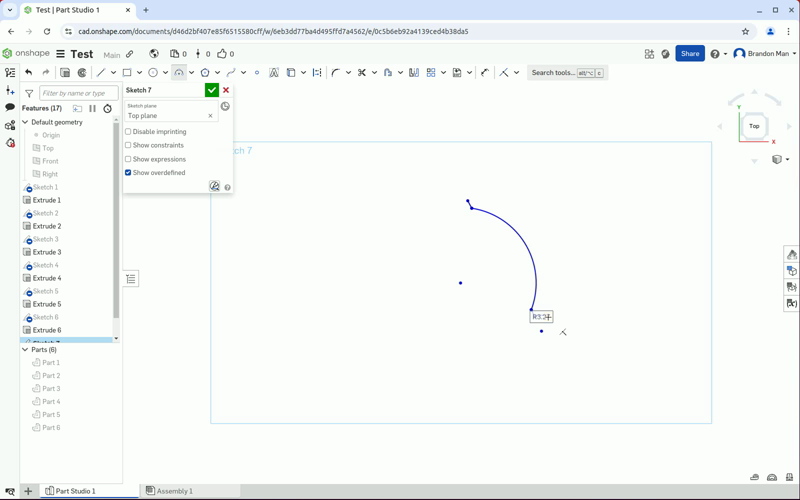
click(548, 316)
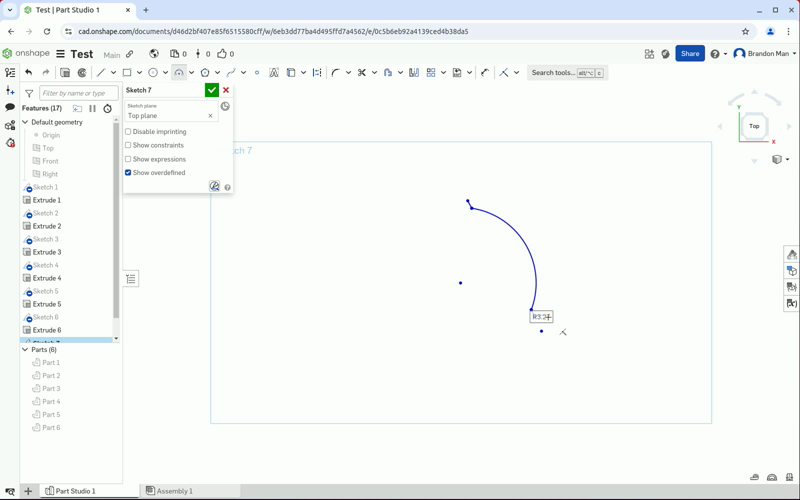
key_down(shift)
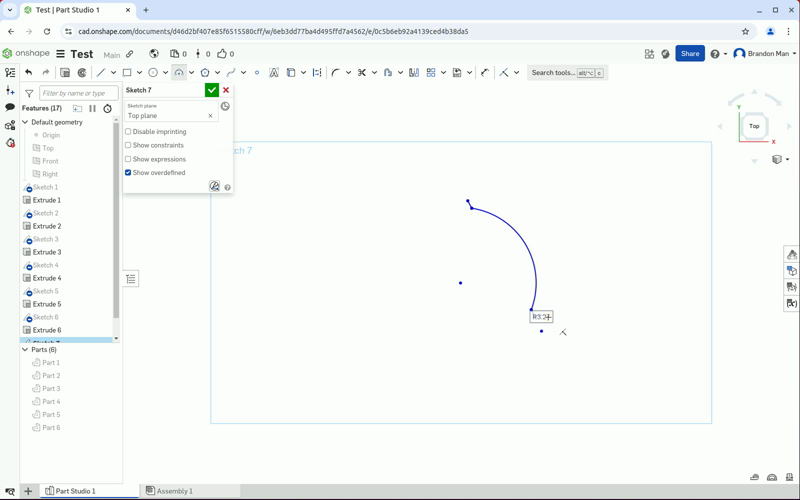
mouse_move(475, 189)
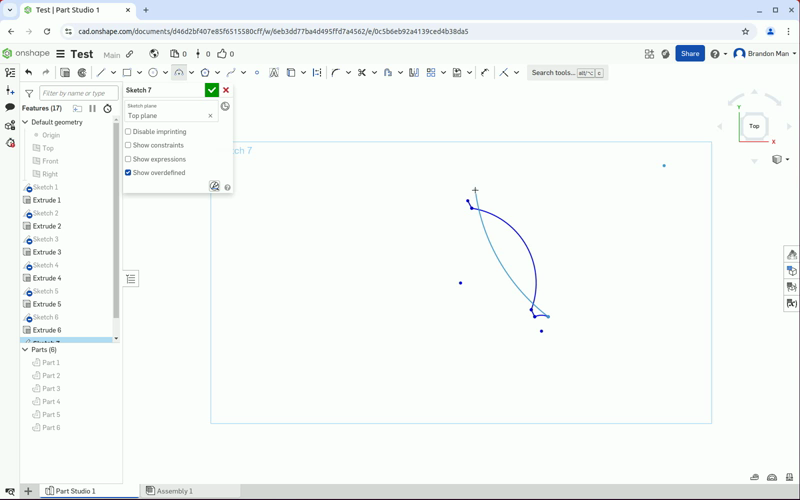
click(475, 189)
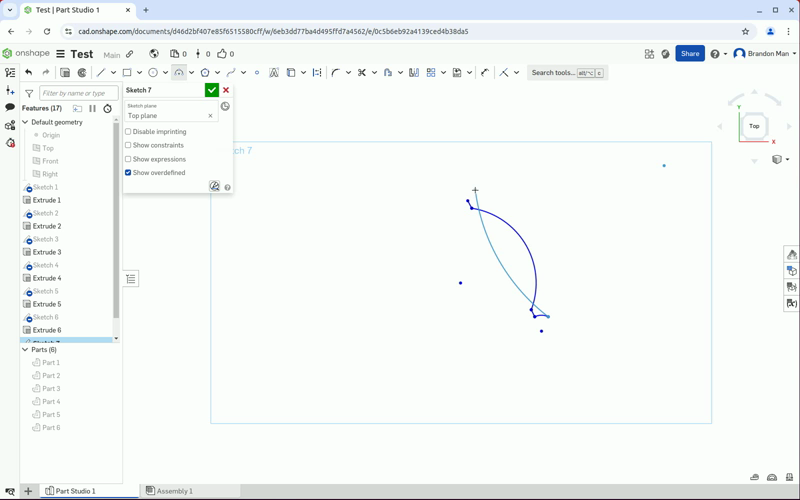
mouse_move(542, 235)
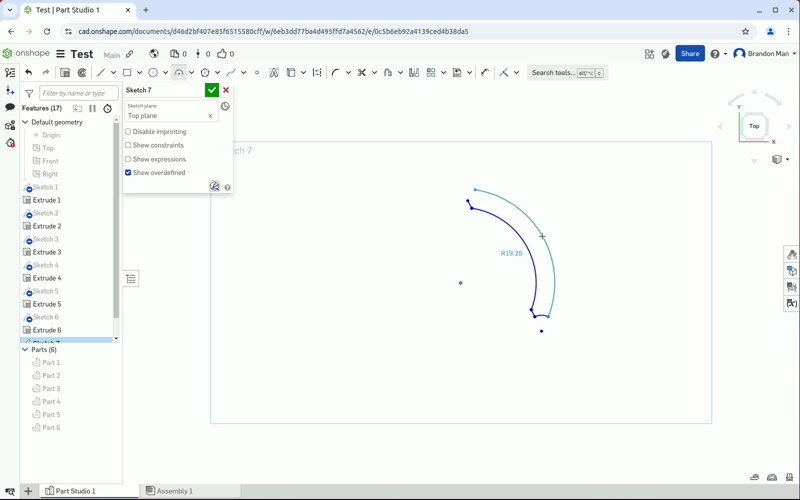
click(542, 235)
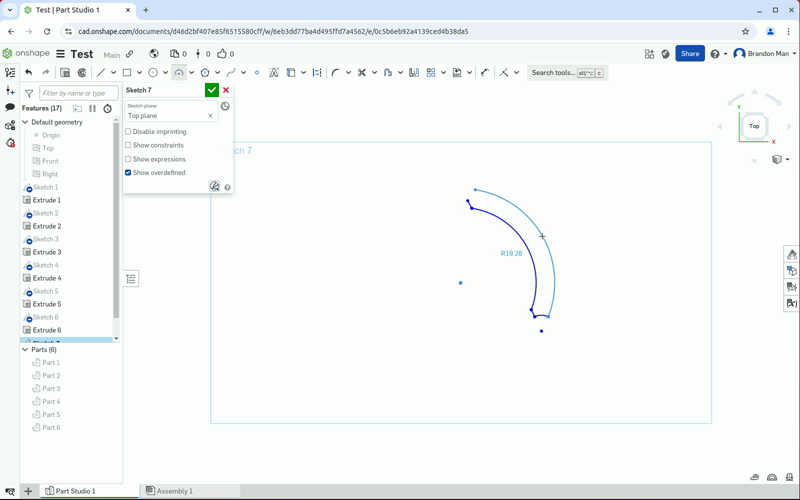
key_up(shift)
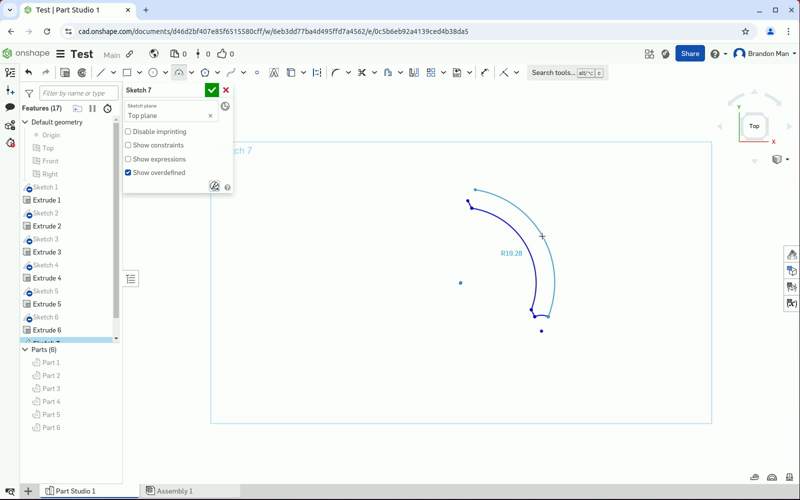
mouse_move(475, 189)
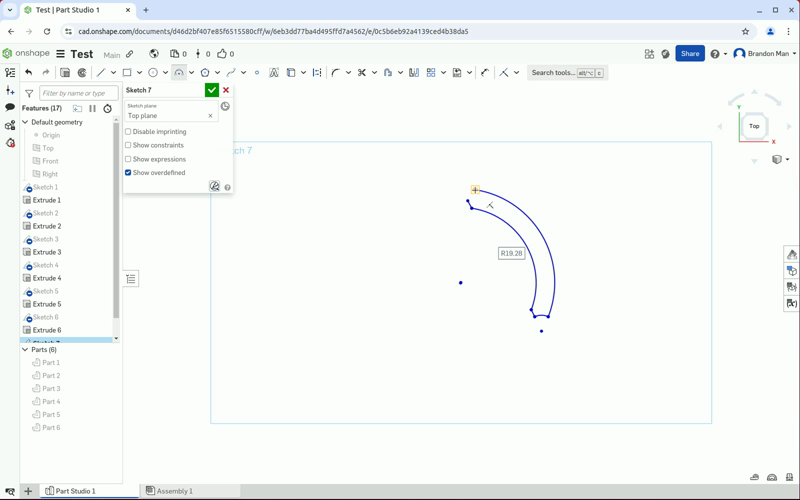
click(475, 189)
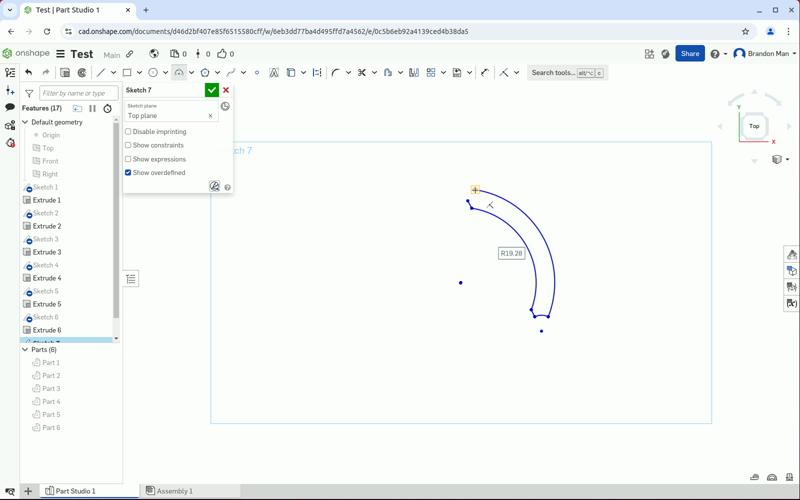
mouse_move(467, 200)
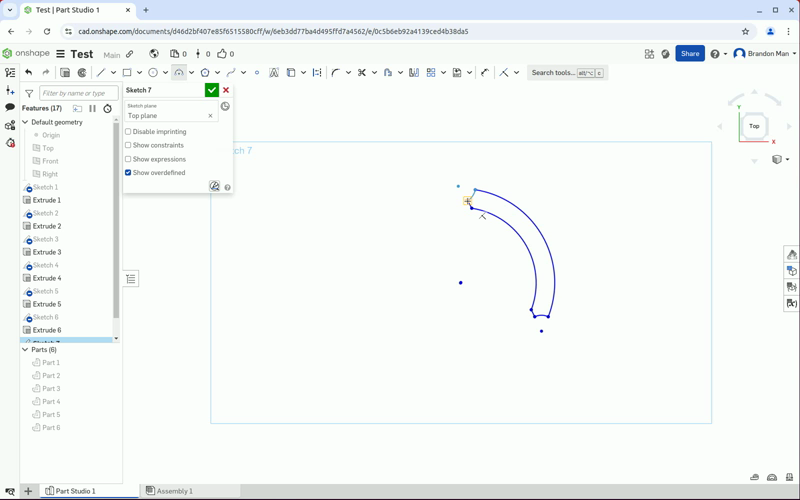
click(467, 200)
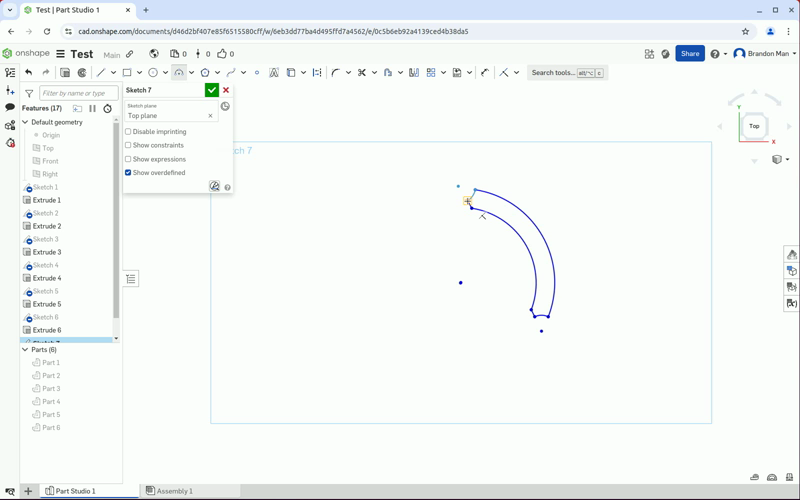
key_down(shift)
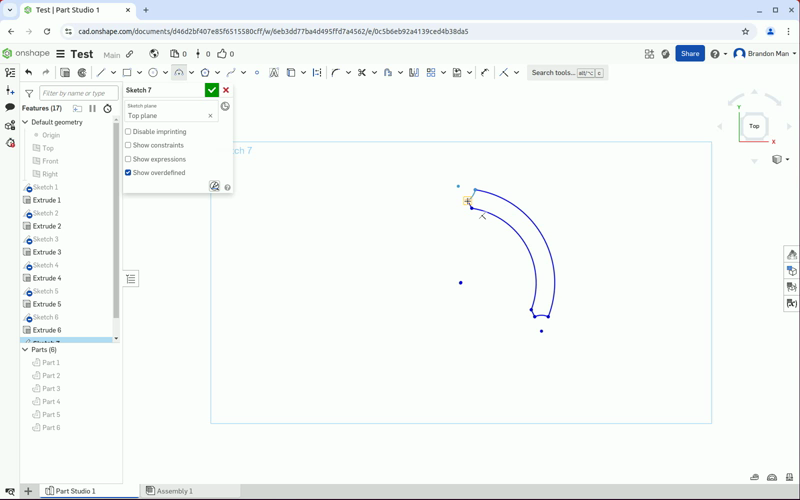
mouse_move(472, 196)
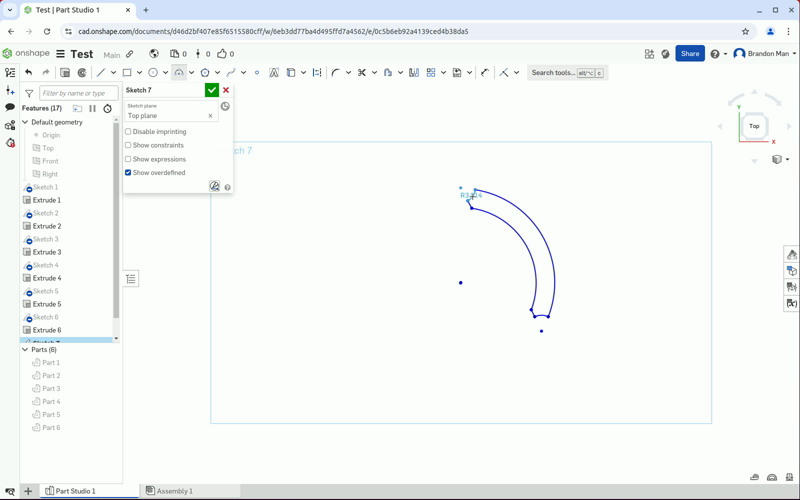
click(472, 196)
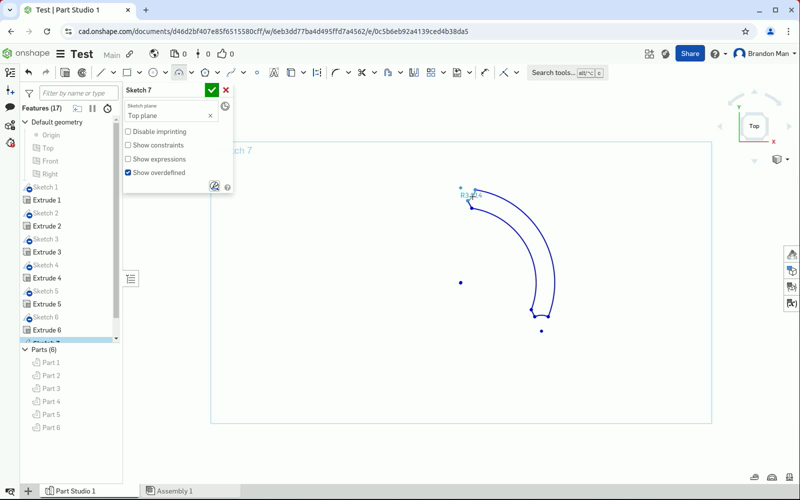
key_up(shift)
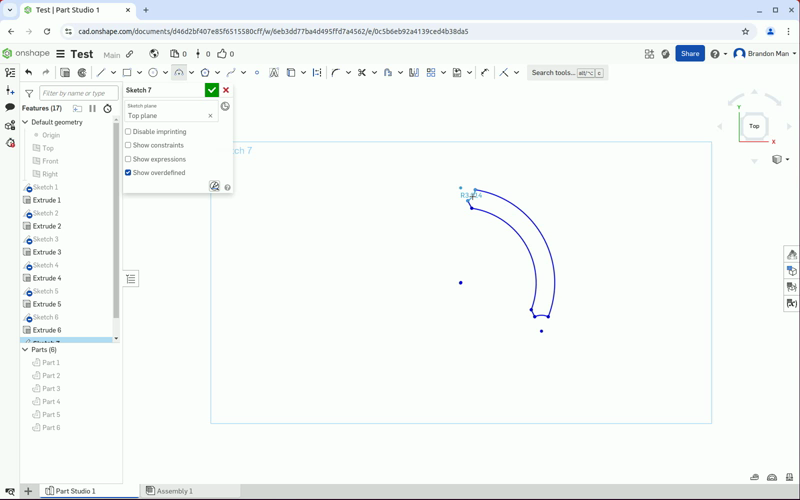
key(esc)
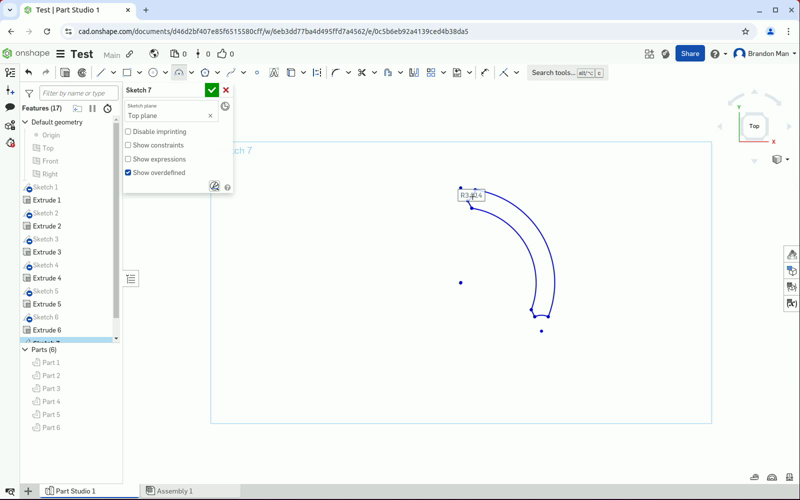
mouse_move(549, 278)
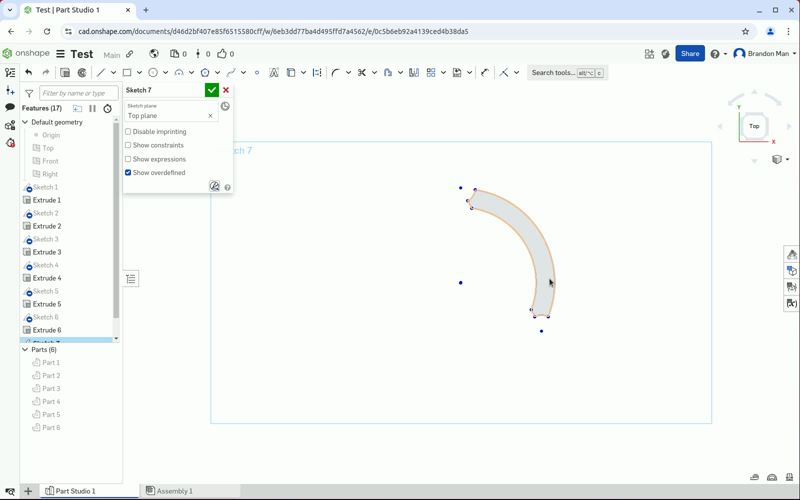
click(549, 278)
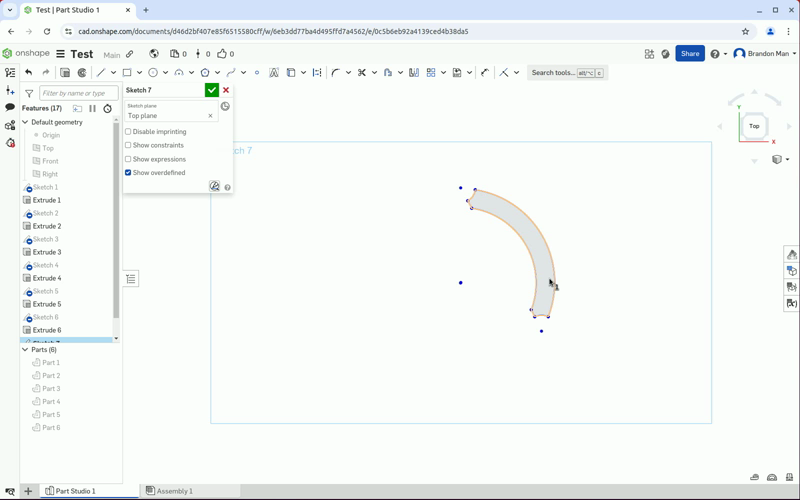
mouse_move(73, 352)
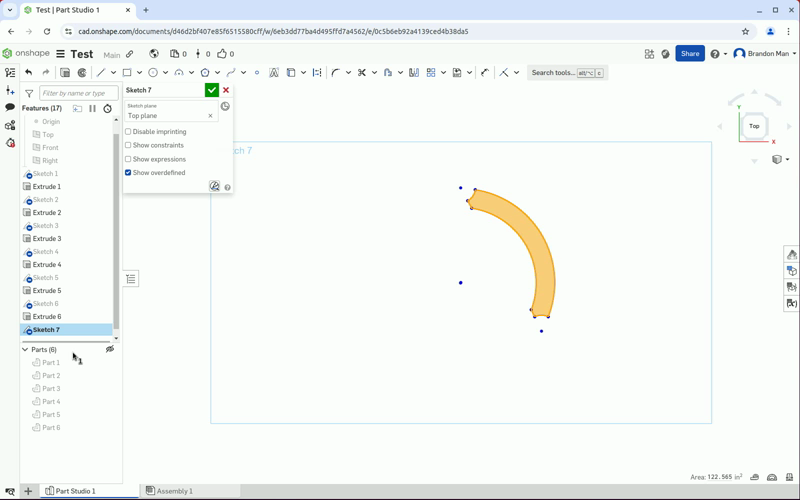
key(shift+y)
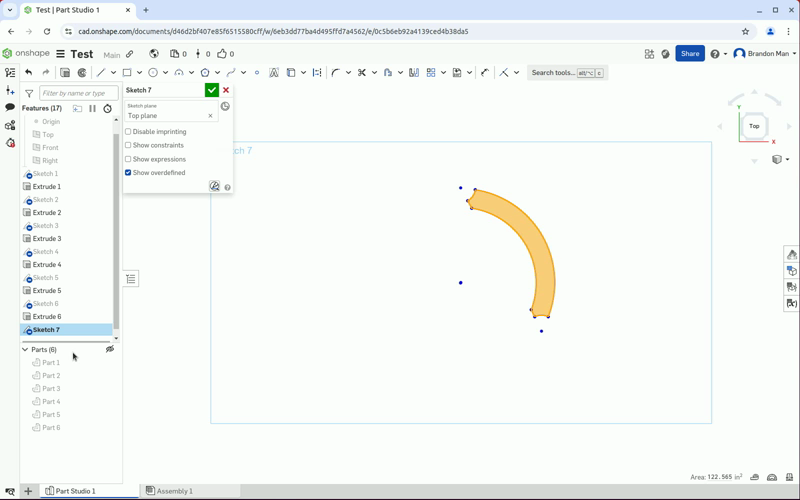
key(shift+e)
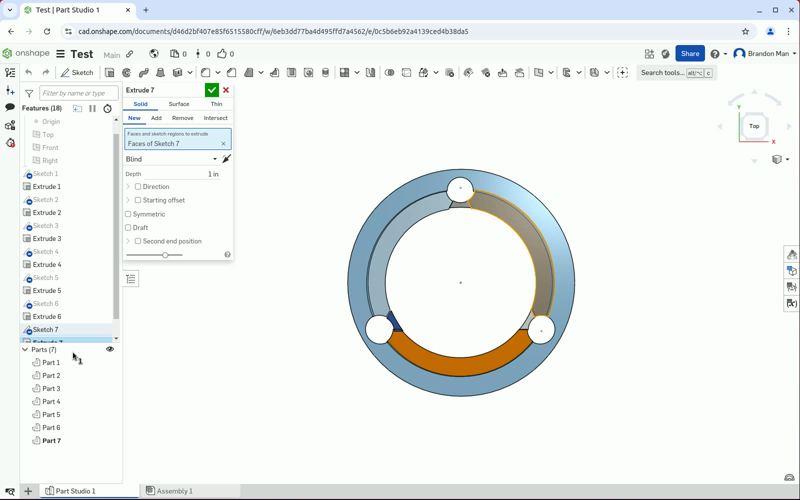
mouse_move(143, 106)
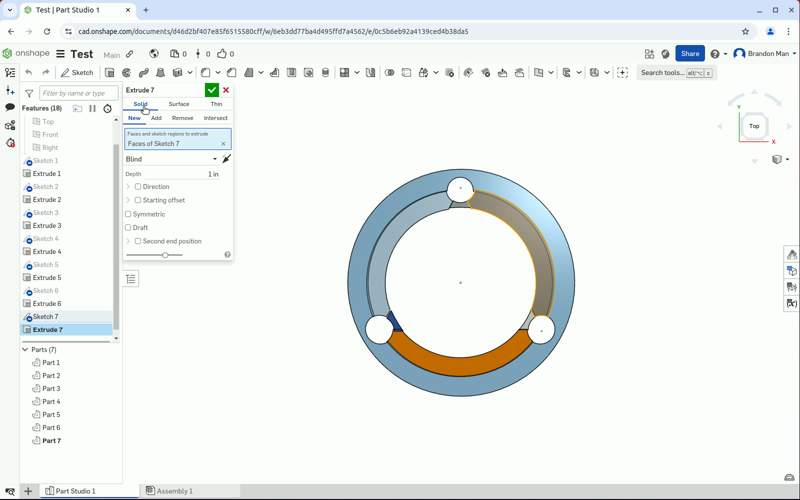
click(143, 106)
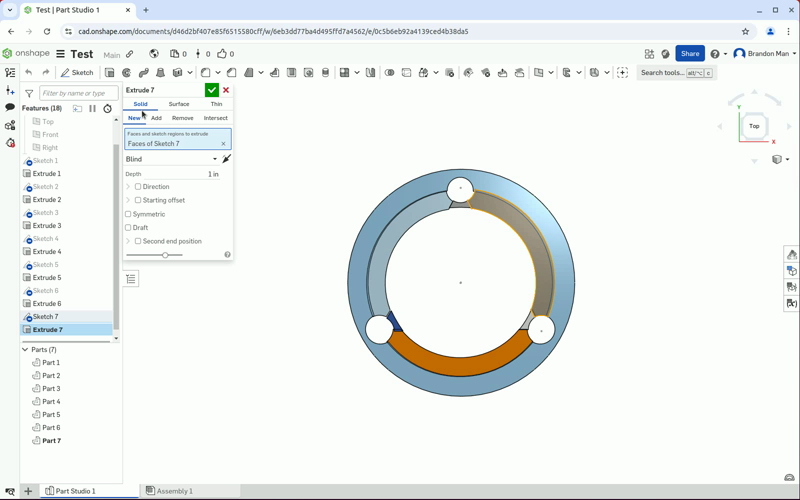
mouse_move(137, 120)
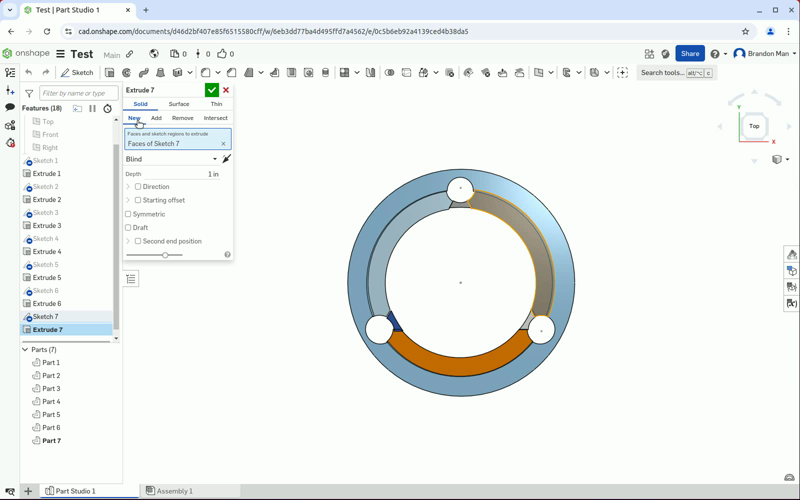
click(137, 120)
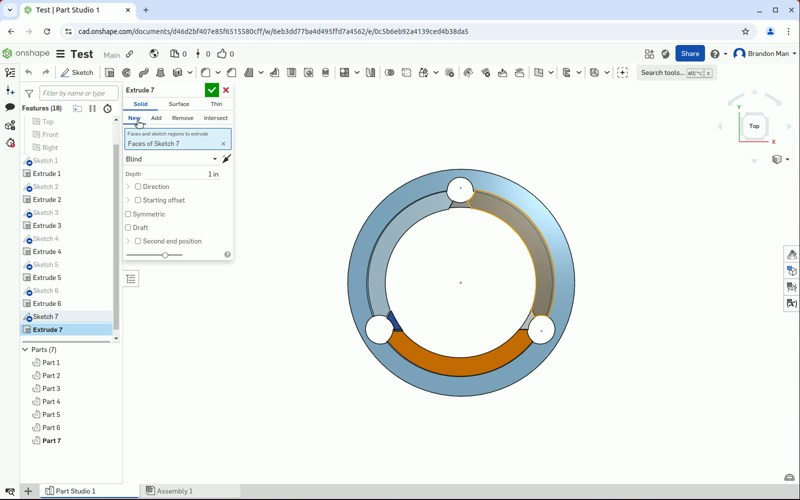
key(tab, 4)
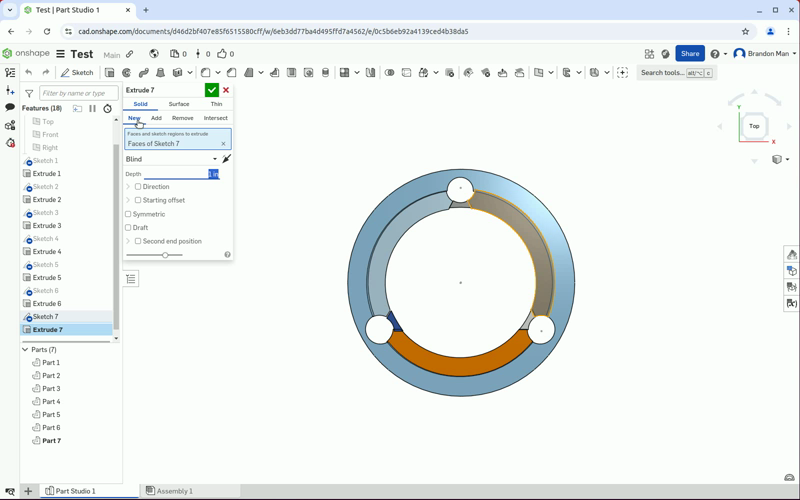
text(4.092)
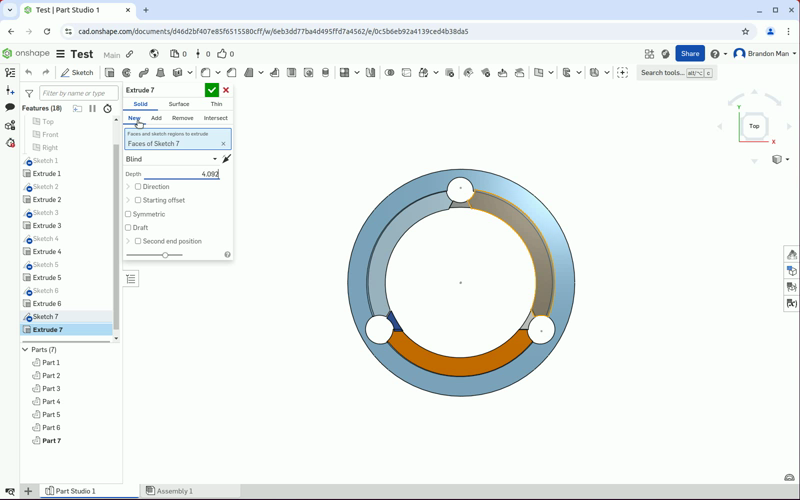
key(enter)
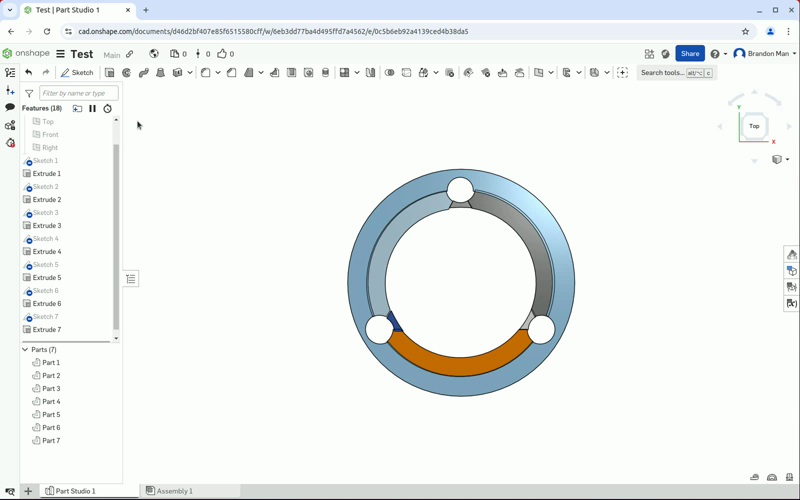
key(shift+h)
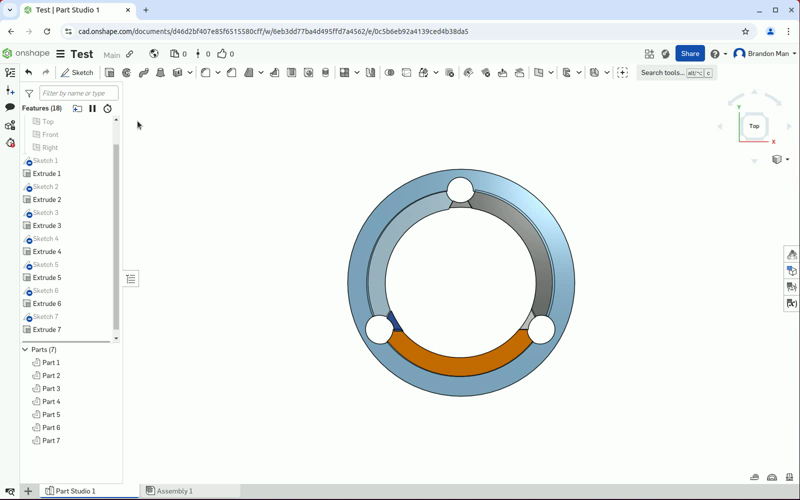
key(shift+h)
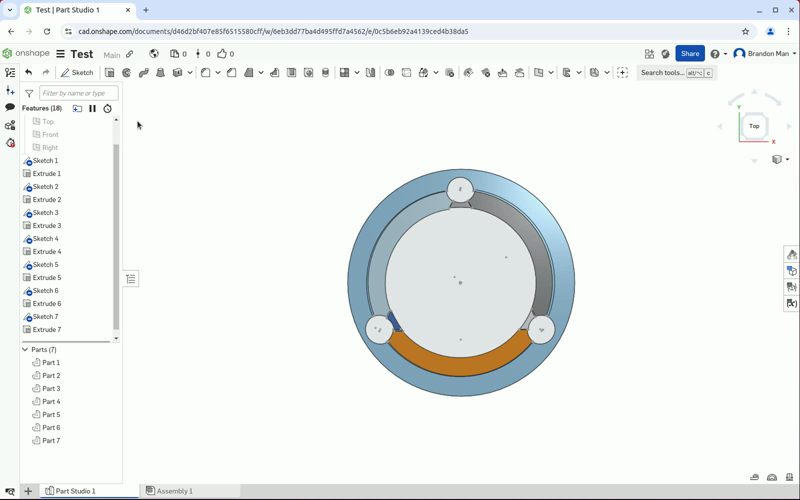
key(shift+7)
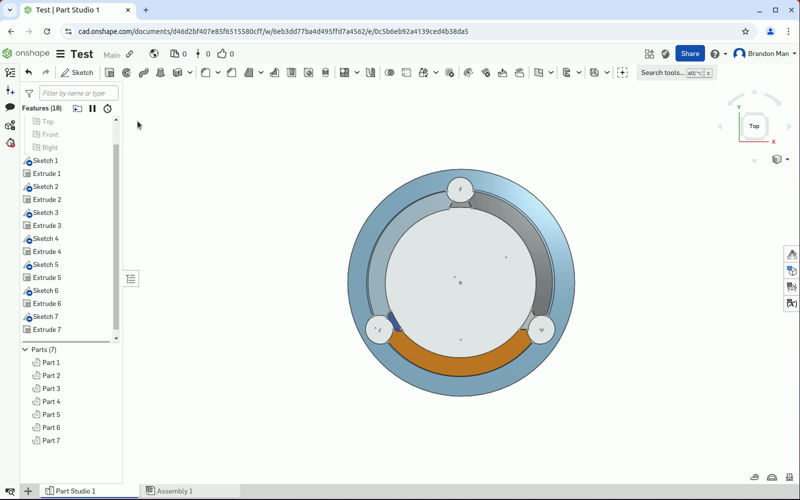
key(up, 3)
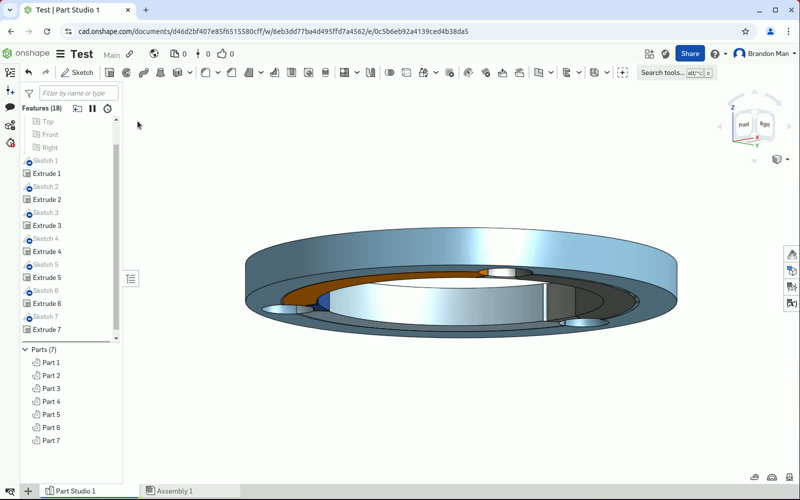
key(left, 3)
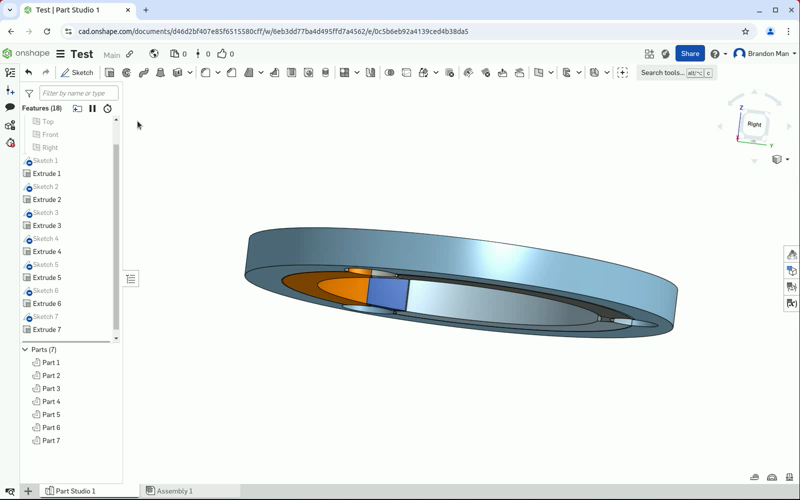
key(right, 3)
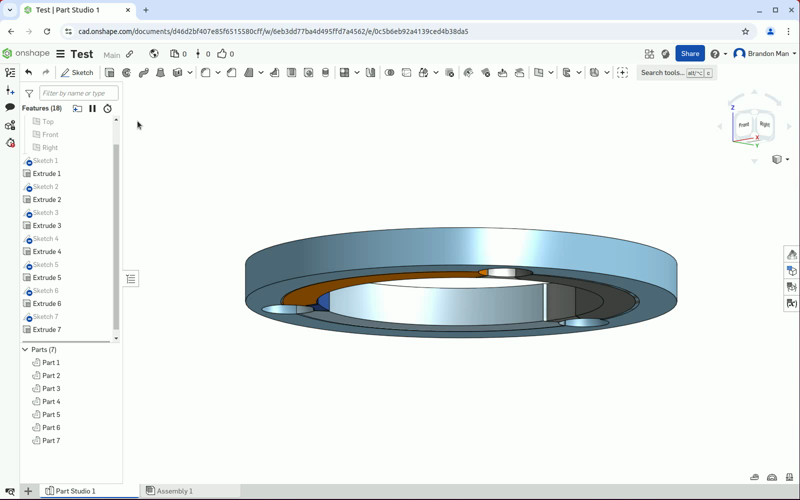
key(down, 3)
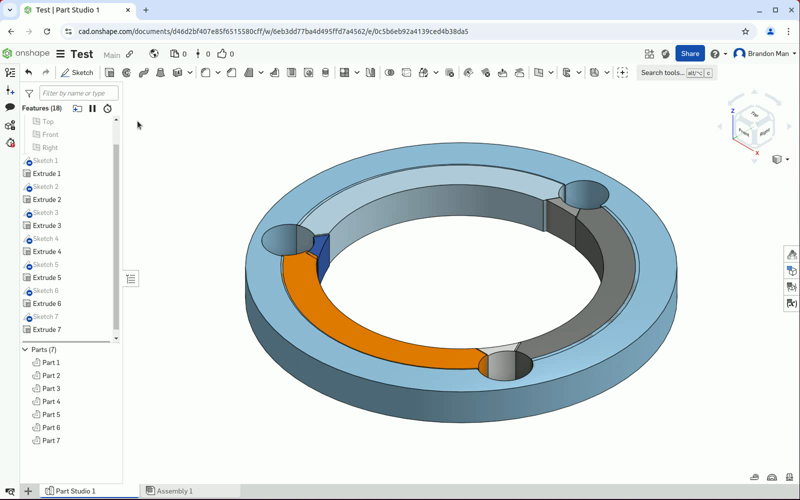
mouse_move(69, 163)
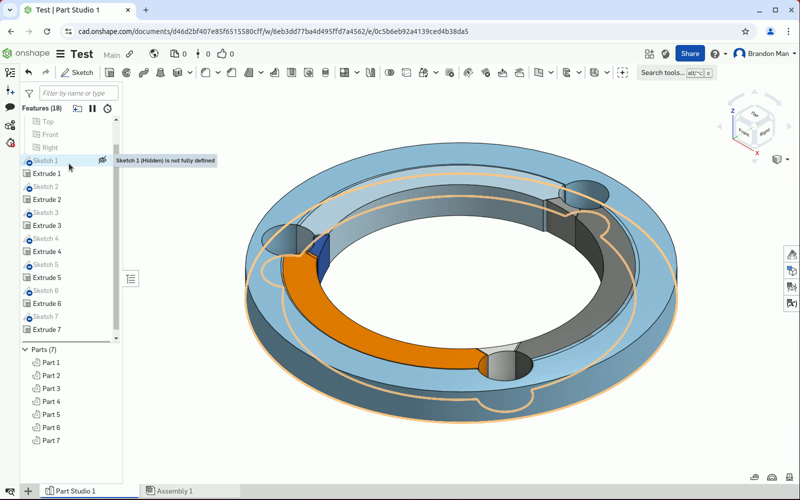
click(69, 163)